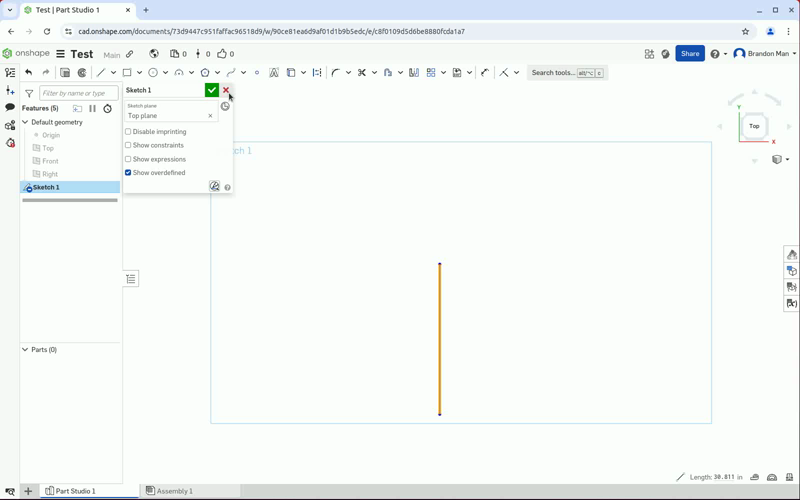
key(shift+h)
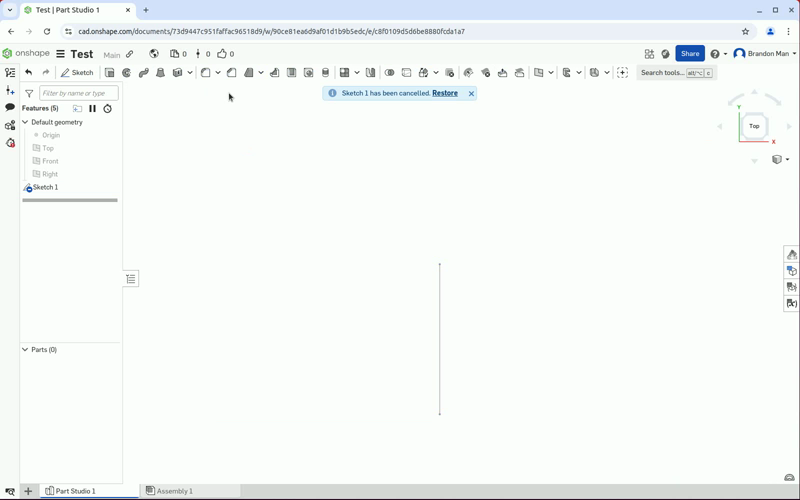
key(shift+s)
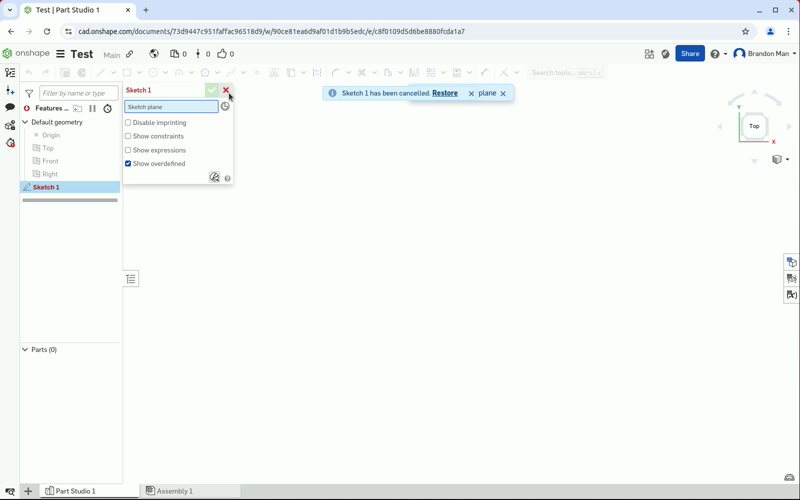
mouse_move(73, 150)
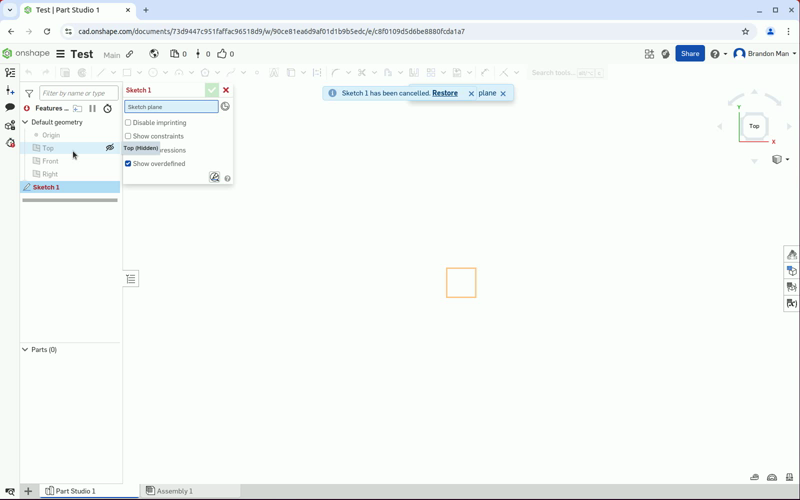
click(73, 150)
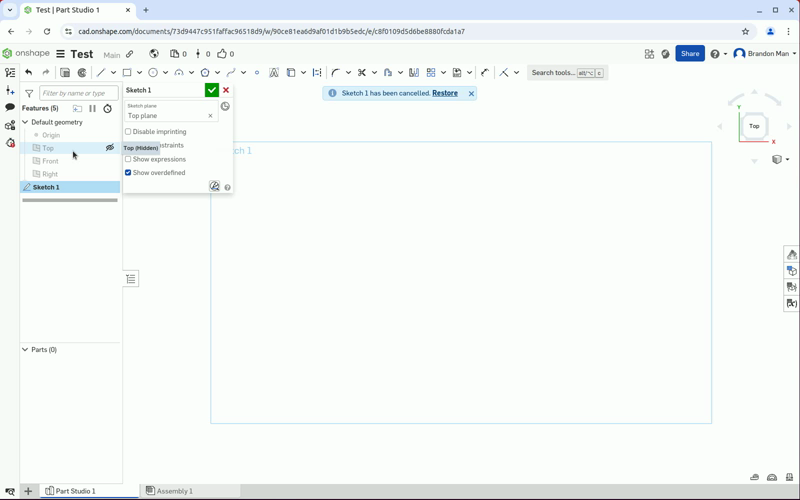
mouse_move(73, 352)
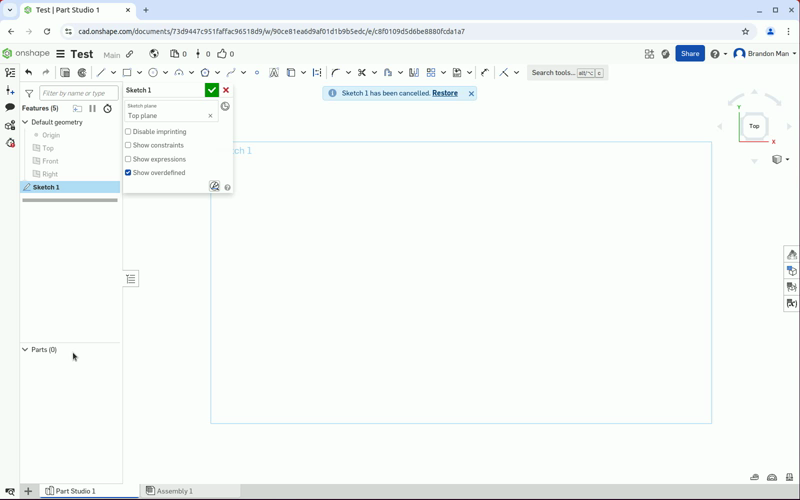
key(y)
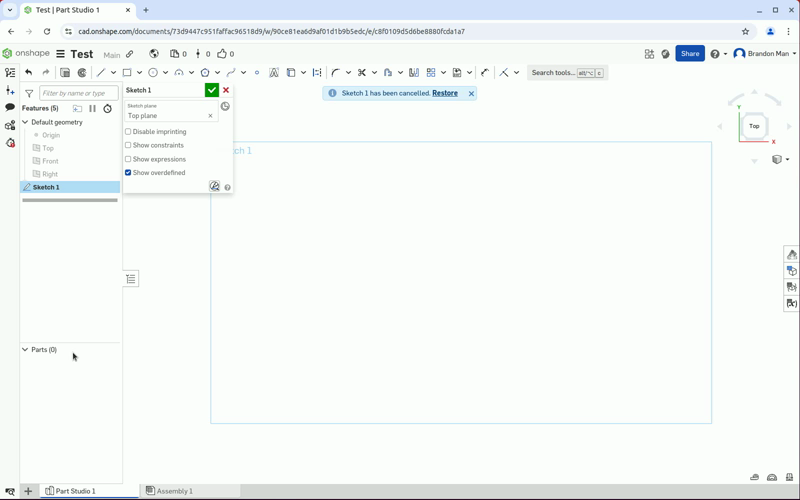
key(l)
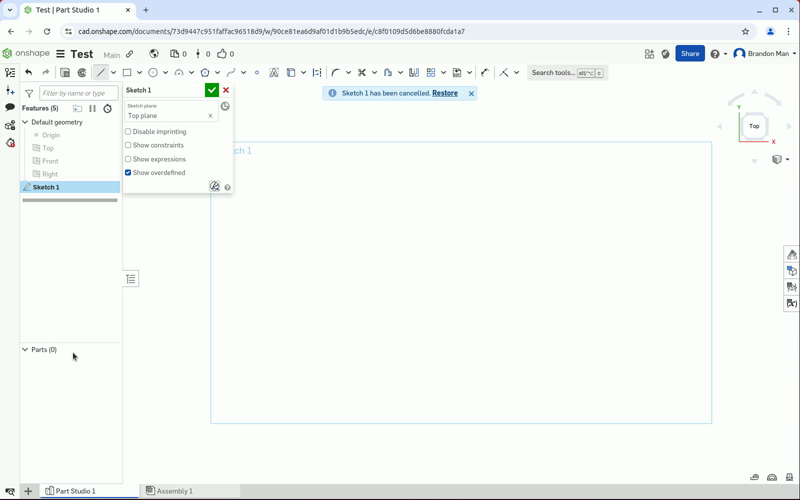
key_down(shift)
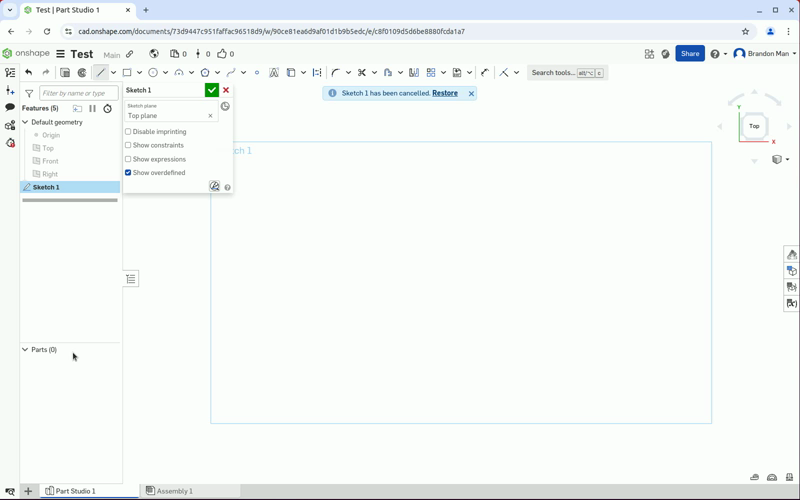
mouse_move(454, 369)
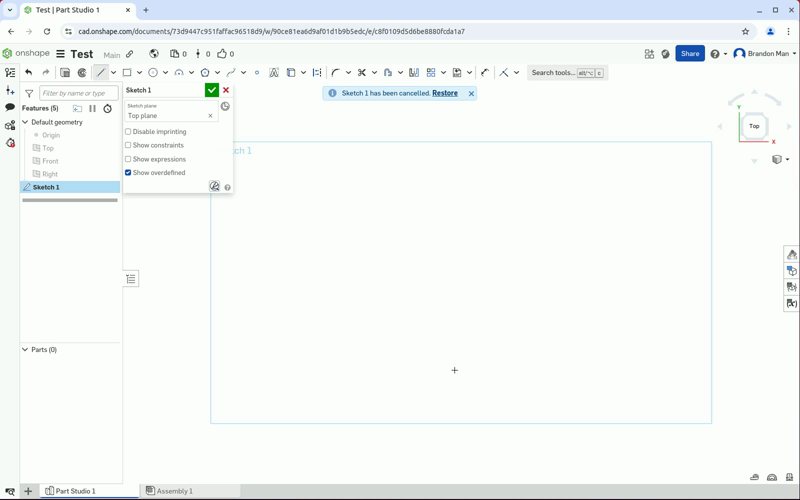
click(454, 369)
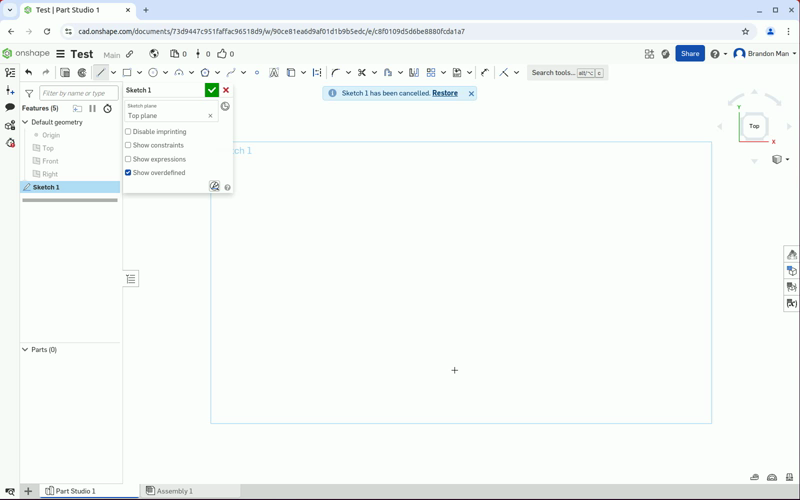
key_up(shift)
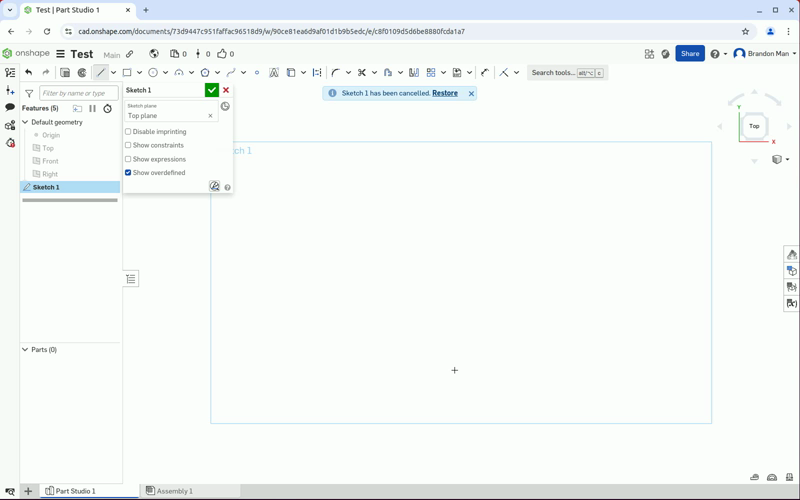
key_down(shift)
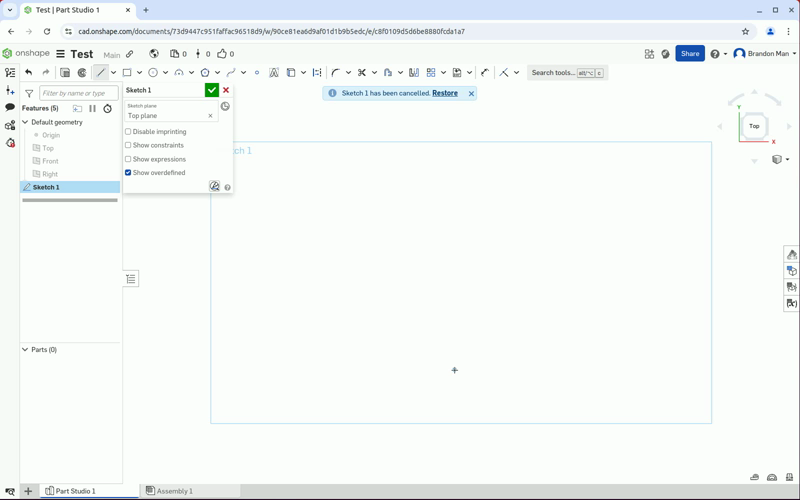
mouse_move(484, 369)
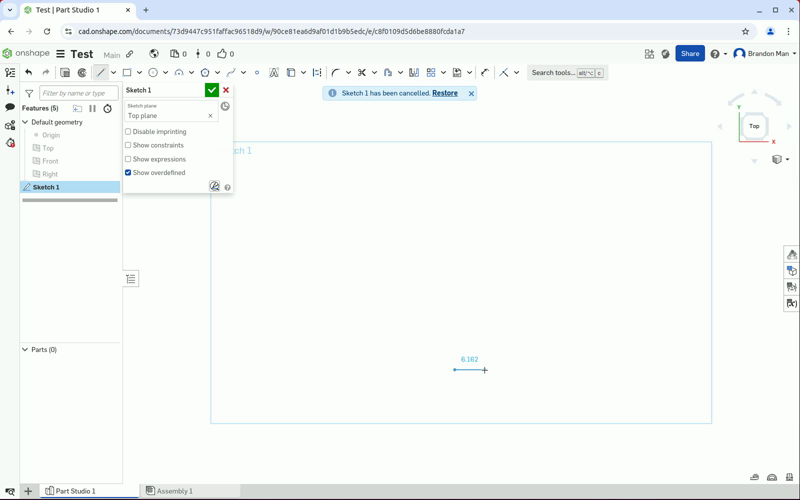
mouse_move(460, 369)
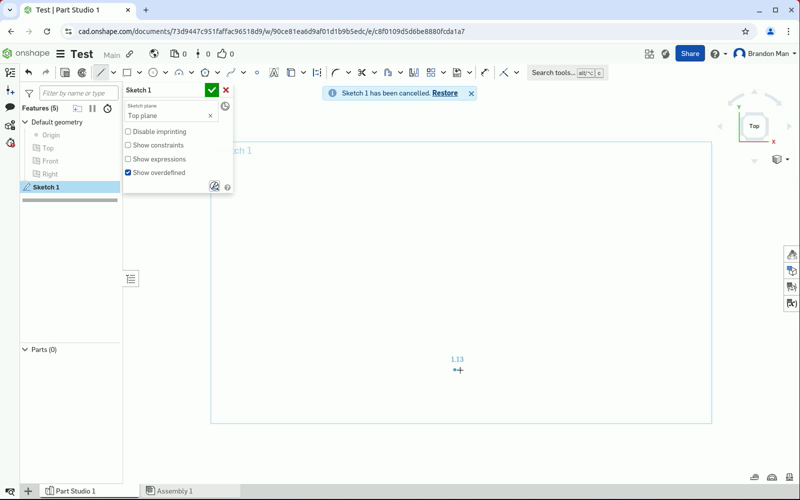
scroll(6)
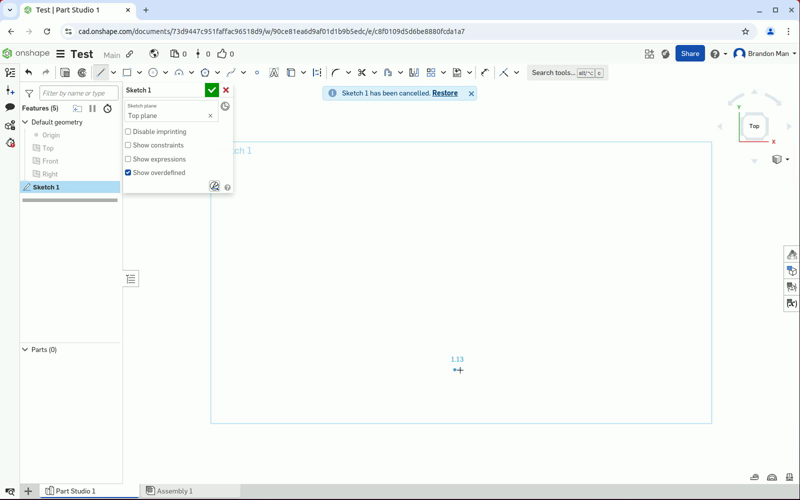
scroll(6)
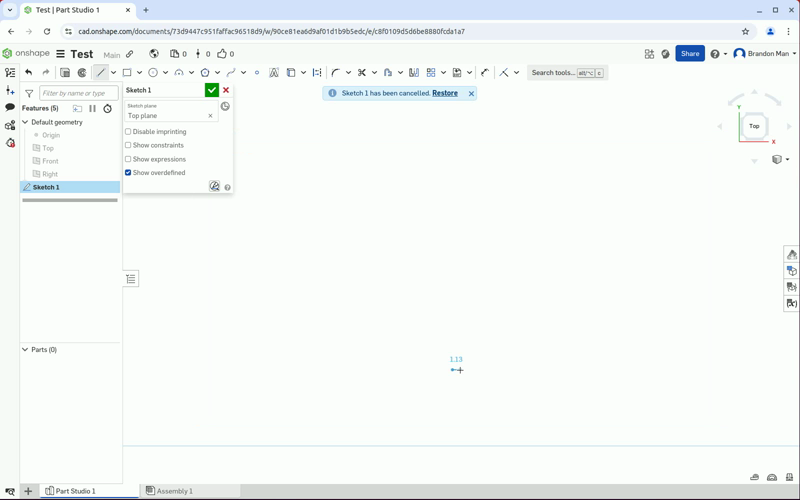
scroll(6)
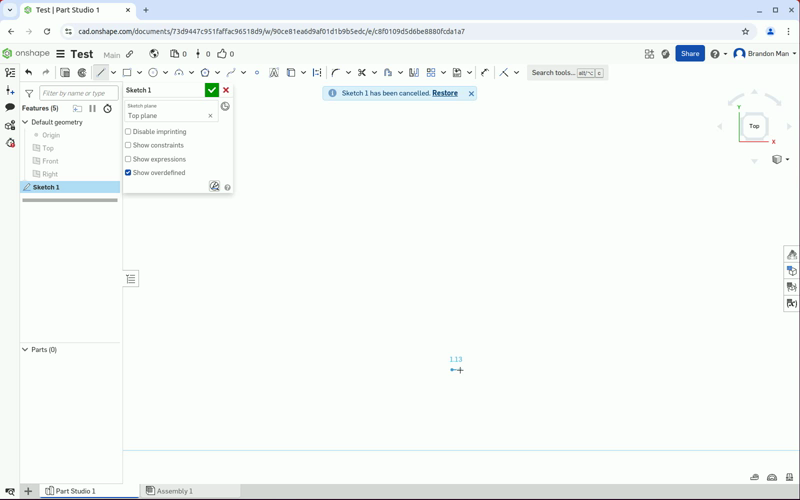
scroll(6)
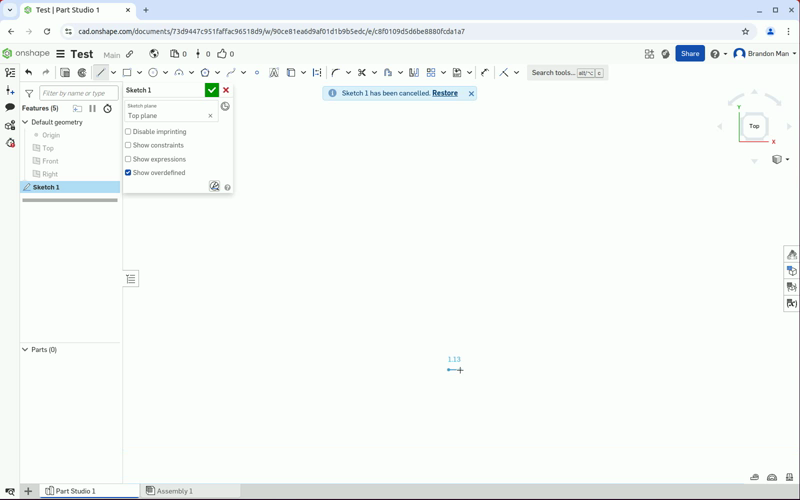
scroll(6)
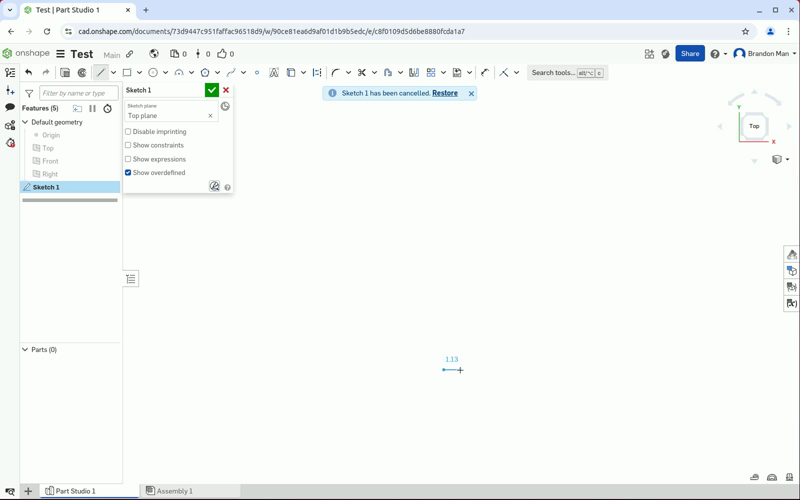
scroll(6)
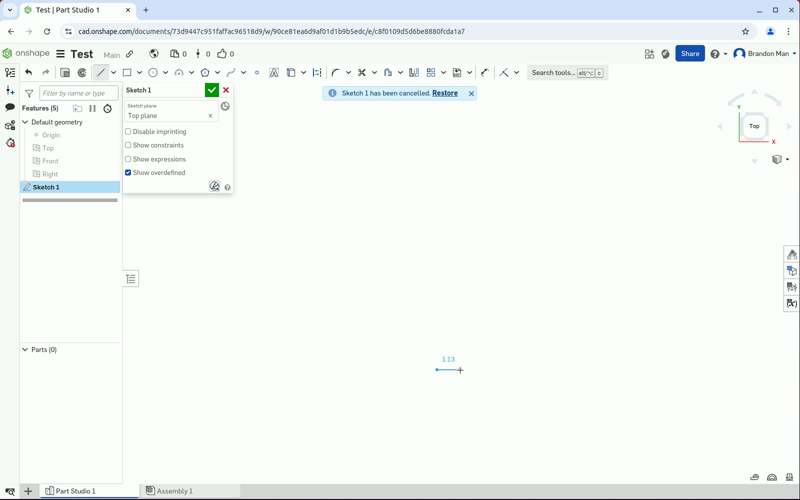
scroll(6)
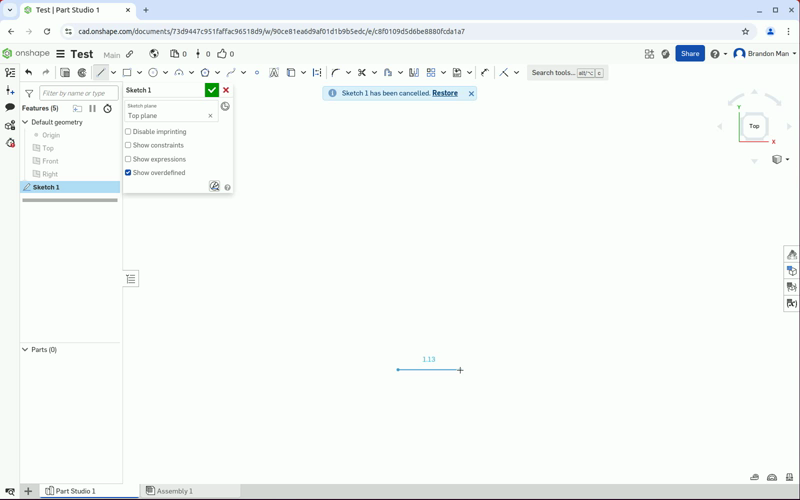
click(460, 369)
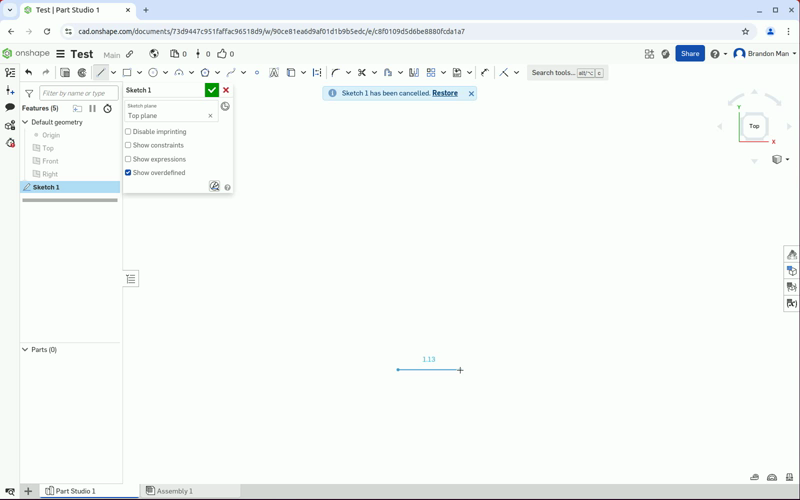
scroll(-6)
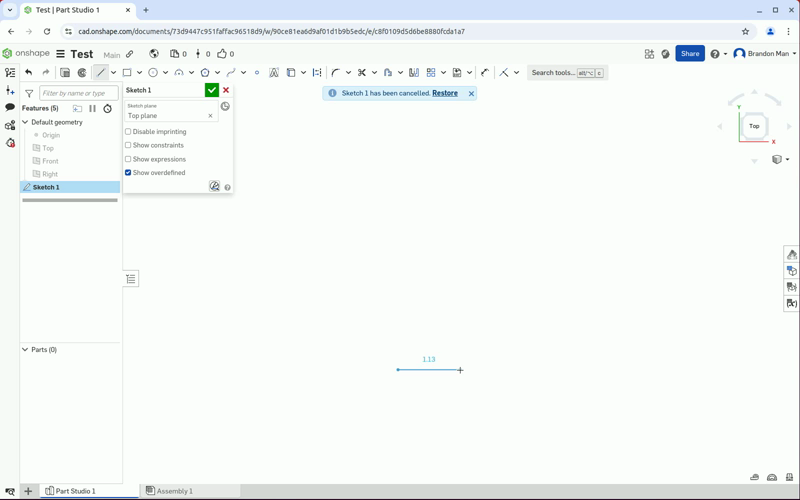
scroll(-6)
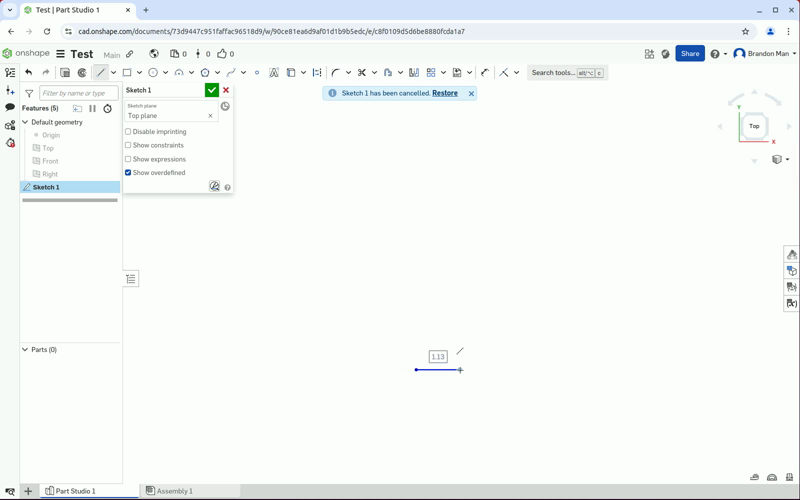
scroll(-6)
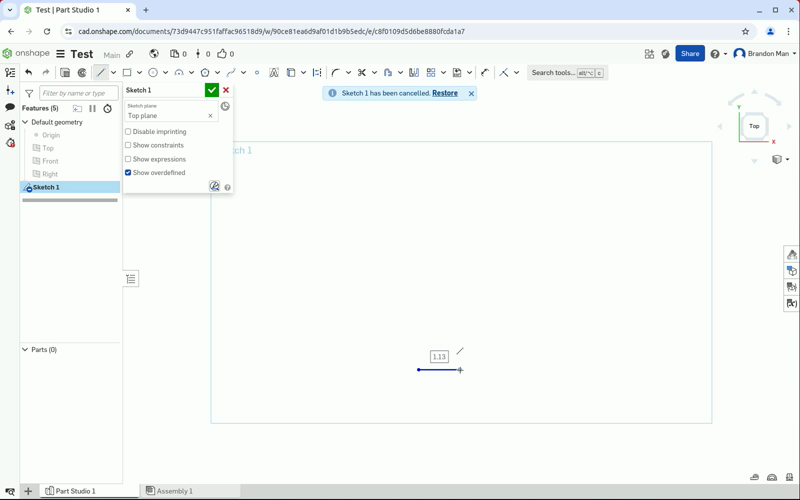
scroll(-6)
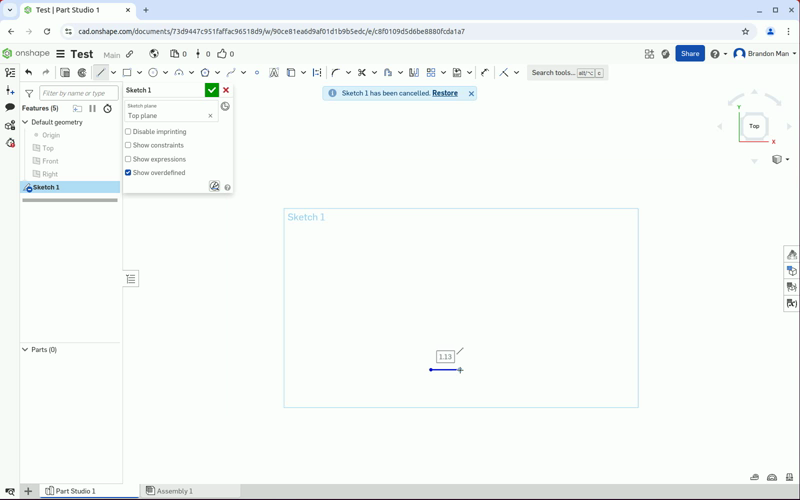
scroll(-6)
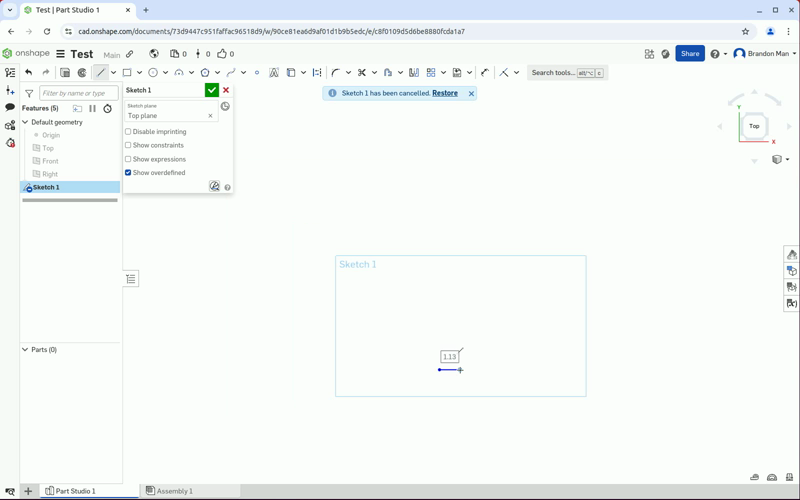
scroll(-6)
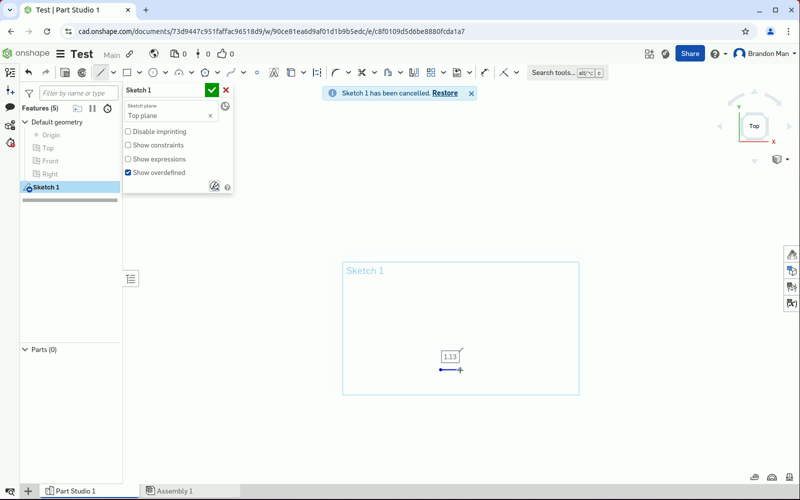
scroll(-6)
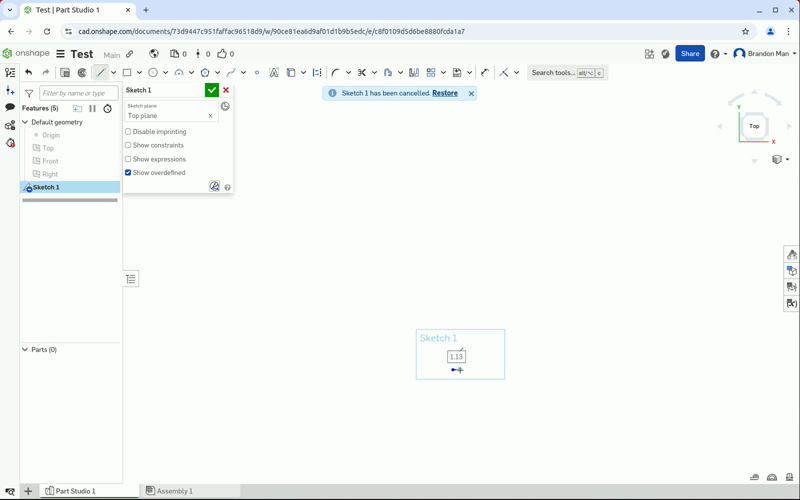
key_up(shift)
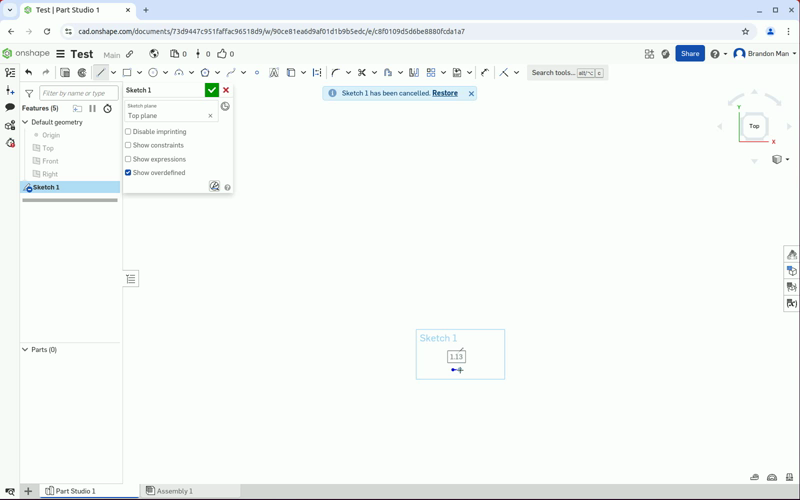
key_down(shift)
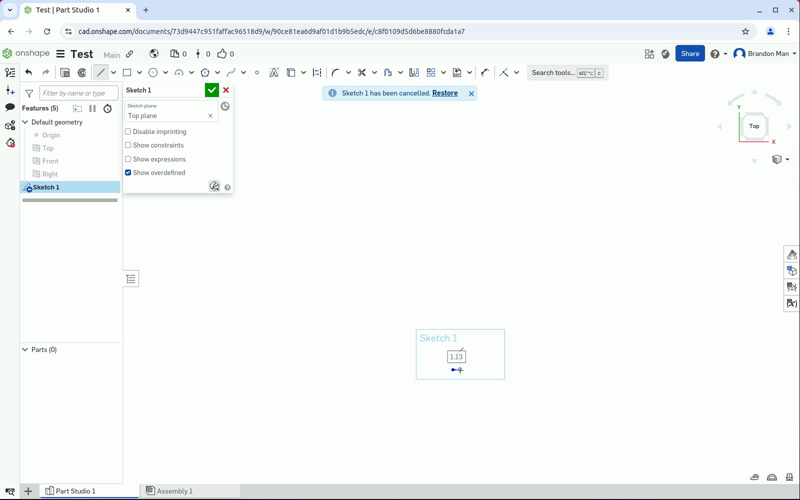
mouse_move(490, 369)
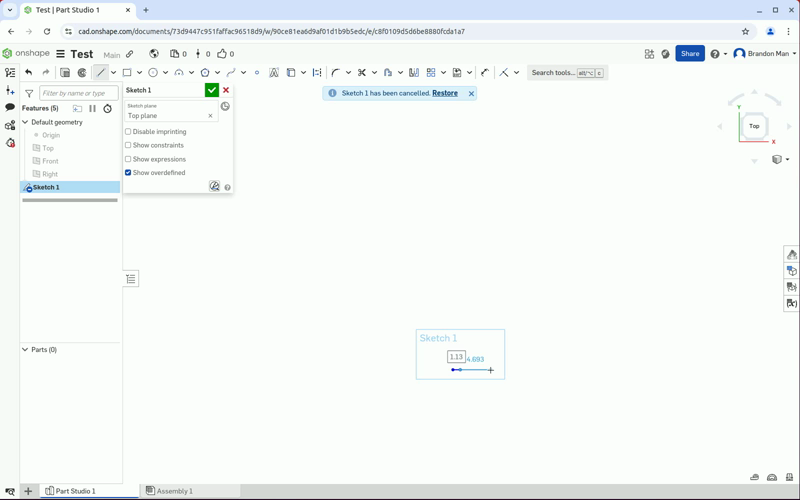
mouse_move(467, 369)
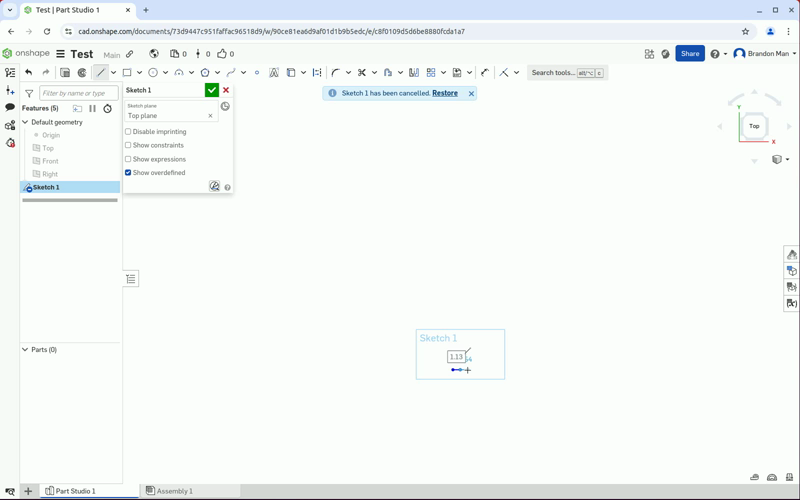
scroll(6)
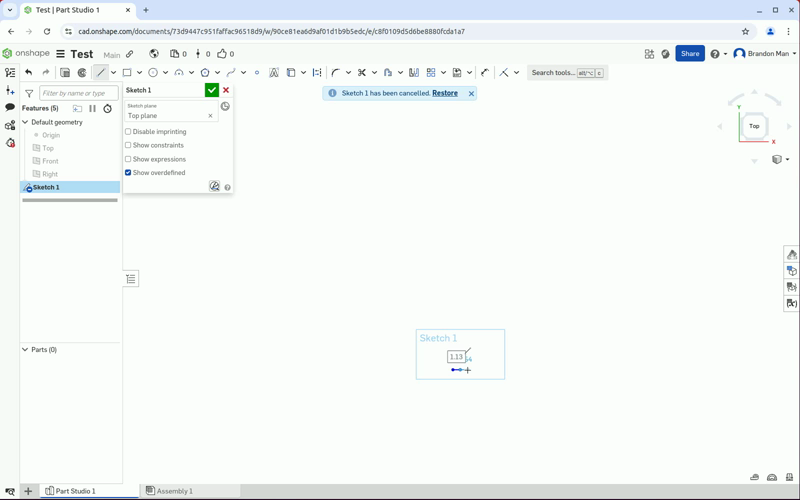
scroll(6)
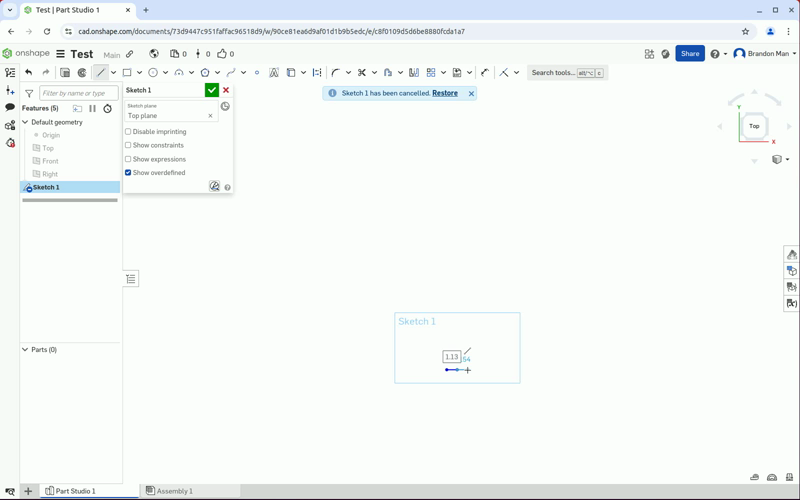
scroll(6)
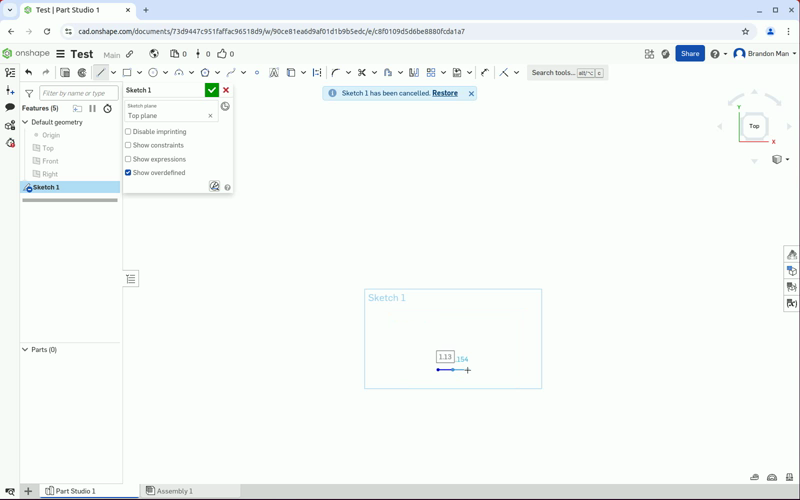
scroll(6)
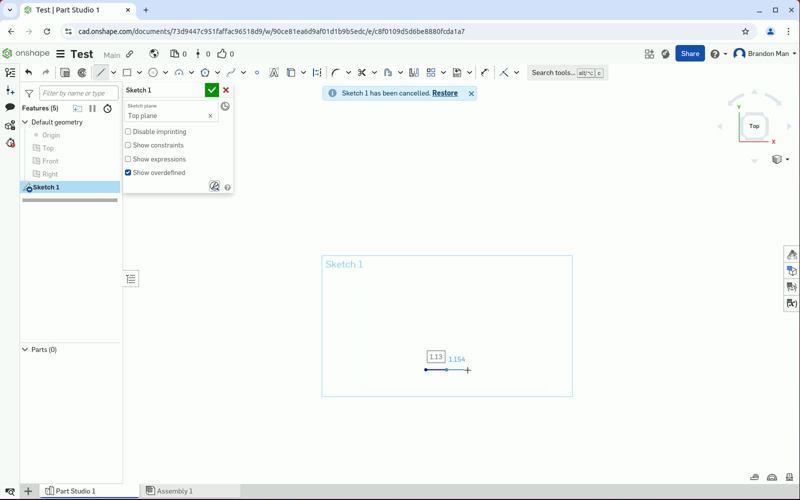
scroll(6)
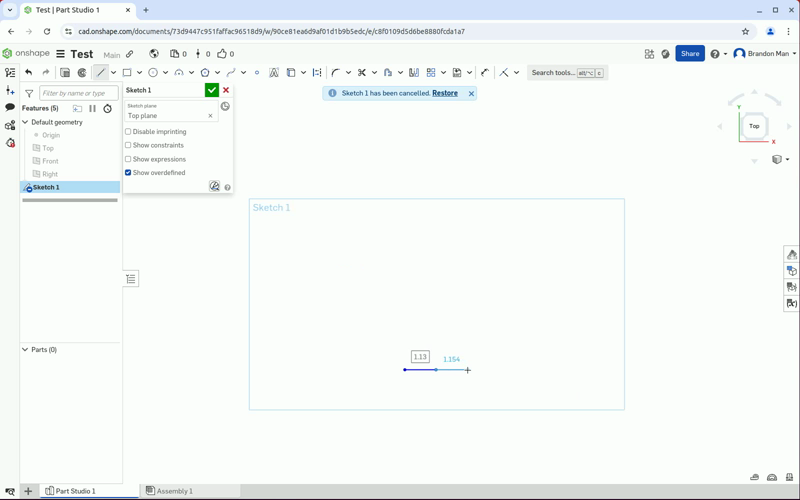
scroll(6)
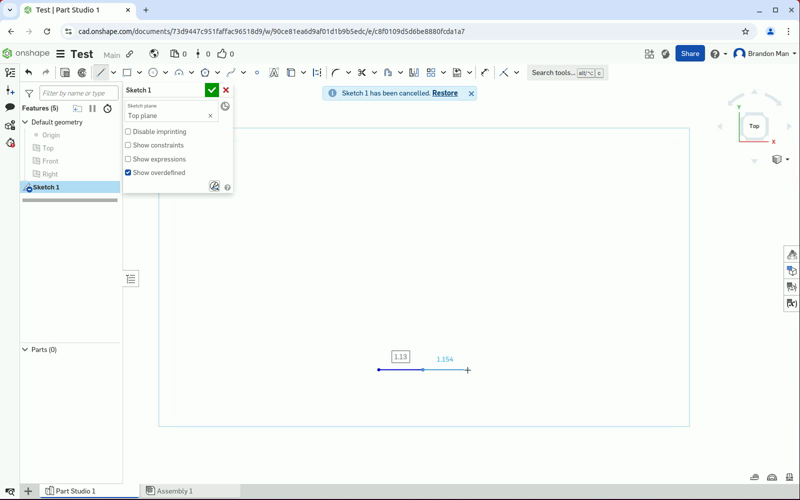
scroll(6)
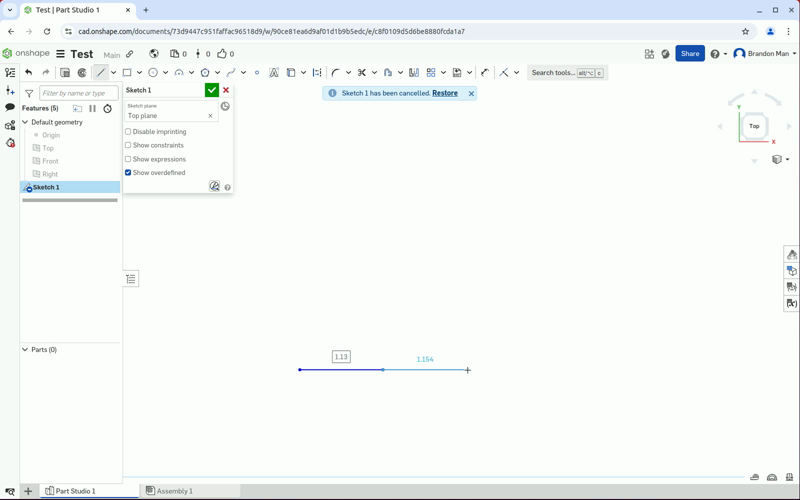
click(467, 369)
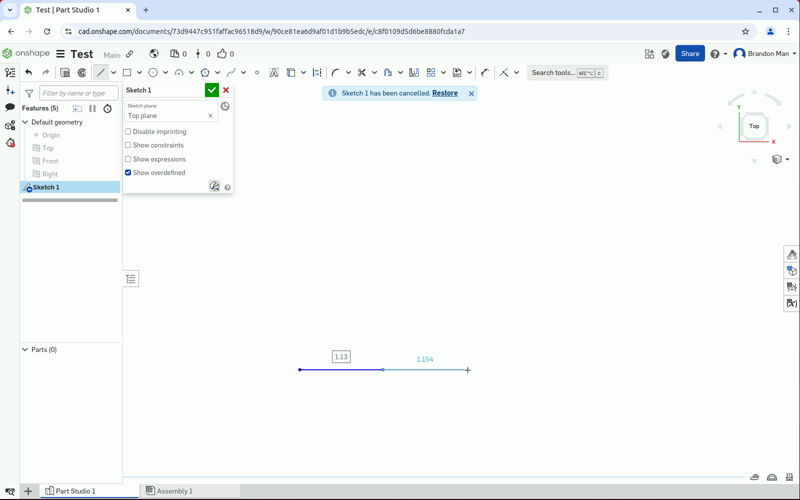
scroll(-6)
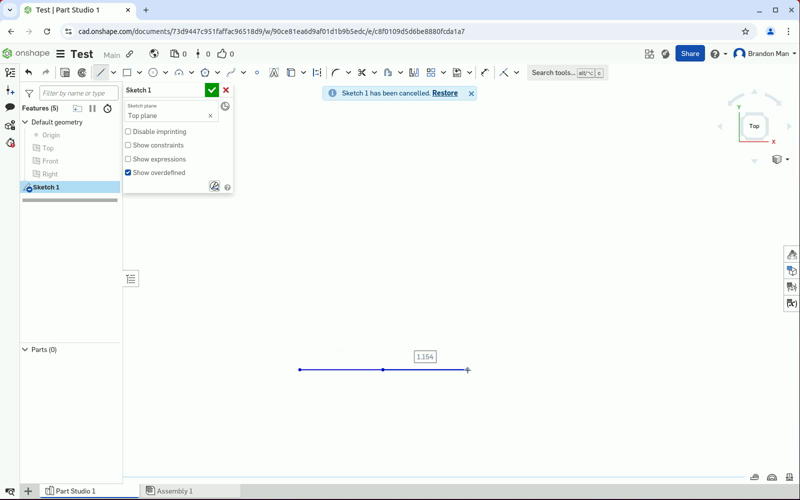
scroll(-6)
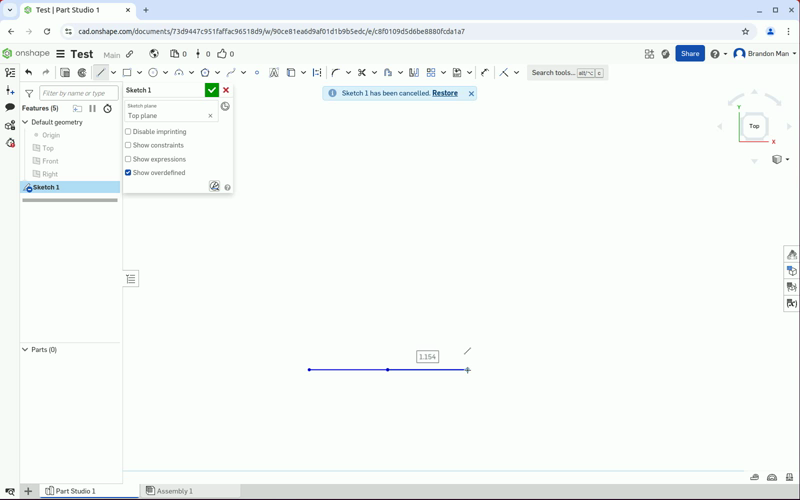
scroll(-6)
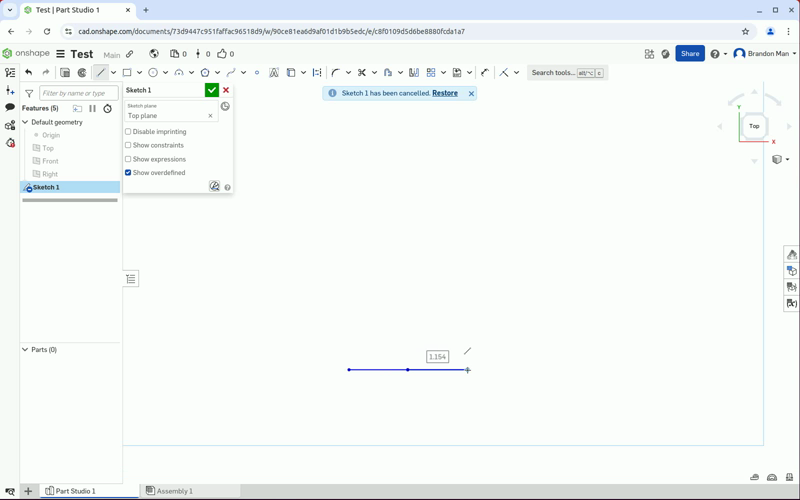
scroll(-6)
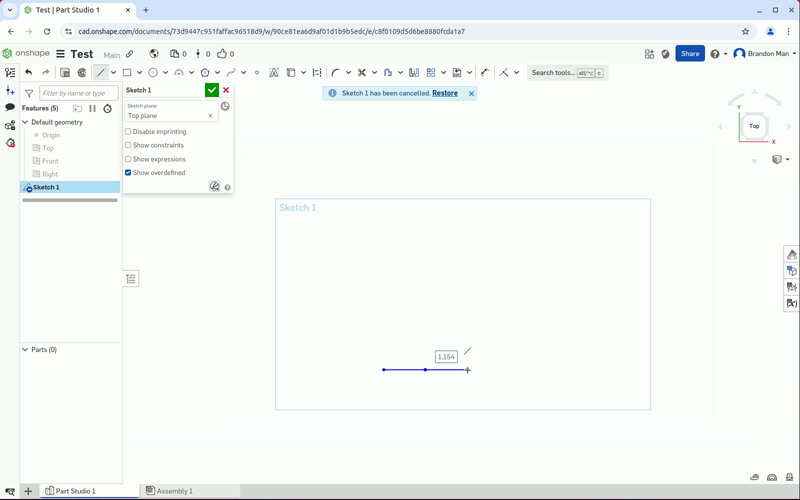
scroll(-6)
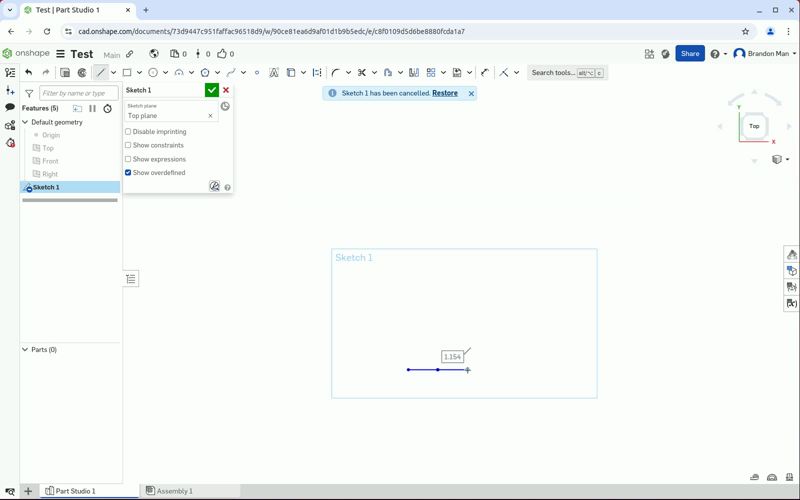
scroll(-6)
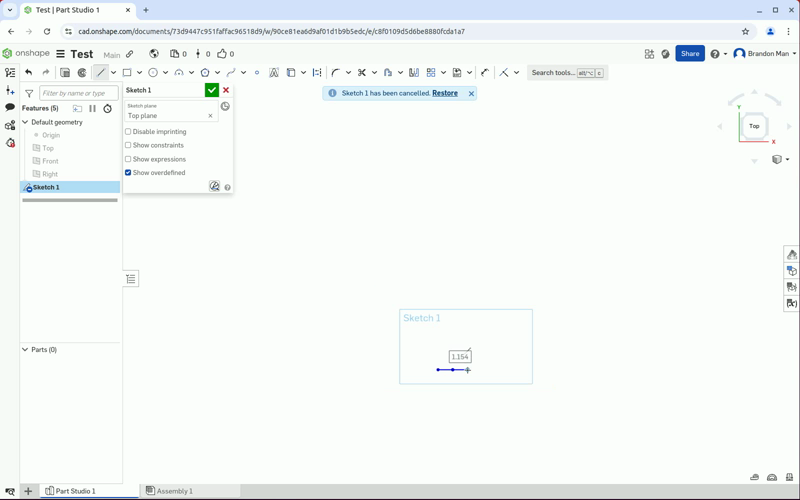
scroll(-6)
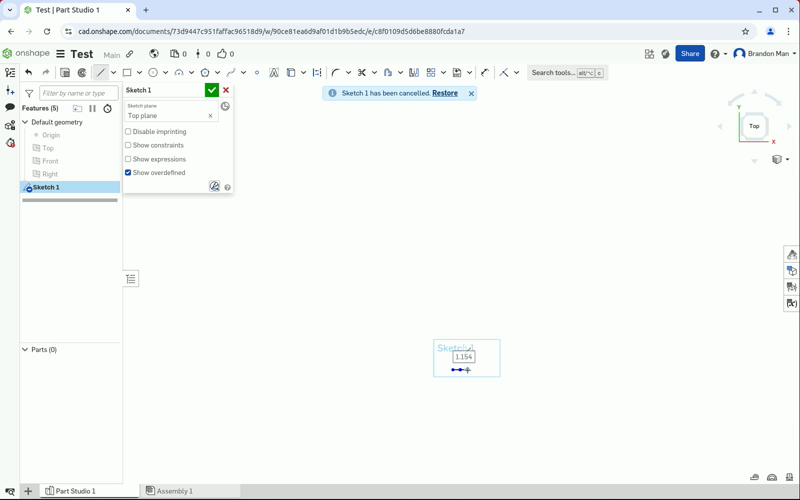
key_up(shift)
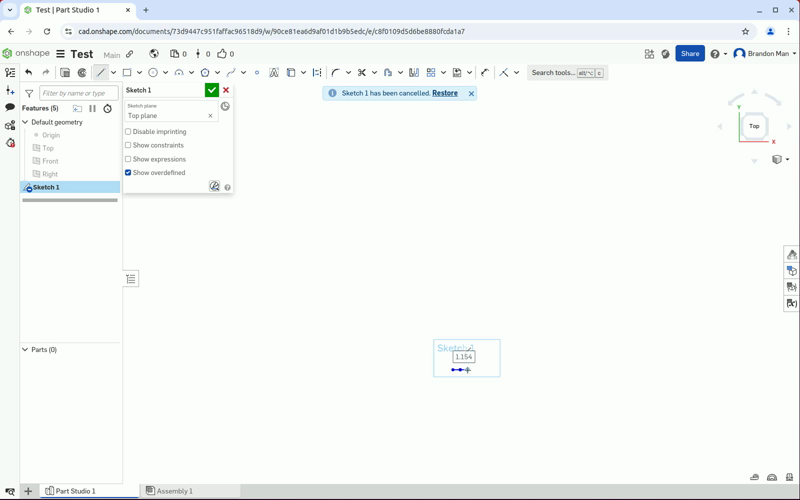
key_down(shift)
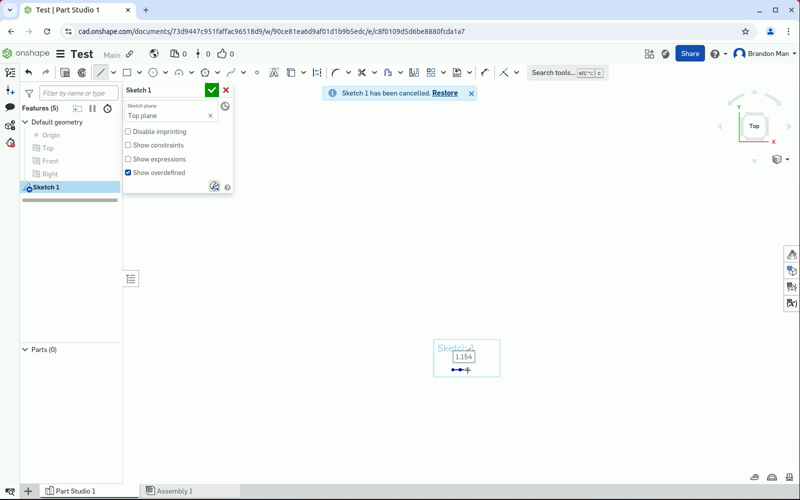
mouse_move(467, 195)
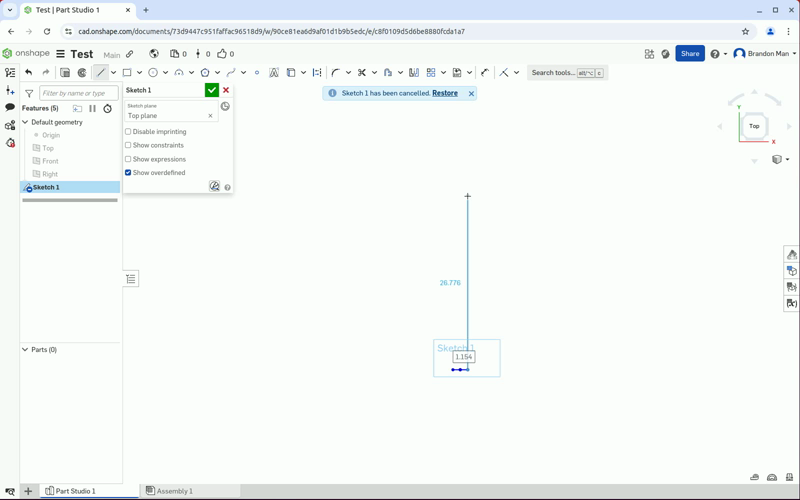
click(467, 195)
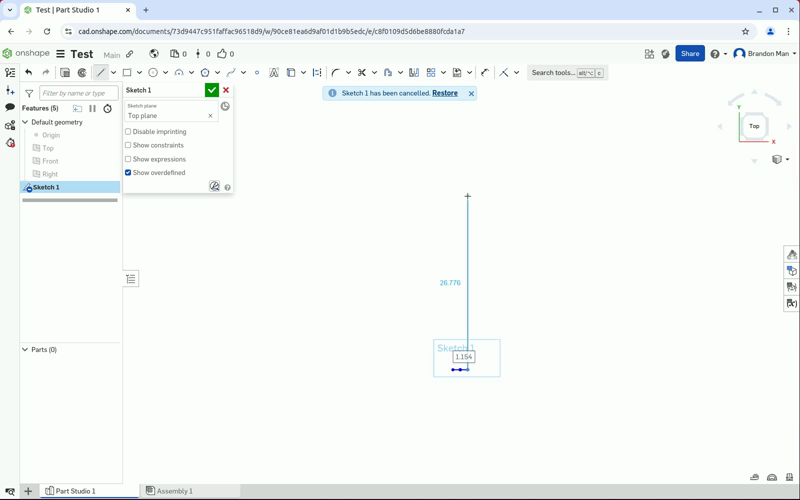
key_up(shift)
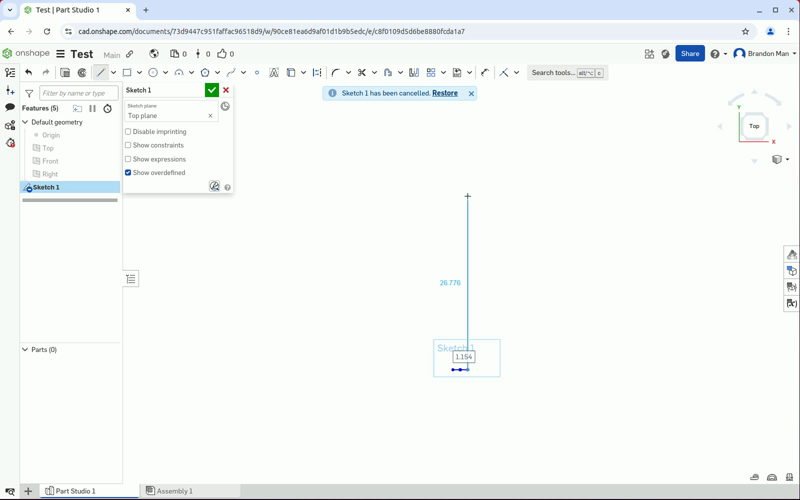
key_down(shift)
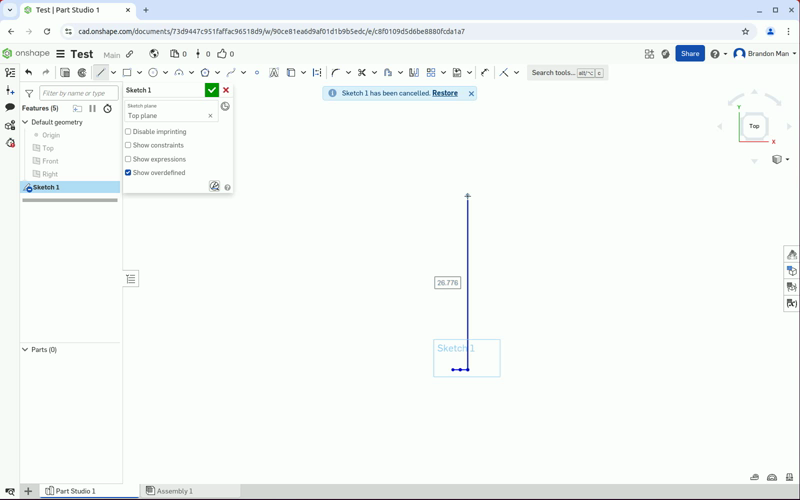
mouse_move(497, 195)
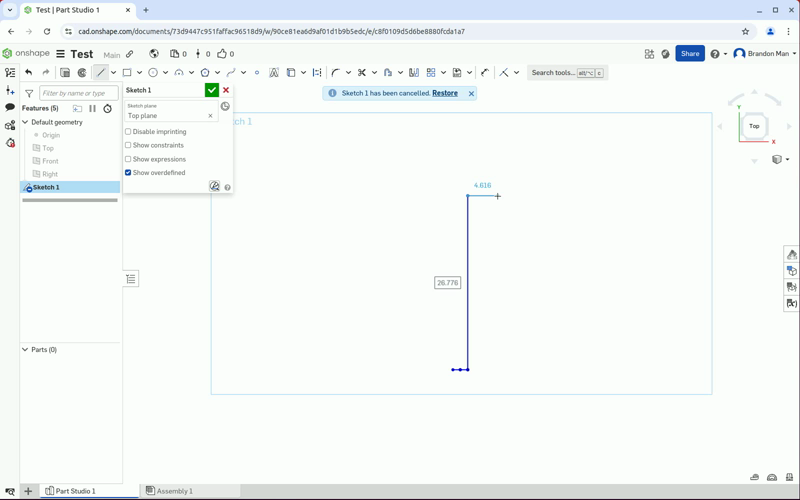
mouse_move(460, 195)
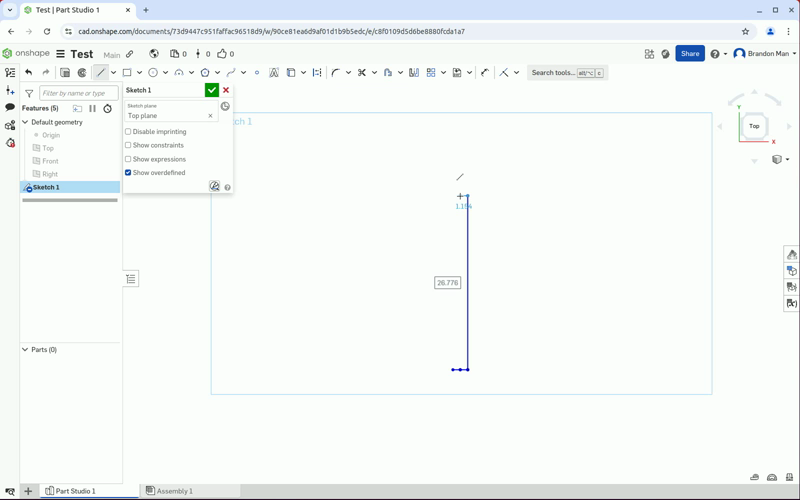
scroll(6)
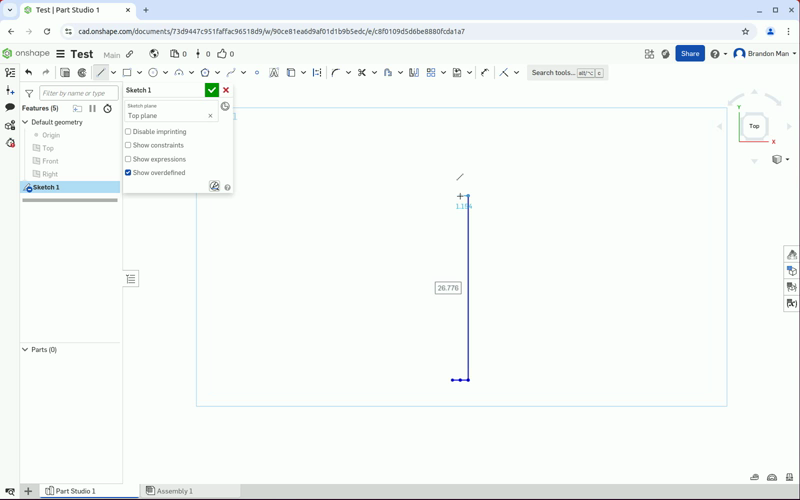
scroll(6)
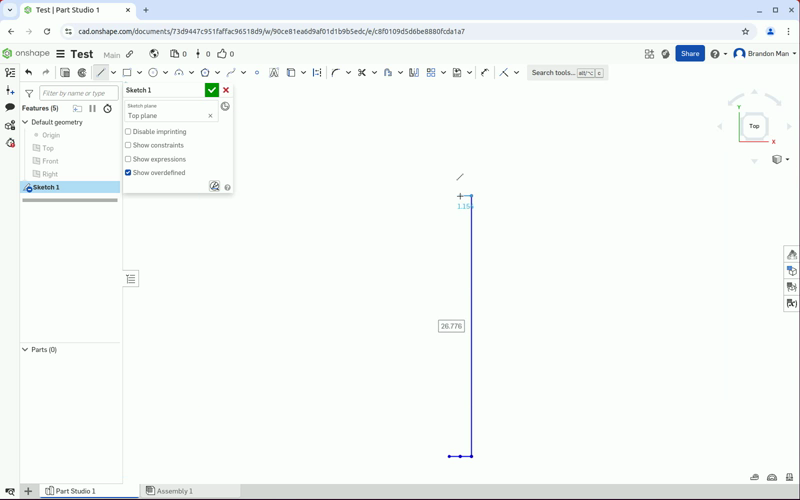
scroll(6)
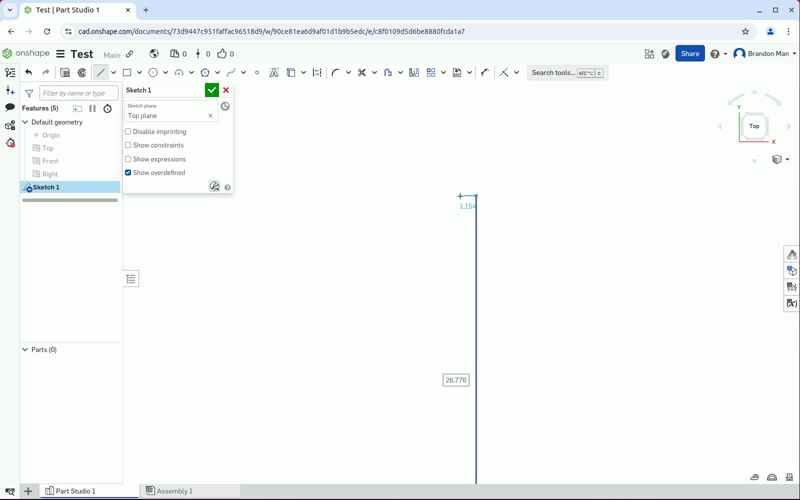
scroll(6)
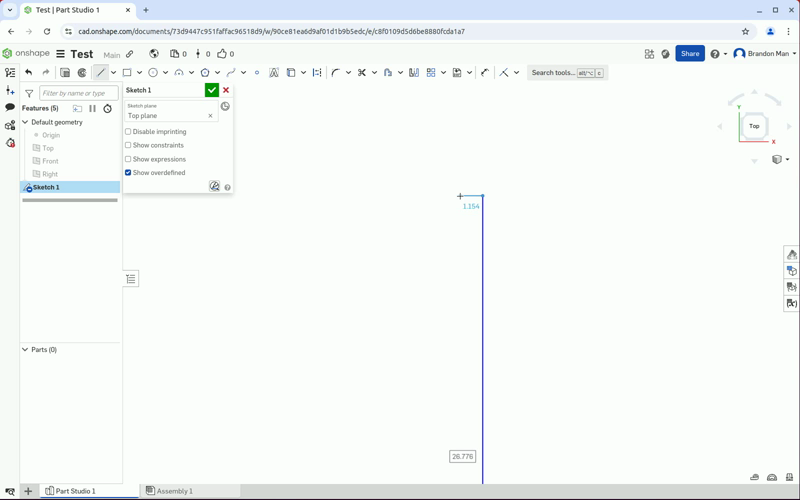
scroll(6)
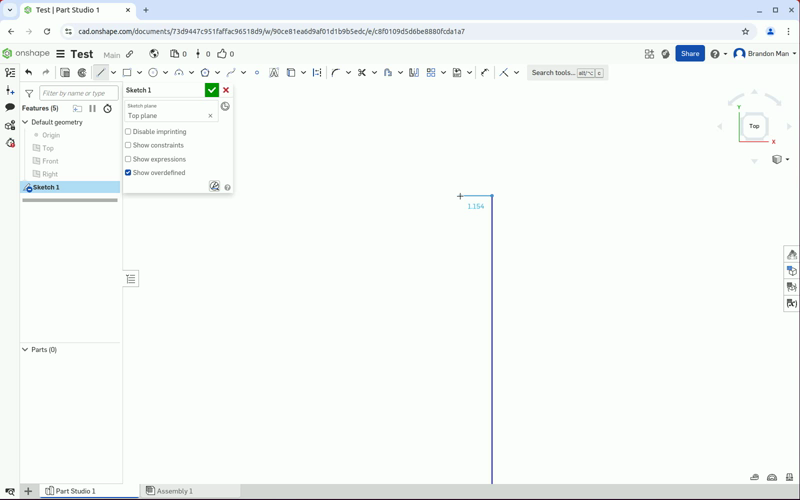
scroll(6)
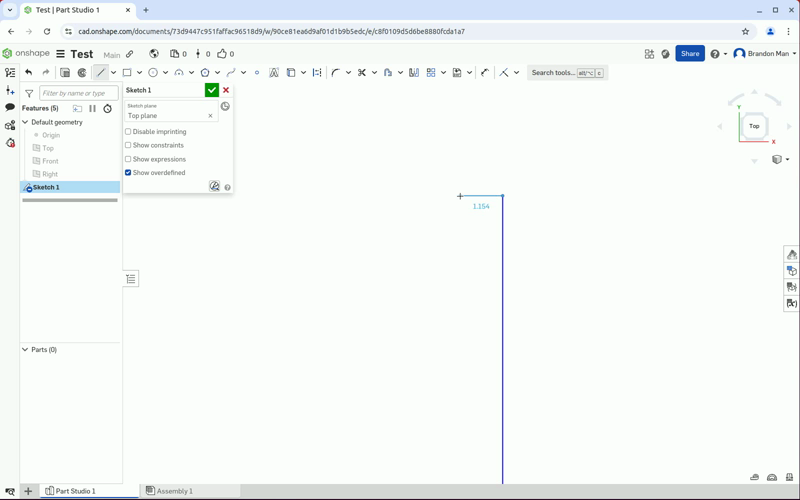
scroll(6)
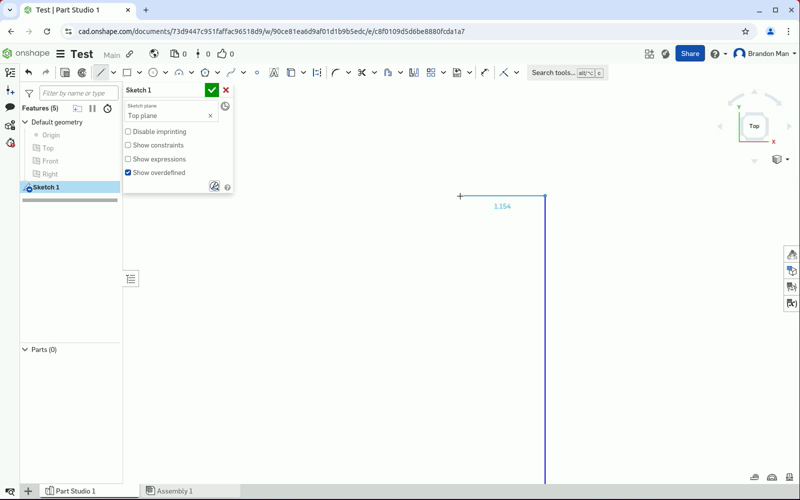
click(460, 195)
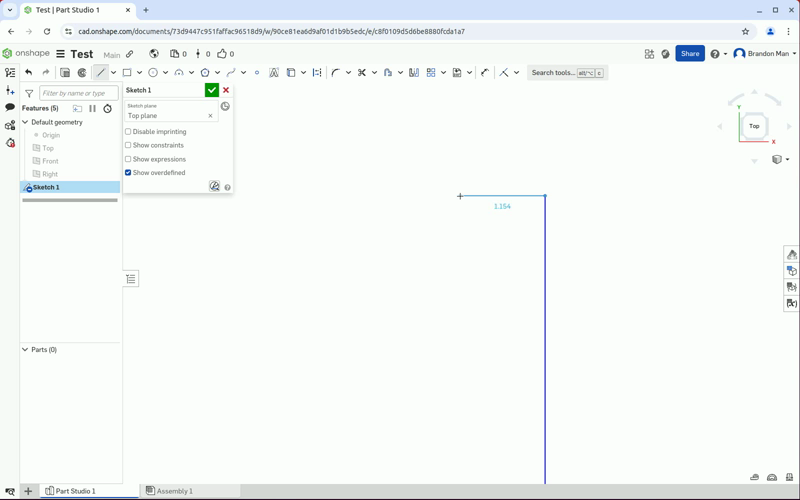
scroll(-6)
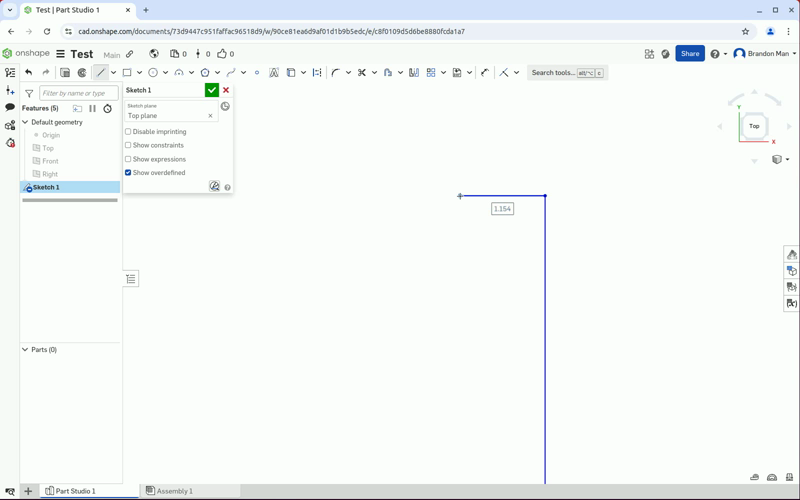
scroll(-6)
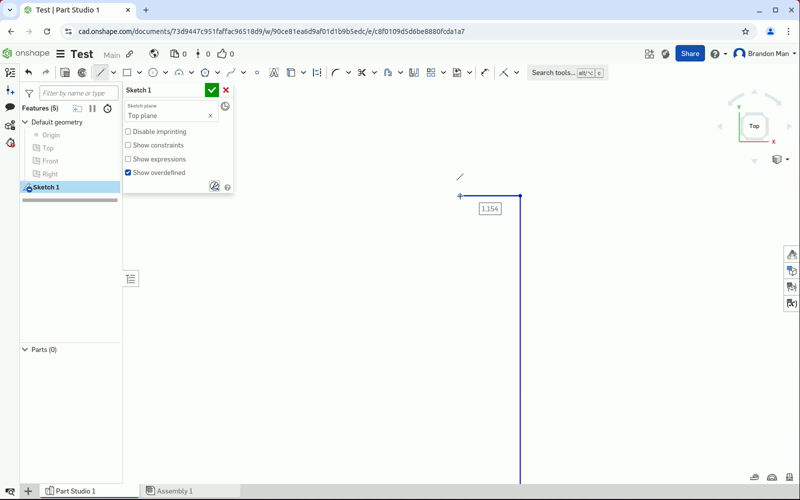
scroll(-6)
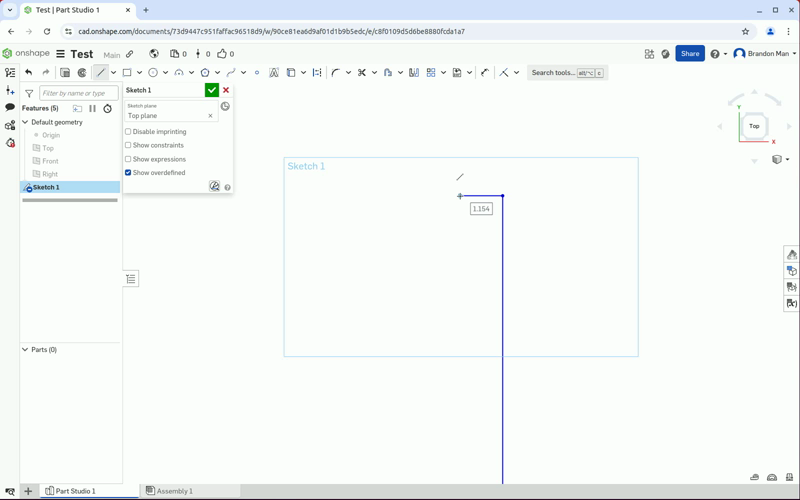
scroll(-6)
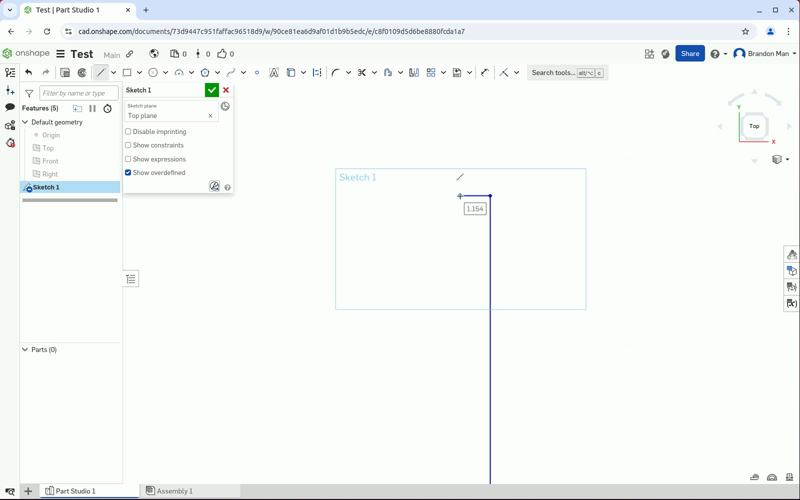
scroll(-6)
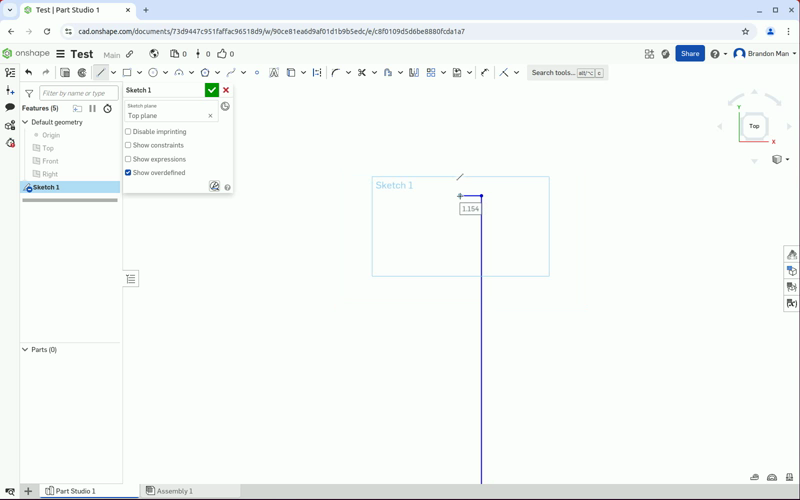
scroll(-6)
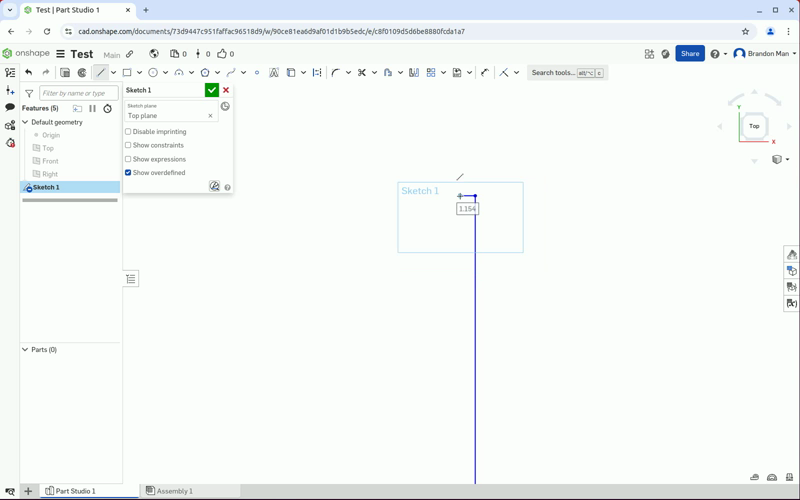
scroll(-6)
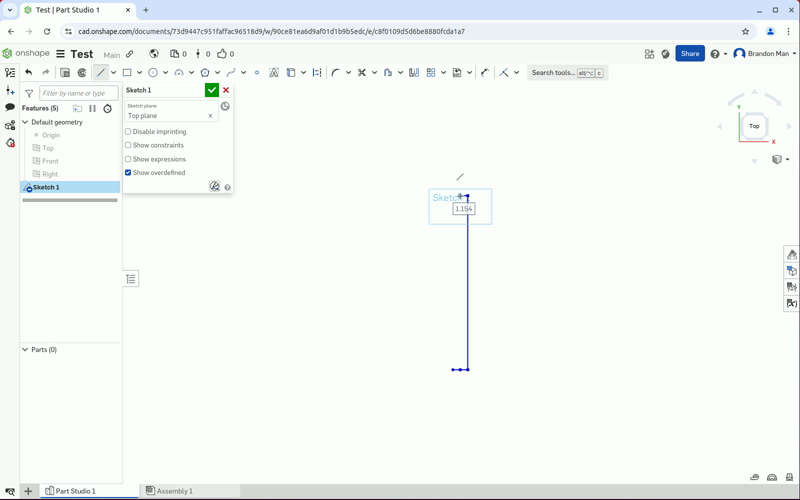
key_up(shift)
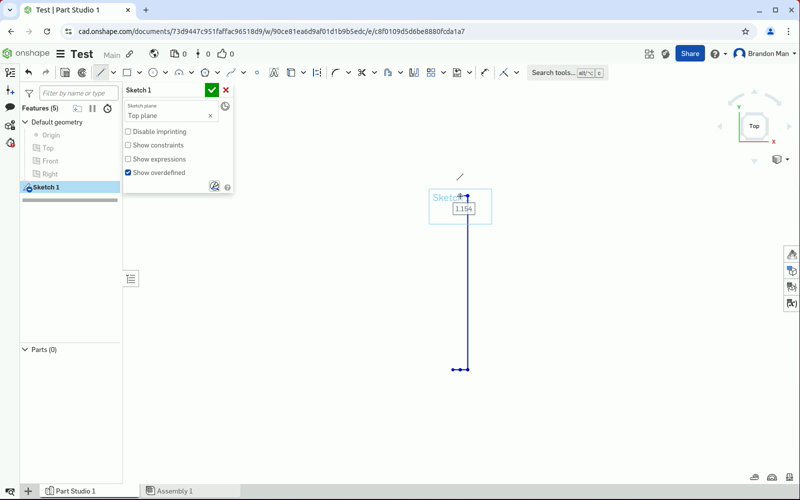
key_down(shift)
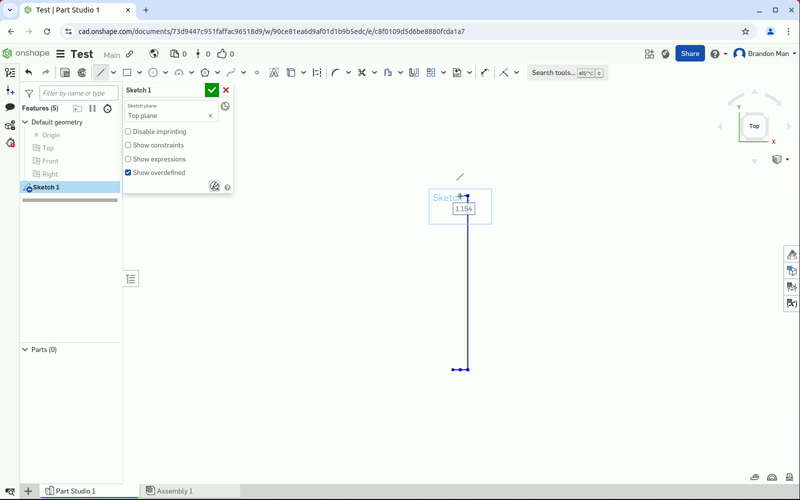
mouse_move(490, 195)
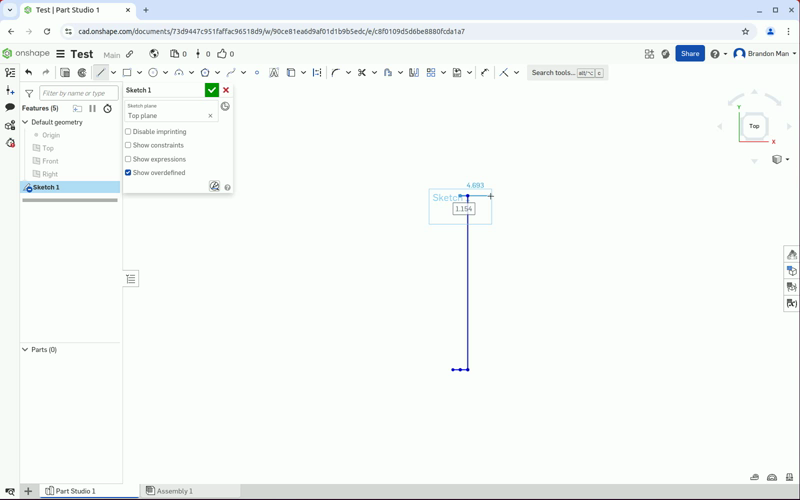
mouse_move(454, 195)
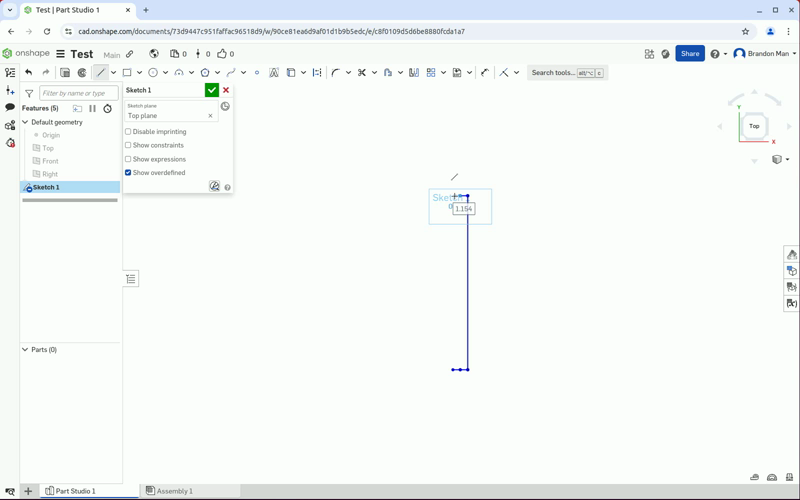
scroll(6)
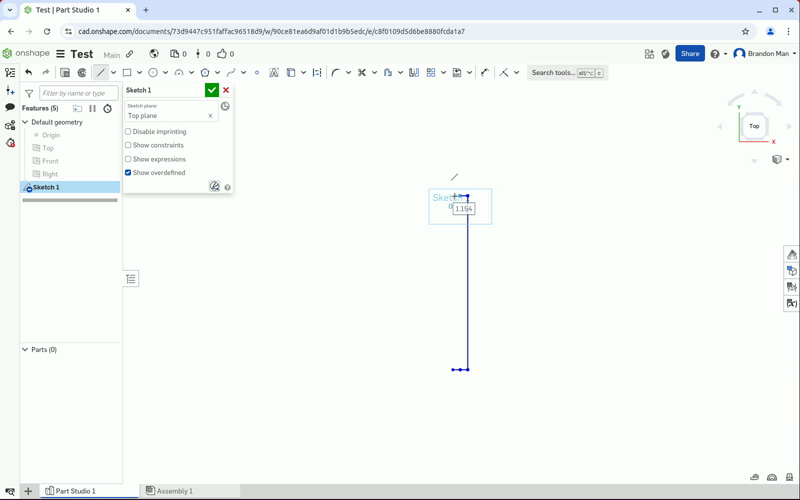
scroll(6)
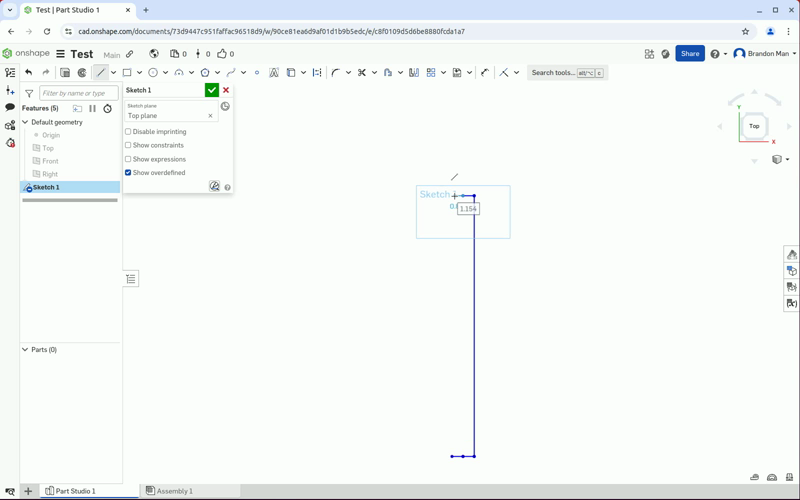
scroll(6)
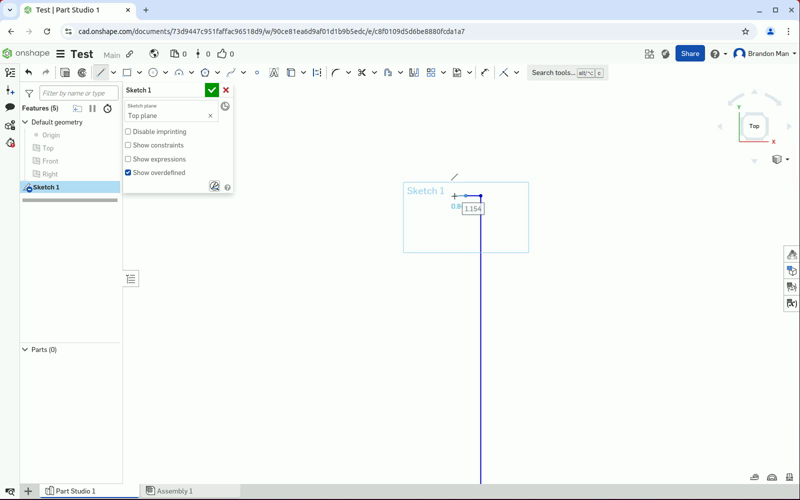
scroll(6)
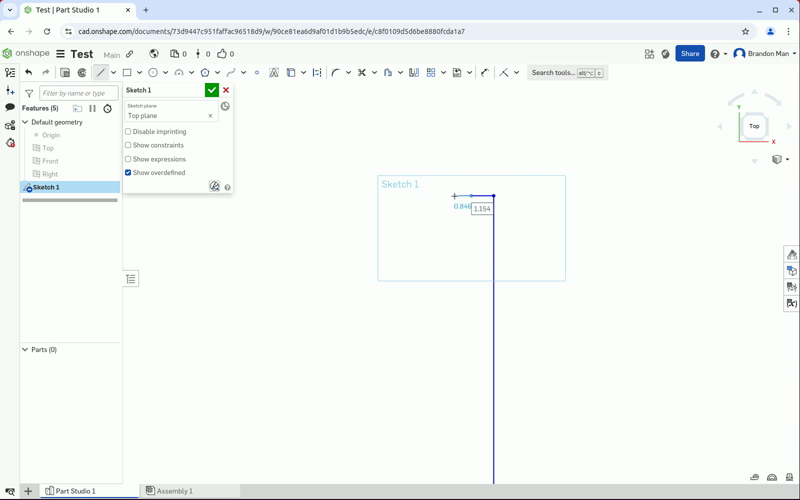
scroll(6)
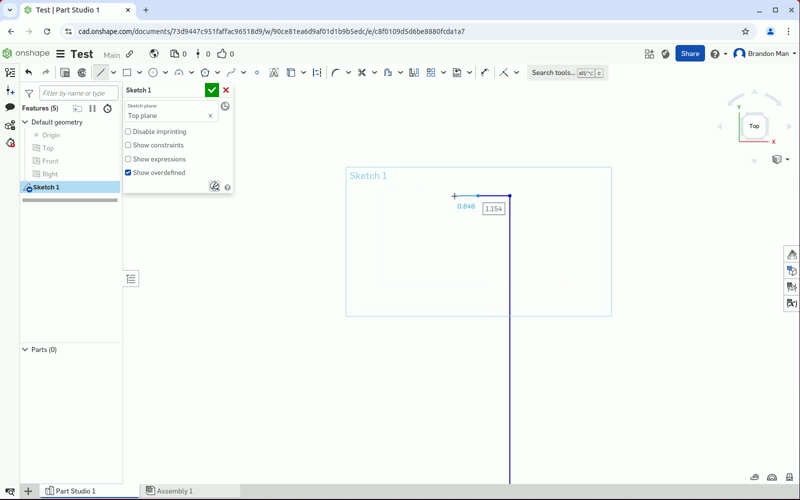
scroll(6)
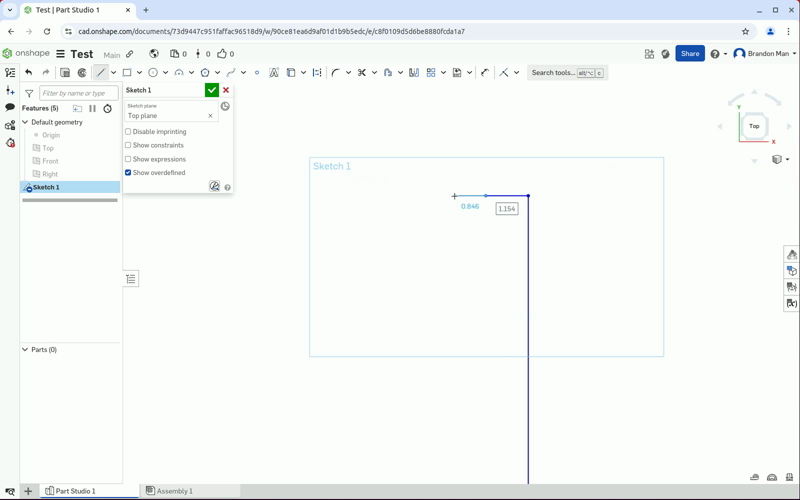
scroll(6)
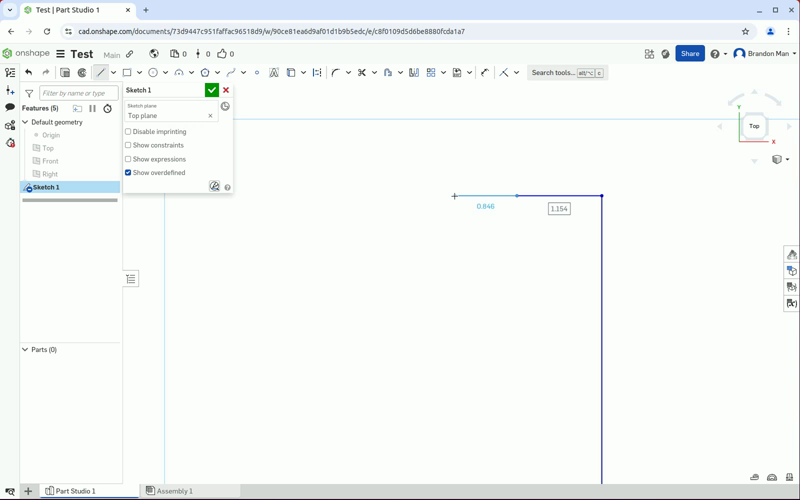
click(454, 195)
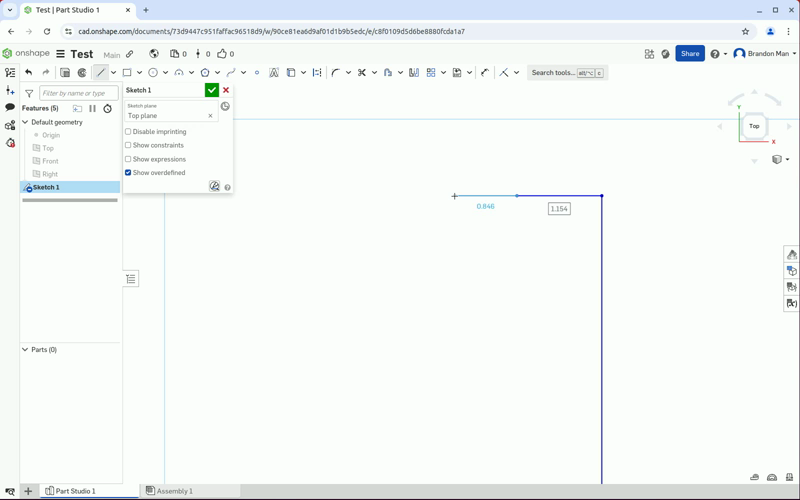
scroll(-6)
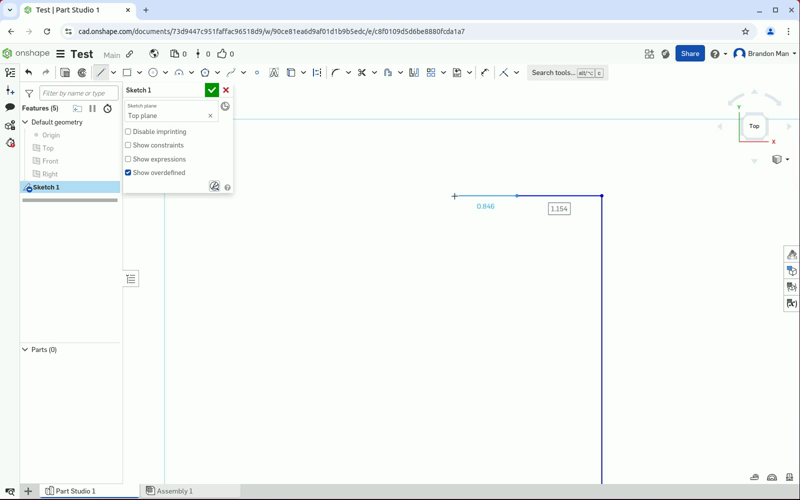
scroll(-6)
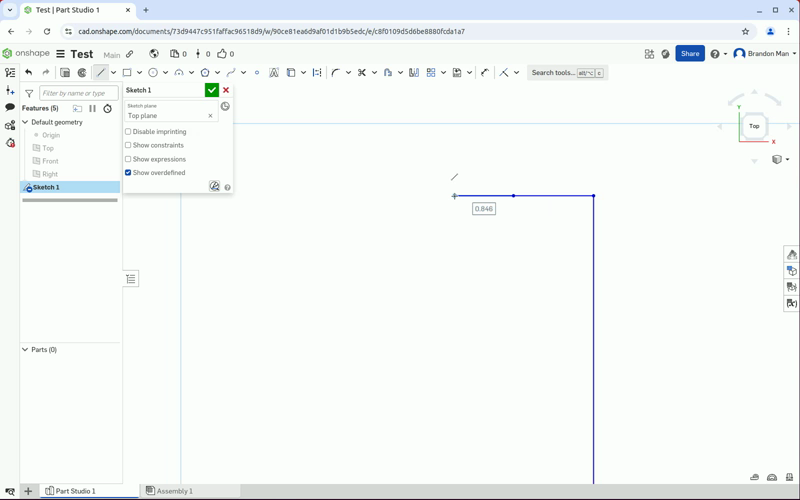
scroll(-6)
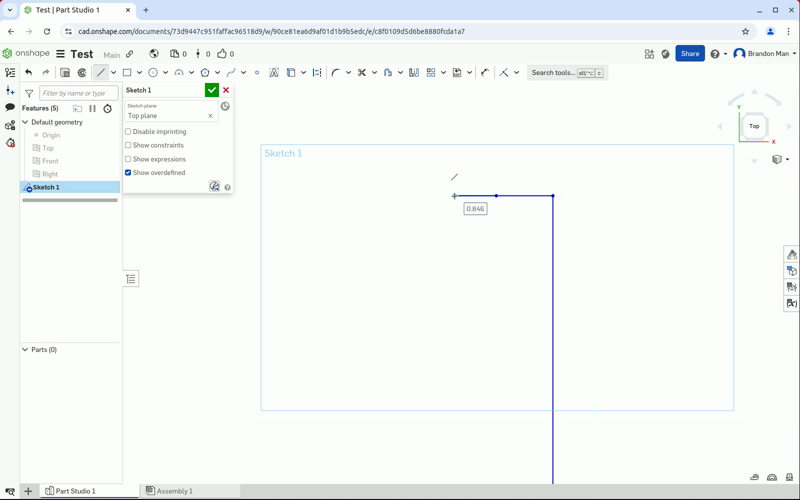
scroll(-6)
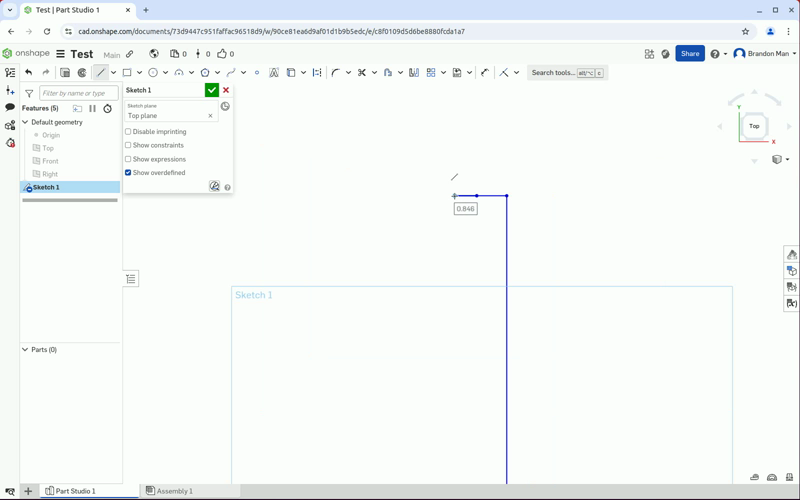
scroll(-6)
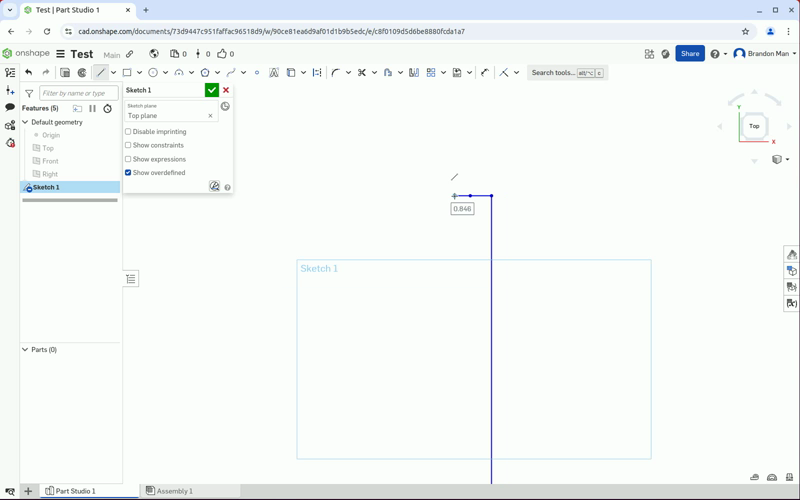
scroll(-6)
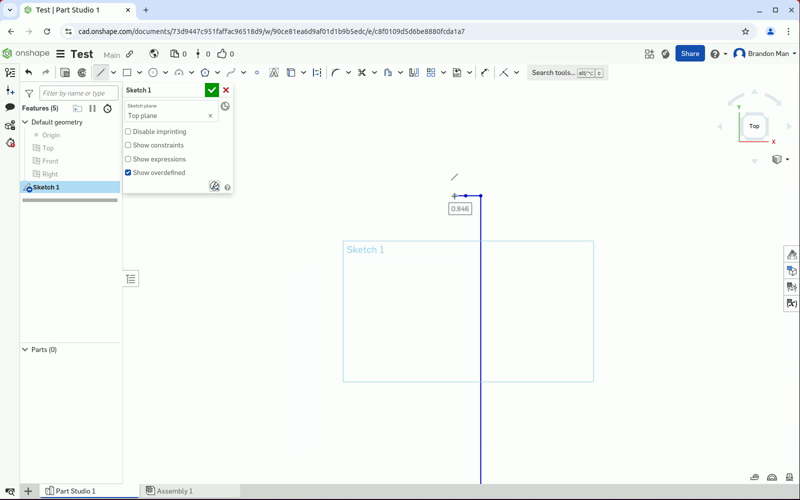
scroll(-6)
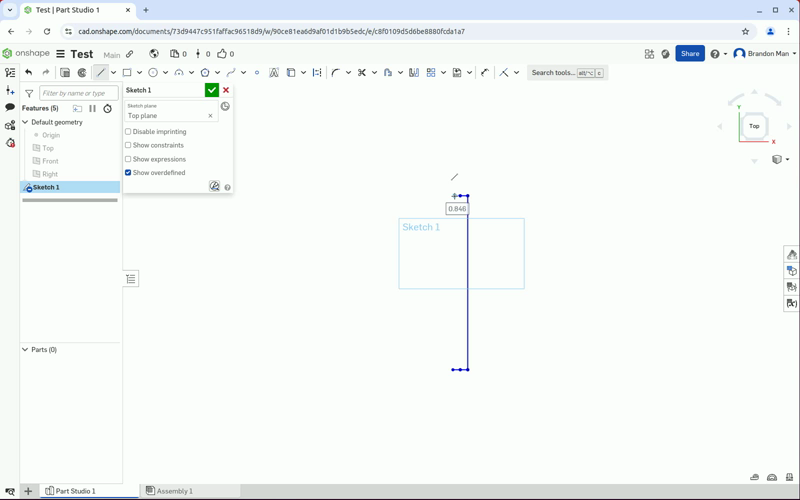
key_up(shift)
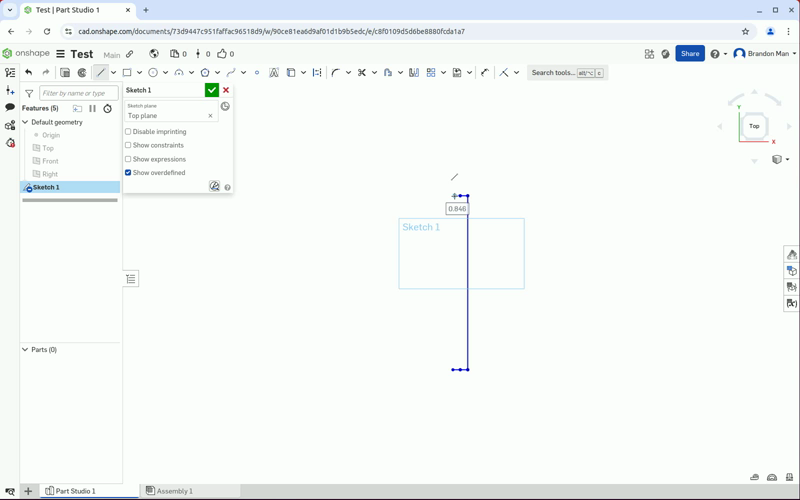
key_down(shift)
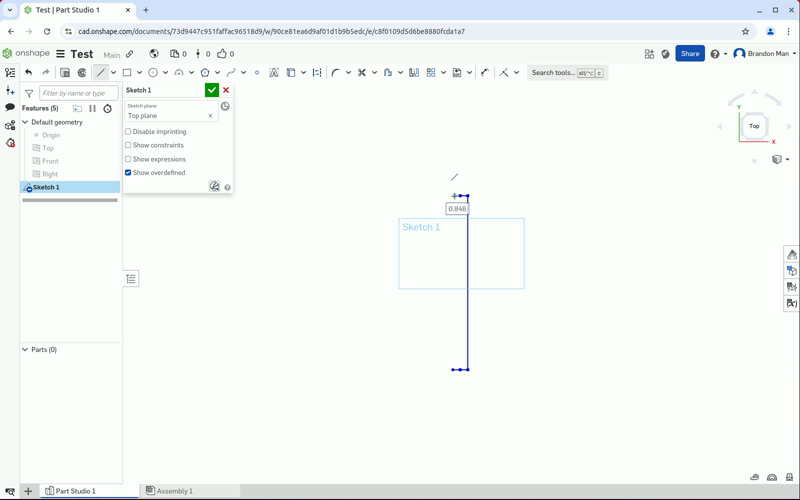
mouse_move(454, 369)
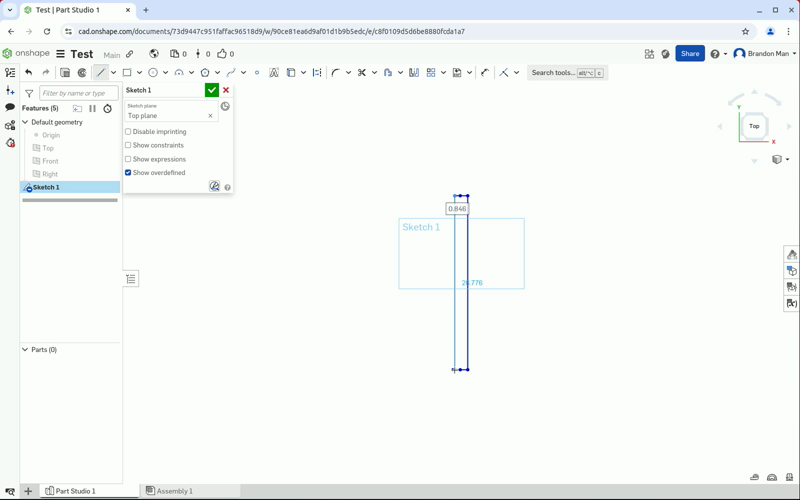
key_up(shift)
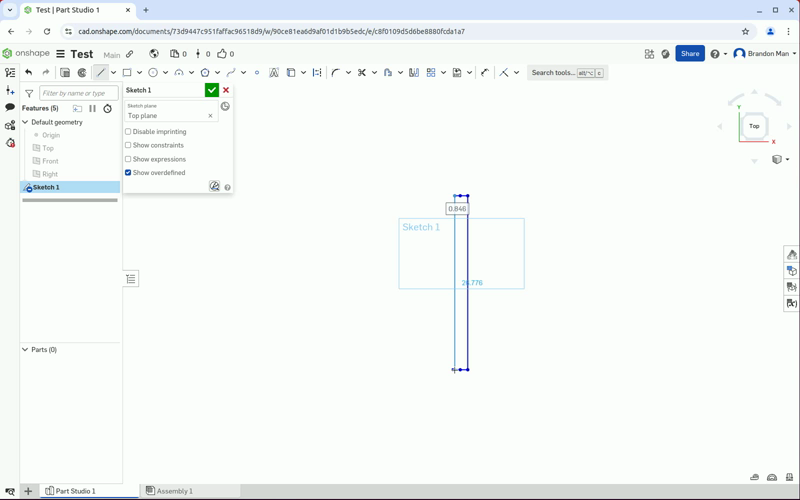
click(454, 369)
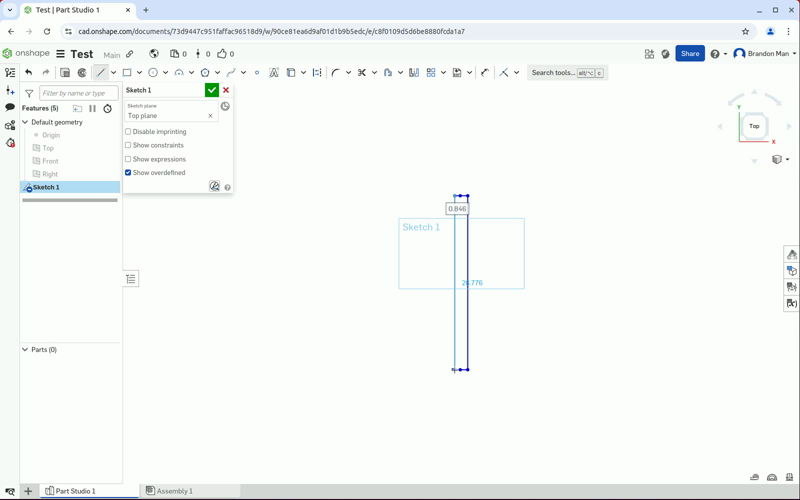
key(esc)
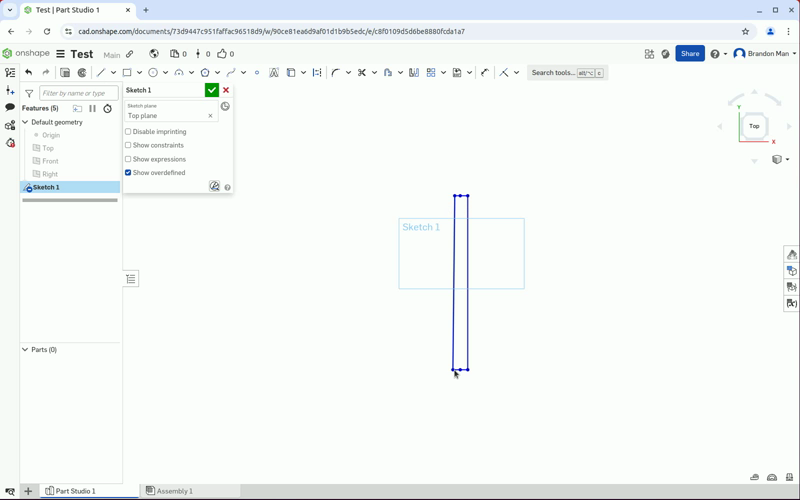
mouse_move(463, 340)
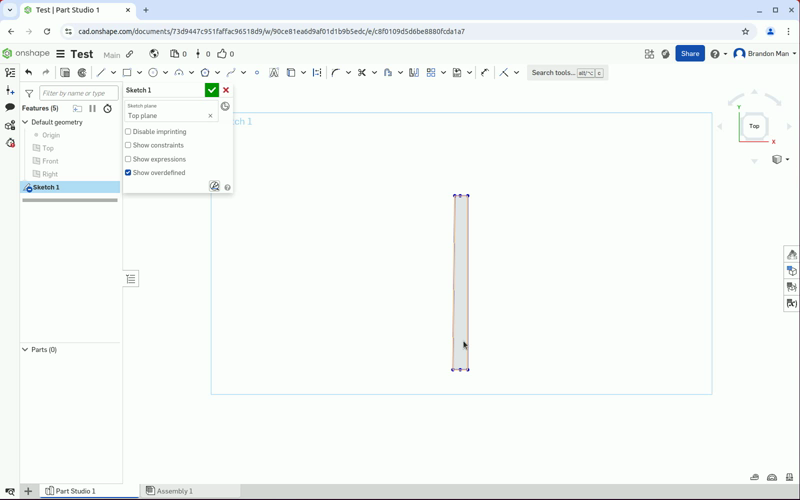
click(463, 340)
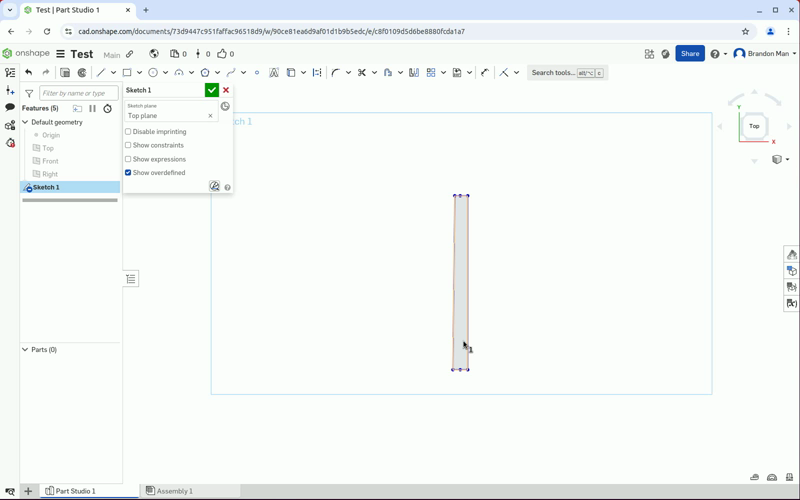
mouse_move(73, 352)
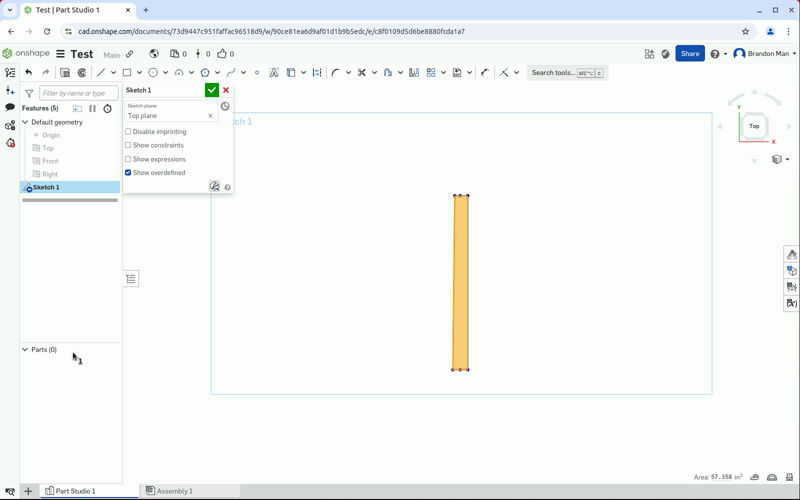
key(shift+y)
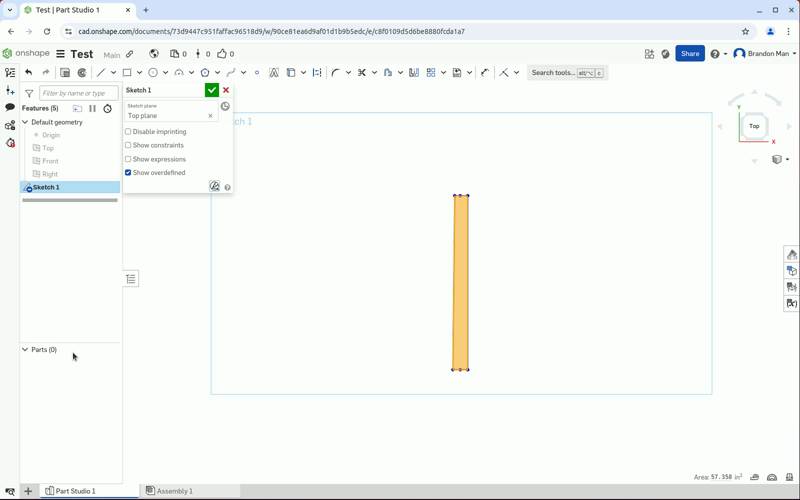
key(shift+e)
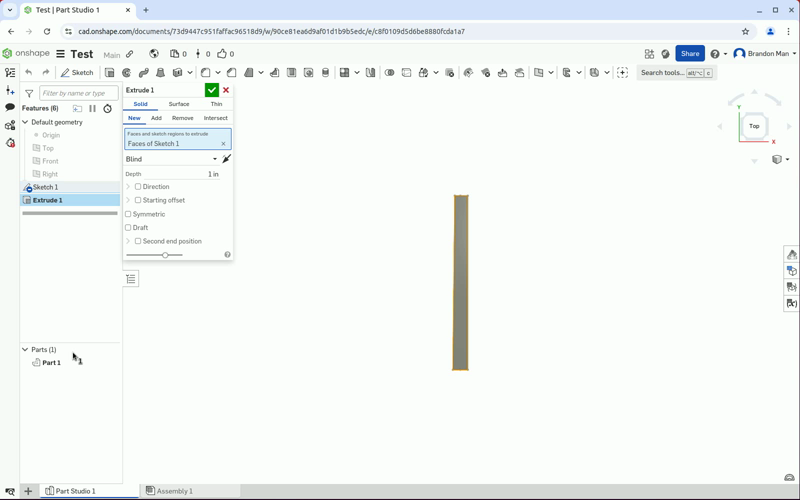
mouse_move(143, 106)
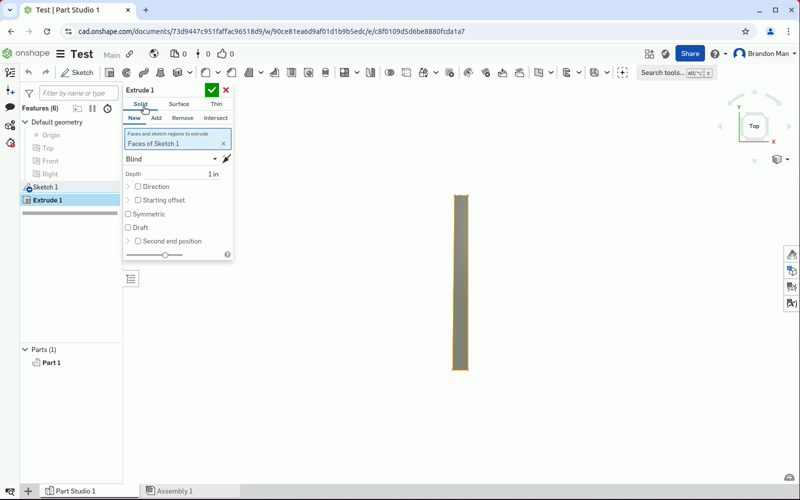
click(143, 106)
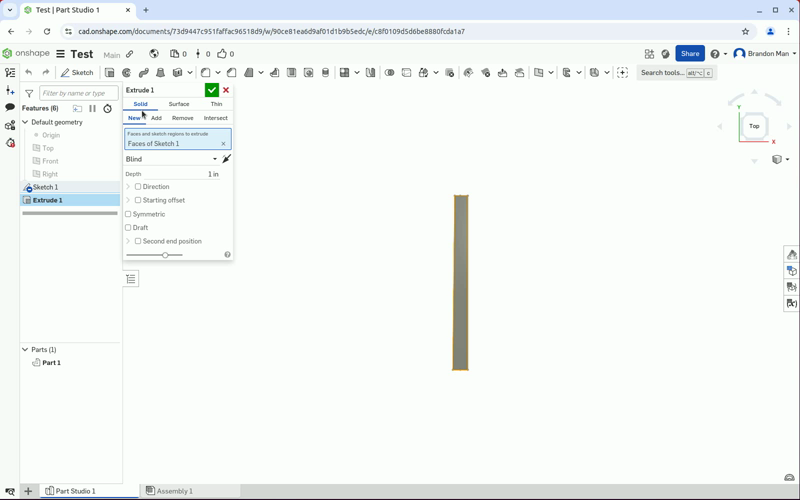
mouse_move(137, 120)
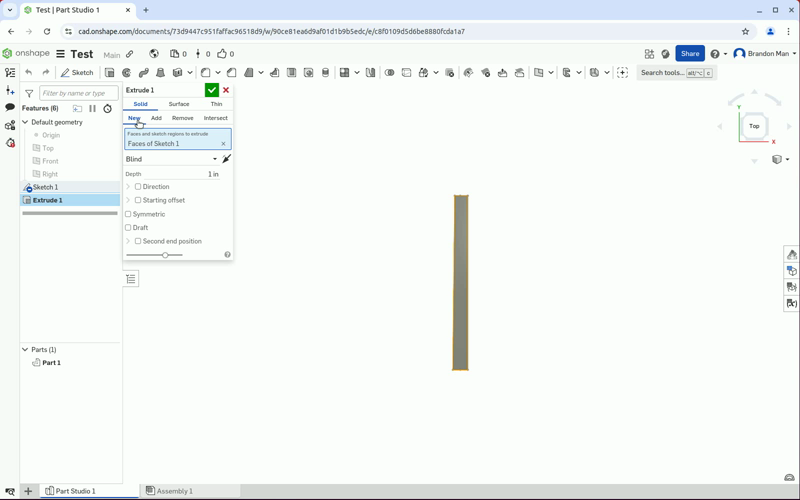
click(137, 120)
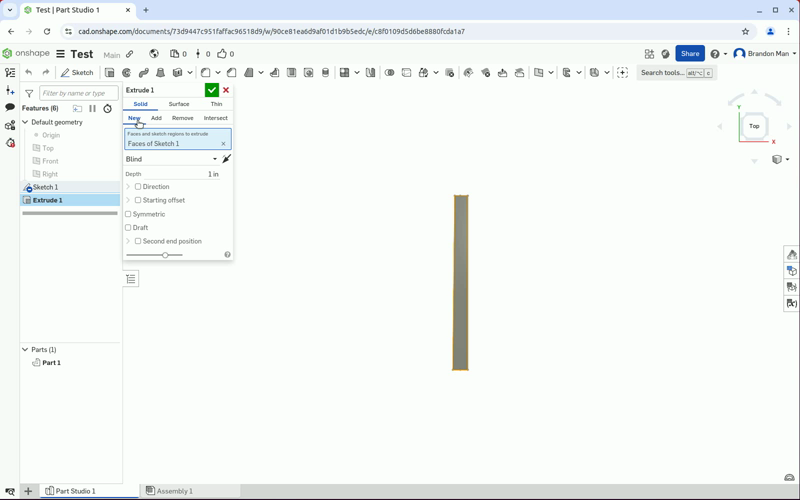
key(tab, 4)
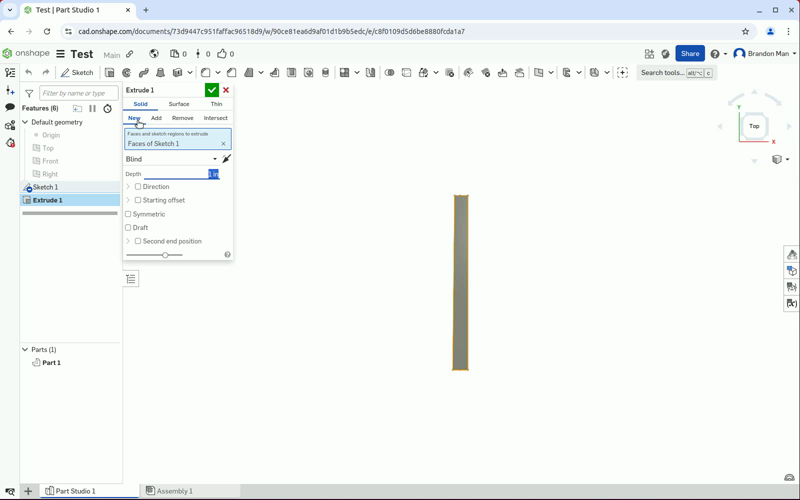
text(-23.108)
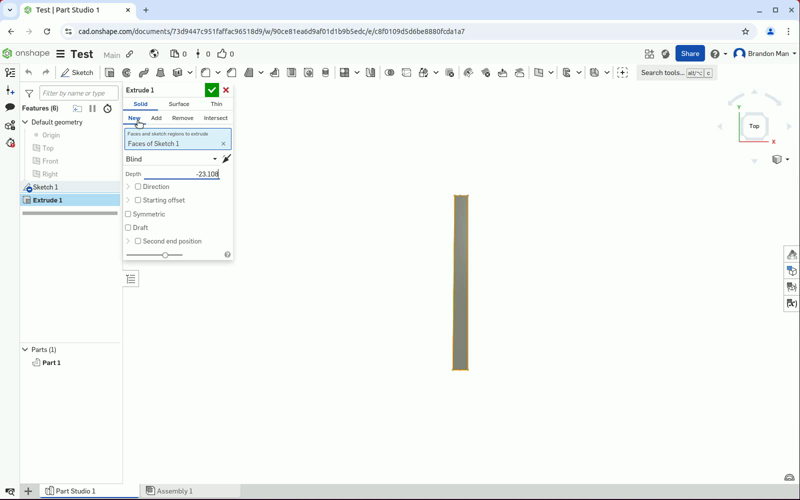
key(enter)
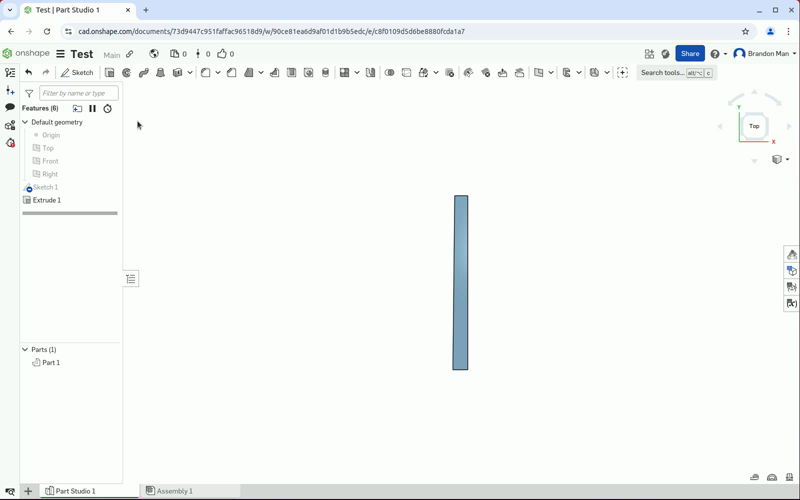
key(shift+h)
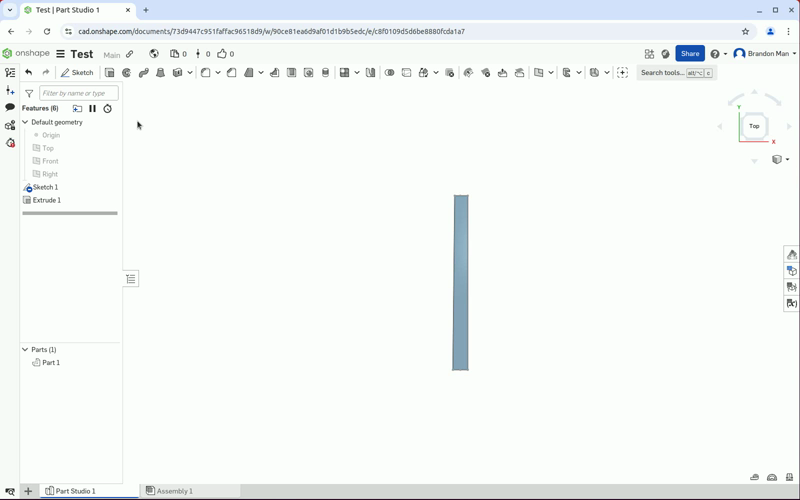
key(shift+h)
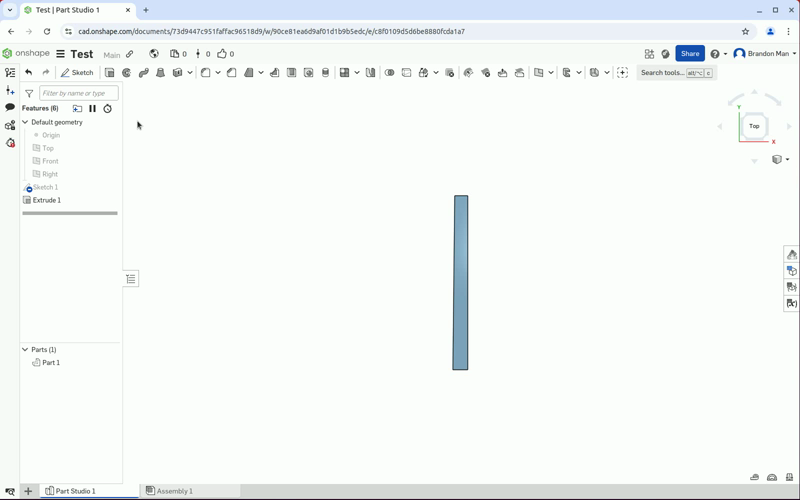
mouse_move(73, 189)
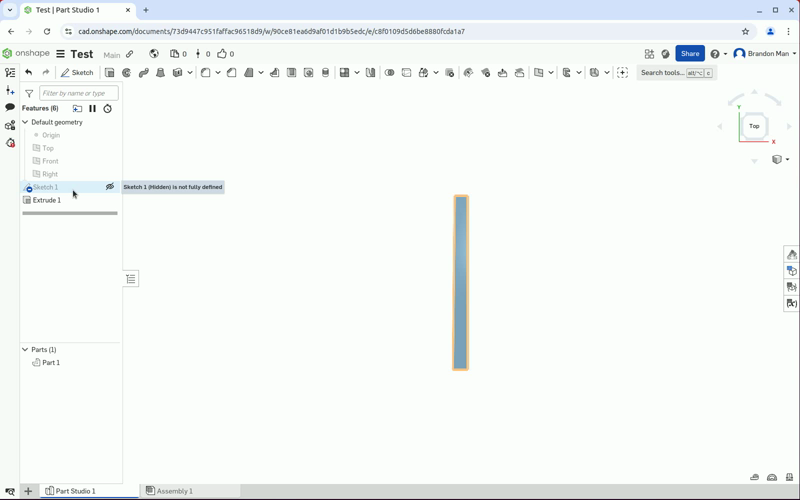
click(73, 189)
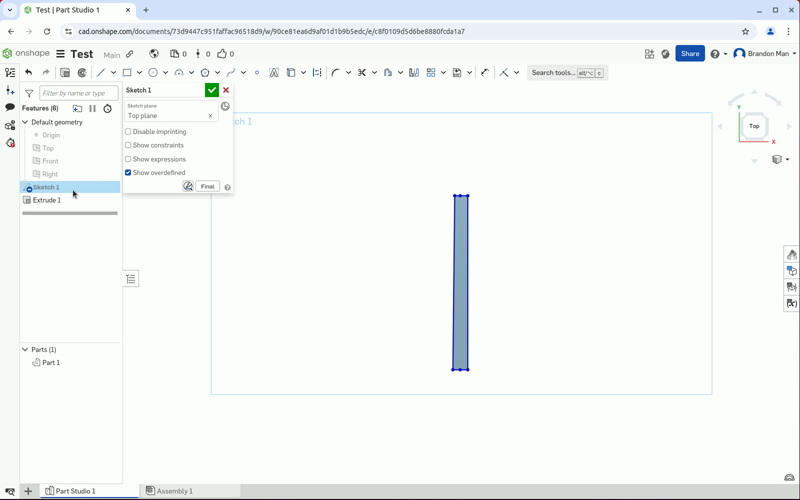
mouse_move(229, 92)
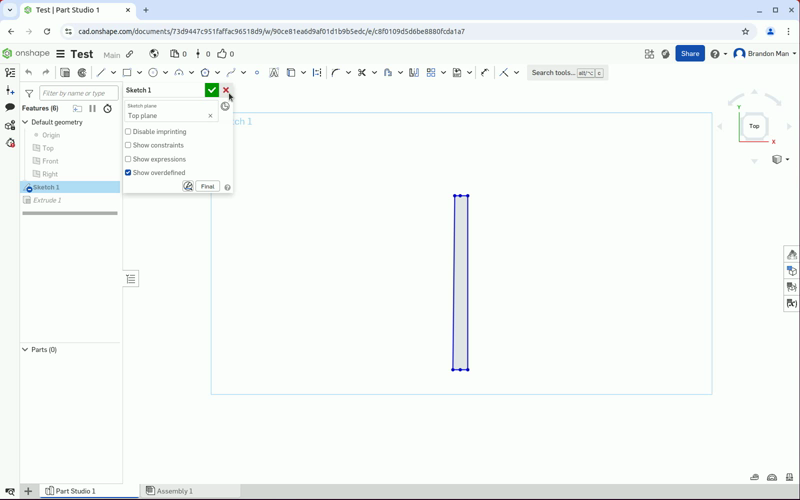
click(229, 92)
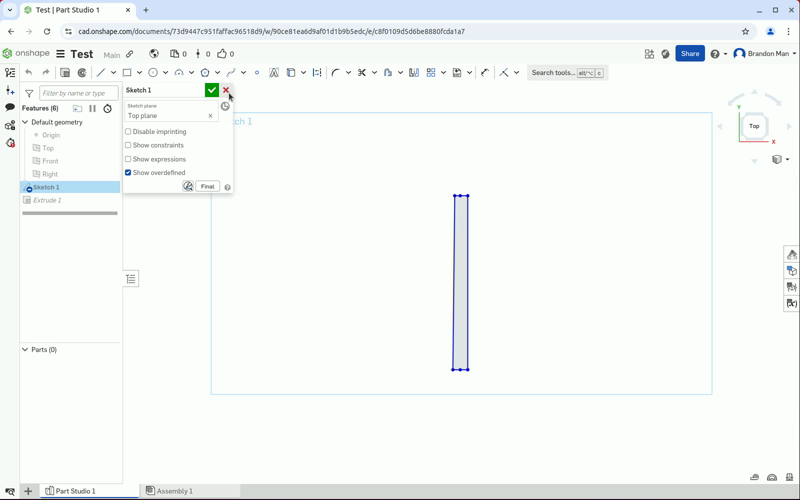
key(shift+s)
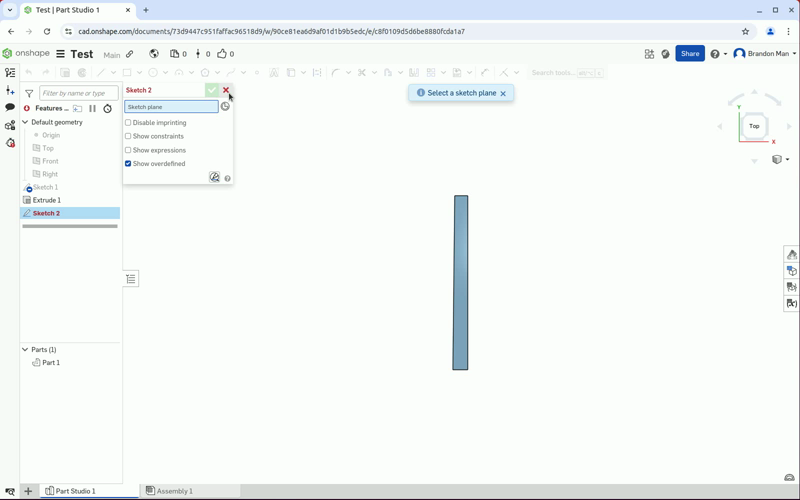
mouse_move(73, 150)
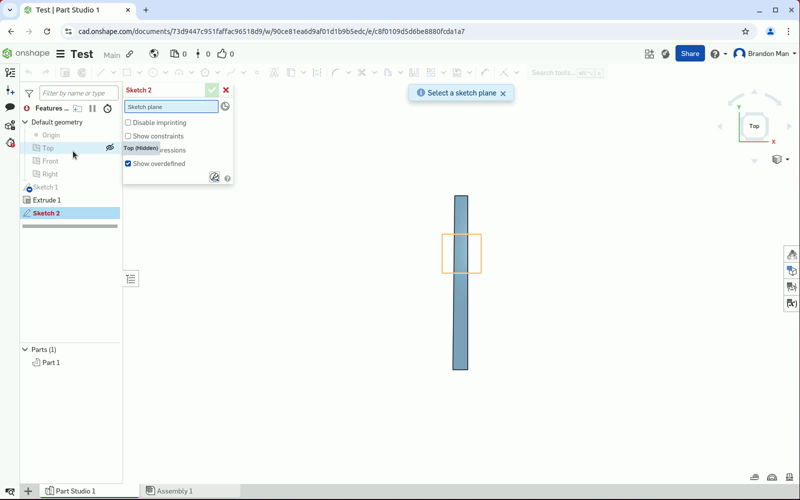
click(73, 150)
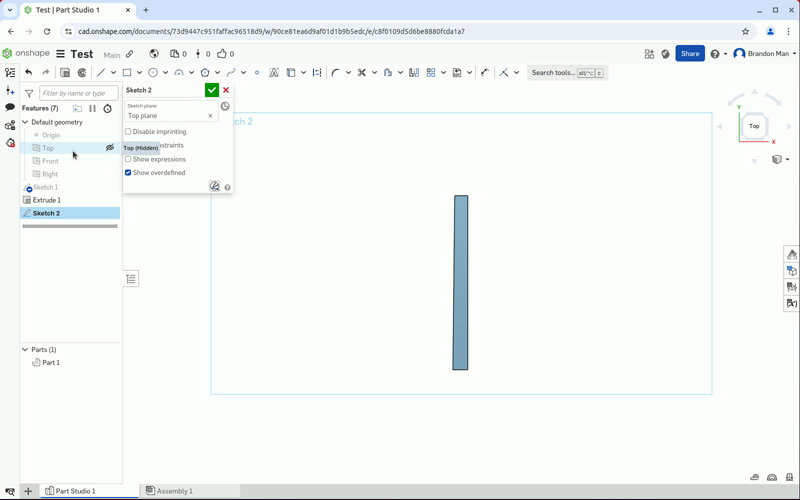
mouse_move(73, 352)
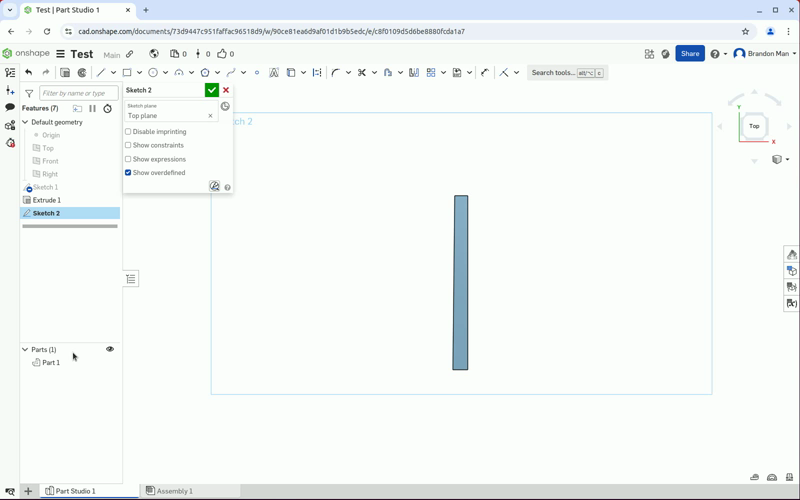
key(y)
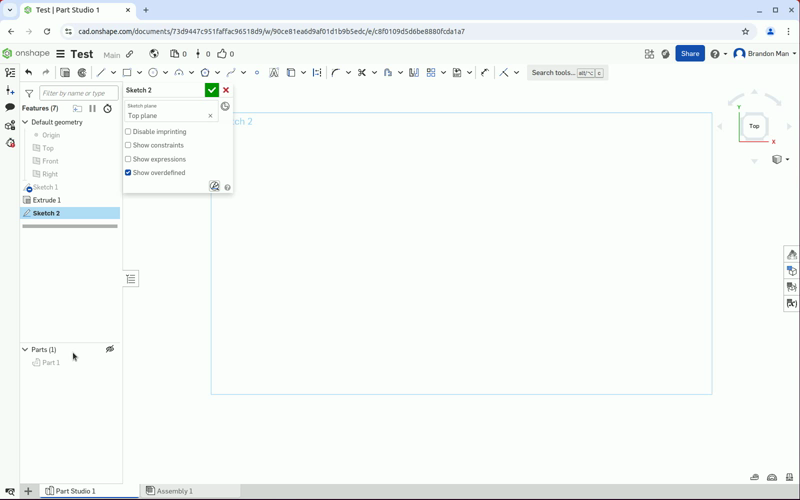
key(l)
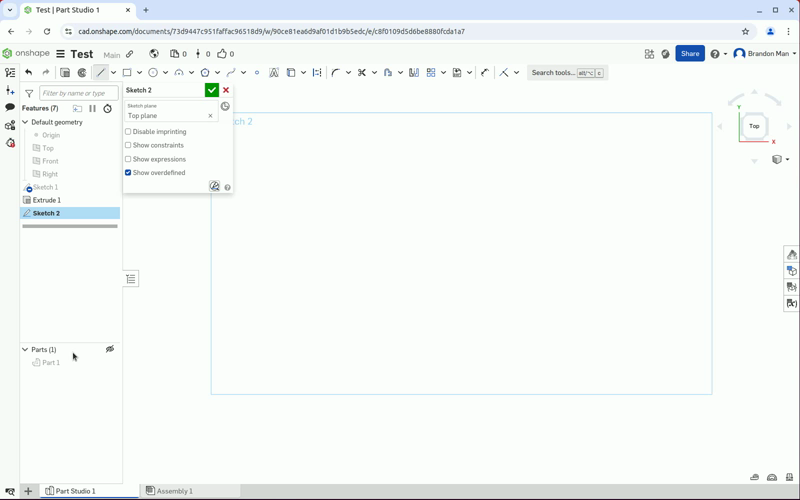
key_down(shift)
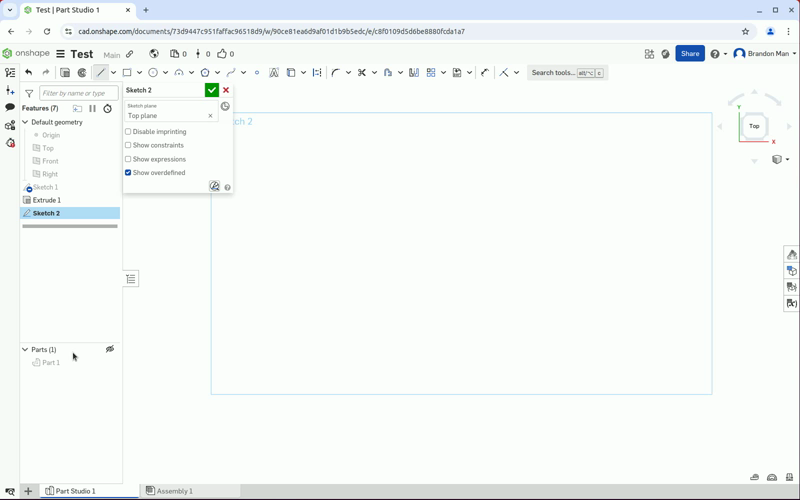
mouse_move(454, 196)
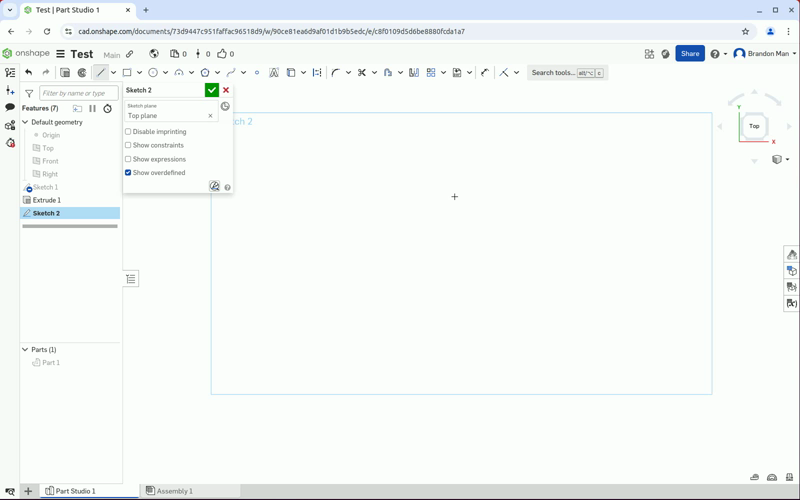
click(454, 196)
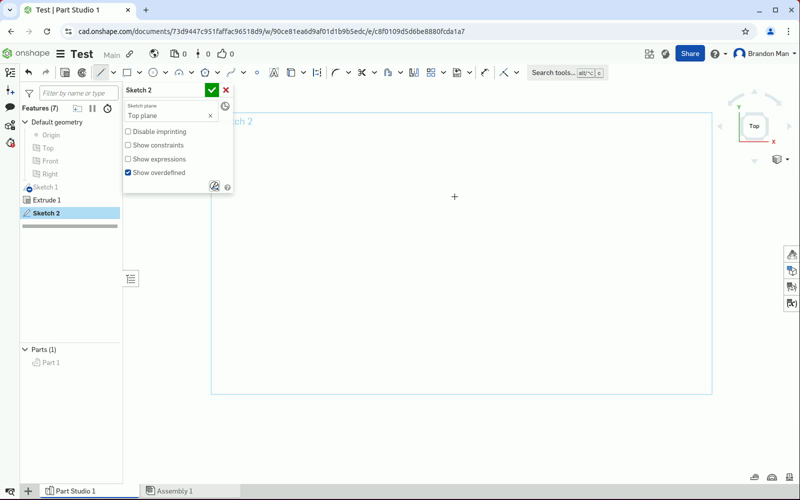
key_up(shift)
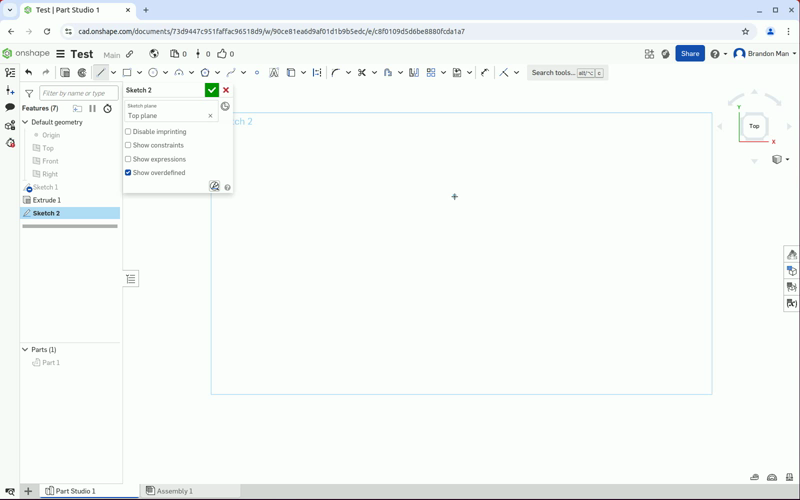
key_down(shift)
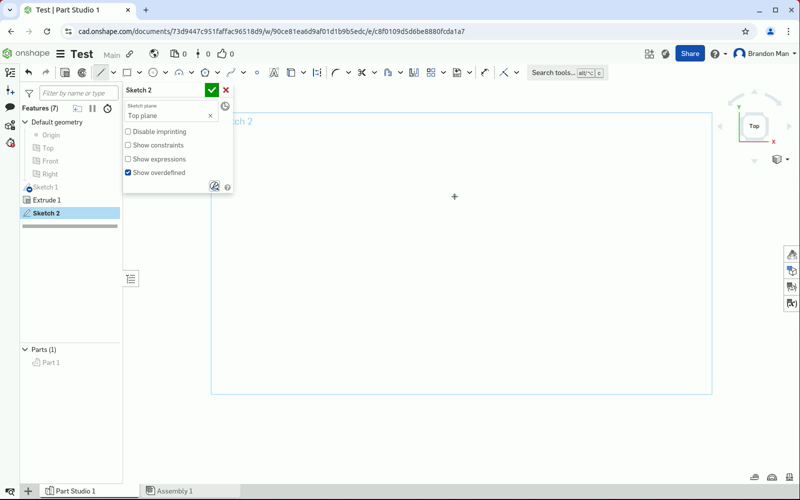
mouse_move(484, 196)
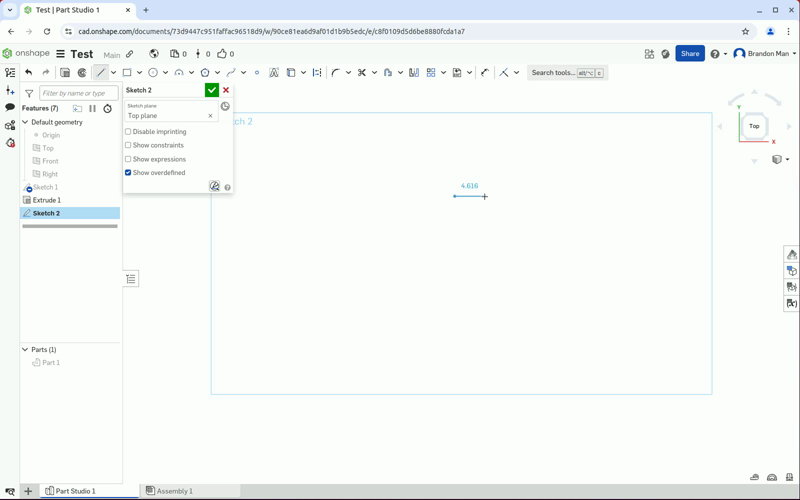
mouse_move(462, 196)
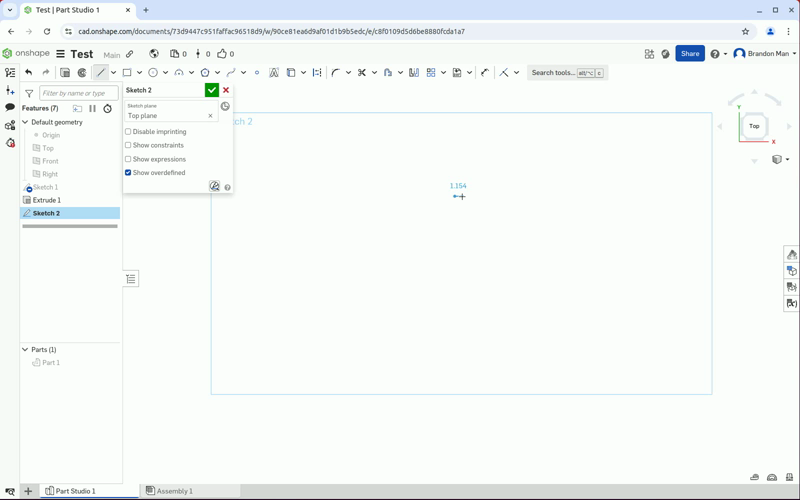
scroll(6)
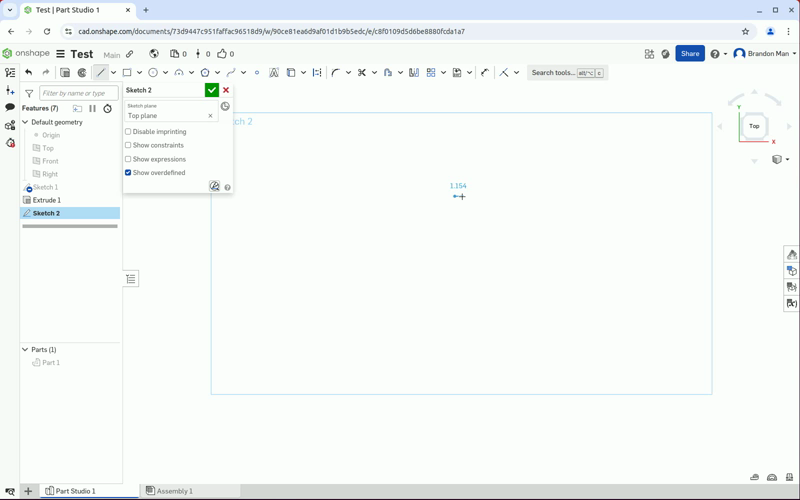
scroll(6)
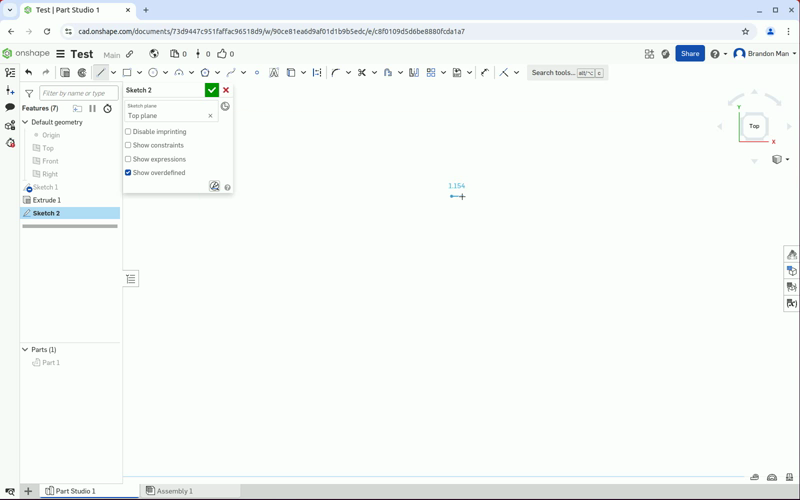
scroll(6)
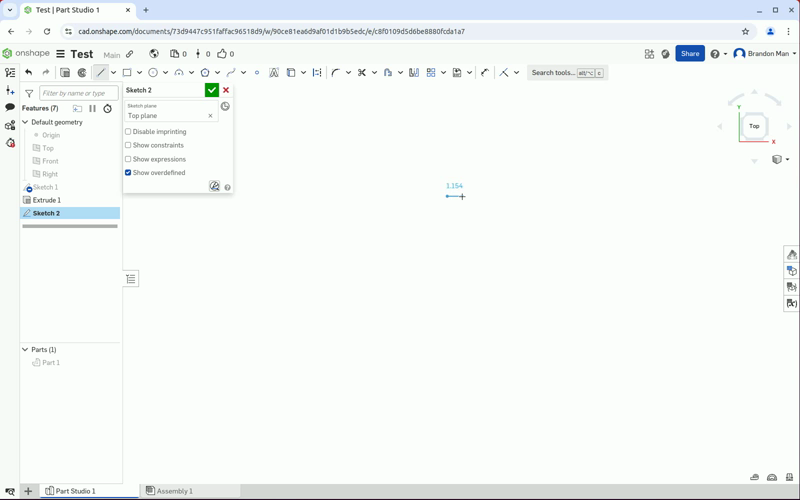
scroll(6)
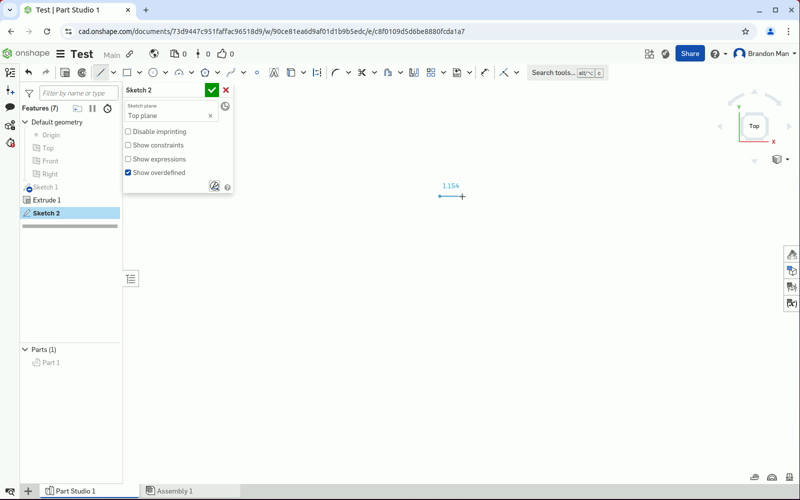
scroll(6)
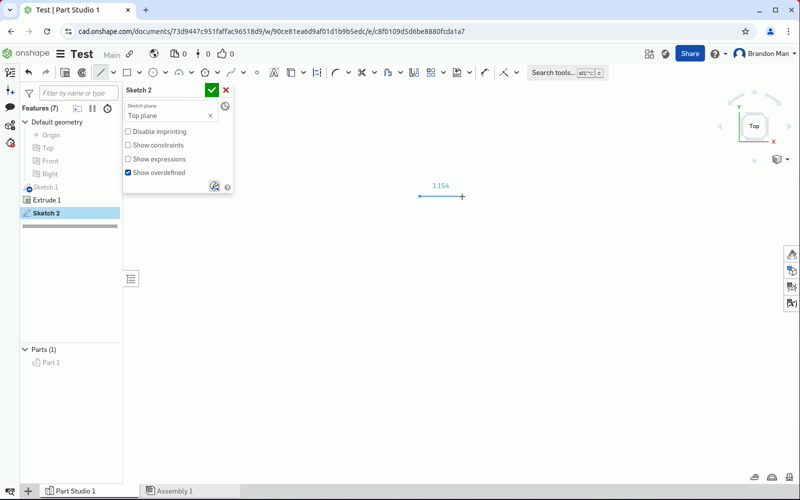
scroll(6)
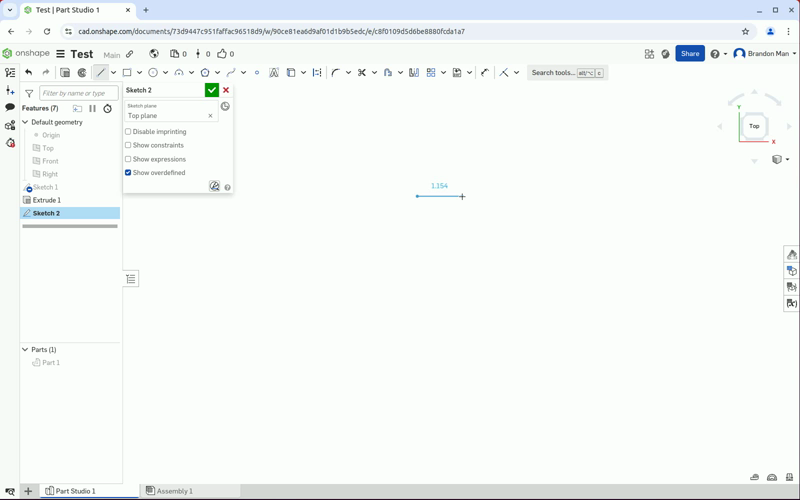
scroll(6)
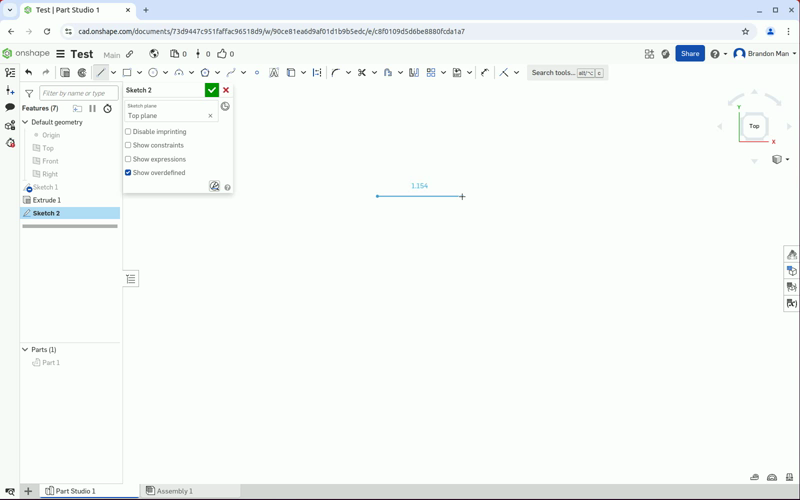
click(462, 196)
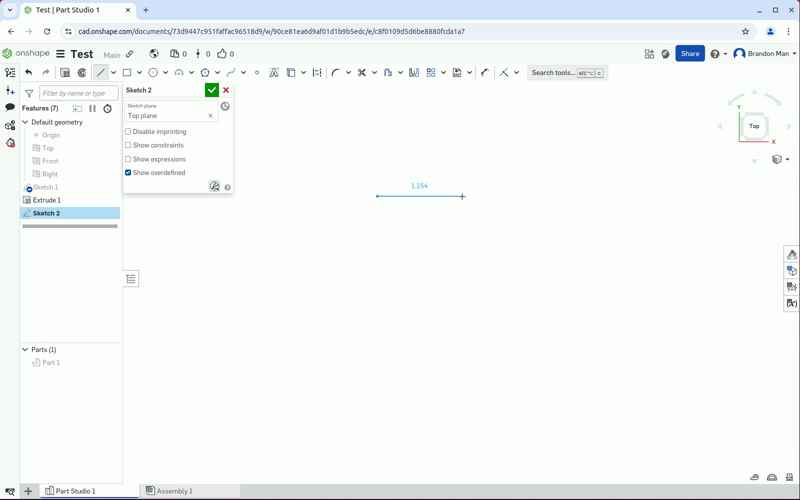
scroll(-6)
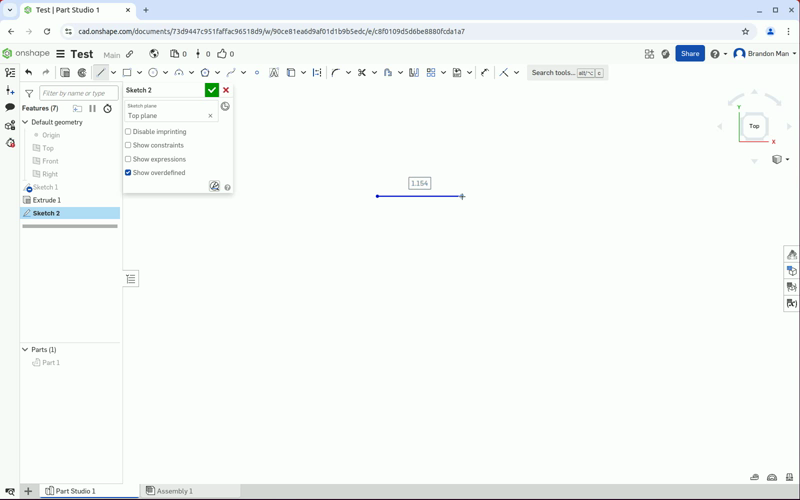
scroll(-6)
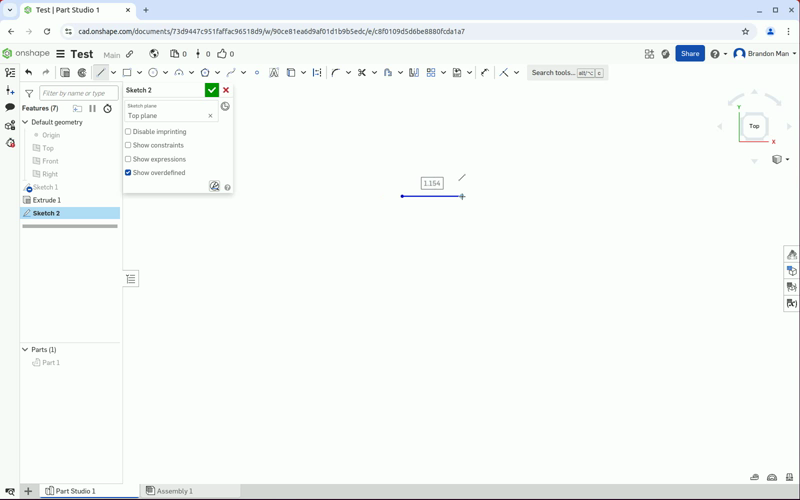
scroll(-6)
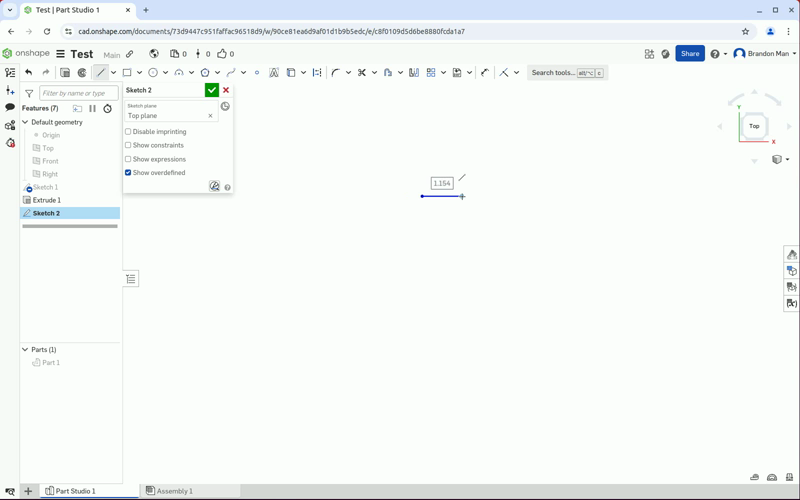
scroll(-6)
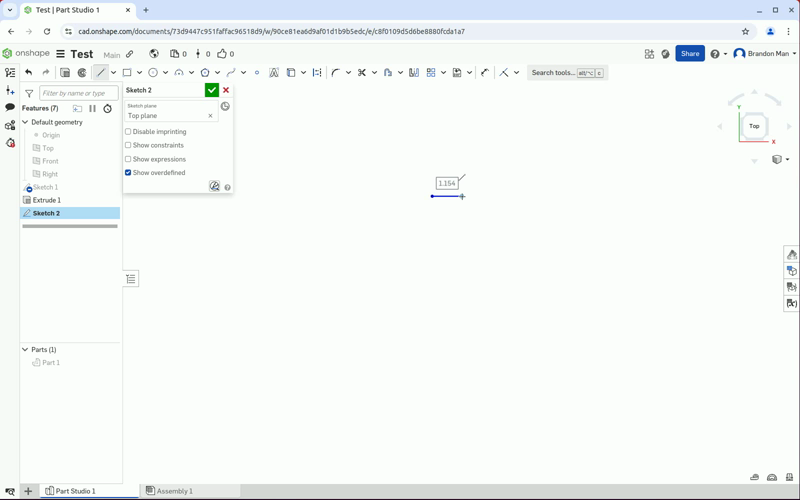
scroll(-6)
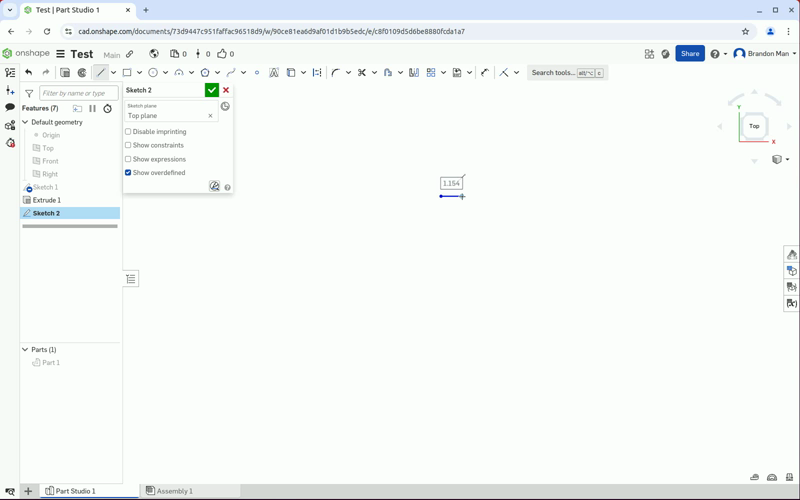
scroll(-6)
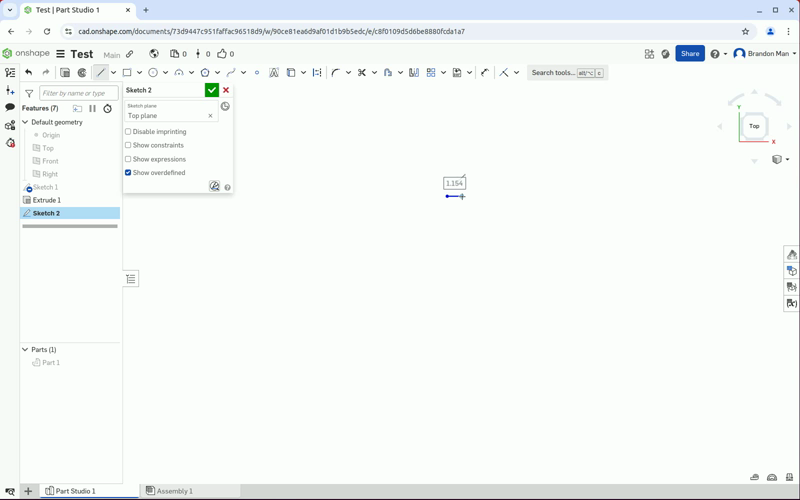
scroll(-6)
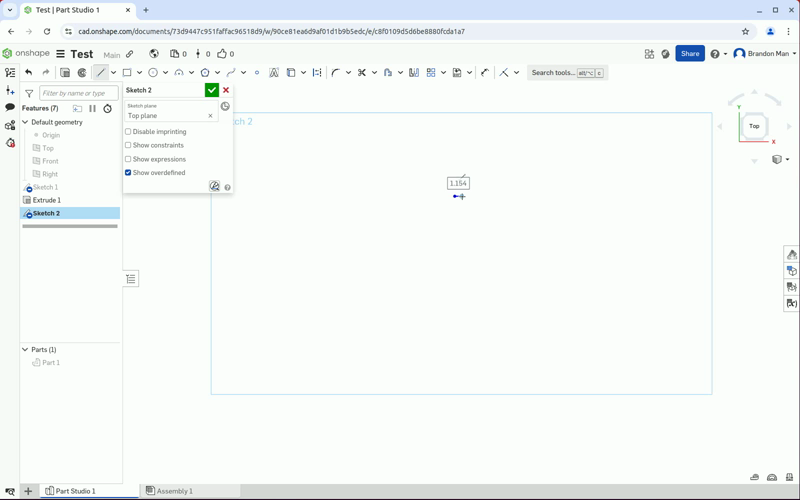
key_up(shift)
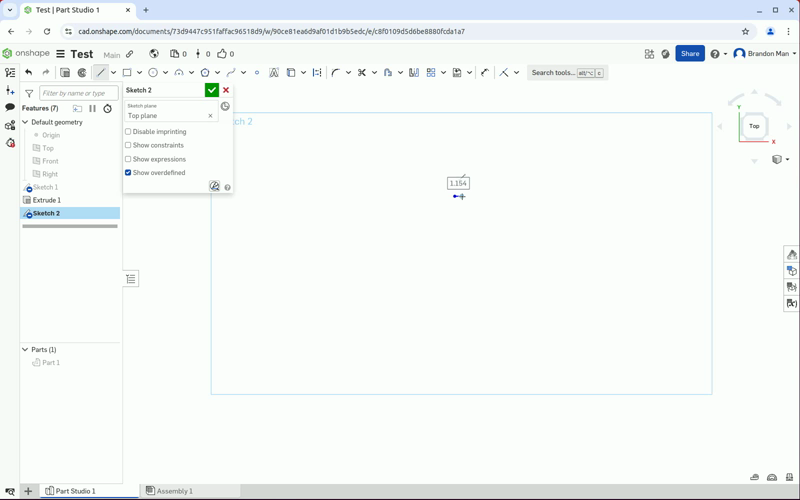
key_down(shift)
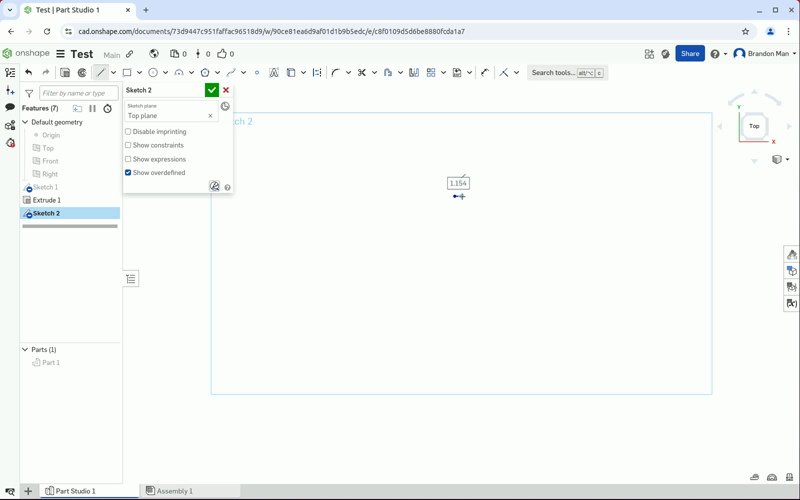
mouse_move(492, 196)
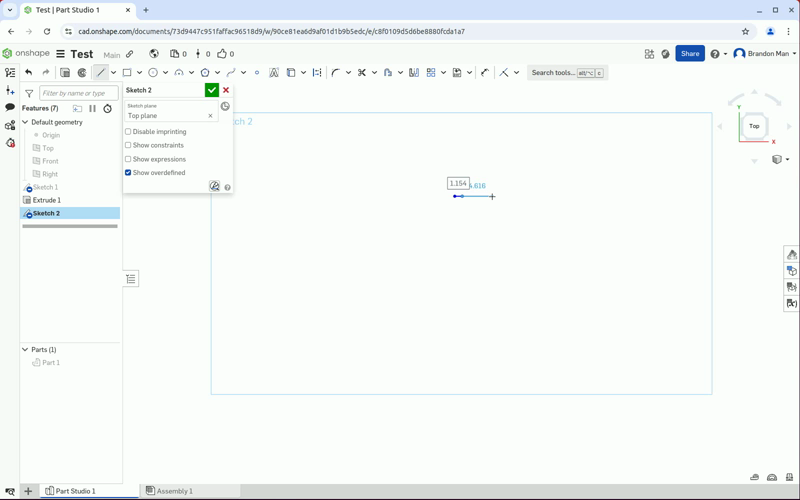
mouse_move(462, 191)
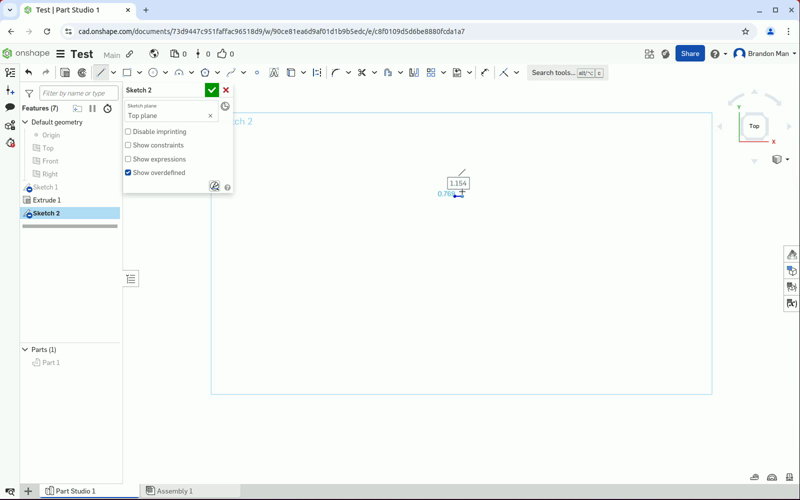
scroll(6)
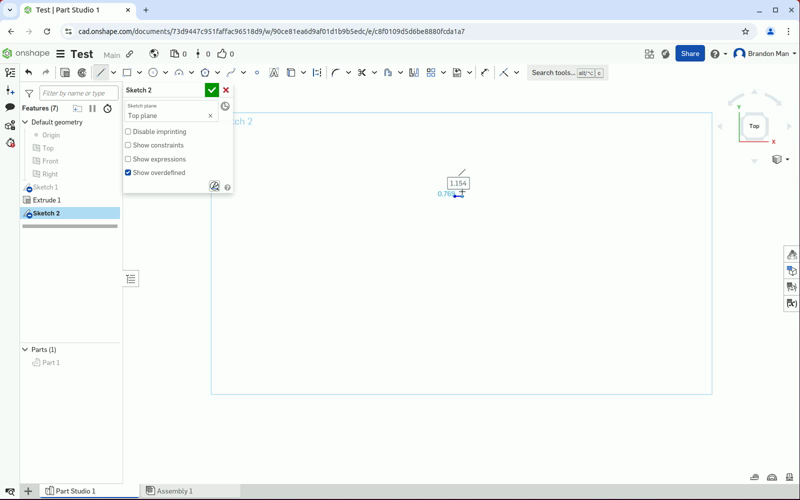
scroll(6)
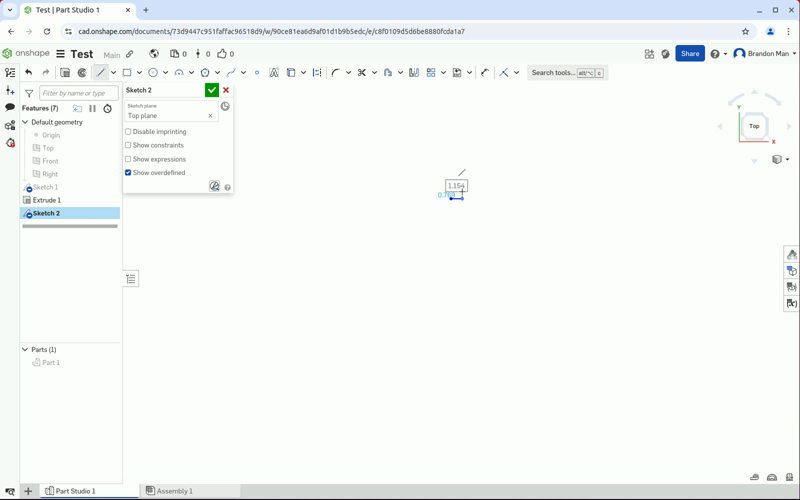
scroll(6)
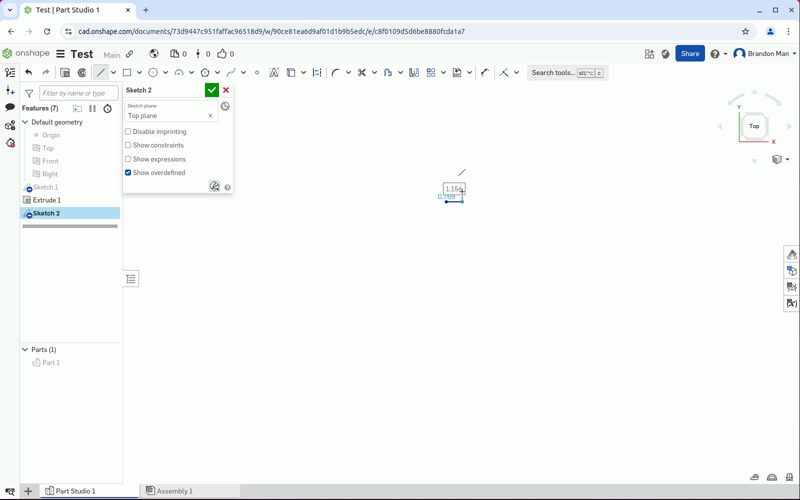
scroll(6)
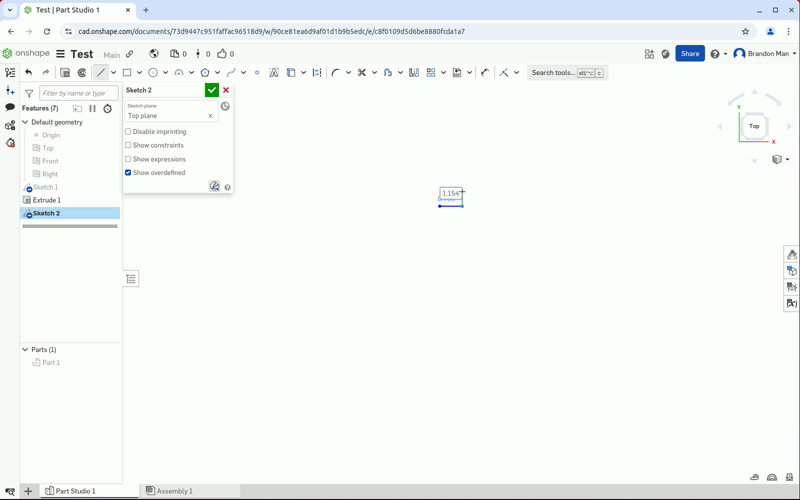
scroll(6)
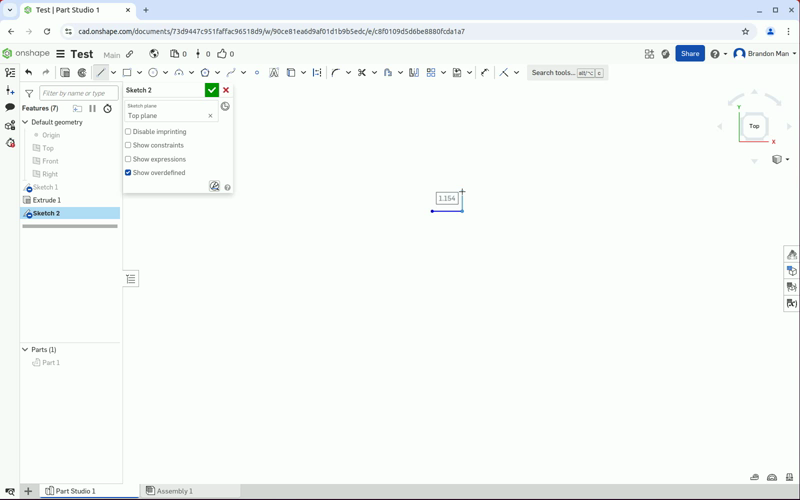
scroll(6)
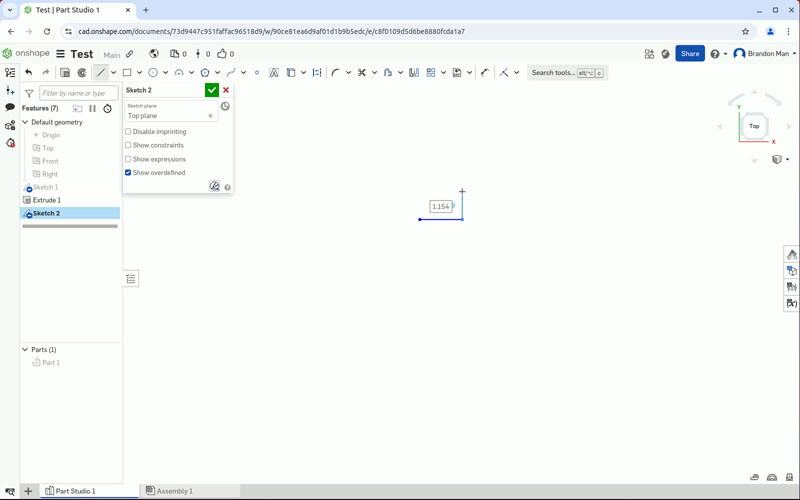
scroll(6)
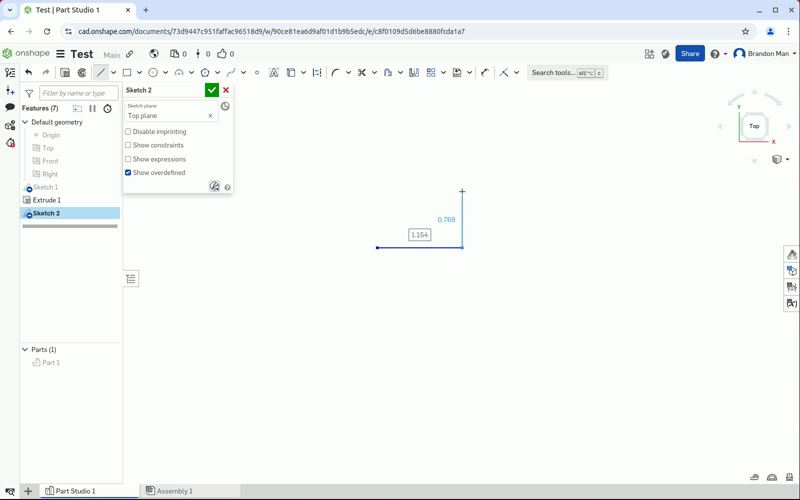
click(462, 191)
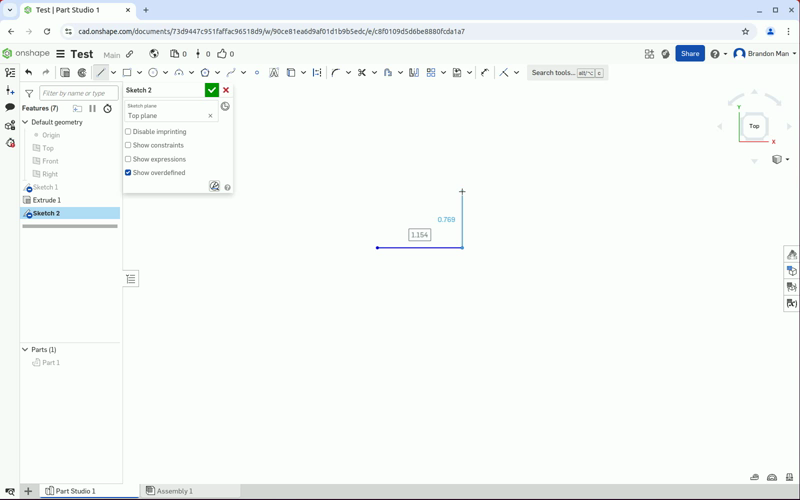
scroll(-6)
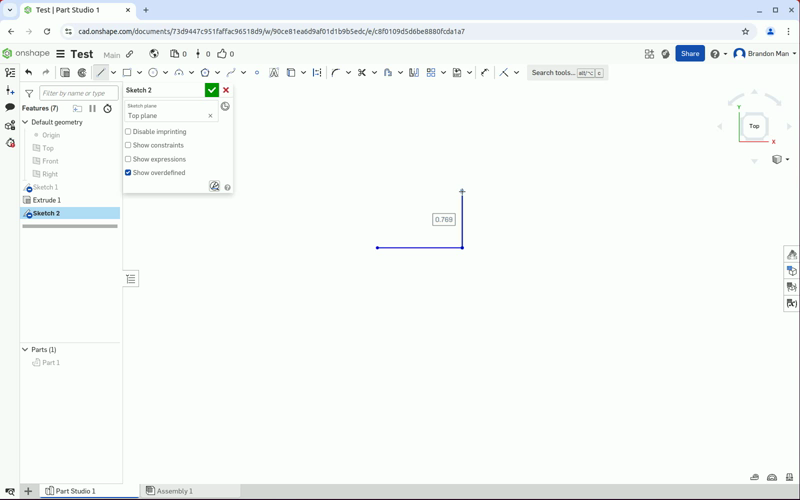
scroll(-6)
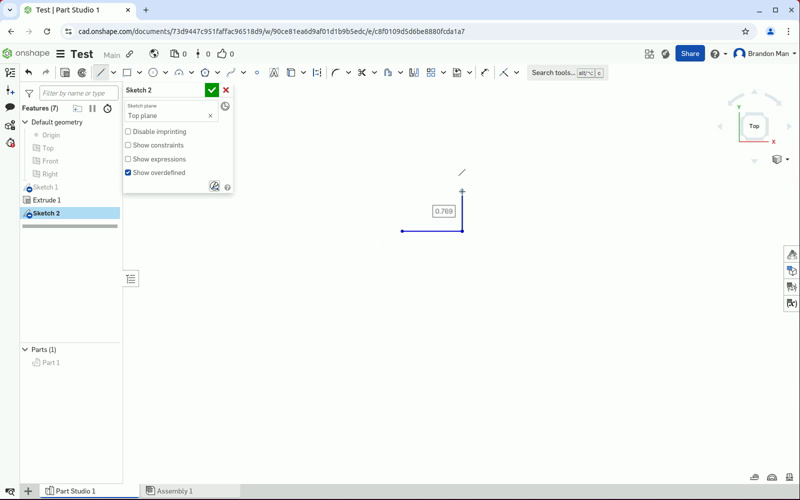
scroll(-6)
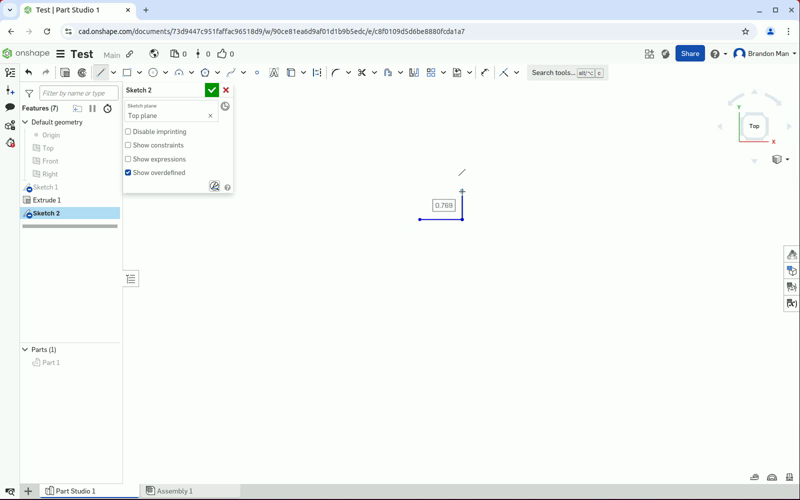
scroll(-6)
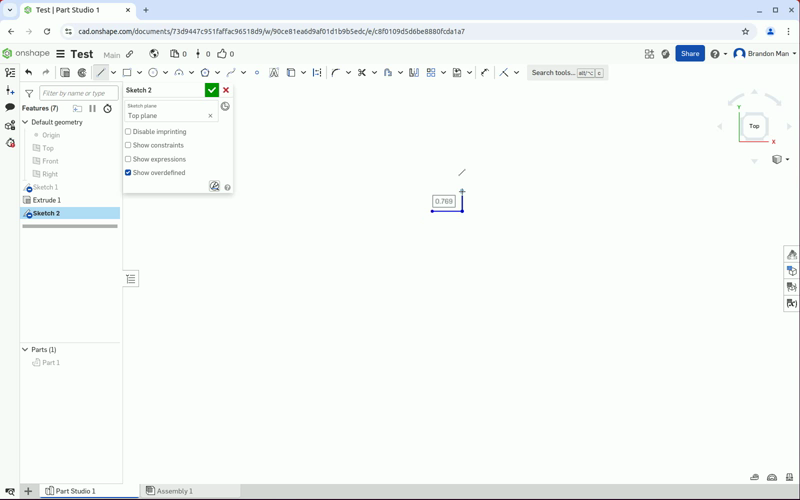
scroll(-6)
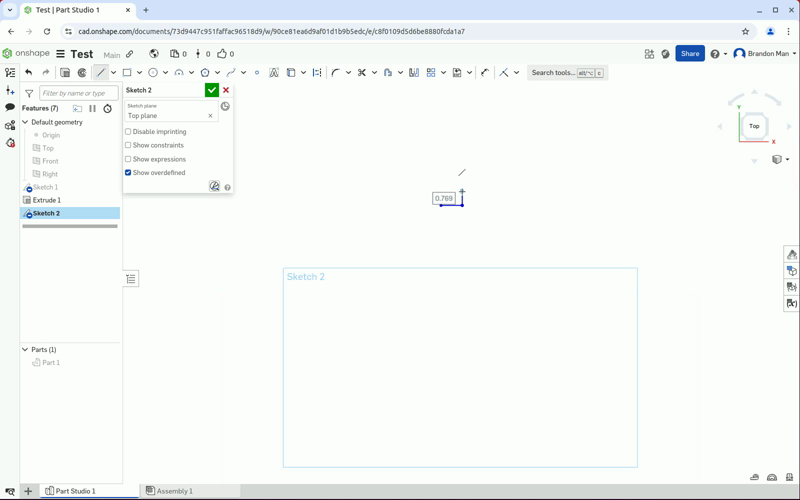
scroll(-6)
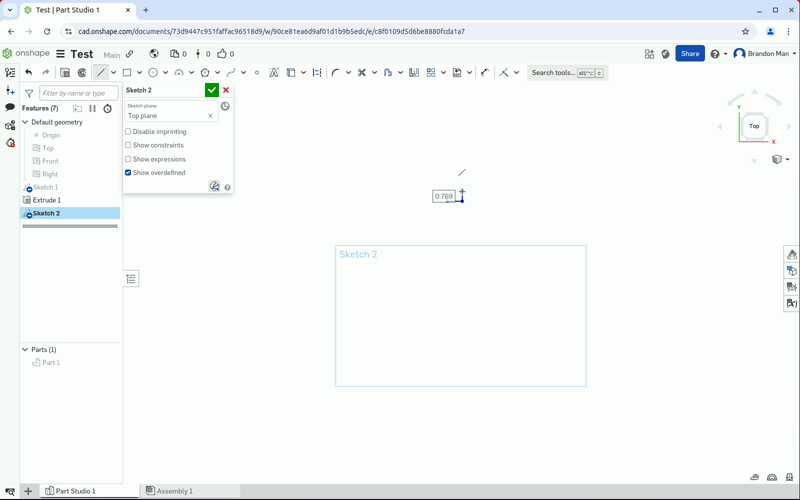
scroll(-6)
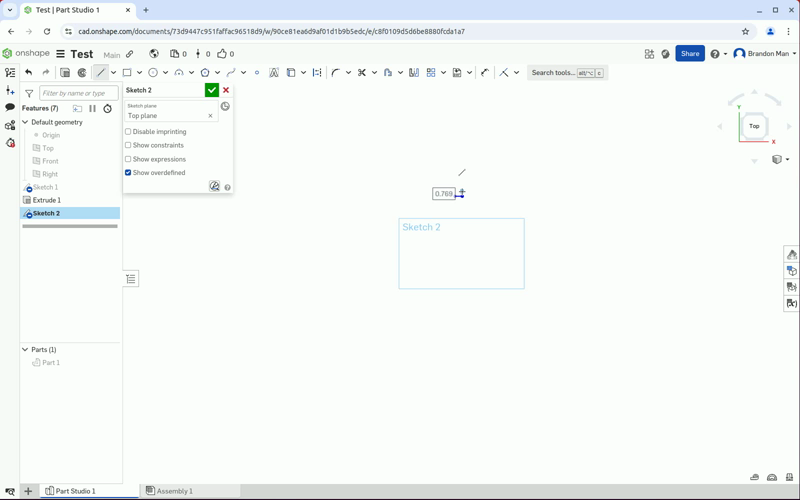
key_up(shift)
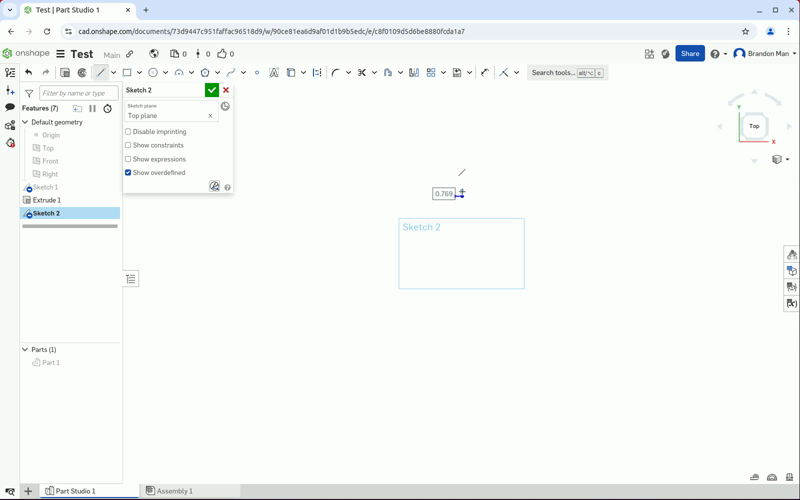
key_down(shift)
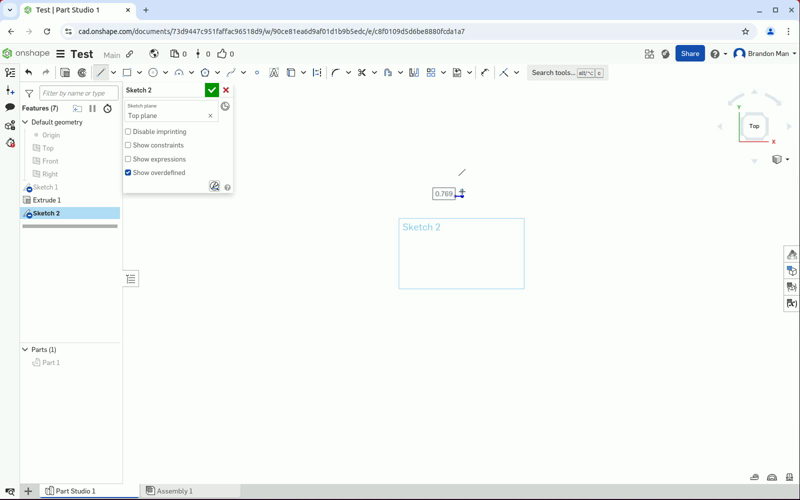
mouse_move(492, 191)
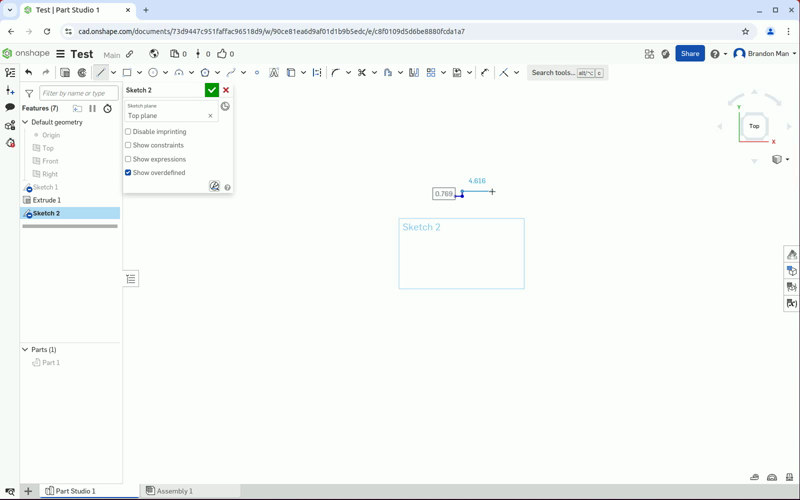
mouse_move(462, 186)
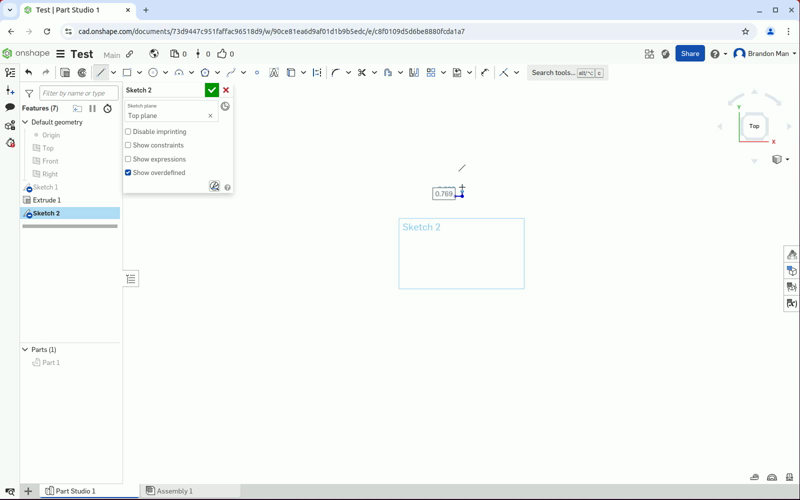
scroll(6)
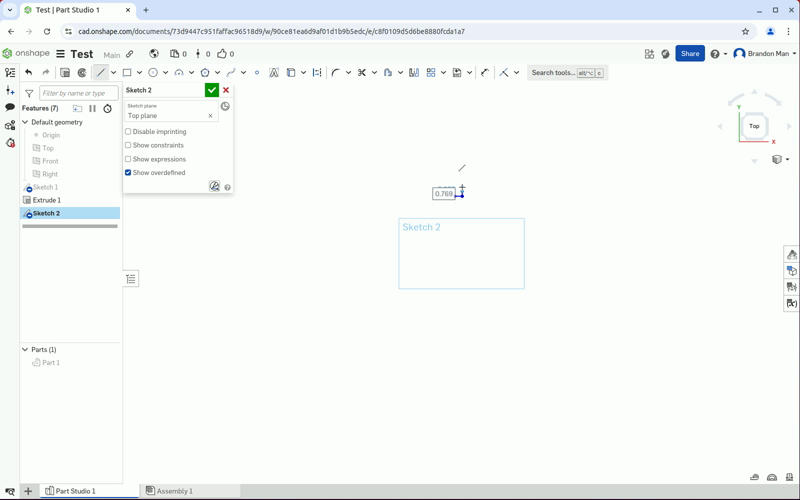
scroll(6)
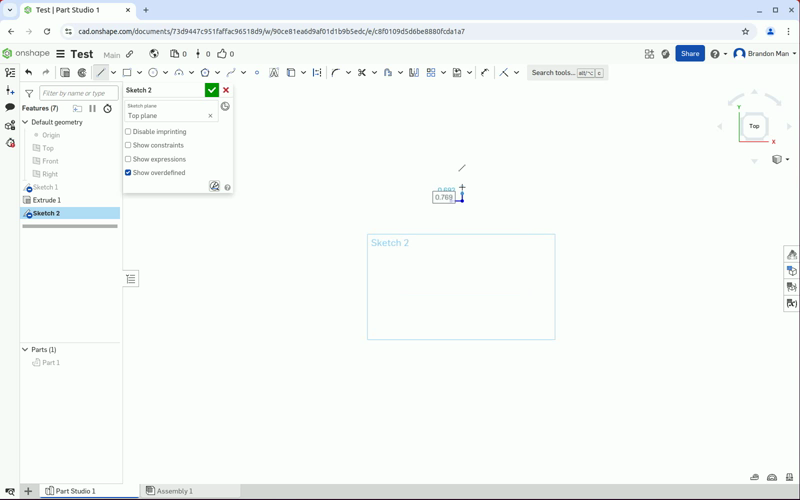
scroll(6)
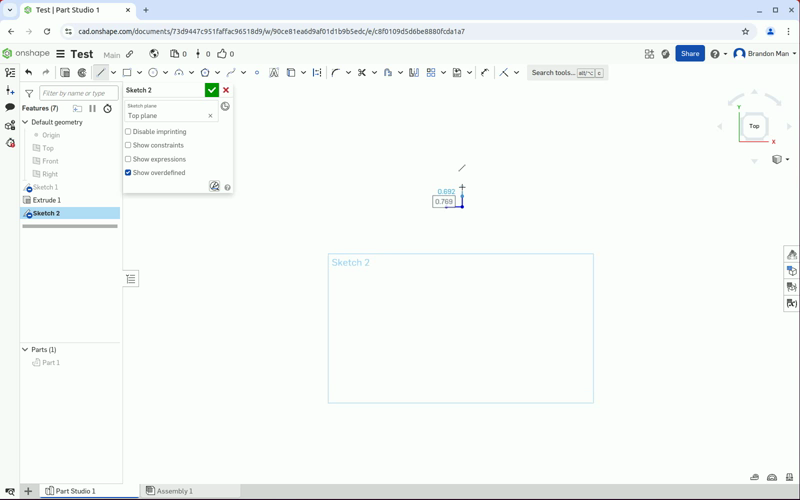
scroll(6)
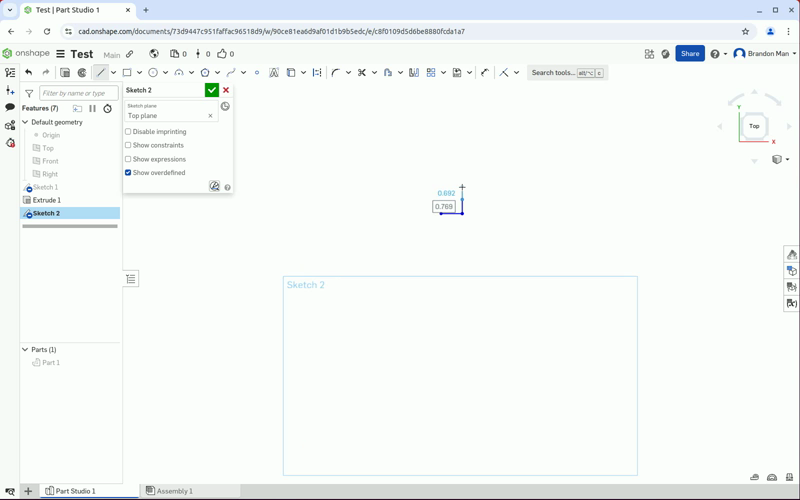
scroll(6)
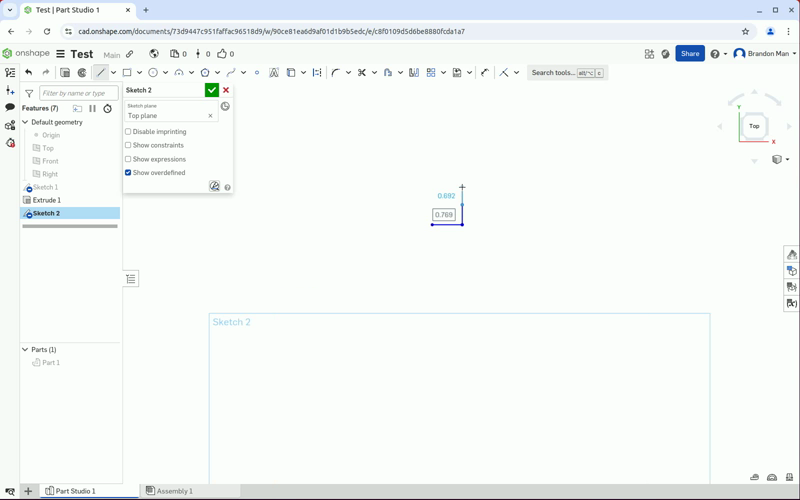
scroll(6)
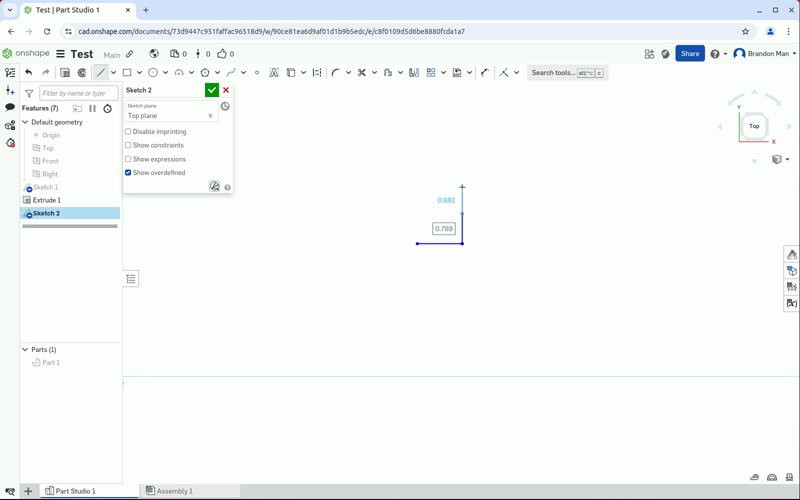
scroll(6)
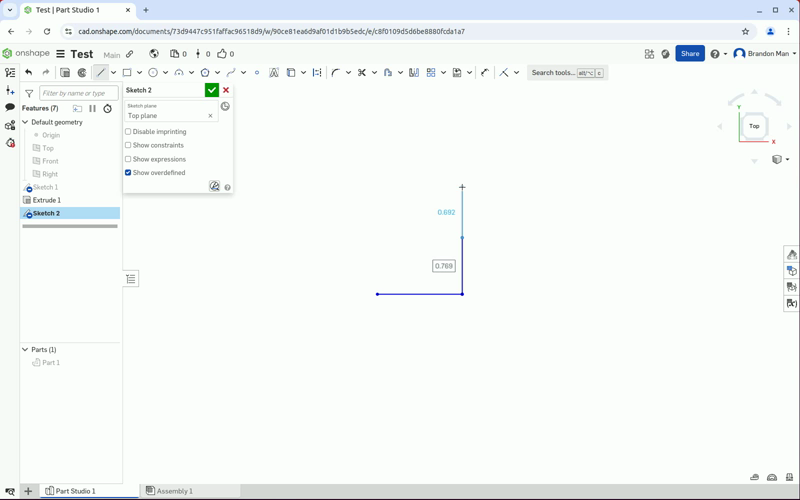
click(462, 186)
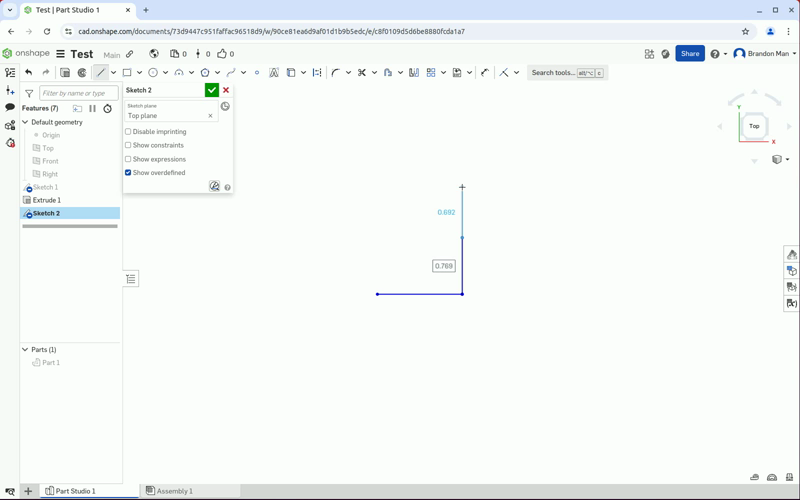
scroll(-6)
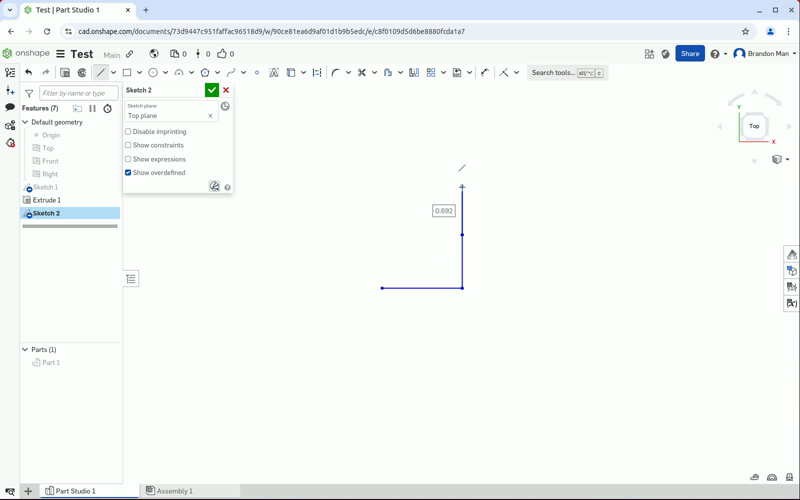
scroll(-6)
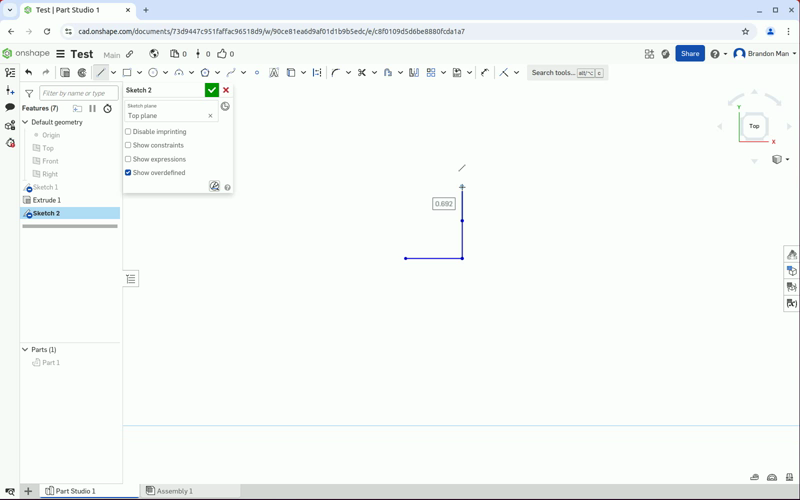
scroll(-6)
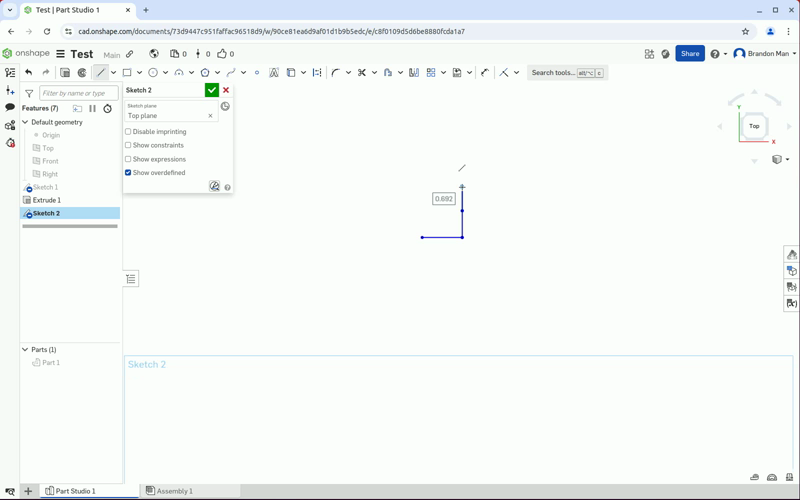
scroll(-6)
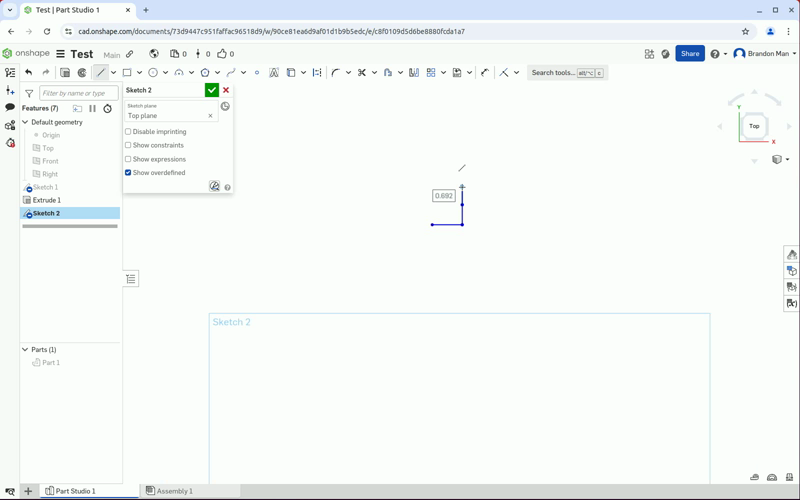
scroll(-6)
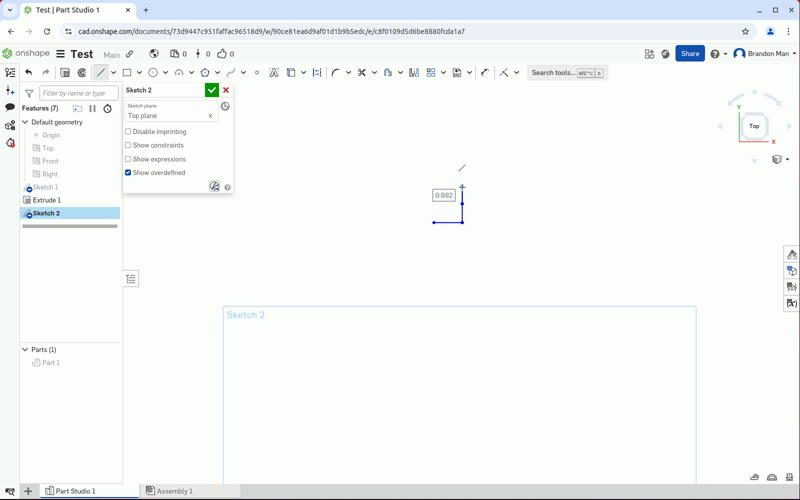
scroll(-6)
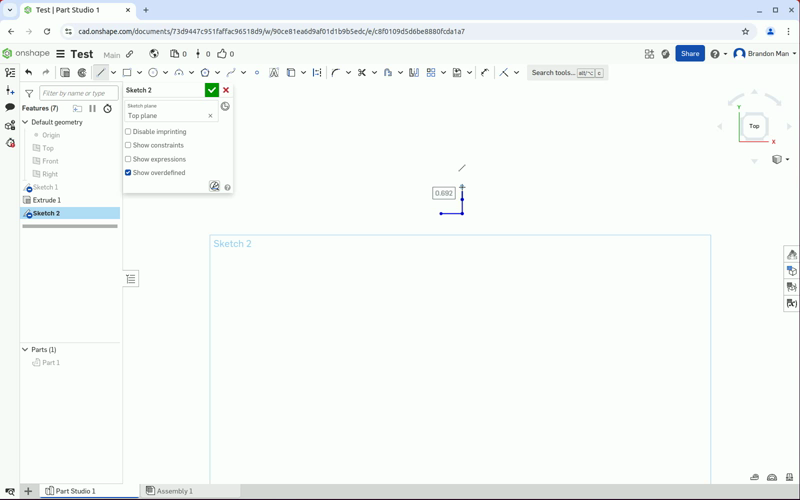
scroll(-6)
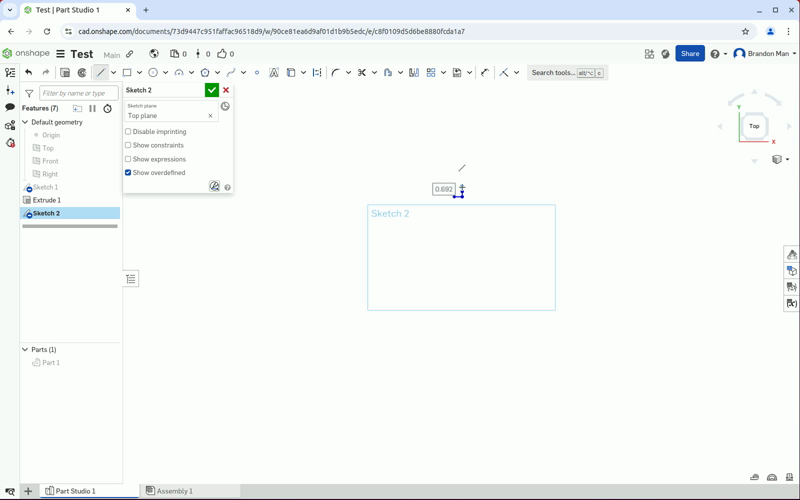
key_up(shift)
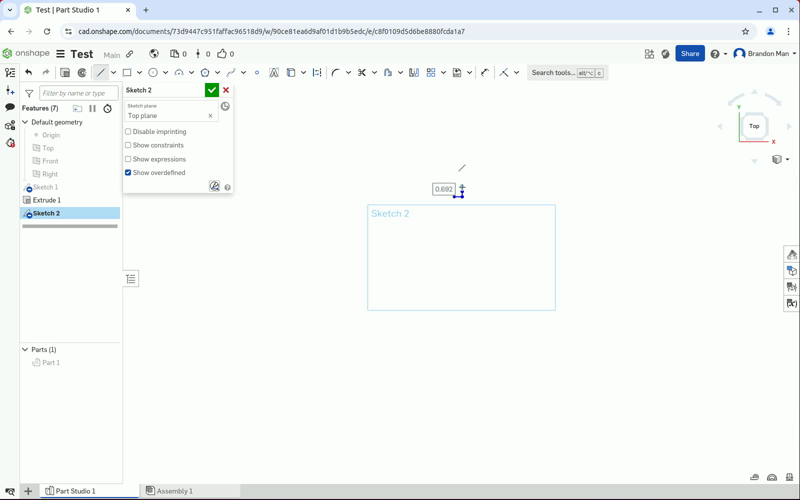
key_down(shift)
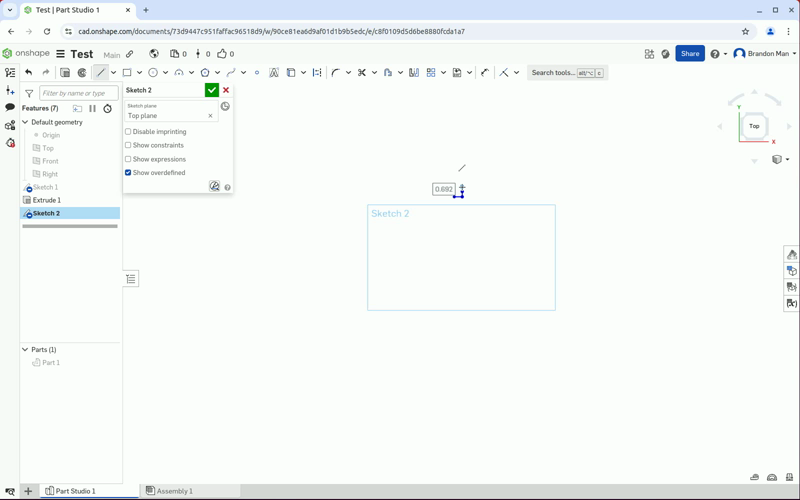
mouse_move(492, 186)
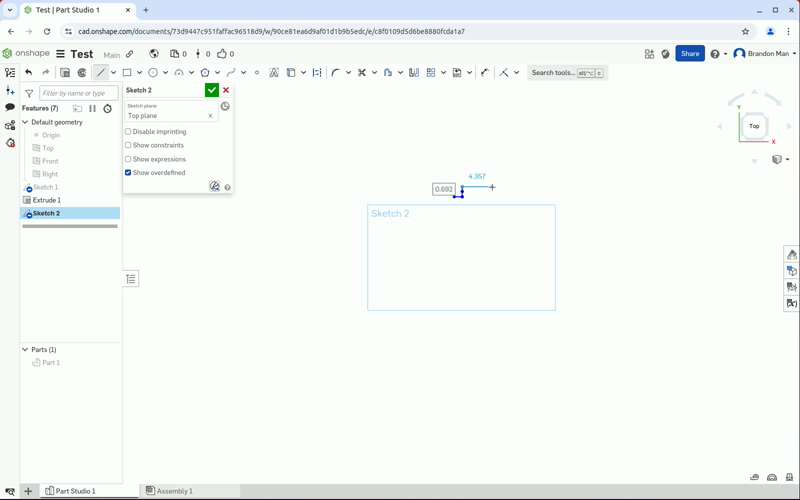
mouse_move(454, 186)
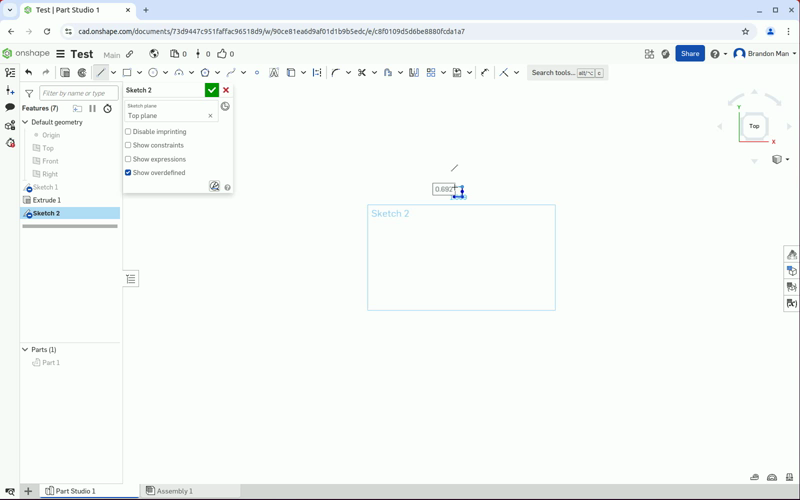
scroll(6)
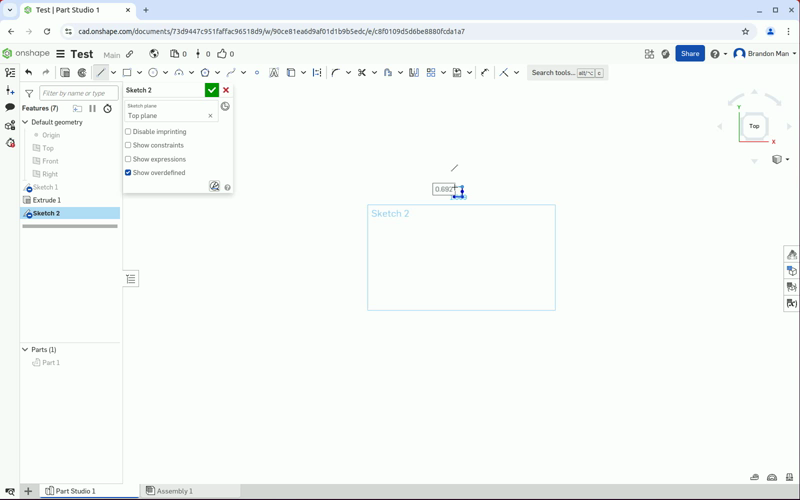
scroll(6)
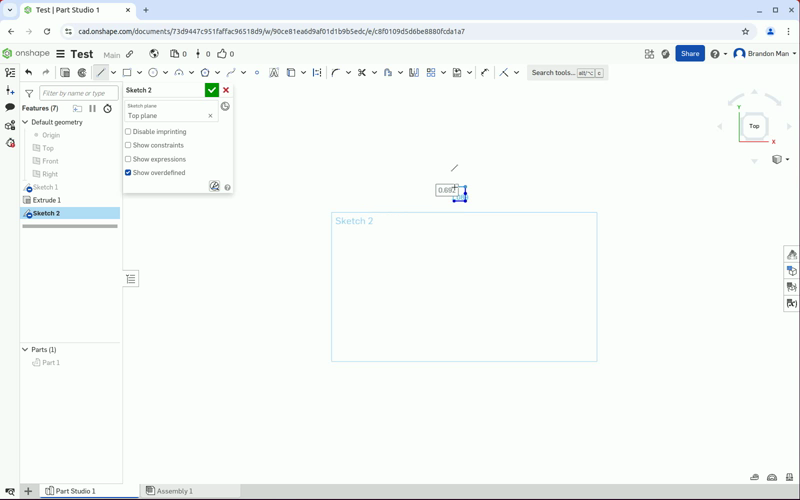
scroll(6)
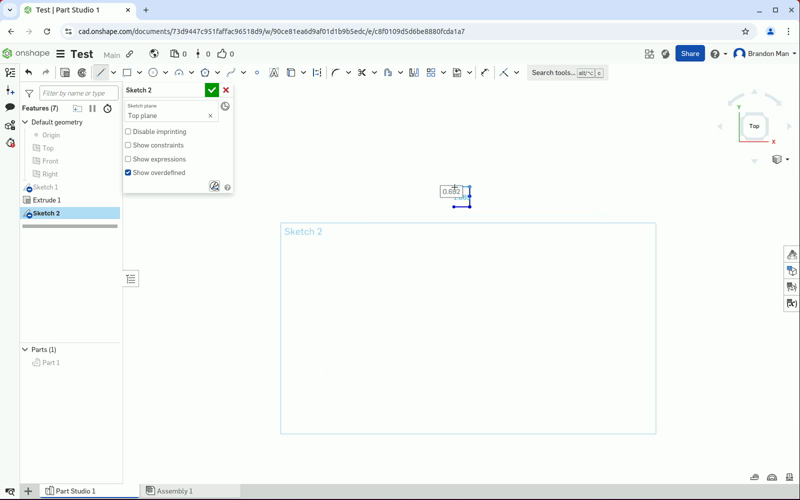
scroll(6)
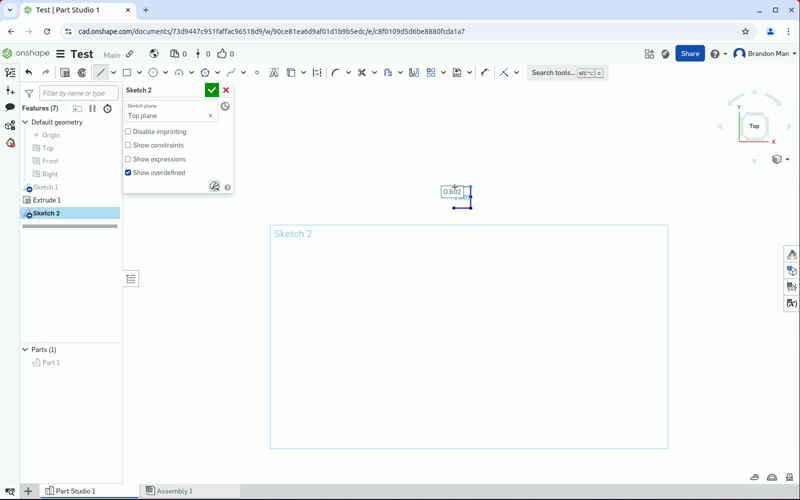
scroll(6)
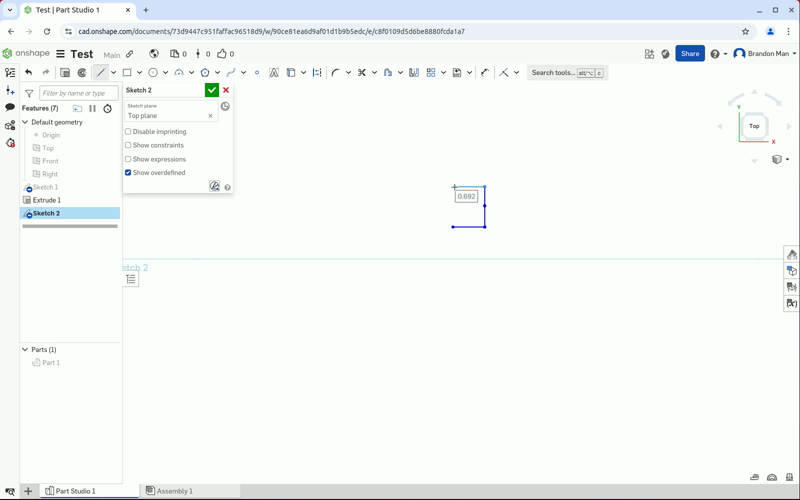
scroll(6)
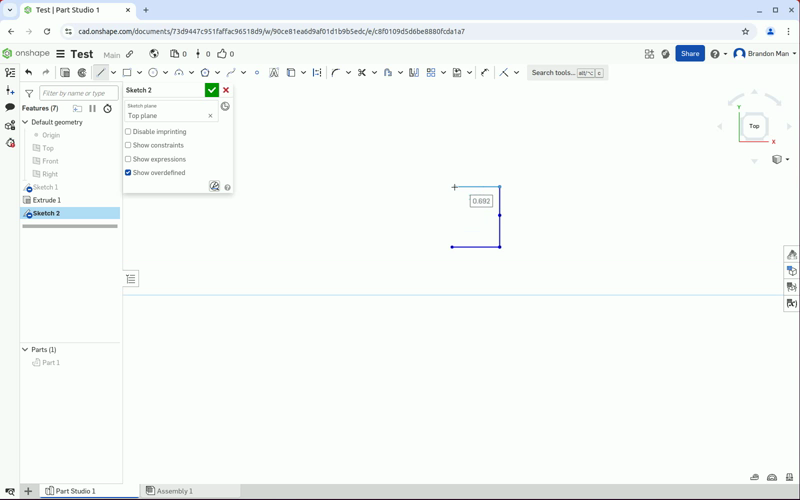
scroll(6)
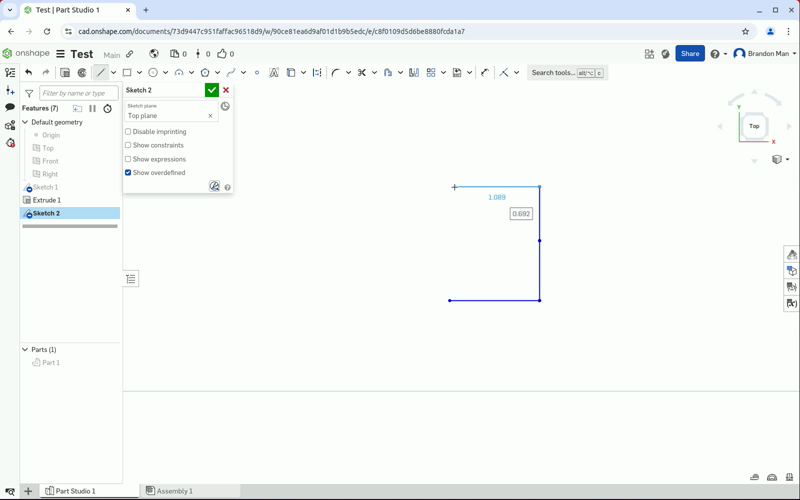
click(454, 186)
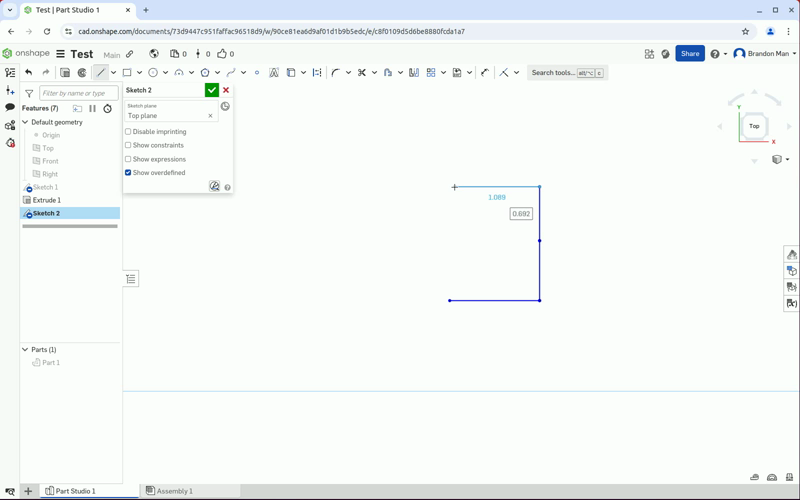
scroll(-6)
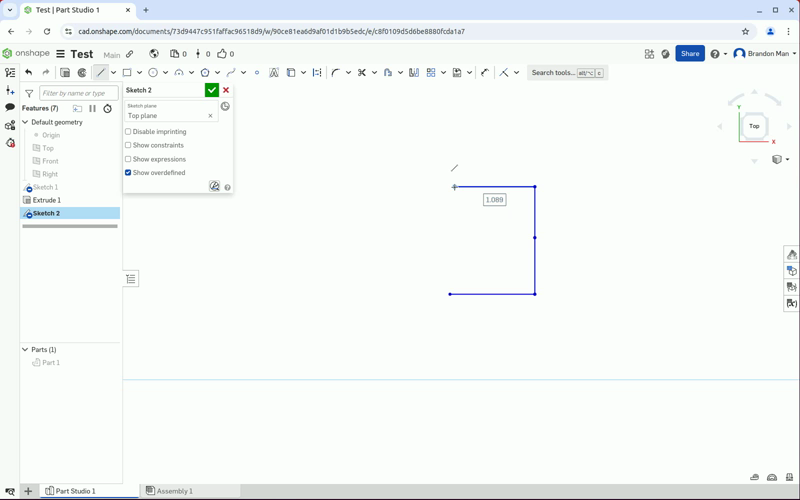
scroll(-6)
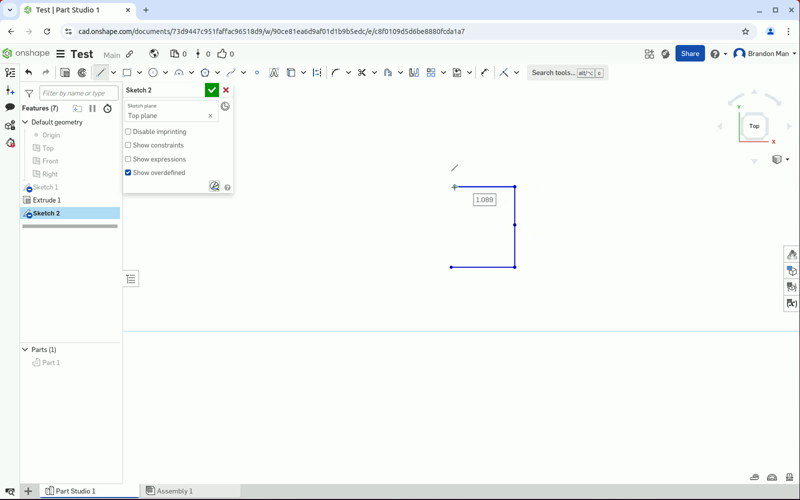
scroll(-6)
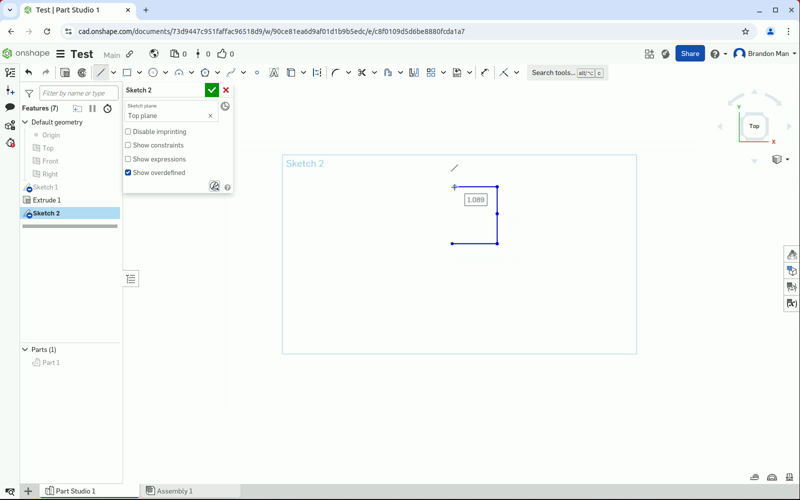
scroll(-6)
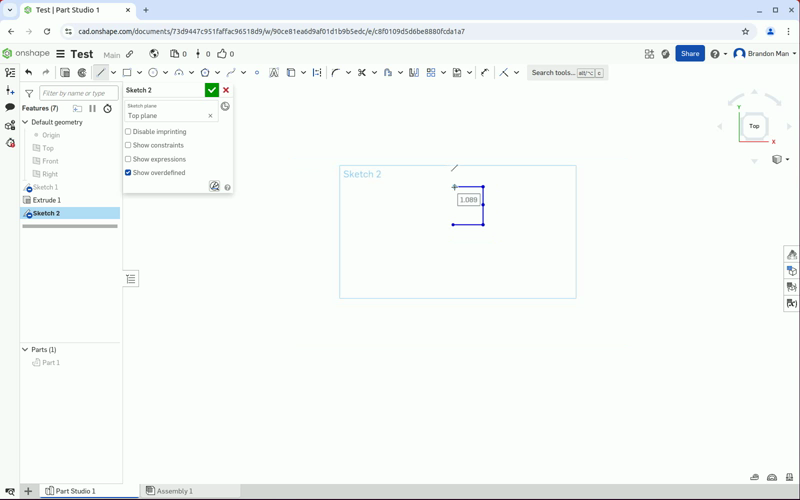
scroll(-6)
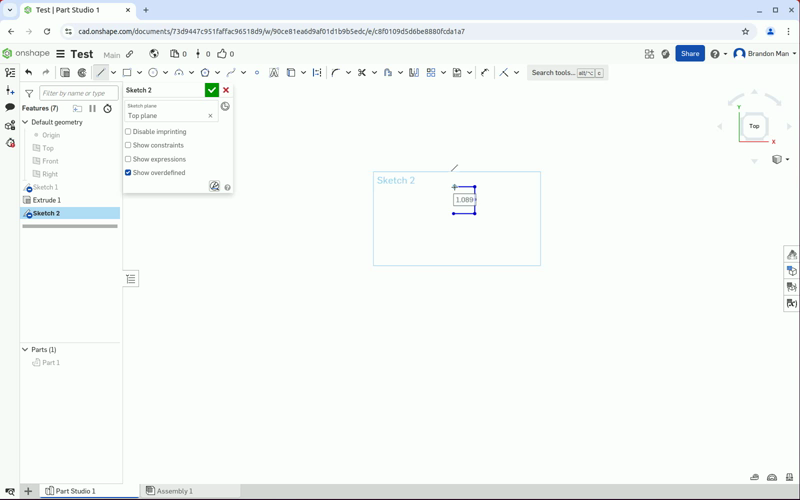
scroll(-6)
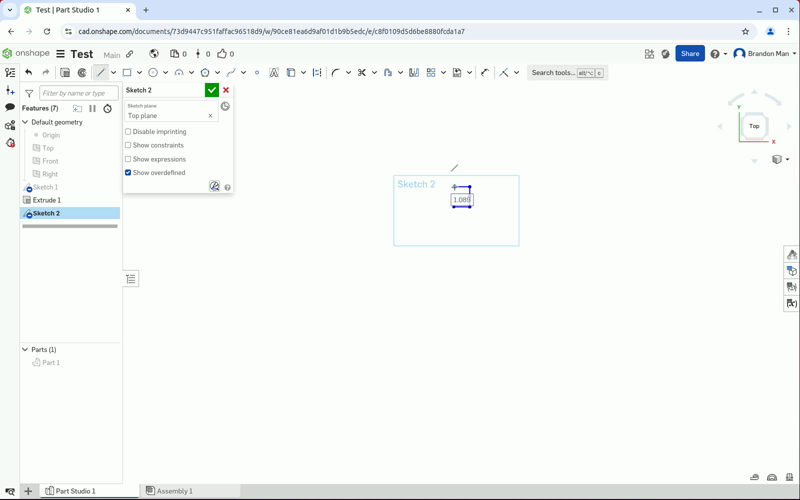
scroll(-6)
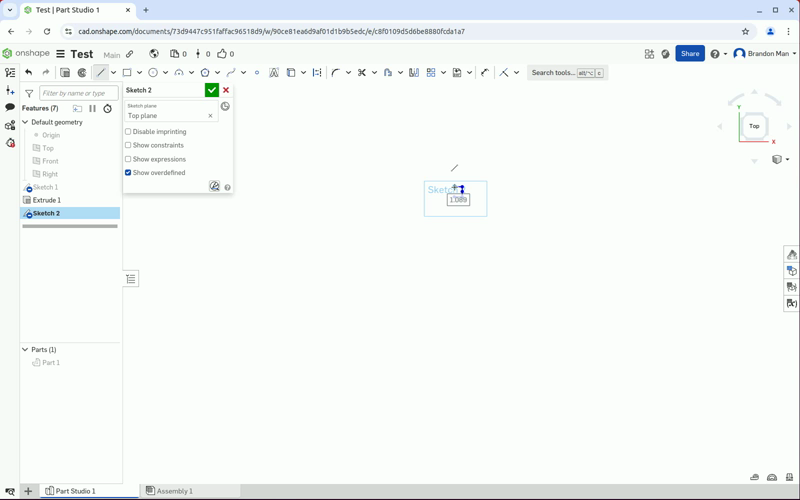
key_up(shift)
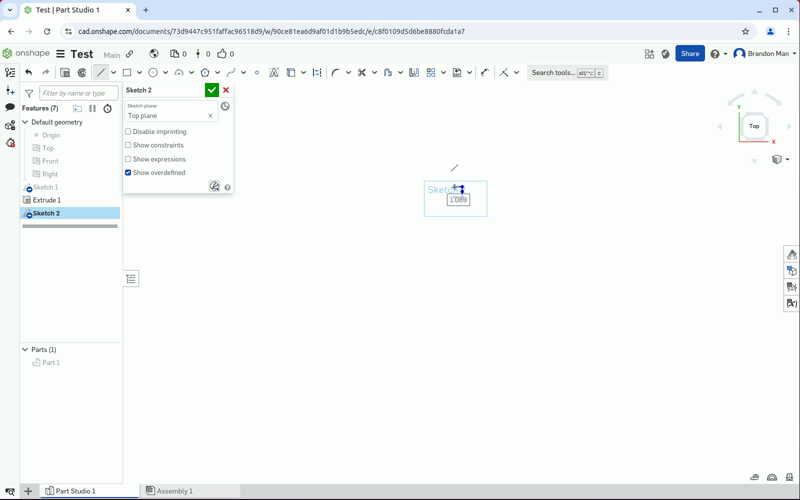
mouse_move(484, 186)
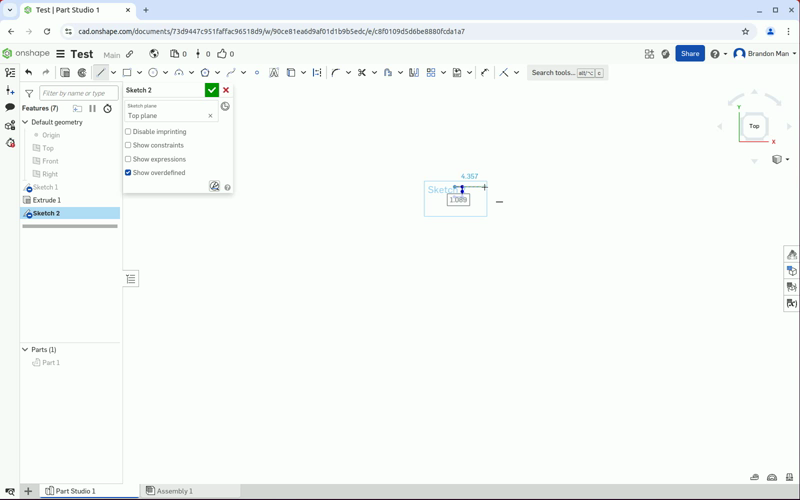
key_down(shift)
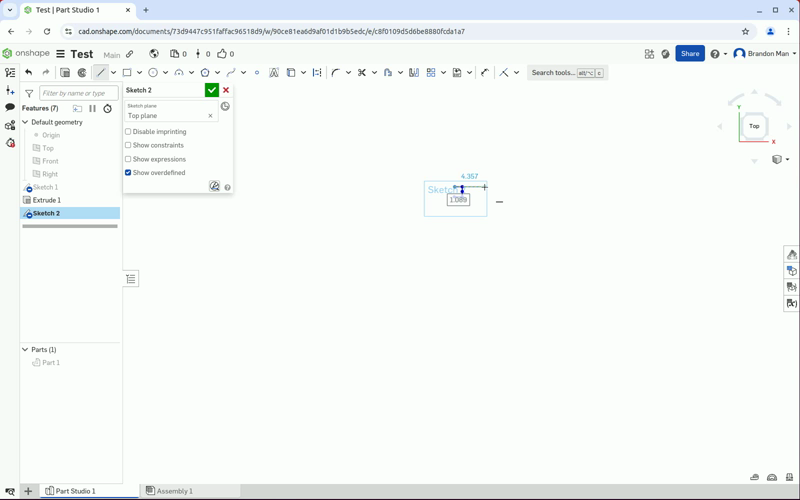
mouse_move(454, 196)
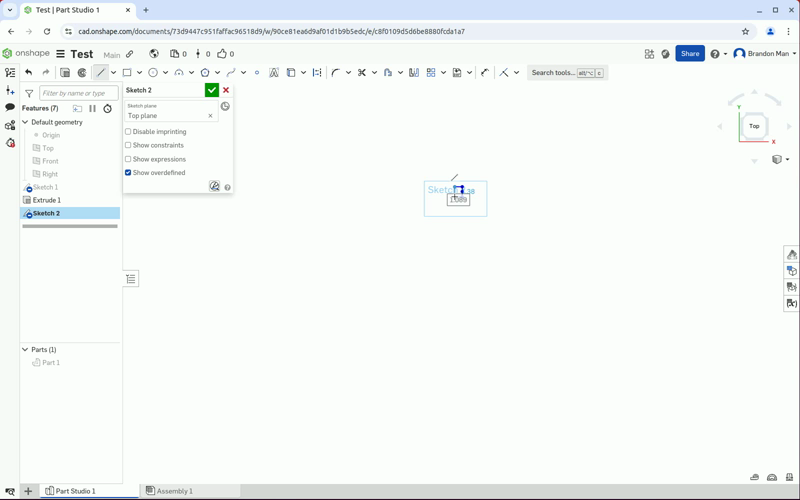
key_up(shift)
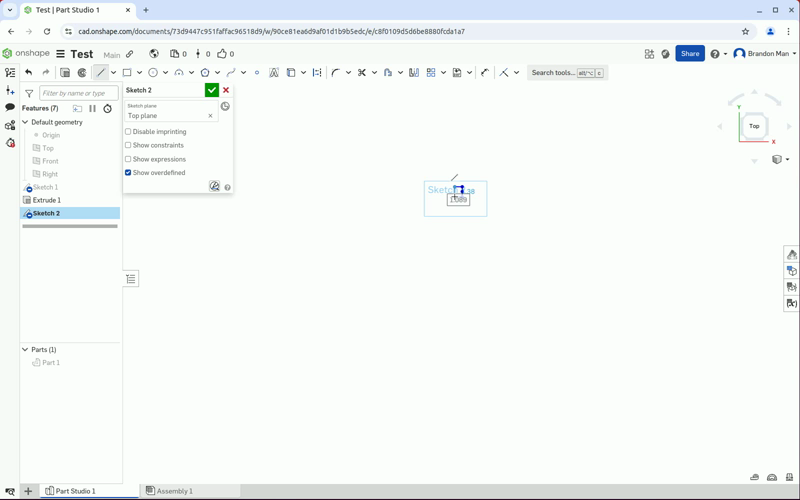
click(454, 196)
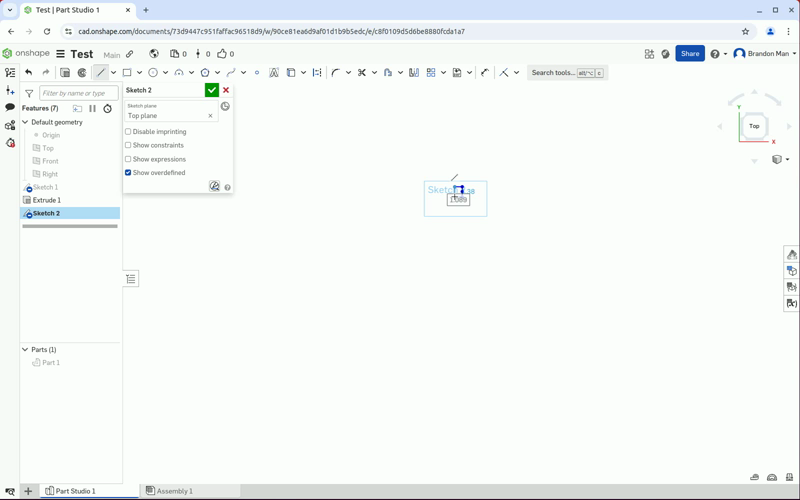
key(esc)
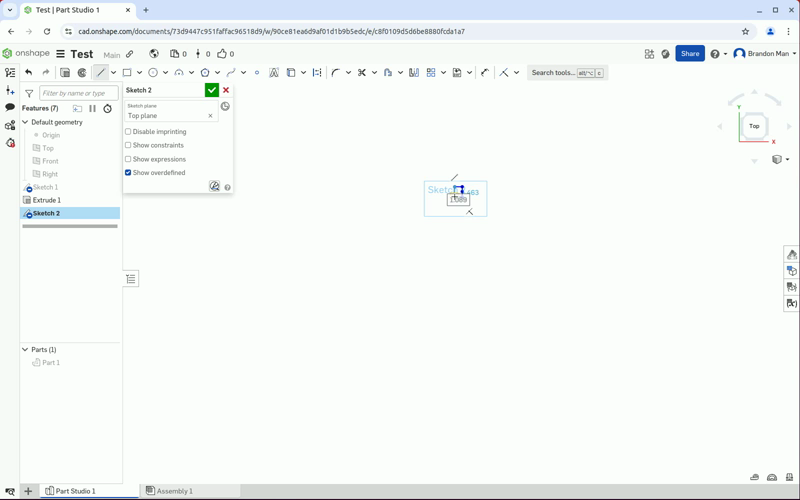
mouse_move(457, 188)
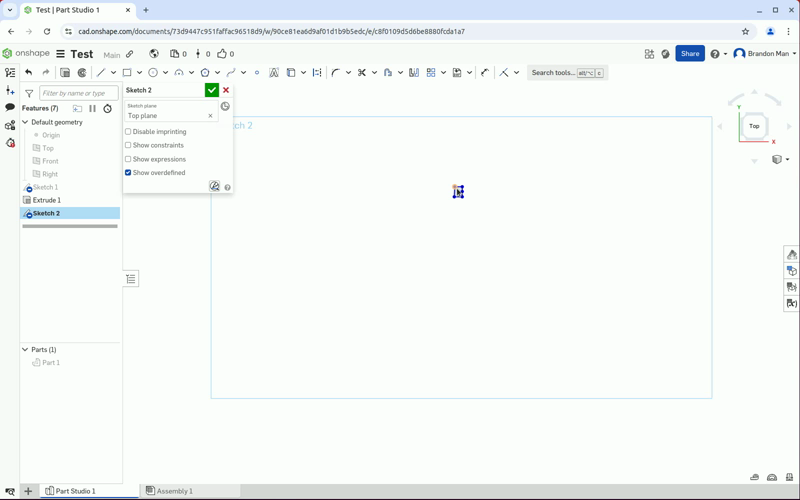
scroll(6)
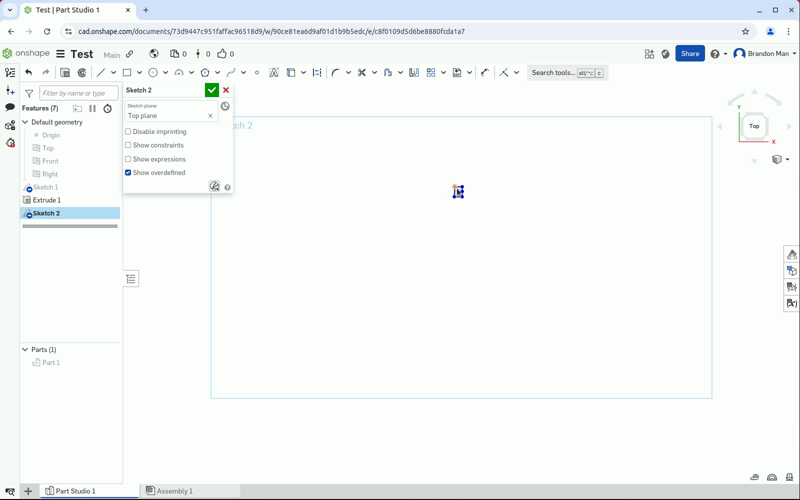
scroll(6)
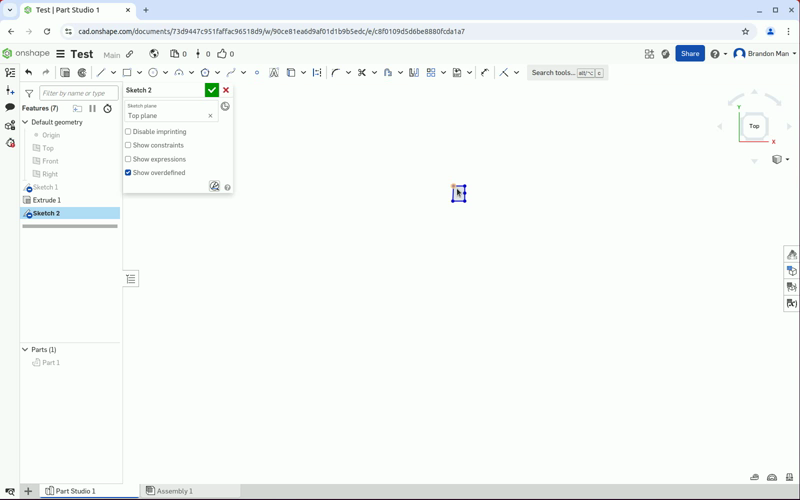
scroll(6)
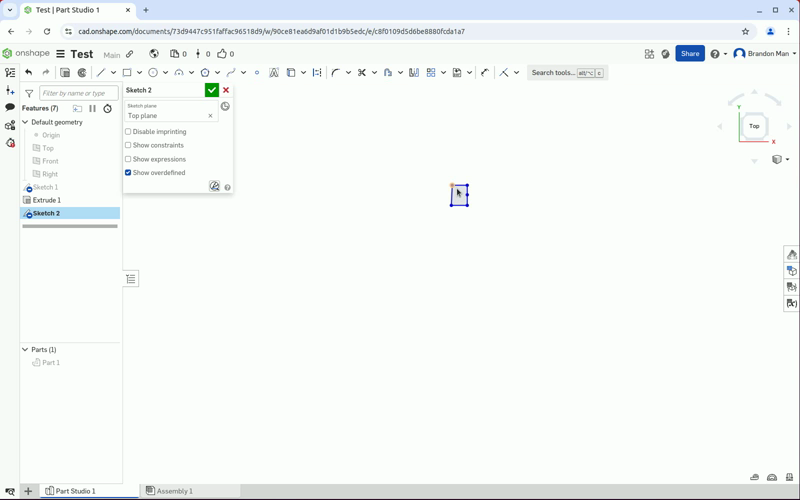
scroll(6)
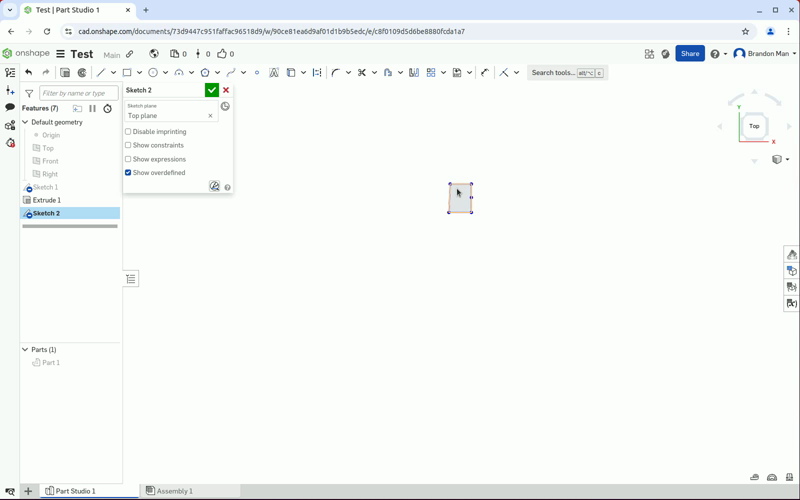
scroll(6)
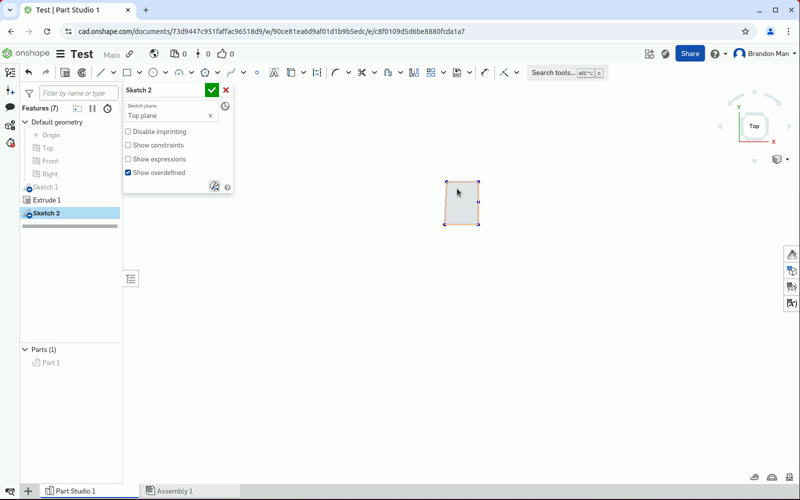
scroll(6)
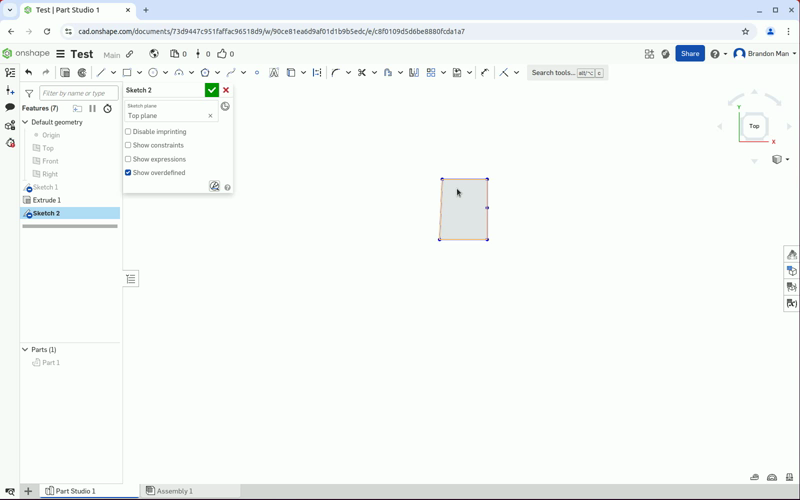
scroll(6)
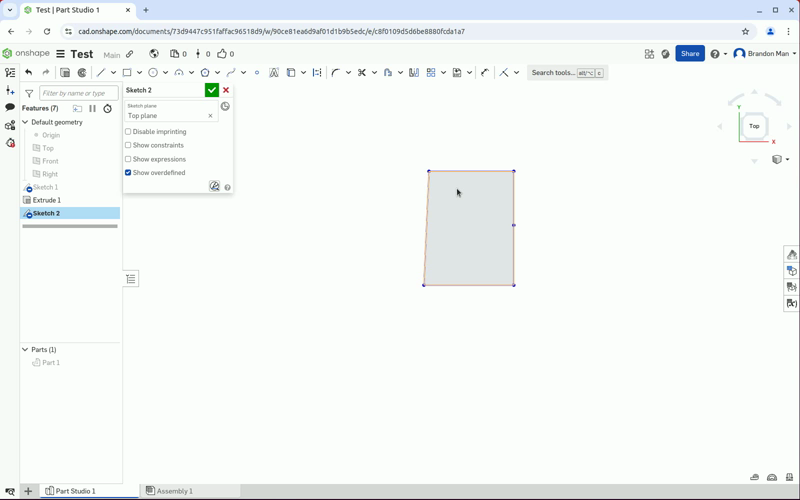
click(457, 188)
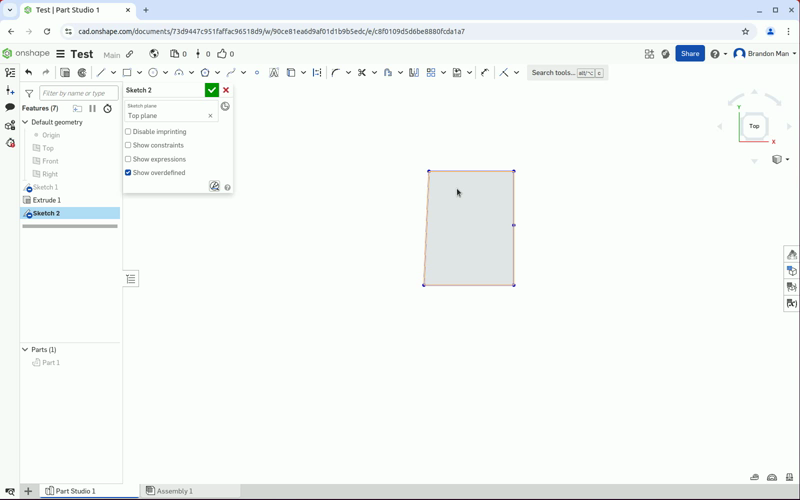
scroll(-6)
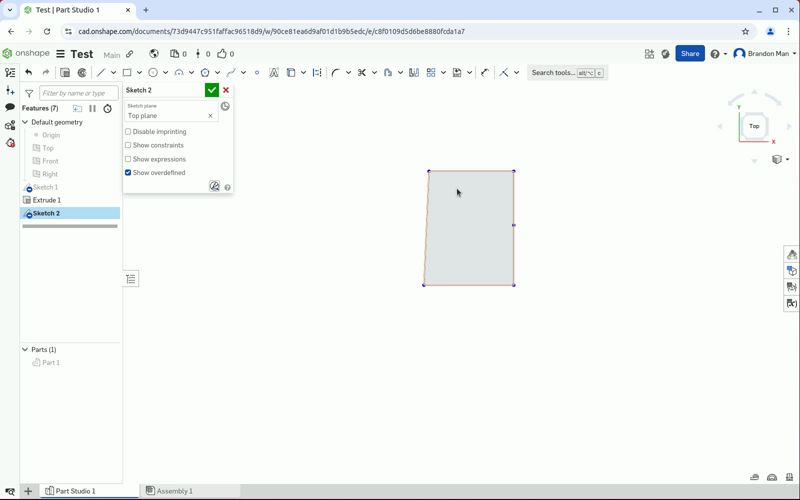
scroll(-6)
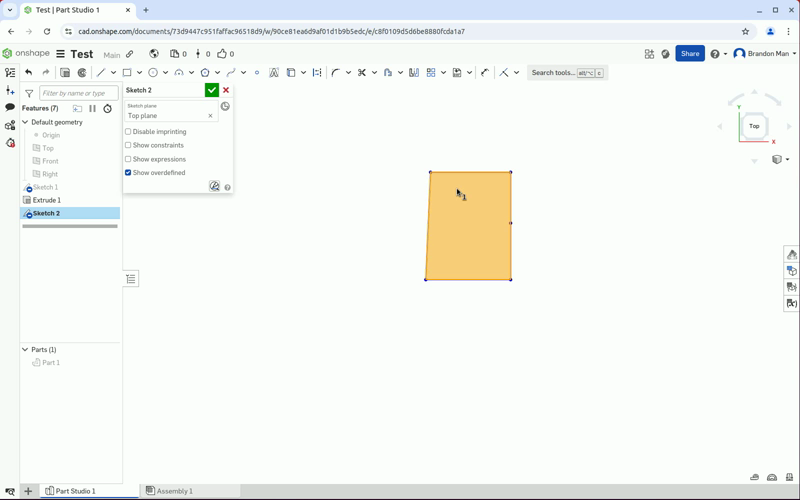
scroll(-6)
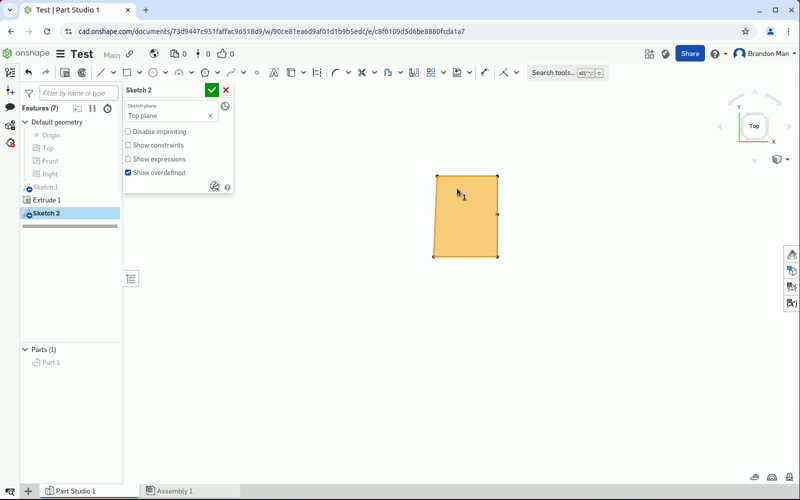
scroll(-6)
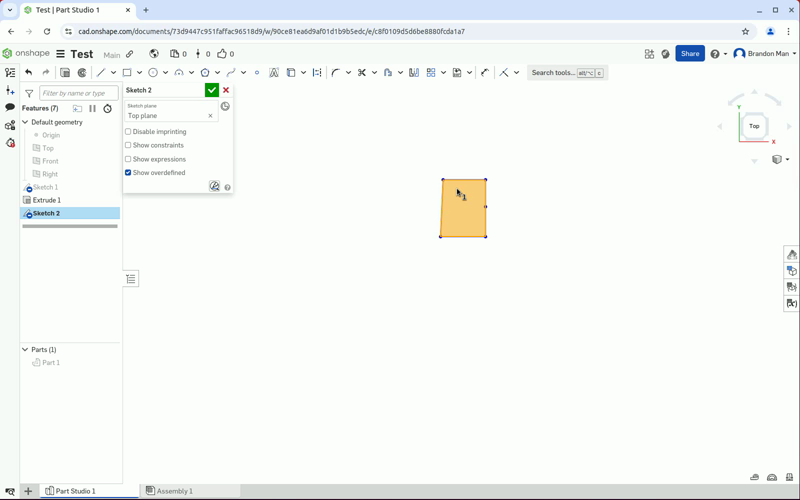
scroll(-6)
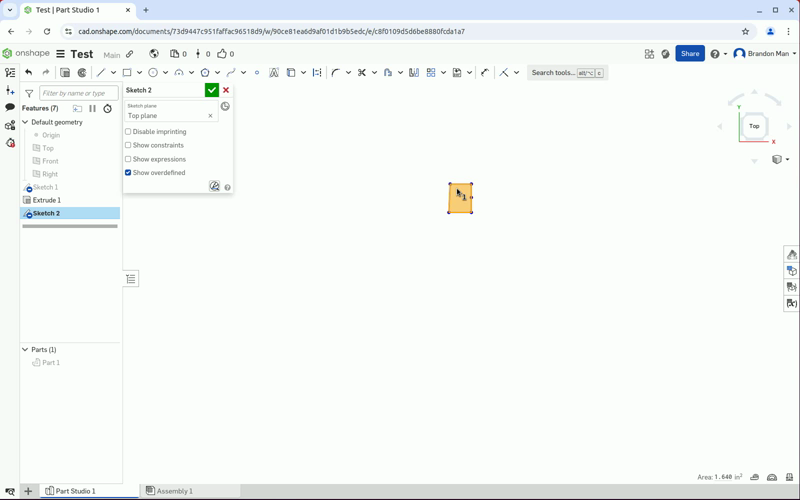
scroll(-6)
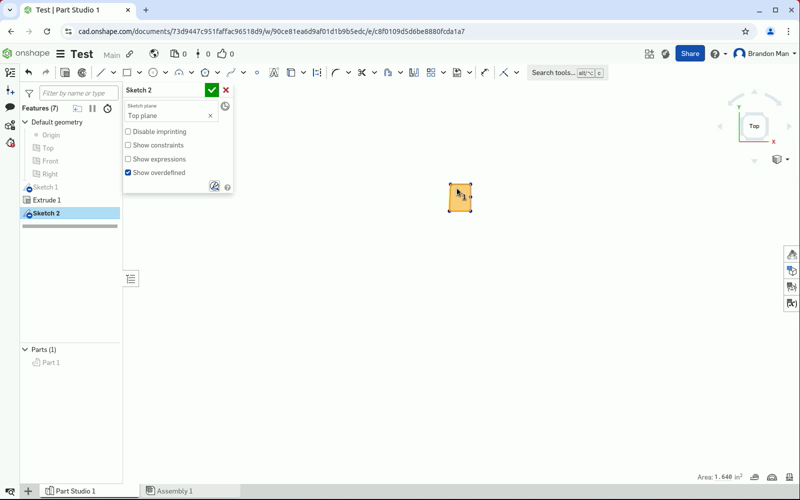
scroll(-6)
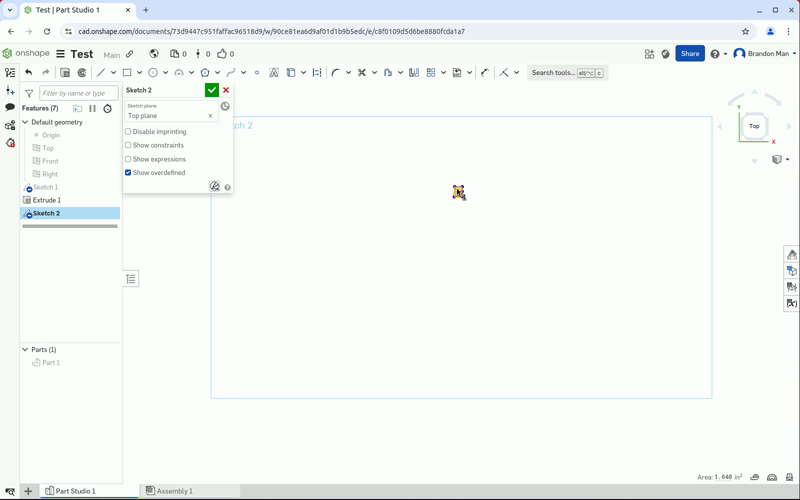
mouse_move(73, 352)
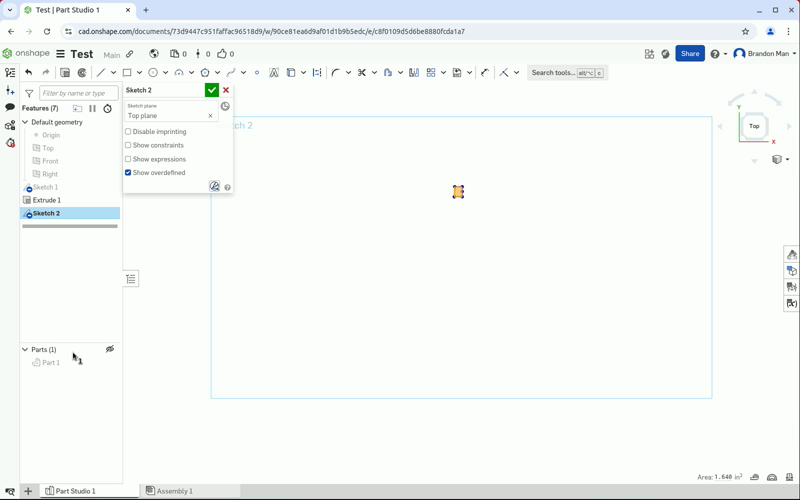
key(shift+y)
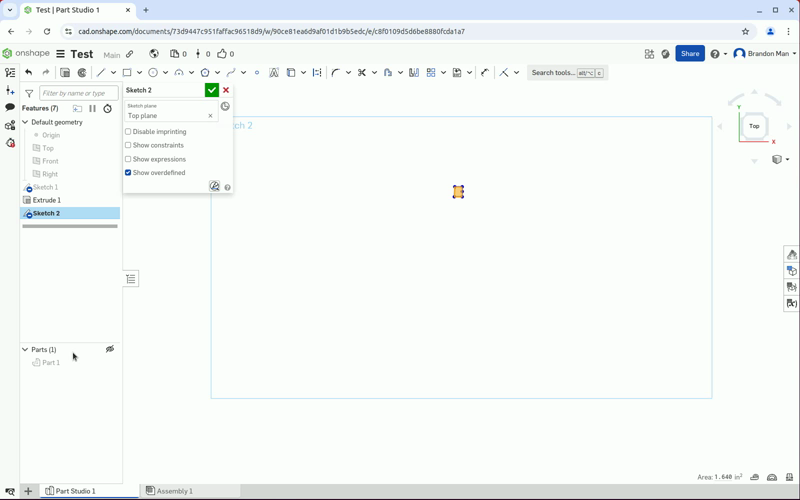
key(shift+e)
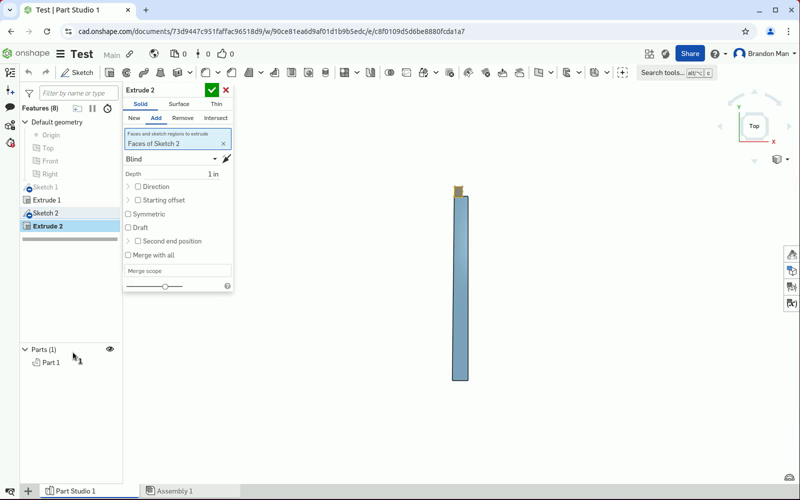
mouse_move(143, 106)
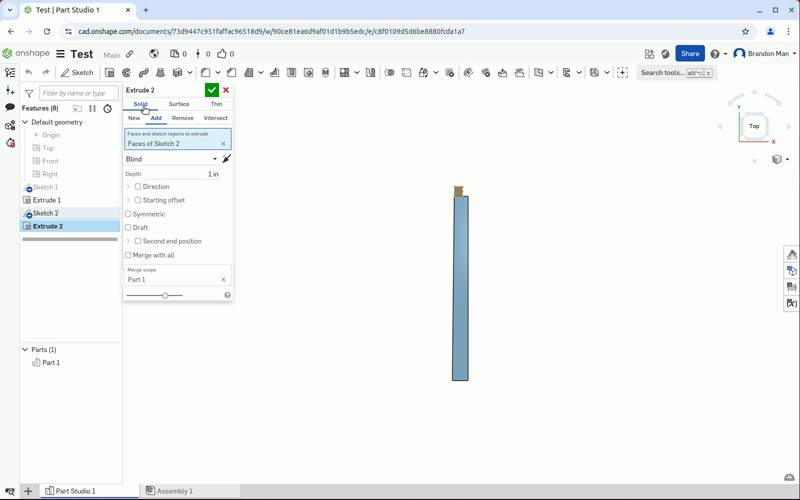
click(143, 106)
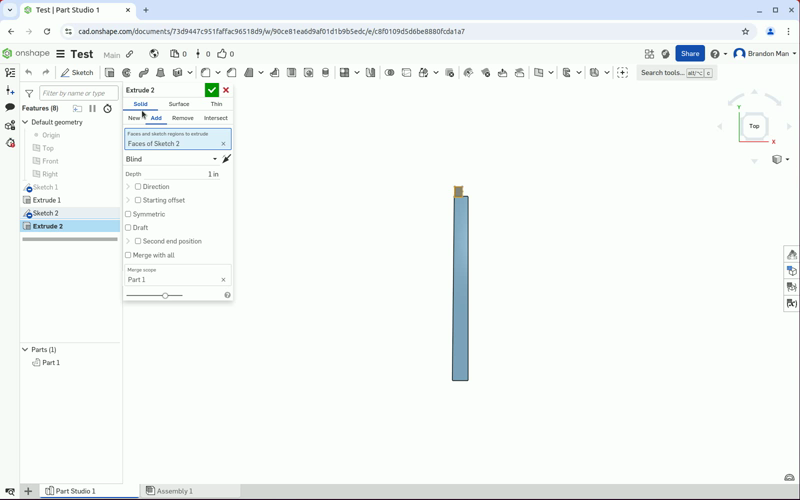
mouse_move(137, 120)
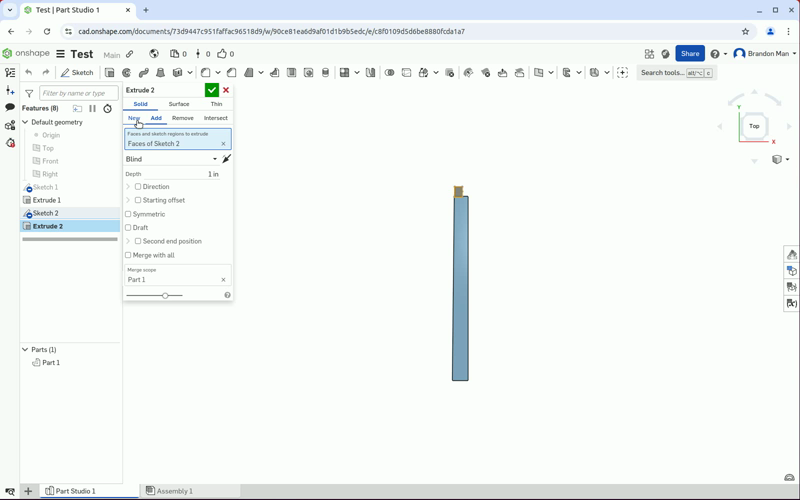
click(137, 120)
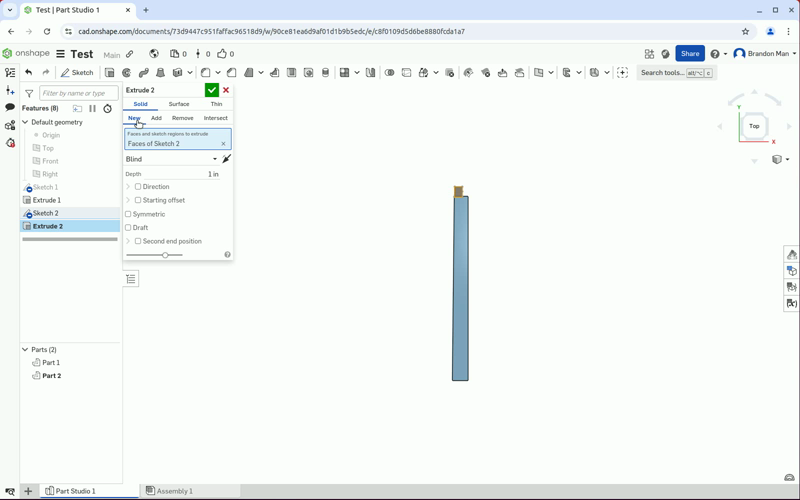
key(tab, 4)
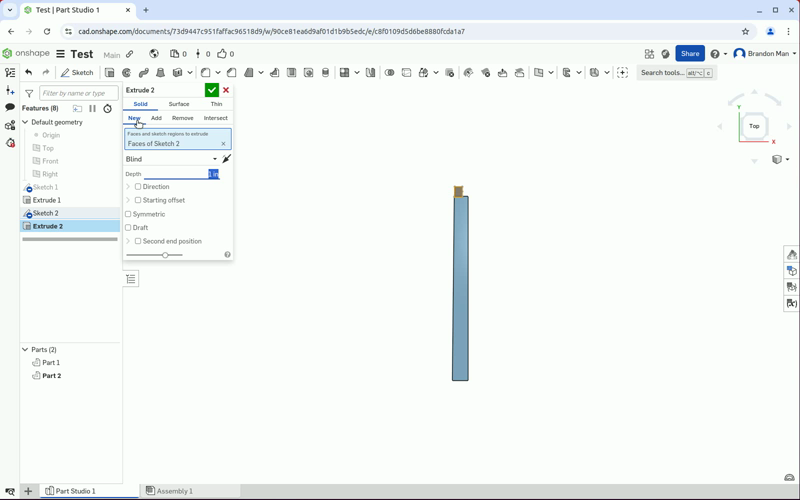
text(-23.108)
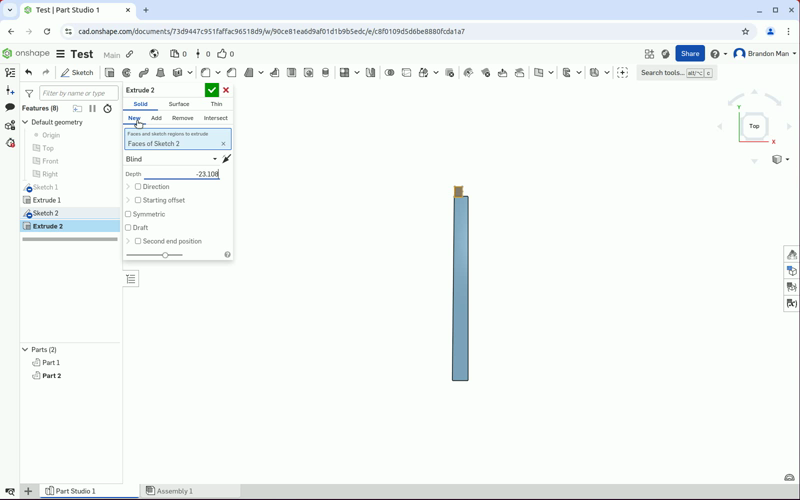
key(enter)
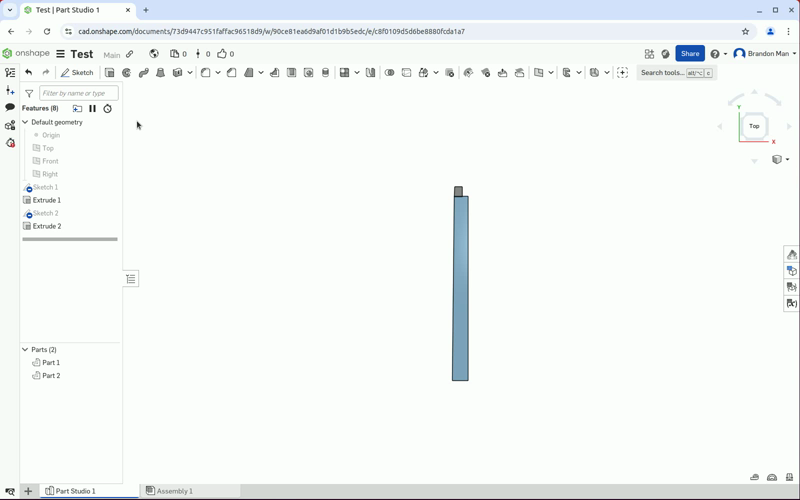
key(shift+h)
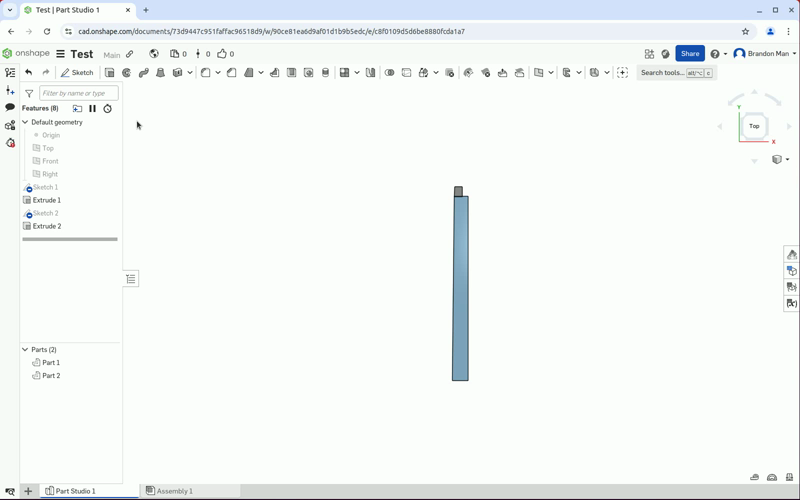
key(shift+h)
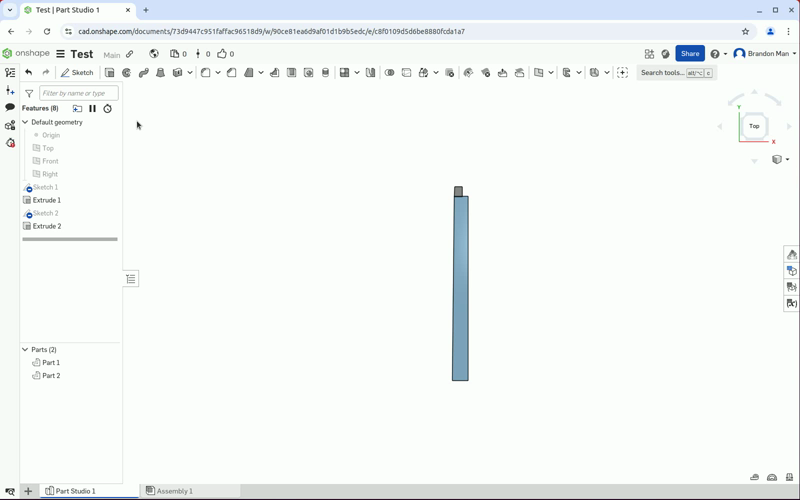
mouse_move(73, 189)
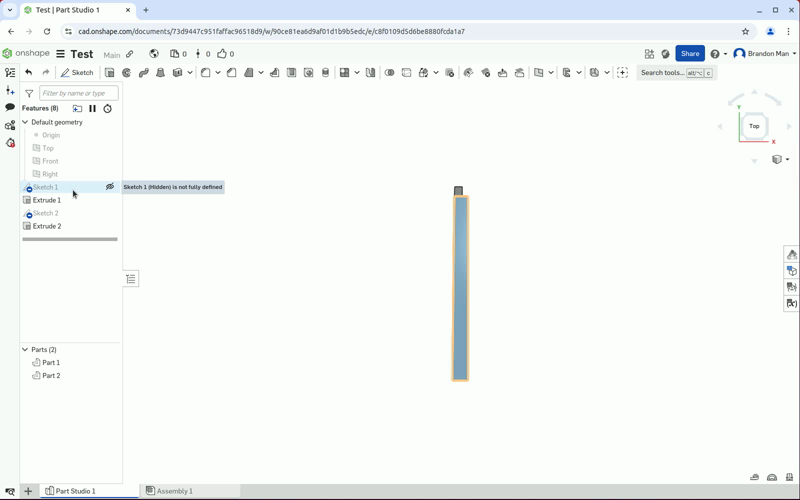
click(73, 189)
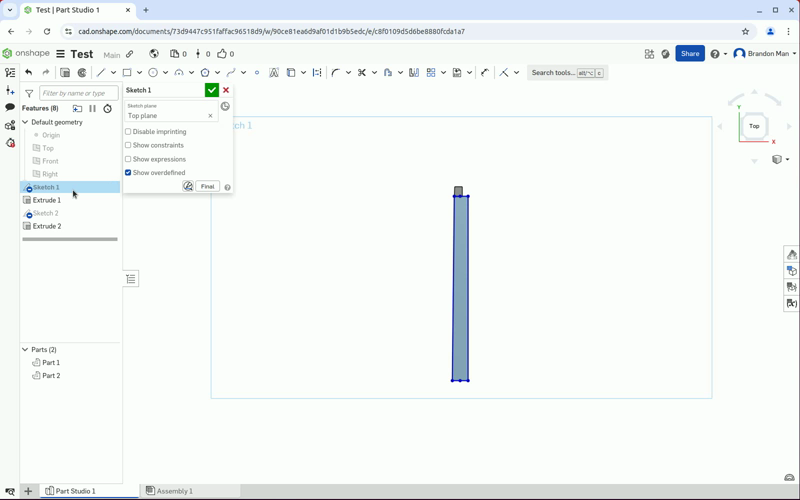
mouse_move(229, 92)
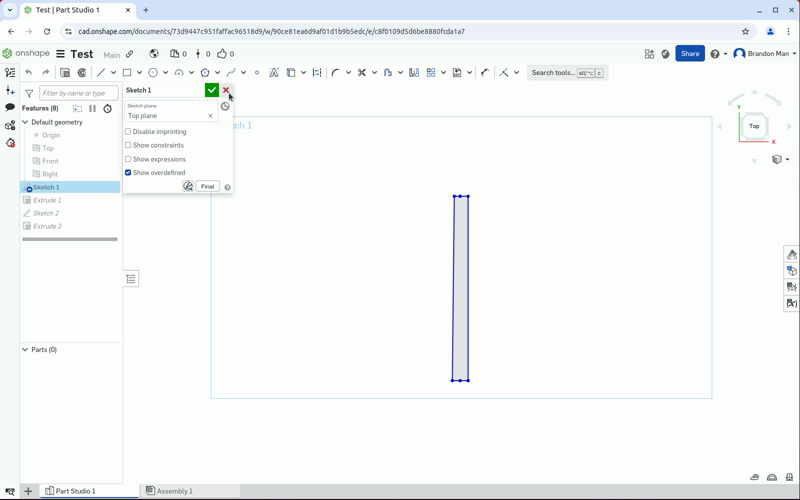
click(229, 92)
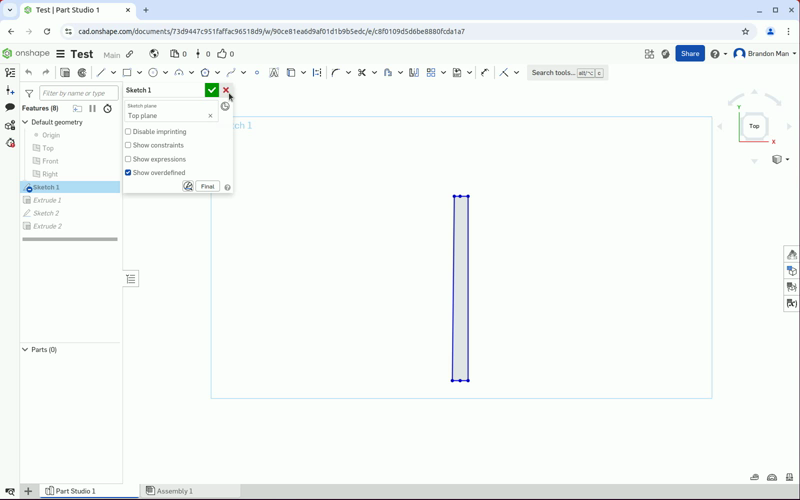
key(shift+s)
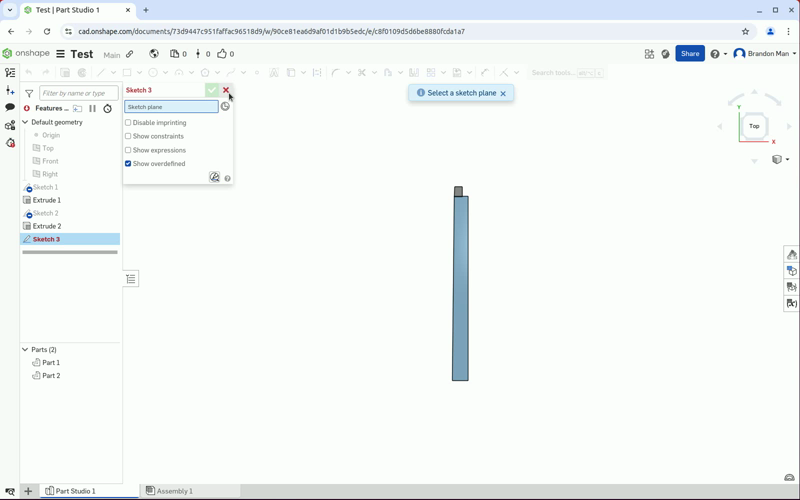
mouse_move(73, 150)
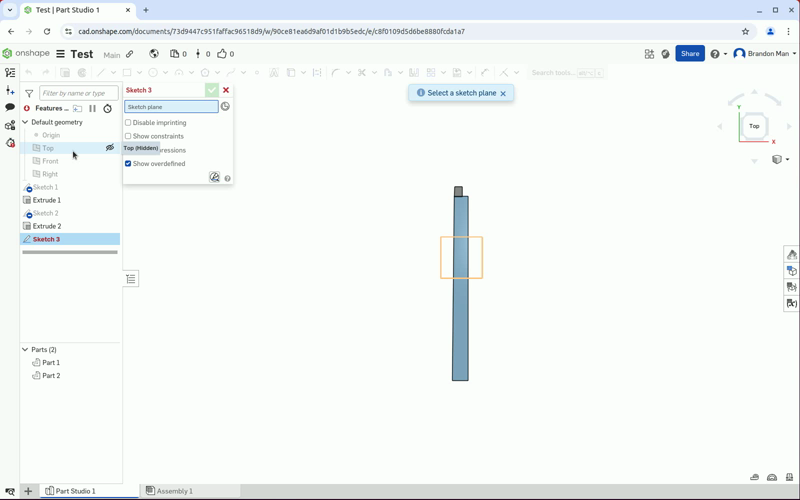
click(73, 150)
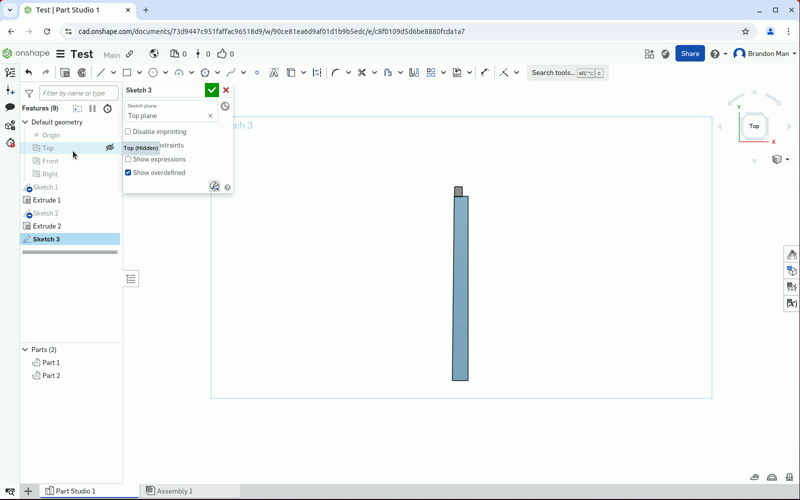
mouse_move(73, 352)
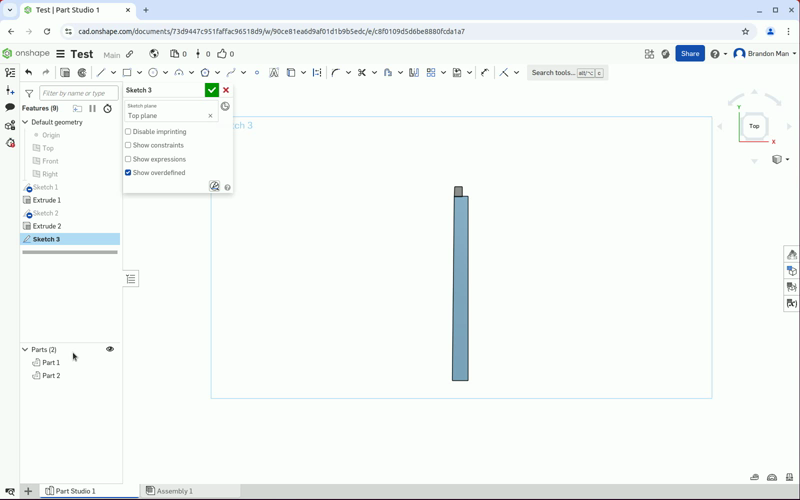
key(y)
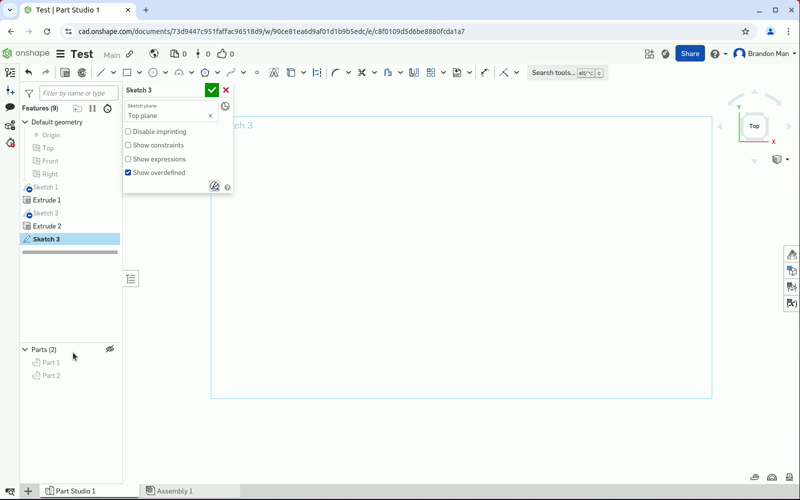
key(l)
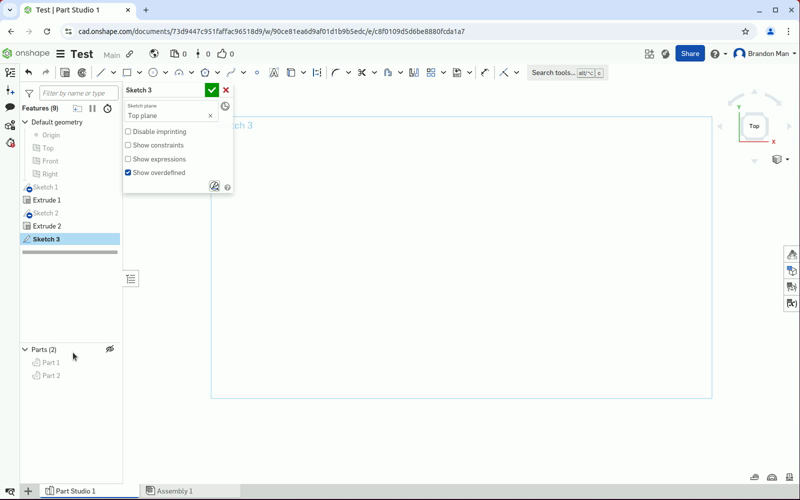
key_down(shift)
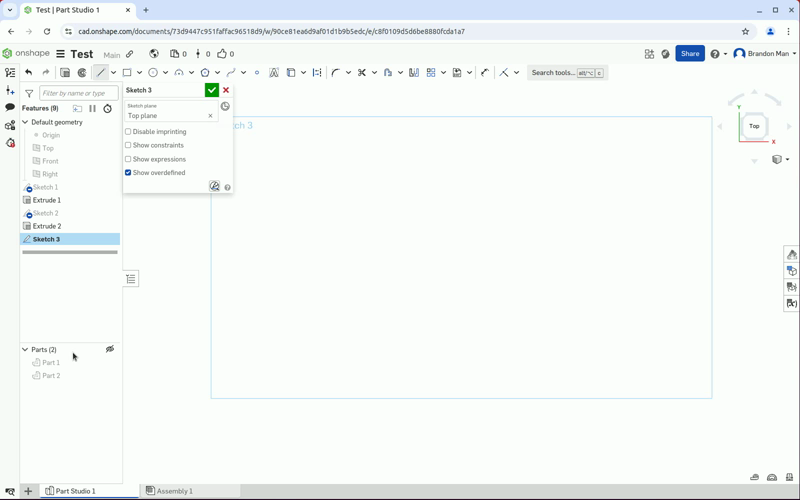
mouse_move(454, 378)
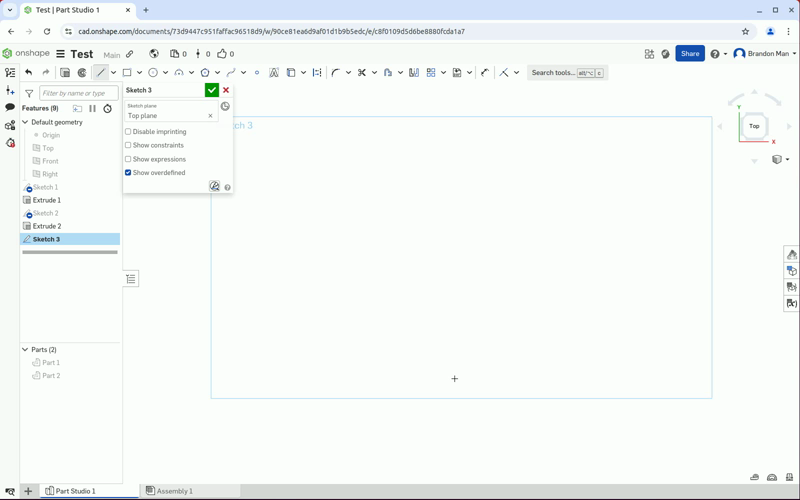
click(454, 378)
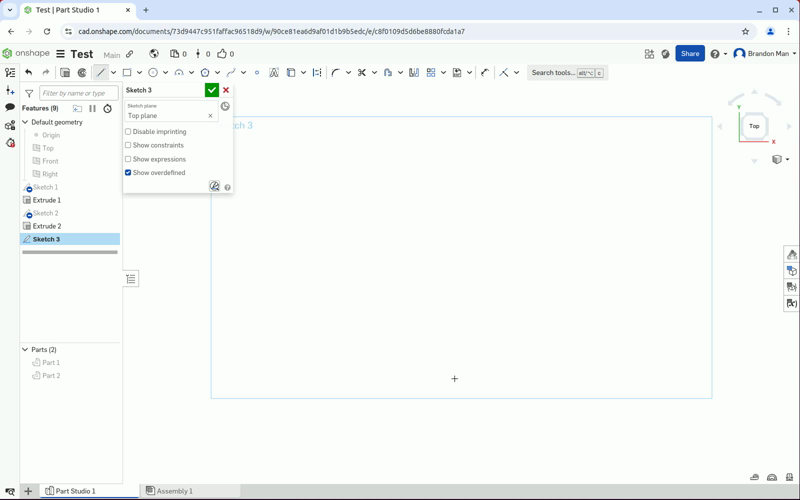
key_up(shift)
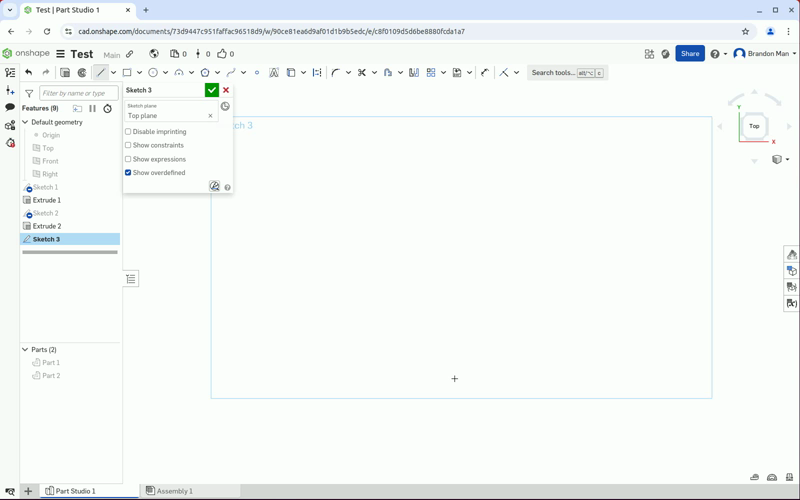
key_down(shift)
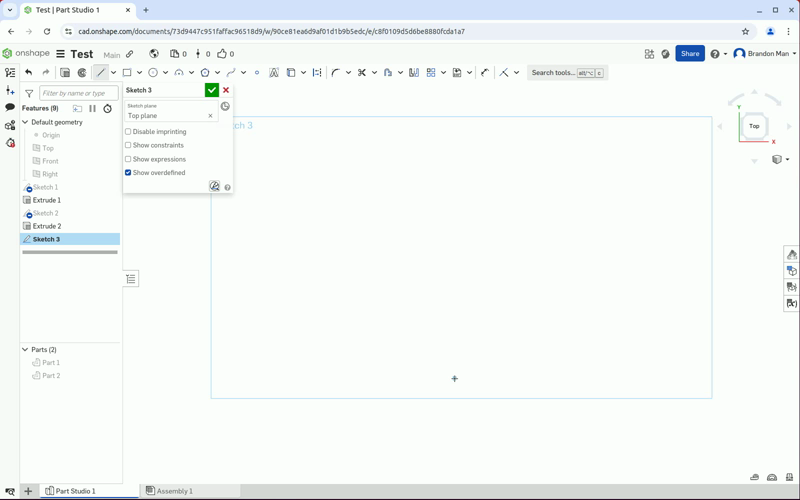
mouse_move(484, 378)
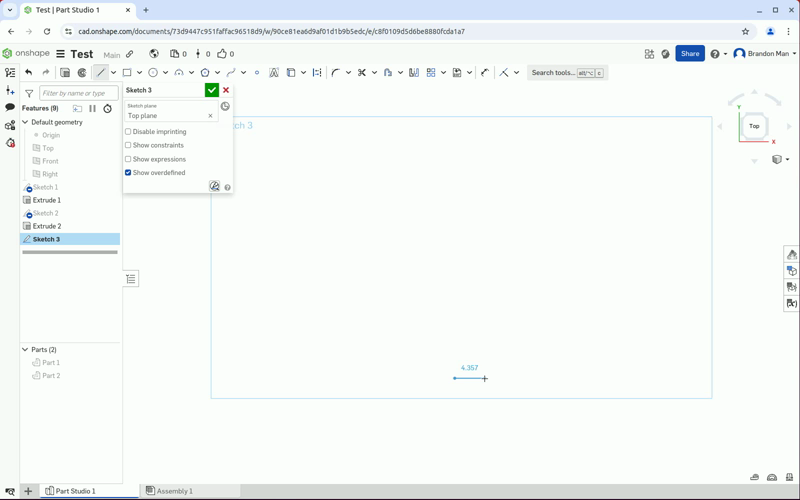
mouse_move(462, 378)
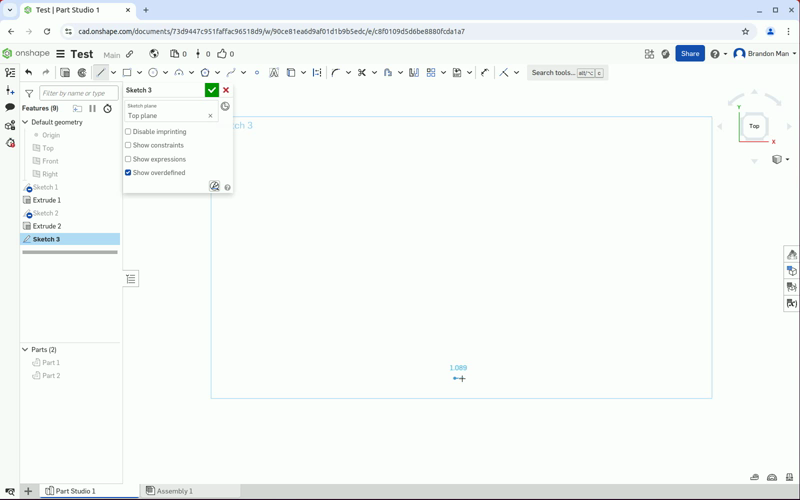
scroll(6)
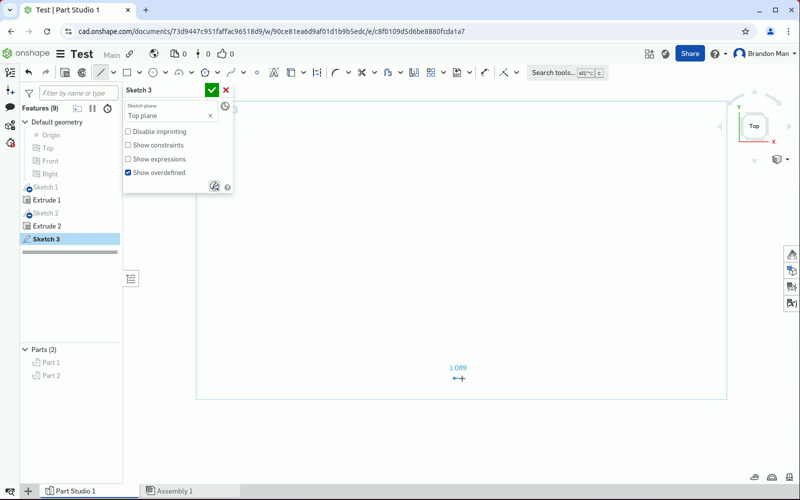
scroll(6)
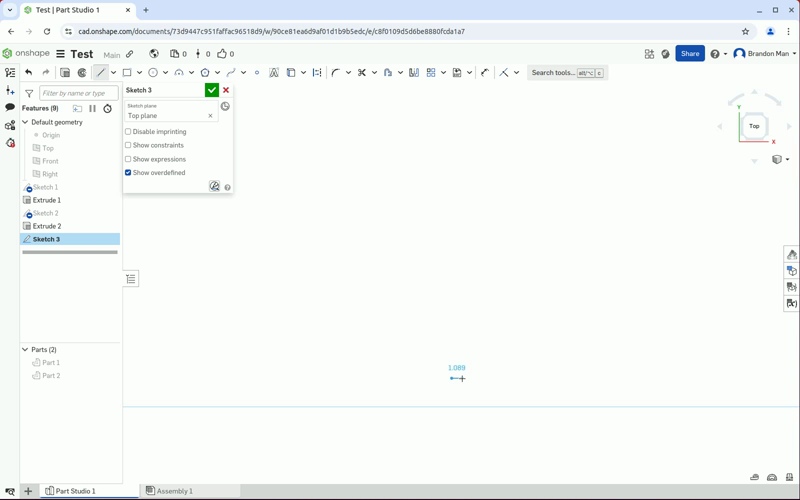
scroll(6)
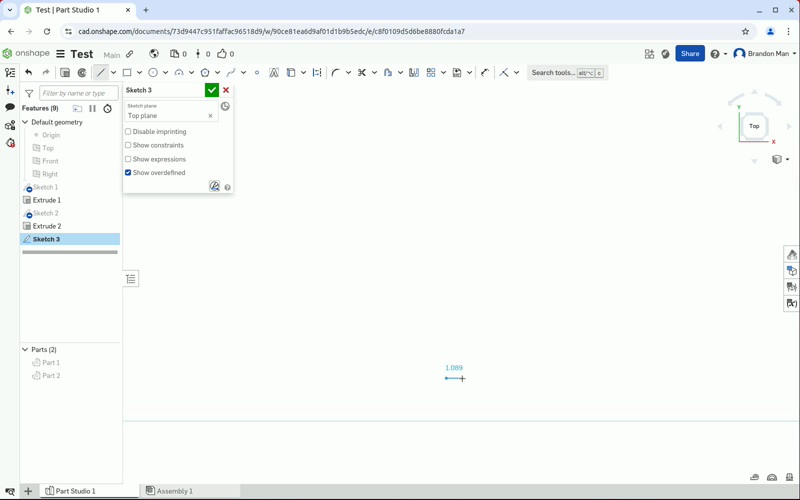
scroll(6)
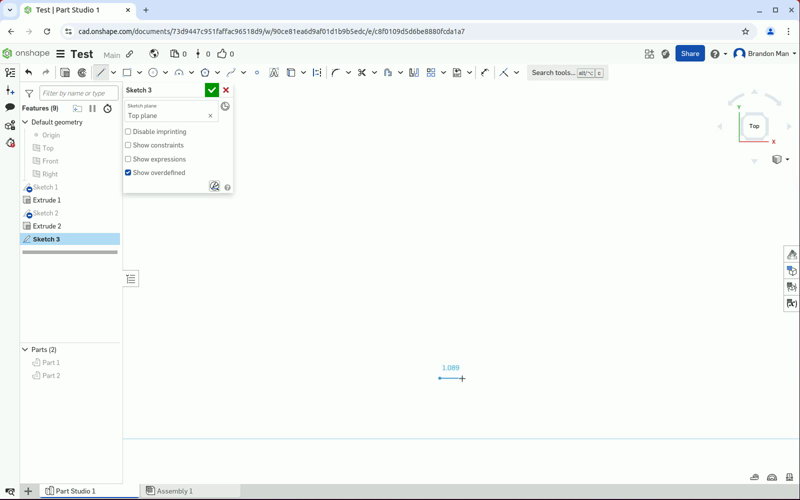
scroll(6)
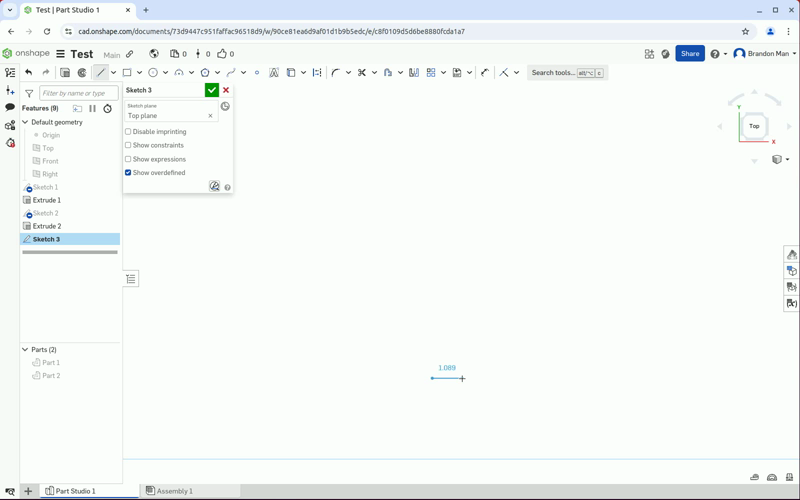
scroll(6)
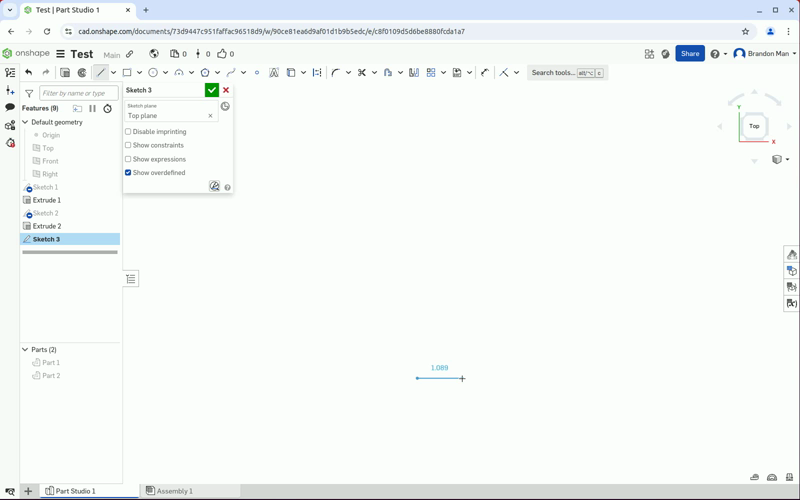
scroll(6)
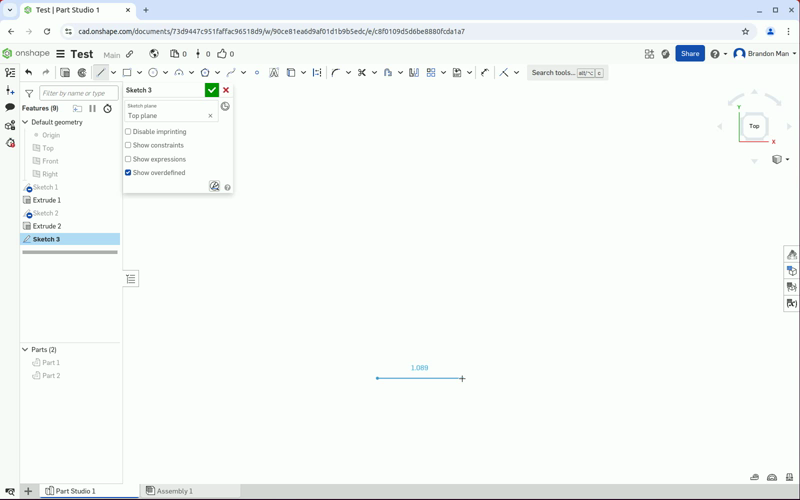
click(462, 378)
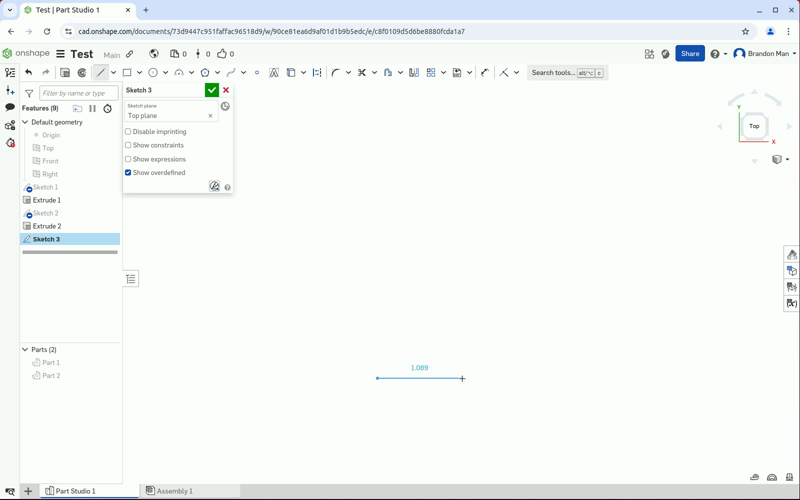
scroll(-6)
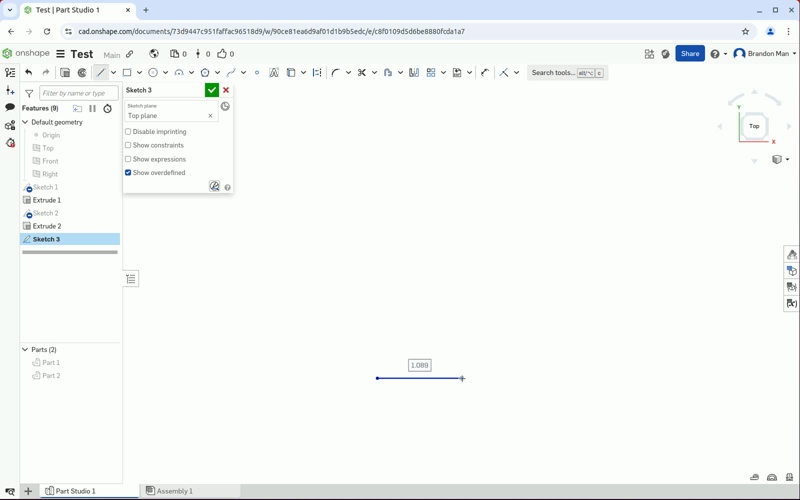
scroll(-6)
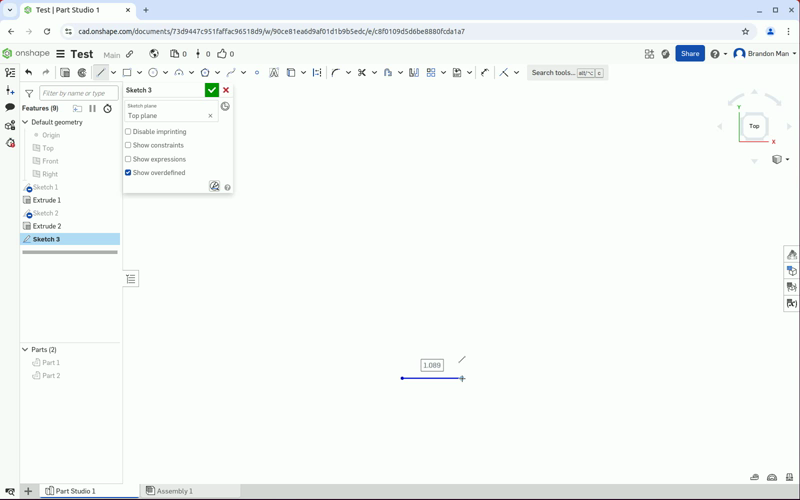
scroll(-6)
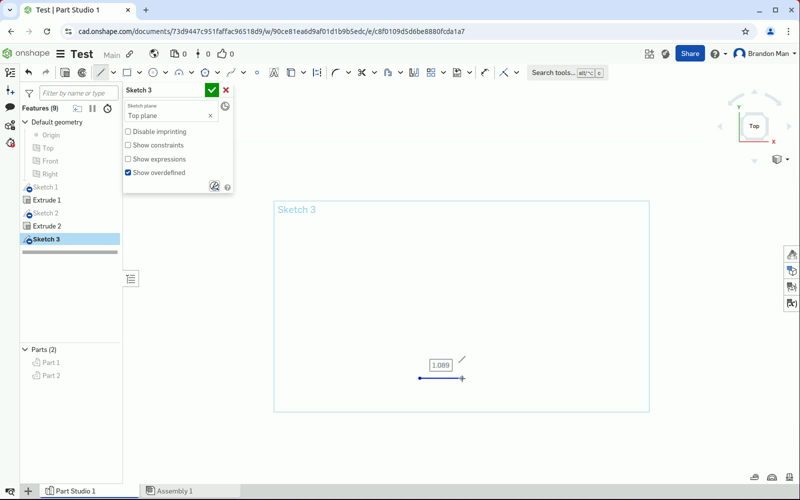
scroll(-6)
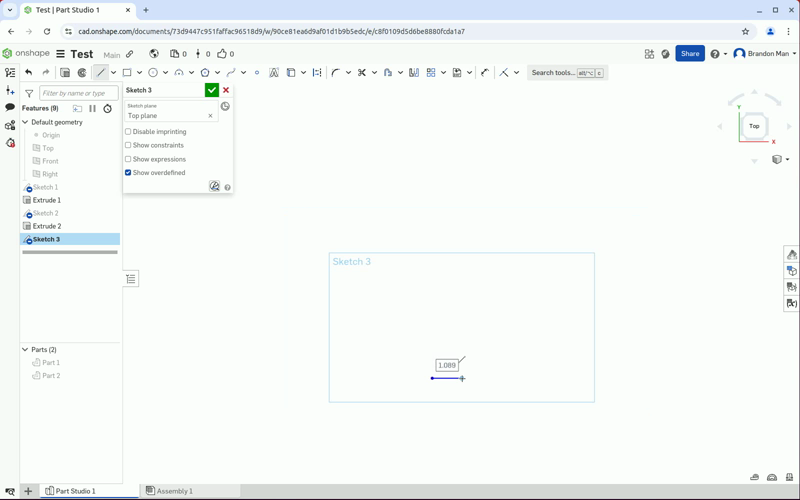
scroll(-6)
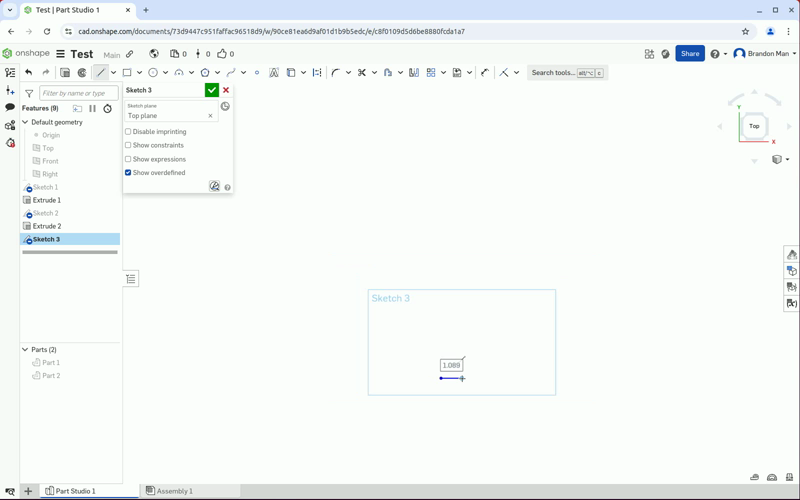
scroll(-6)
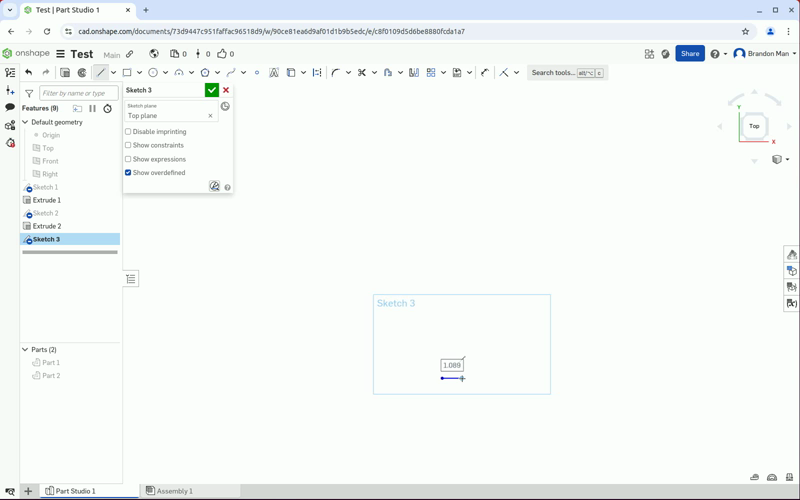
scroll(-6)
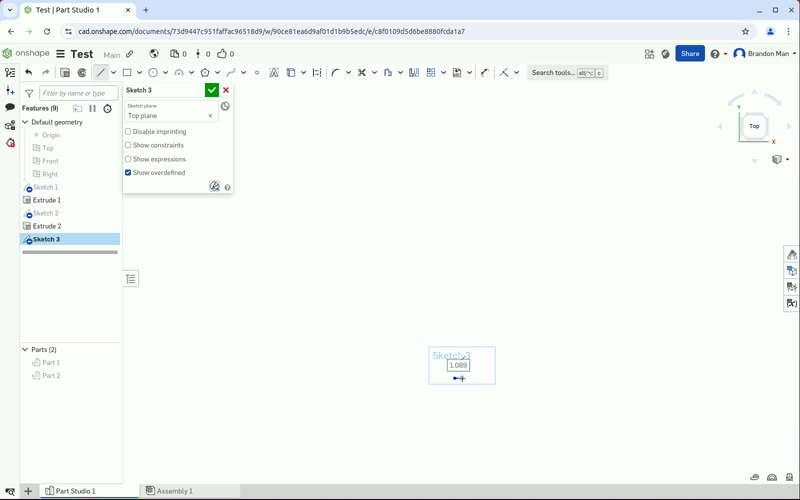
key_up(shift)
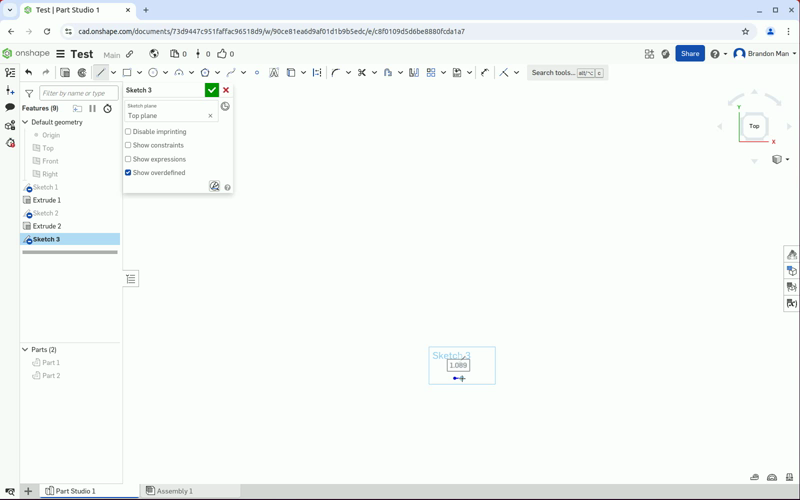
key_down(shift)
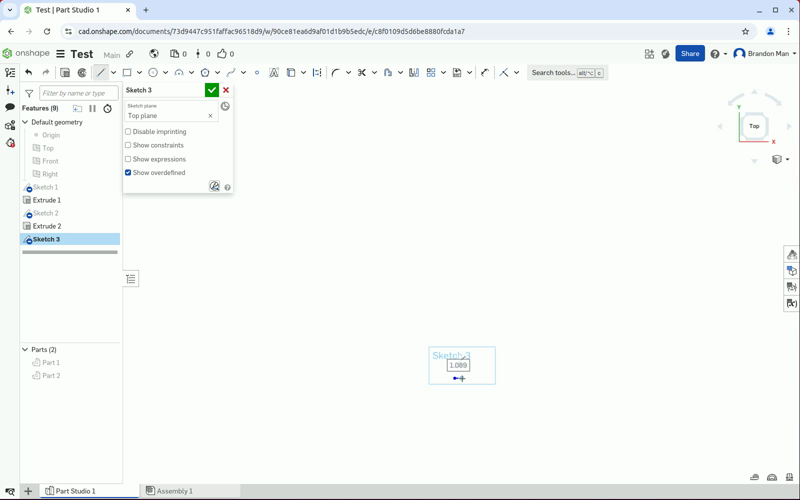
mouse_move(492, 378)
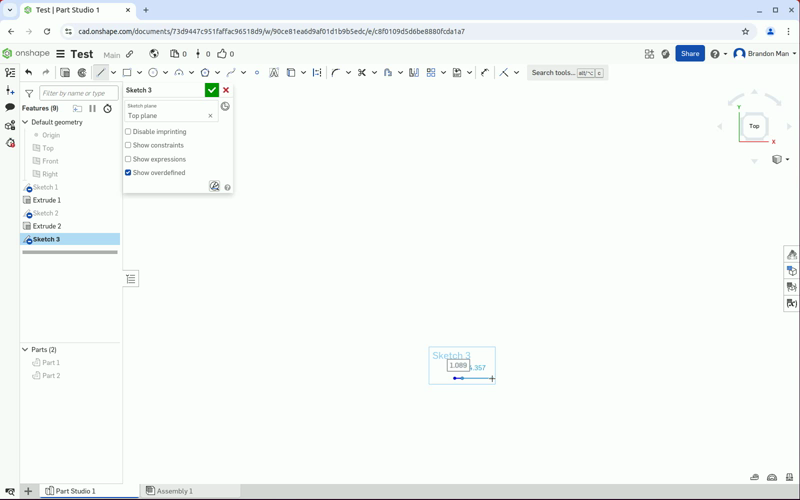
mouse_move(462, 373)
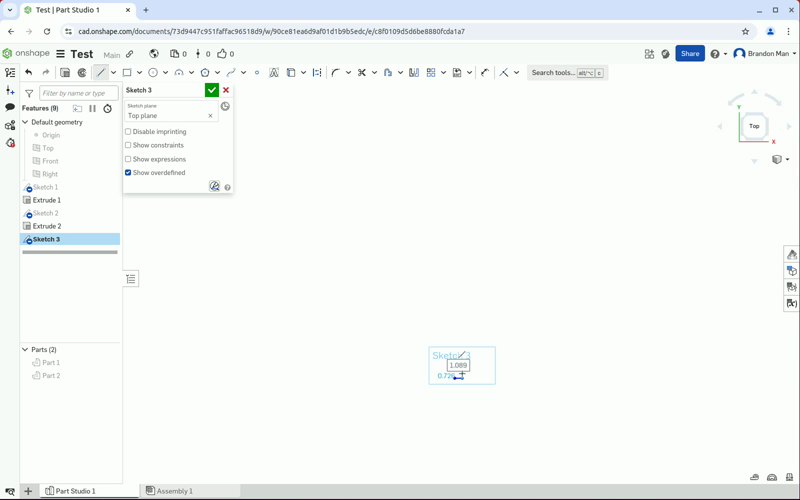
scroll(6)
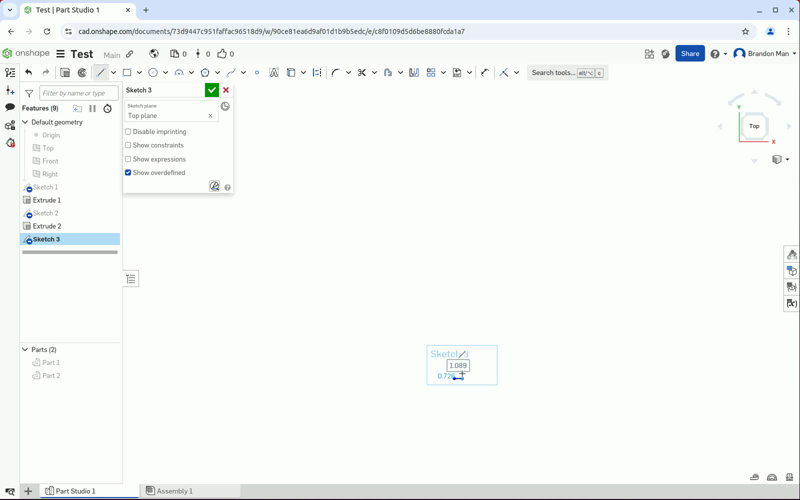
scroll(6)
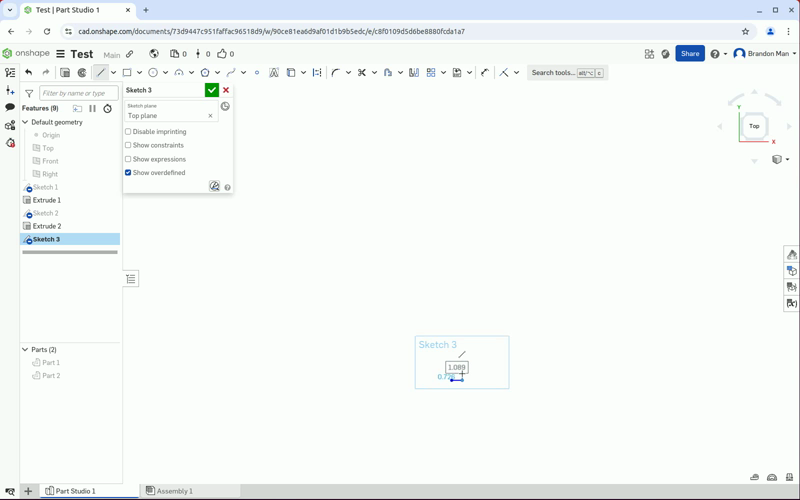
scroll(6)
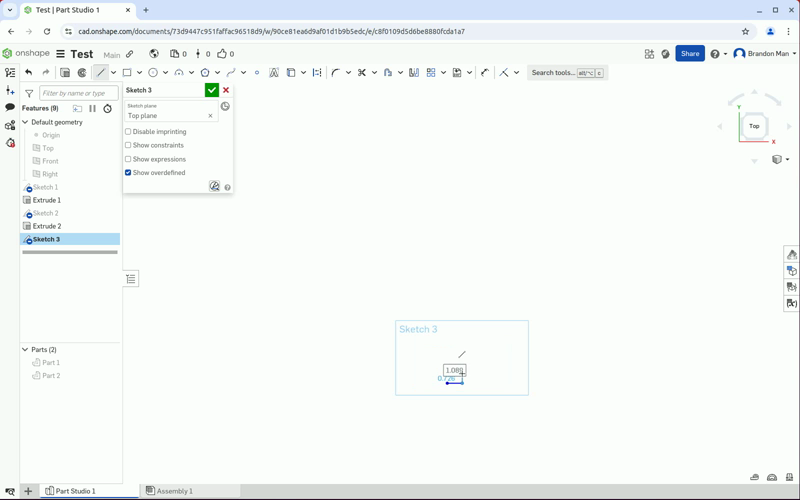
scroll(6)
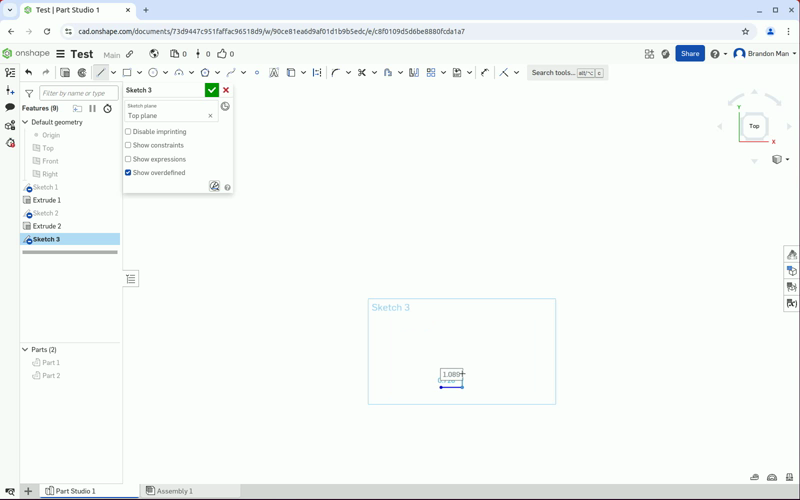
scroll(6)
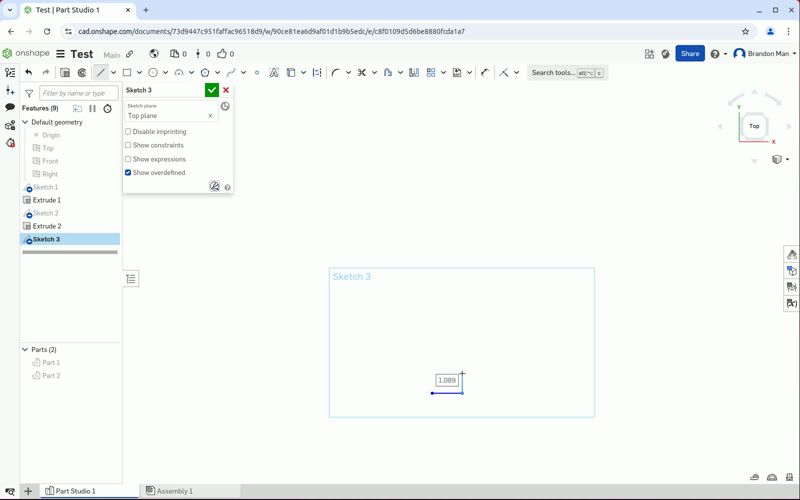
scroll(6)
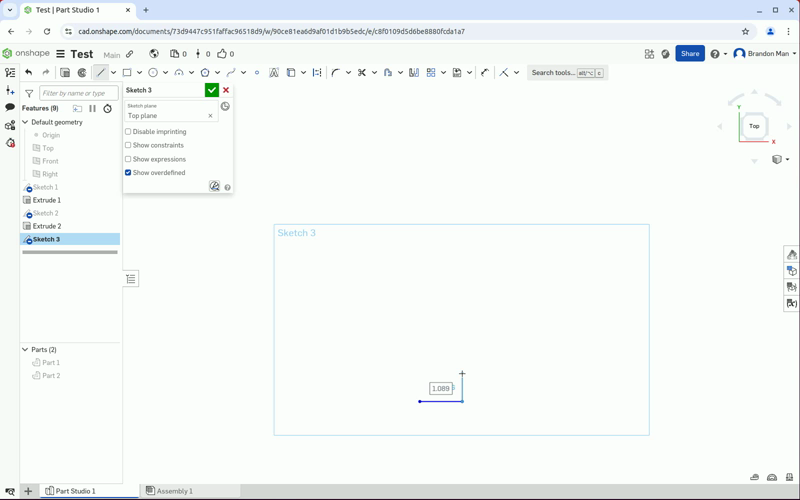
scroll(6)
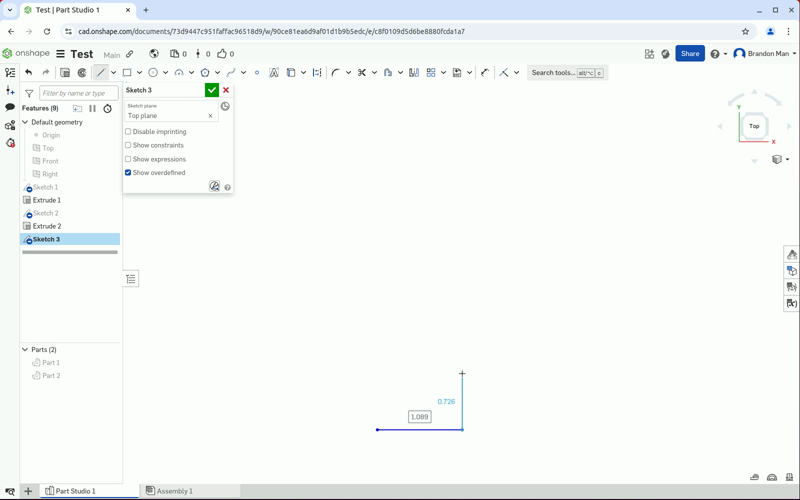
click(462, 373)
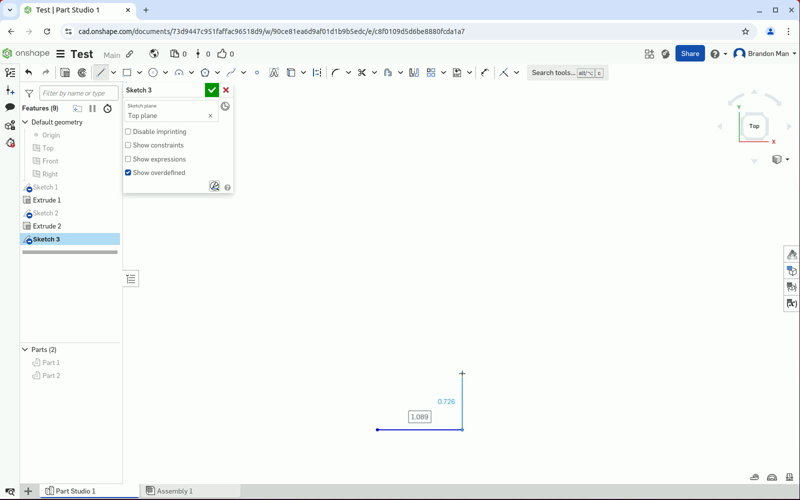
scroll(-6)
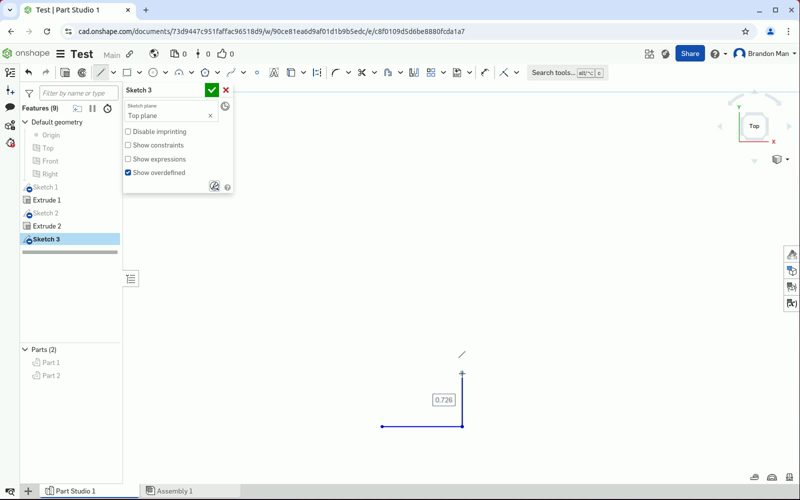
scroll(-6)
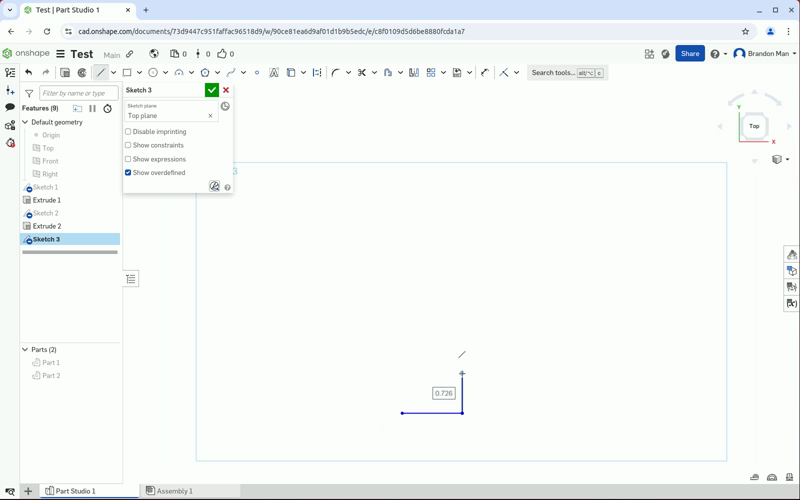
scroll(-6)
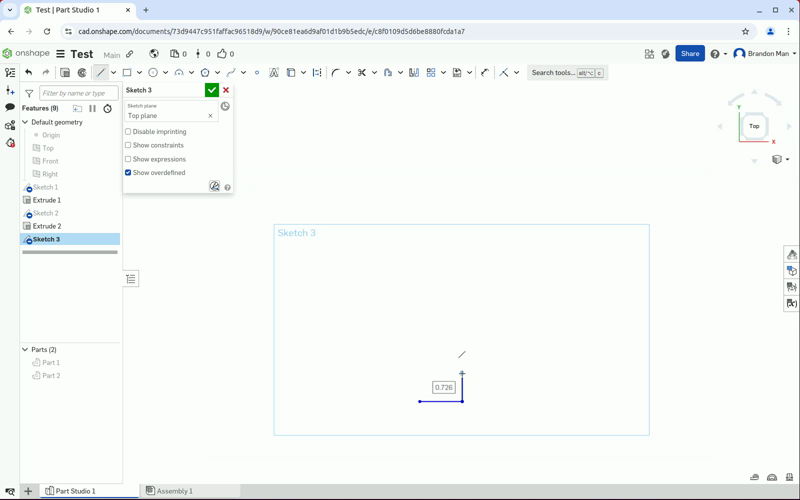
scroll(-6)
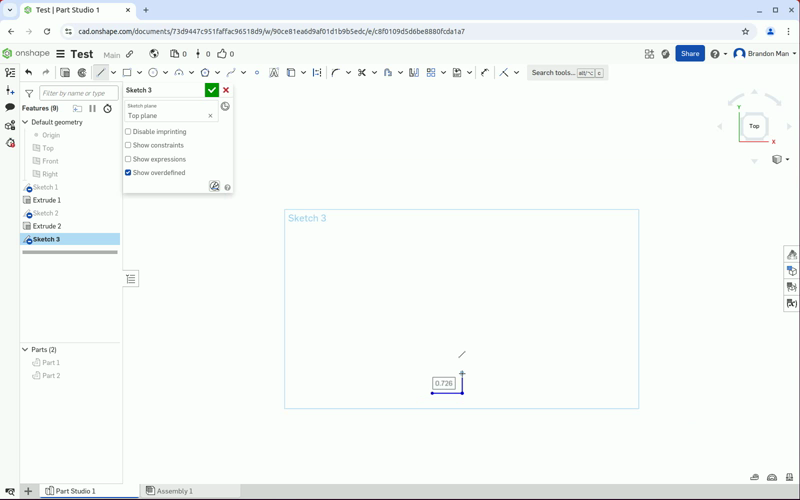
scroll(-6)
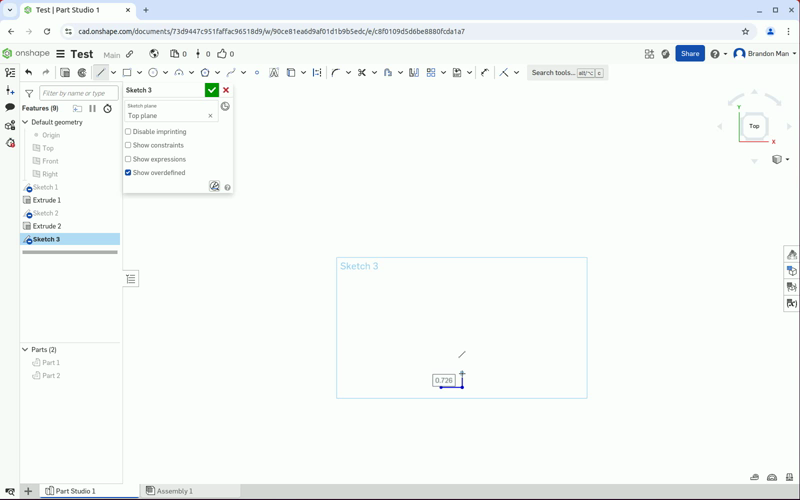
scroll(-6)
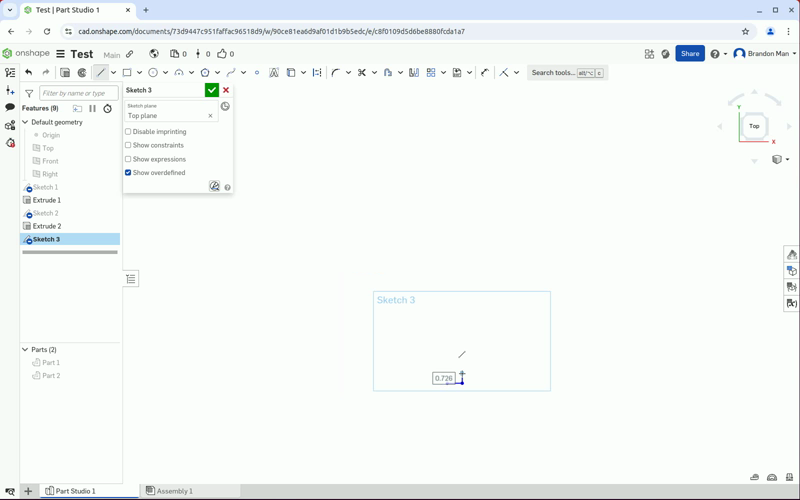
scroll(-6)
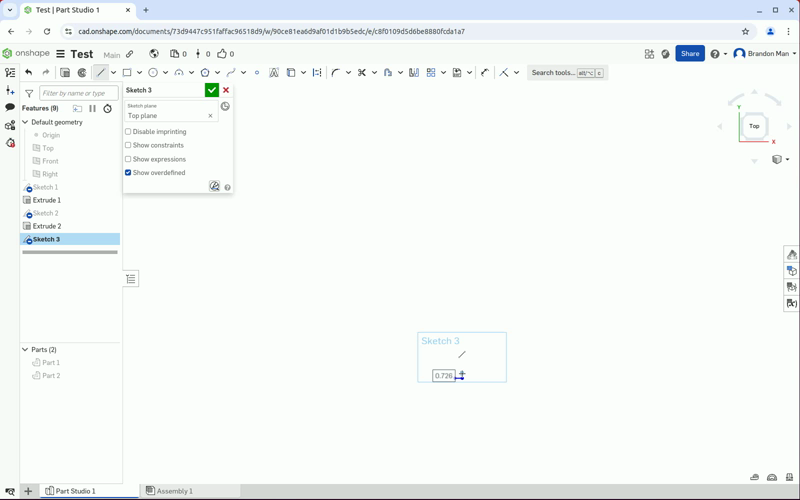
key_up(shift)
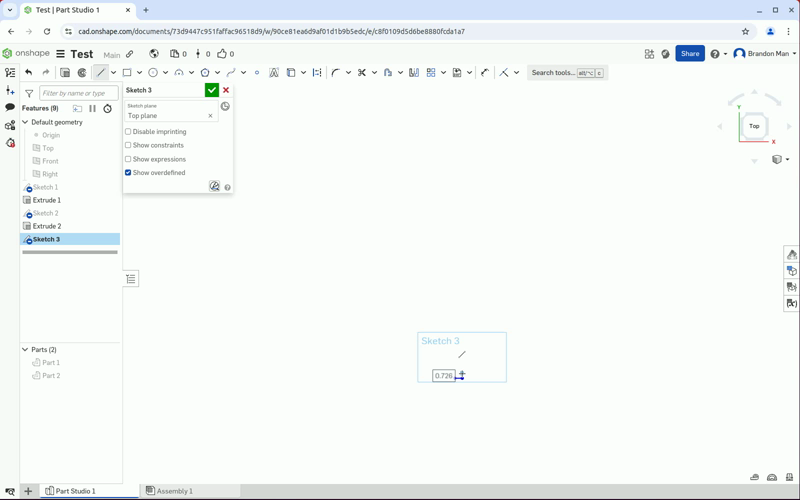
key_down(shift)
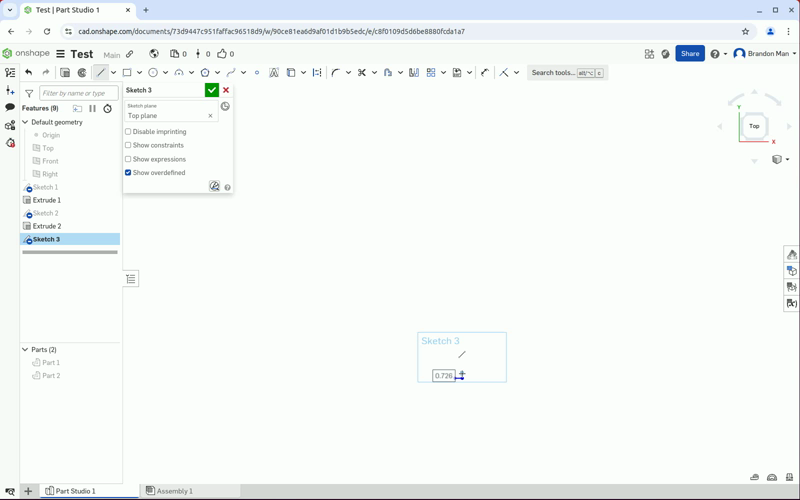
mouse_move(492, 373)
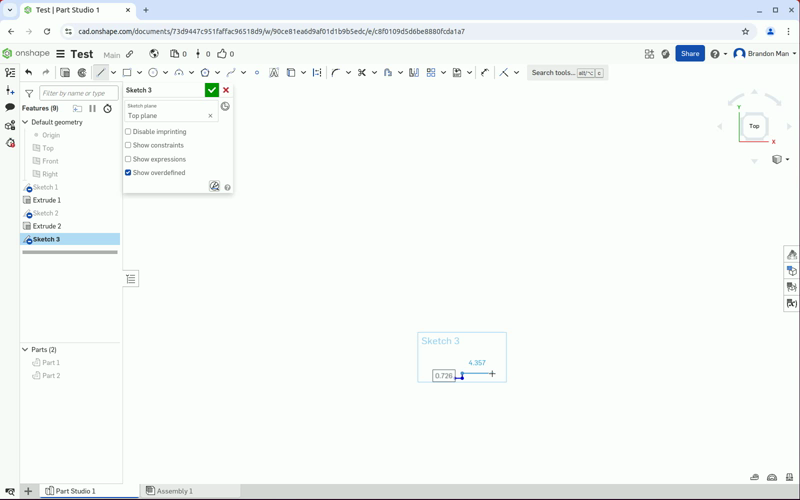
mouse_move(462, 368)
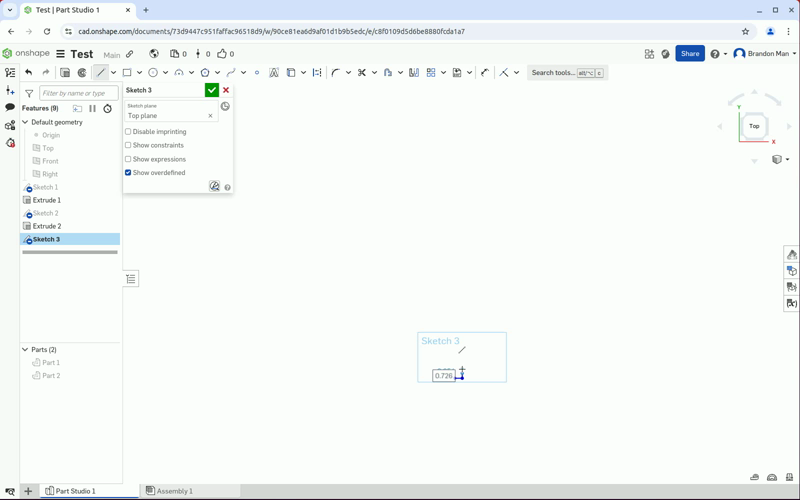
scroll(6)
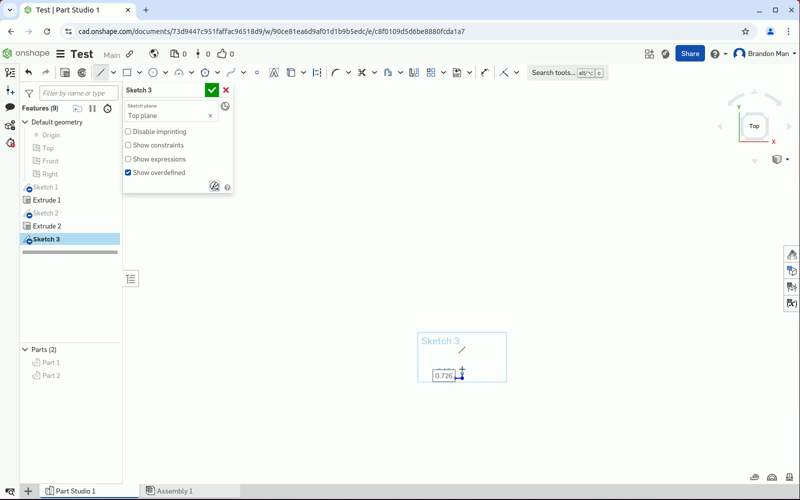
scroll(6)
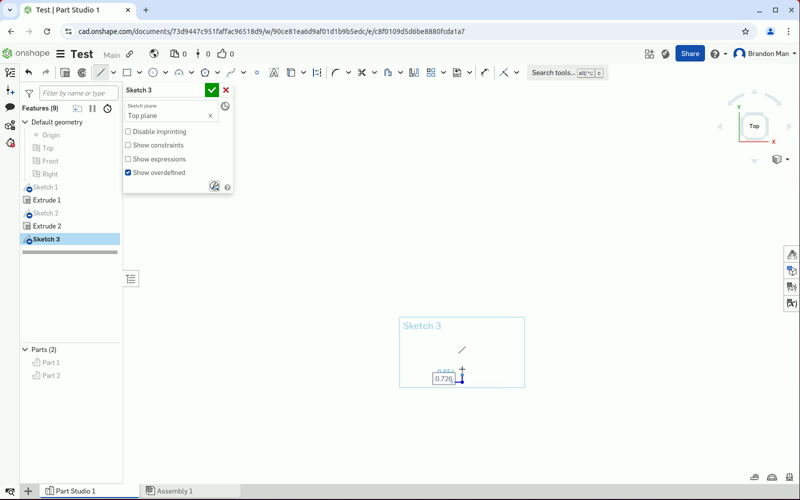
scroll(6)
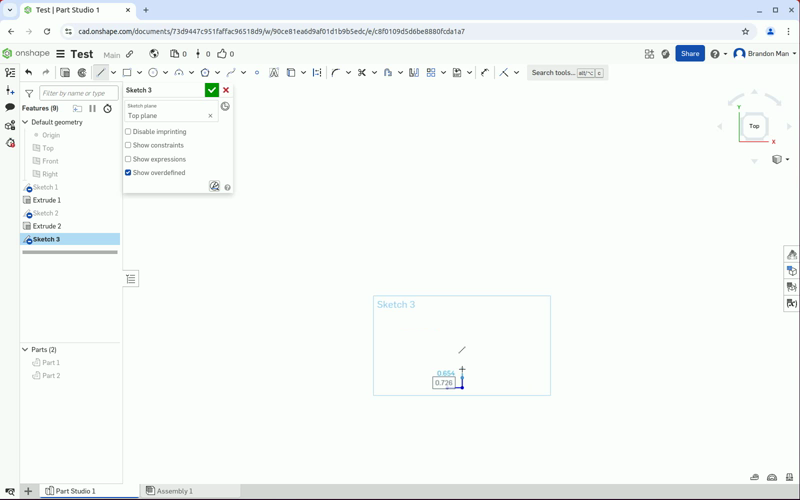
scroll(6)
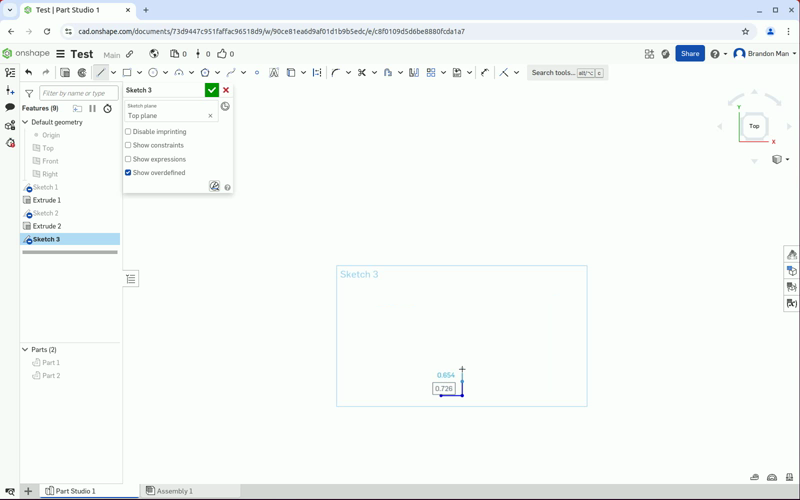
scroll(6)
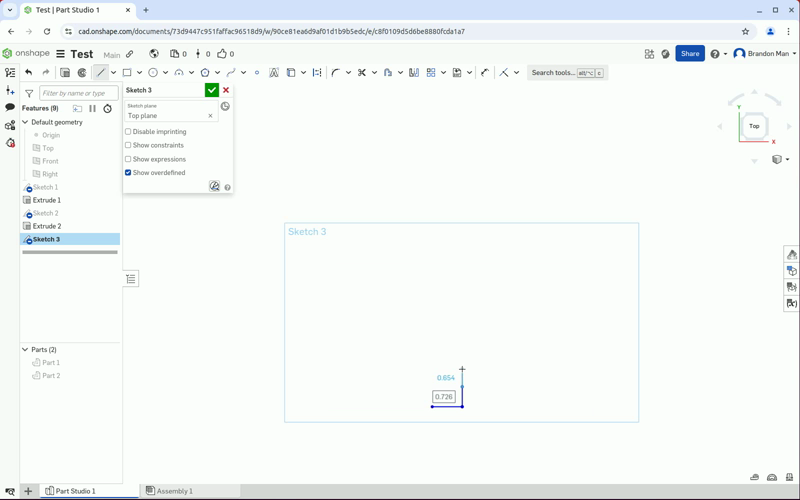
scroll(6)
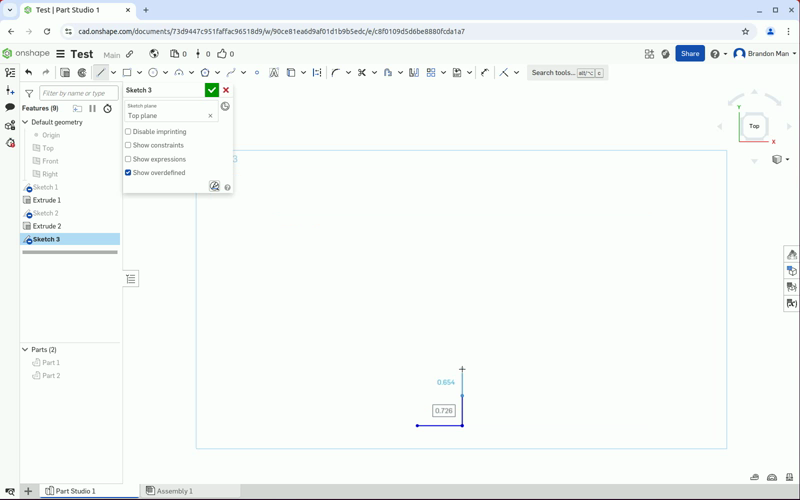
scroll(6)
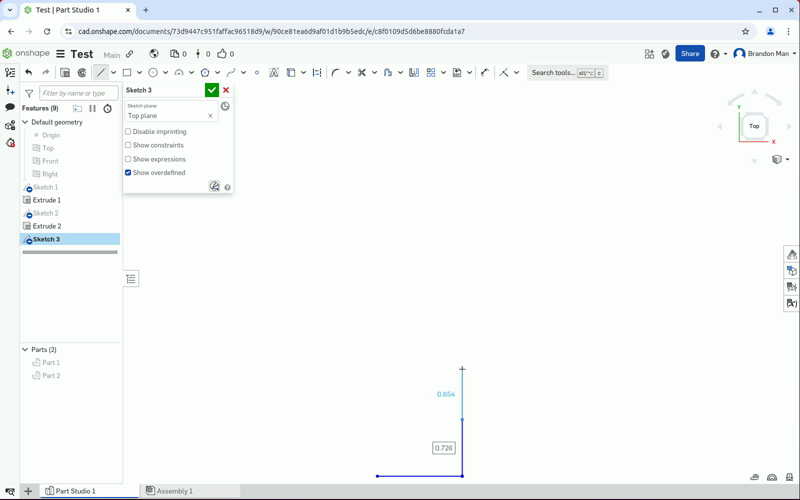
click(462, 368)
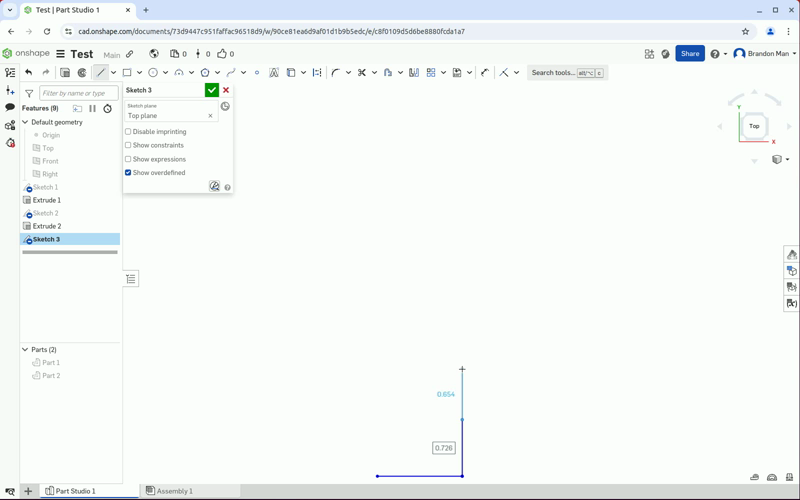
scroll(-6)
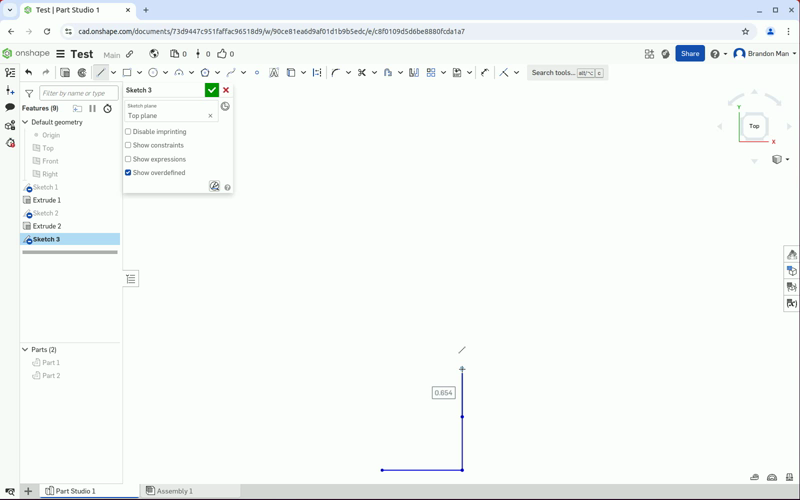
scroll(-6)
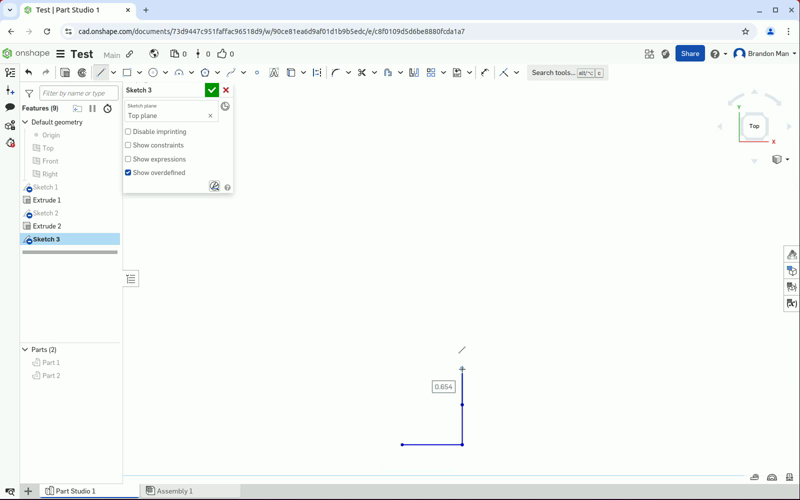
scroll(-6)
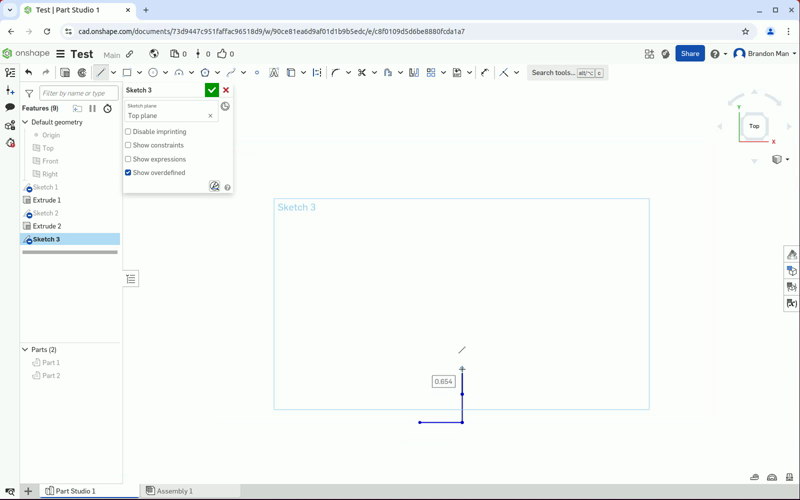
scroll(-6)
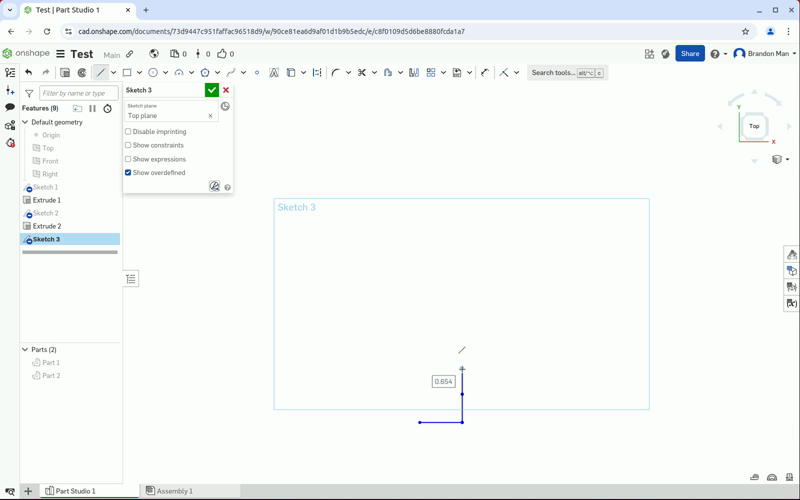
scroll(-6)
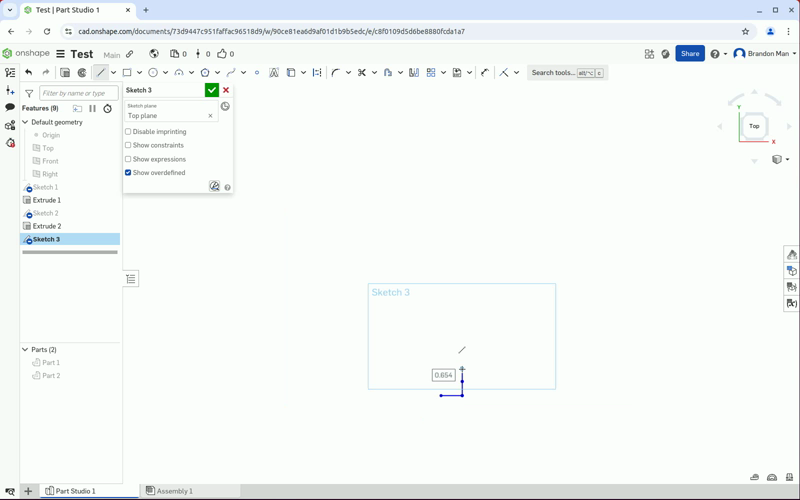
scroll(-6)
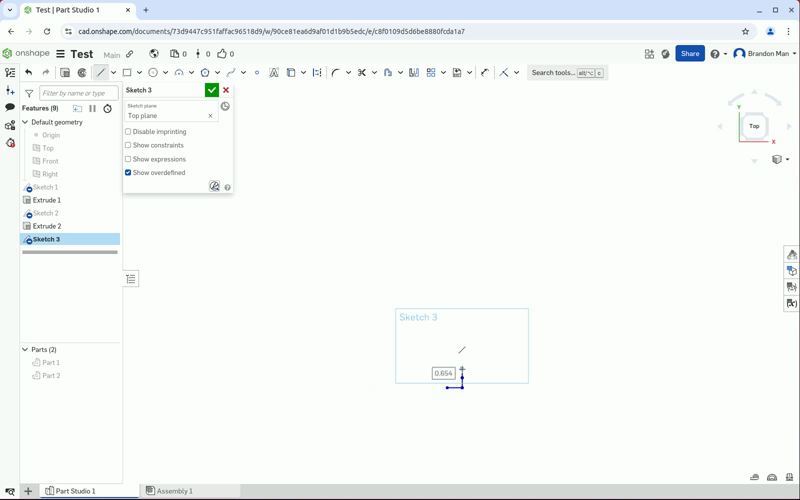
scroll(-6)
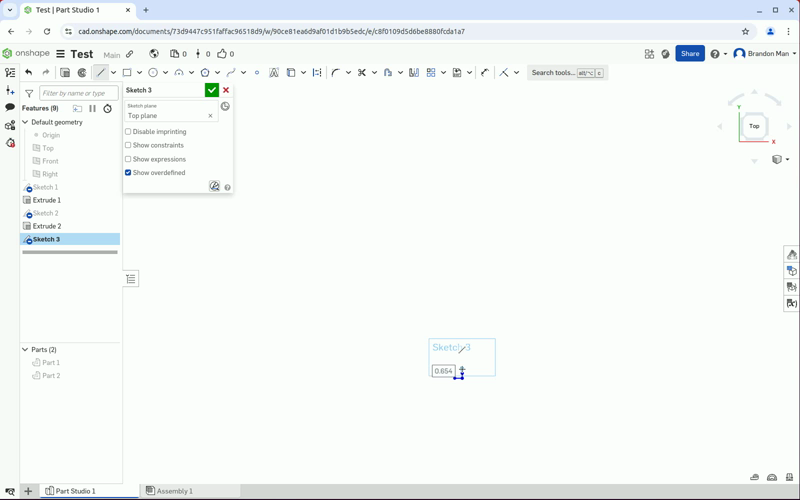
key_up(shift)
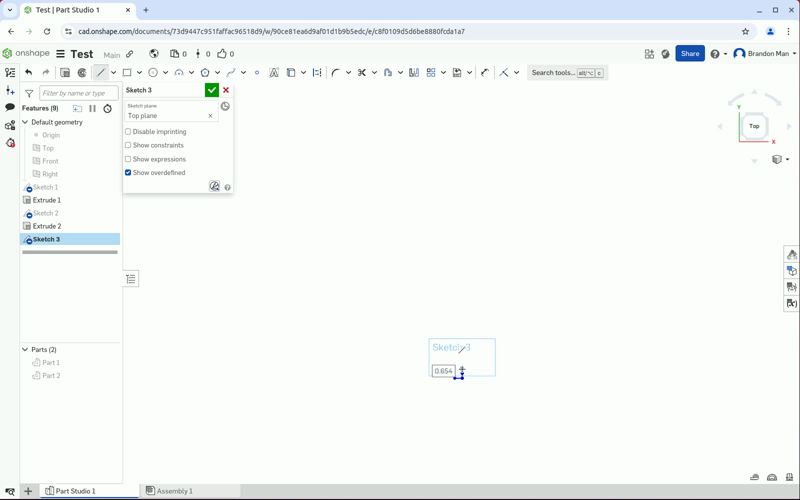
key_down(shift)
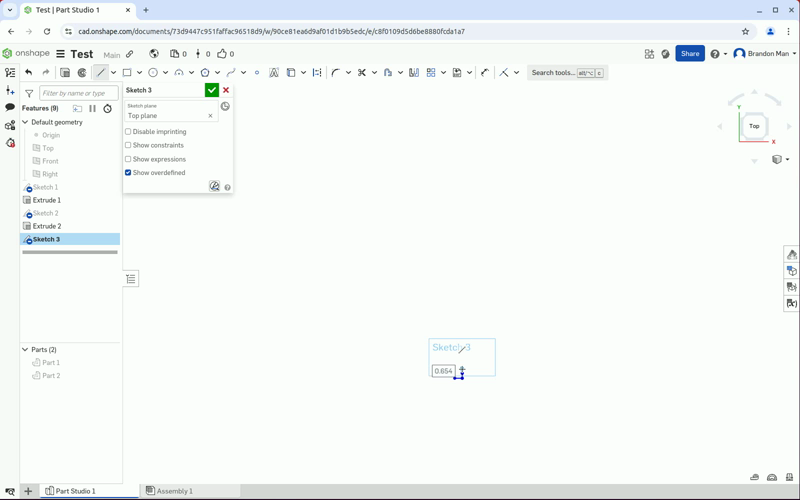
mouse_move(492, 368)
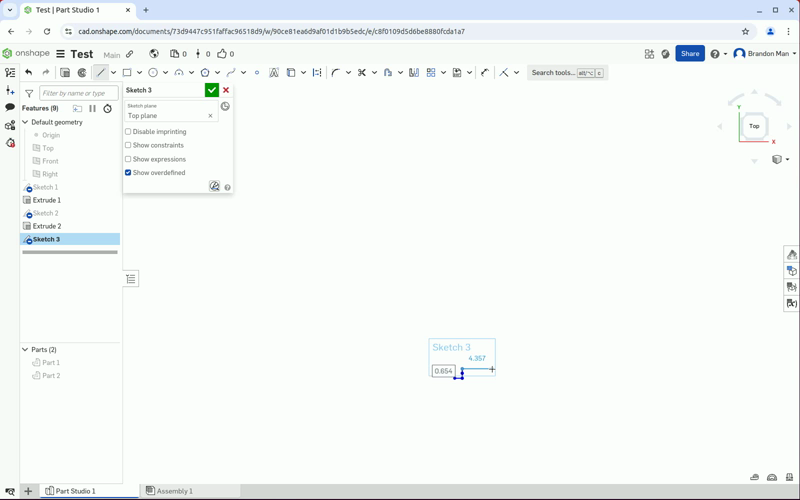
mouse_move(454, 368)
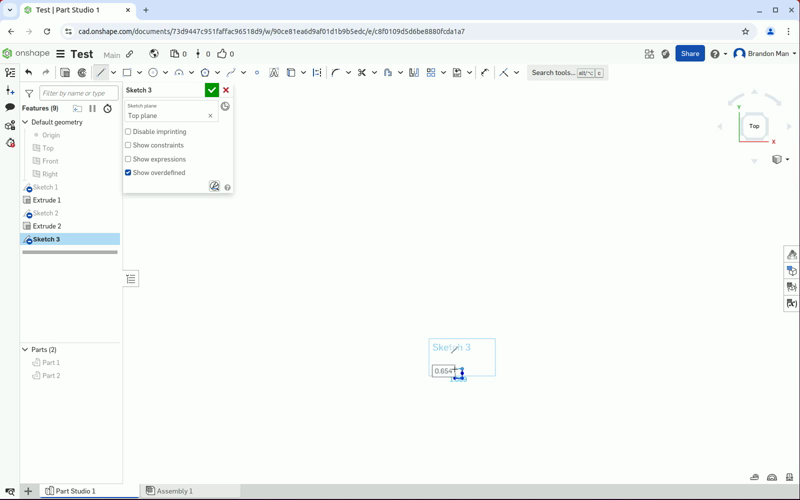
scroll(6)
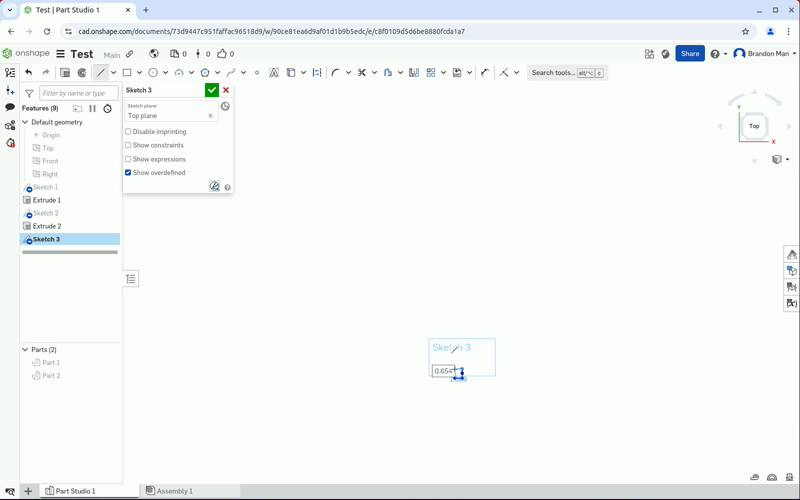
scroll(6)
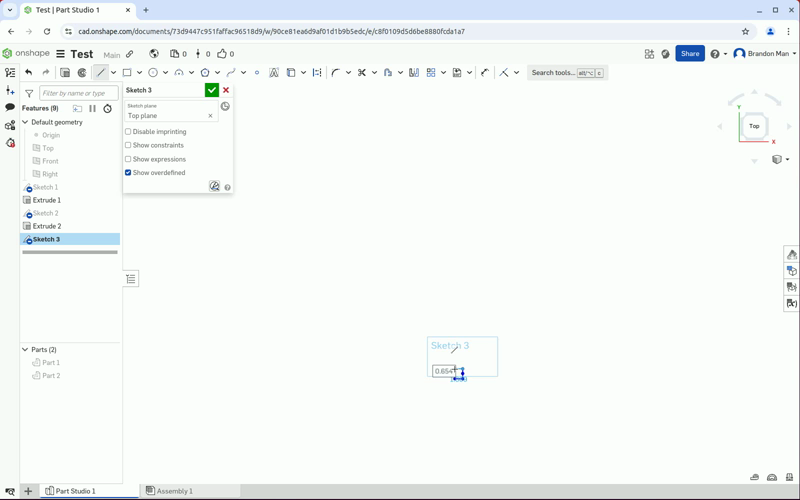
scroll(6)
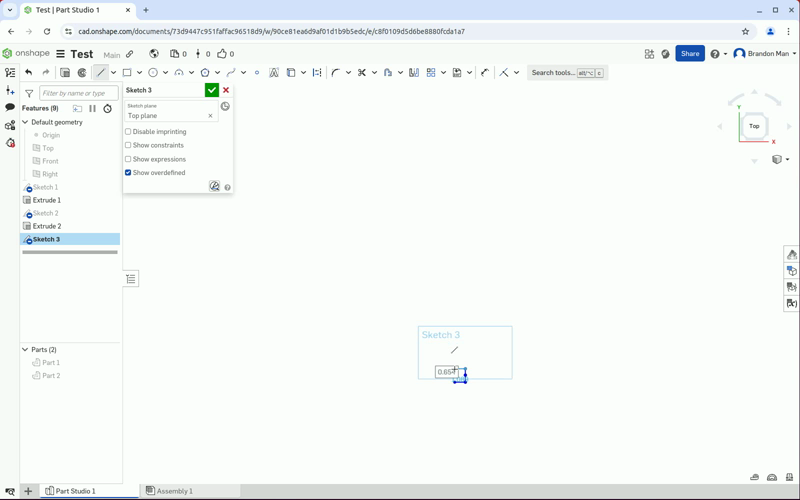
scroll(6)
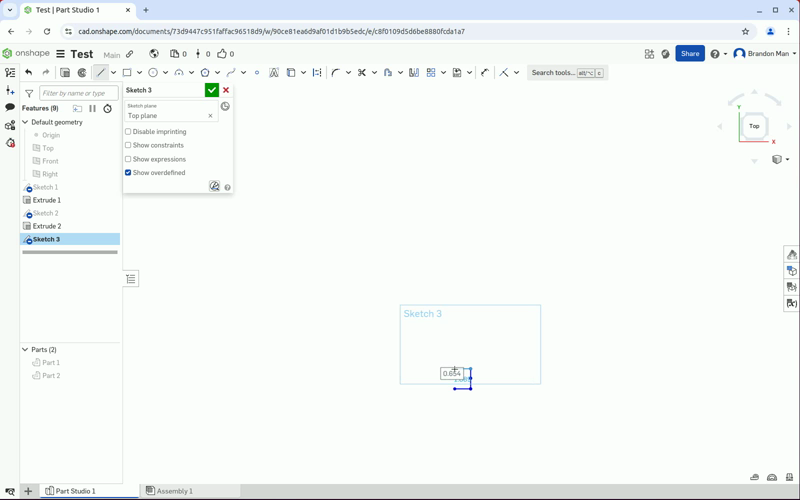
scroll(6)
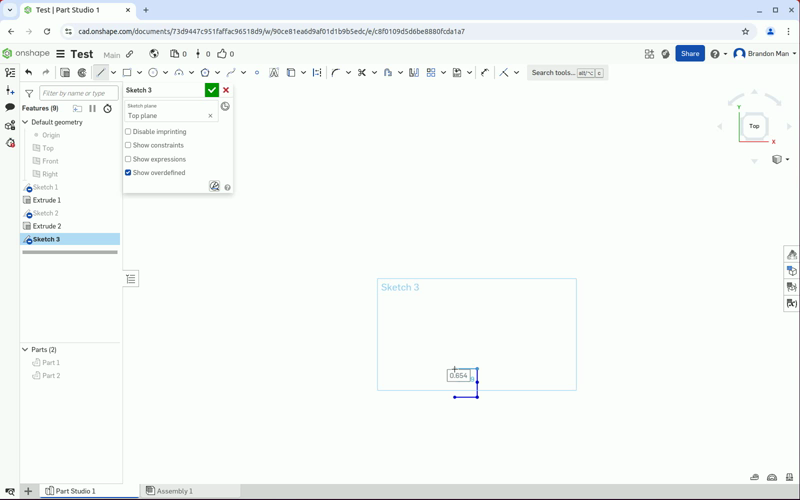
scroll(6)
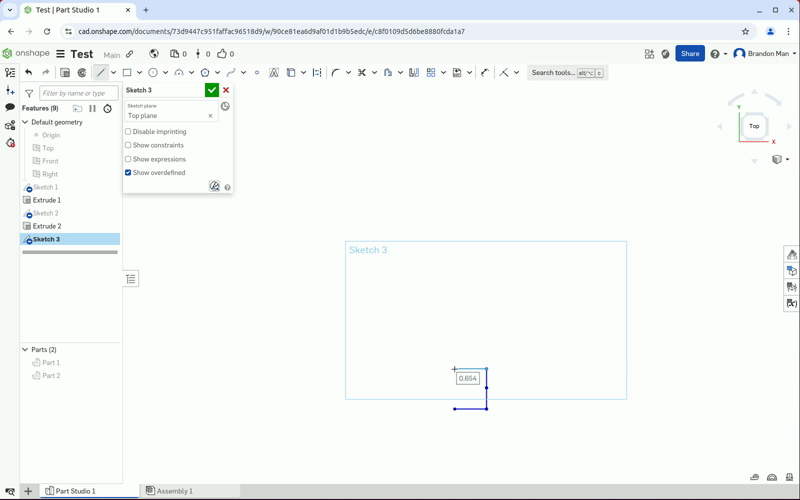
scroll(6)
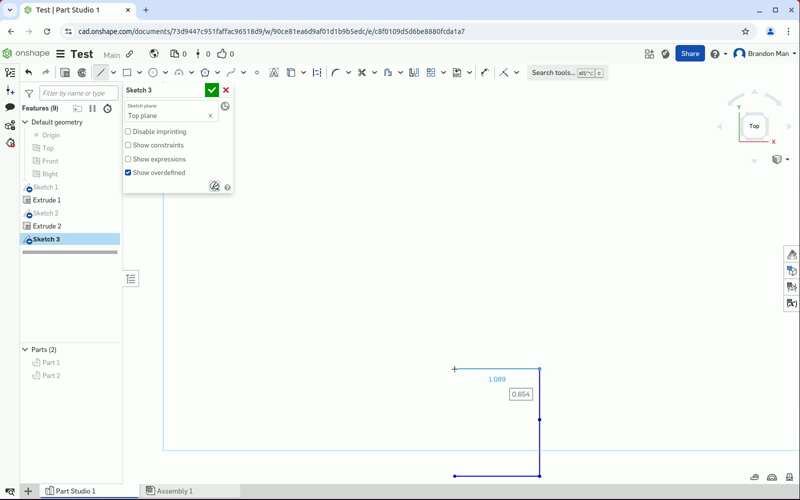
click(454, 368)
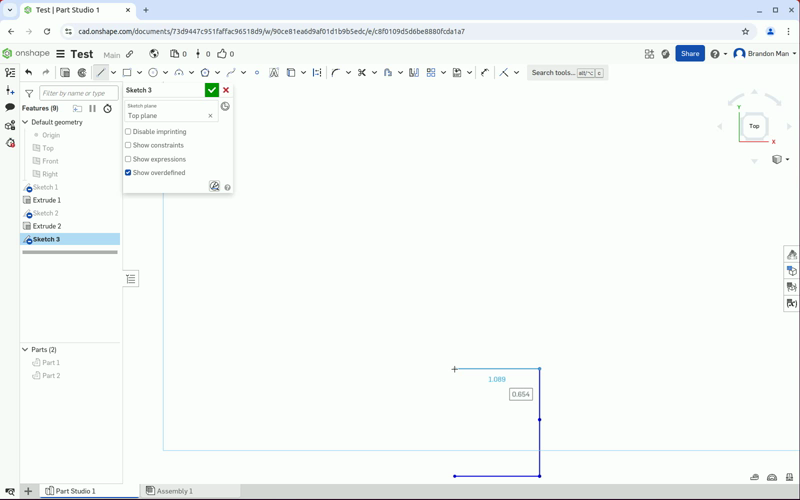
scroll(-6)
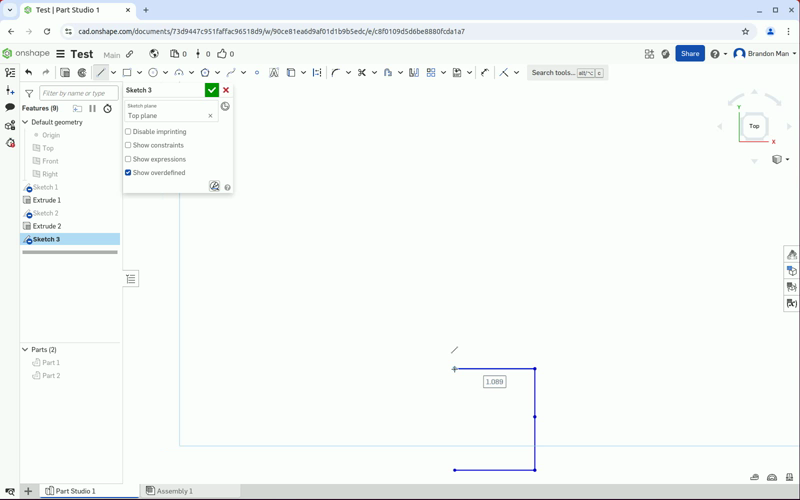
scroll(-6)
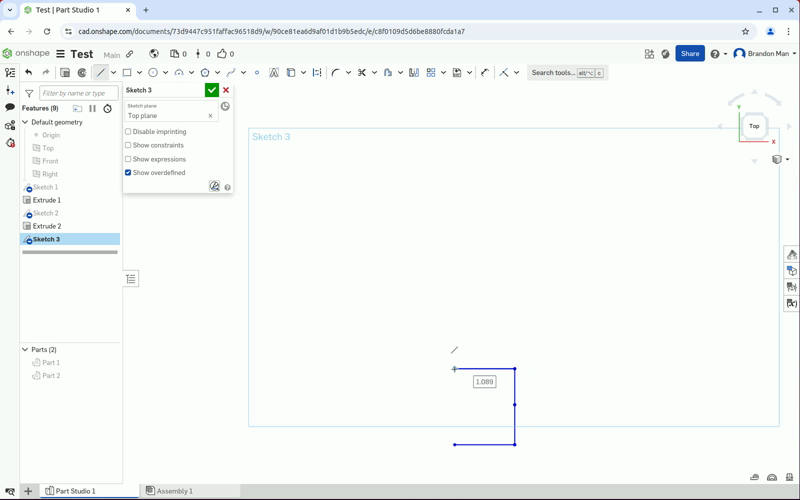
scroll(-6)
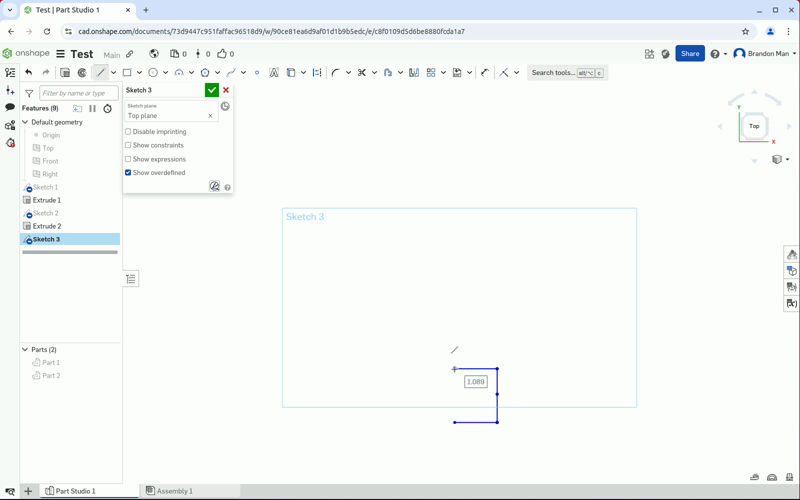
scroll(-6)
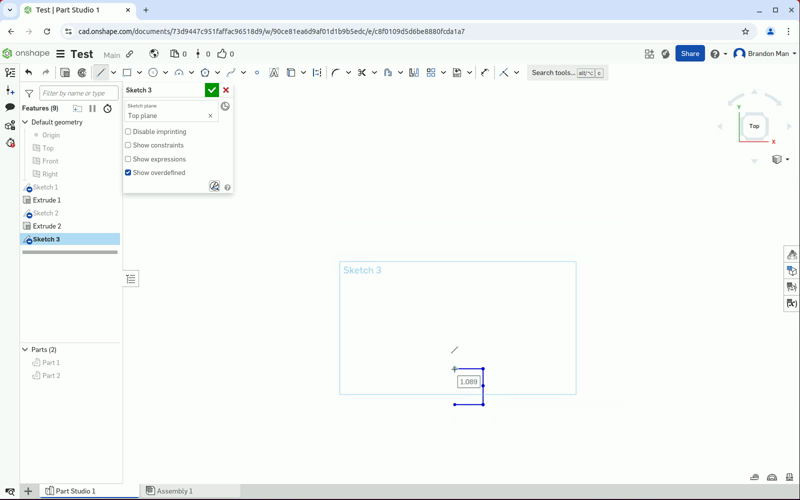
scroll(-6)
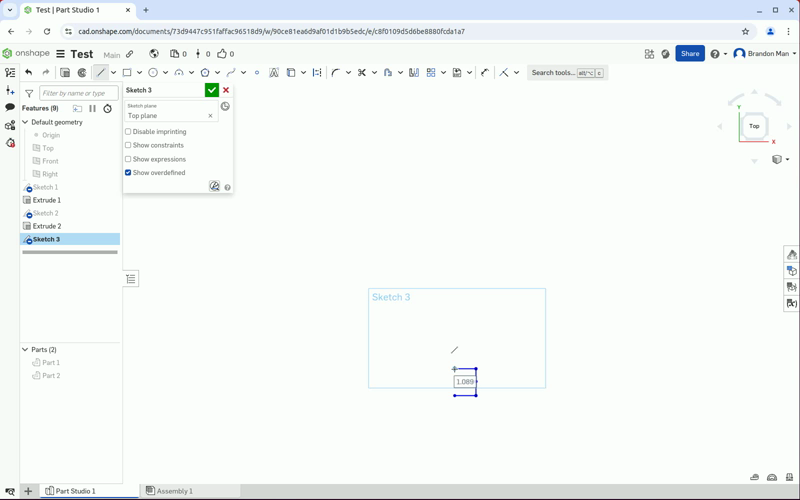
scroll(-6)
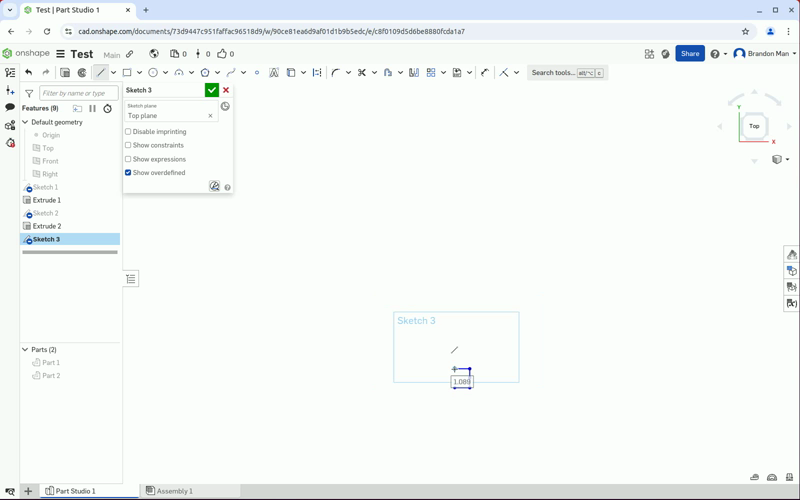
scroll(-6)
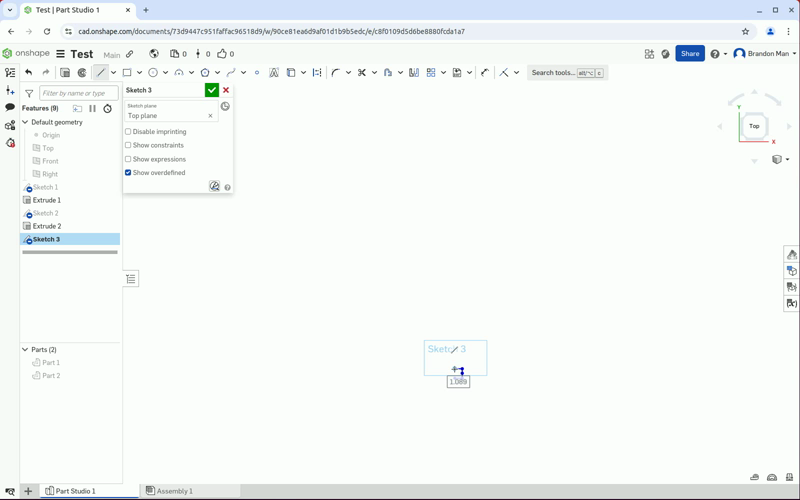
key_up(shift)
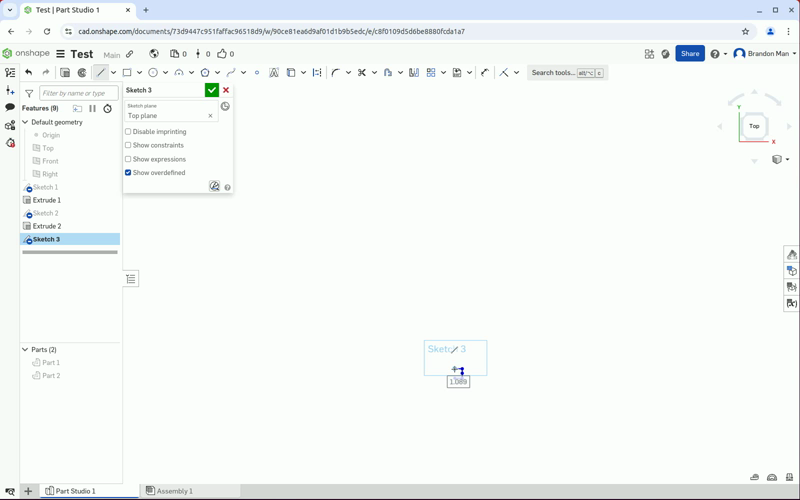
mouse_move(484, 368)
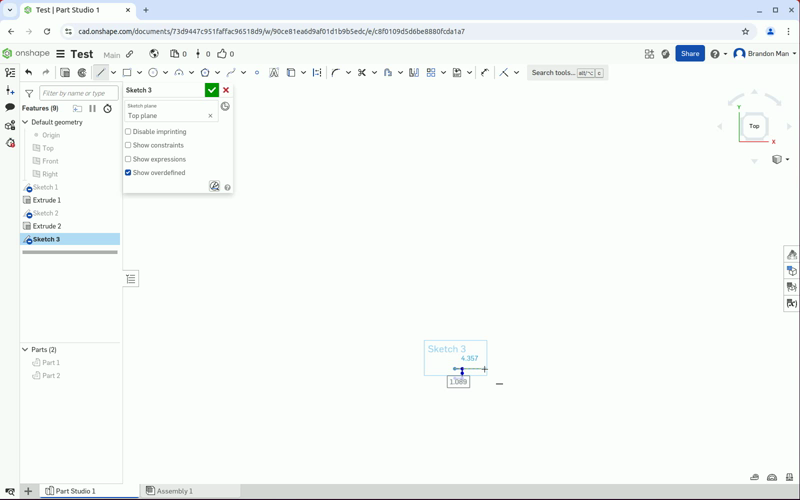
key_down(shift)
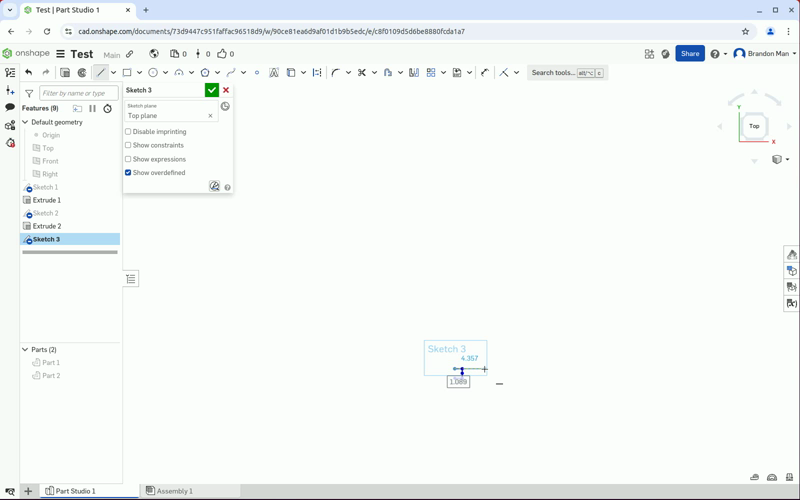
mouse_move(454, 378)
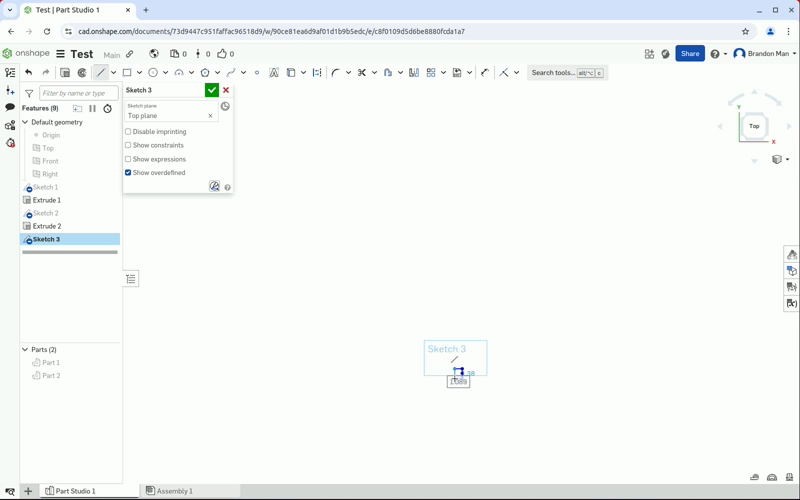
key_up(shift)
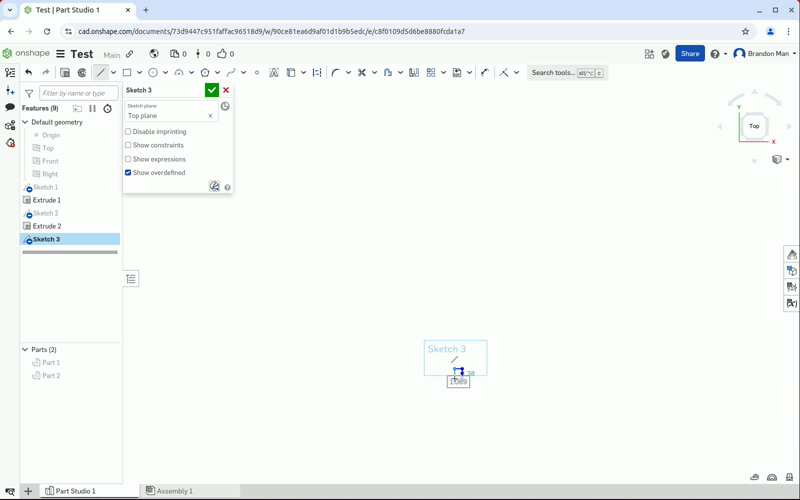
click(454, 378)
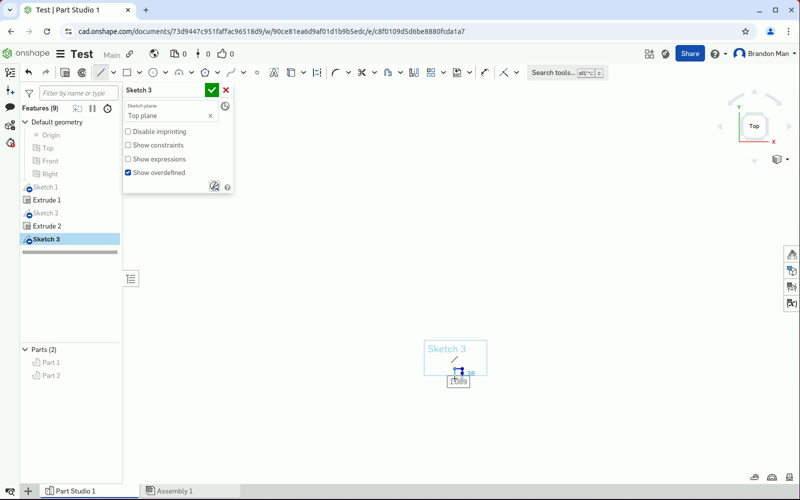
key(esc)
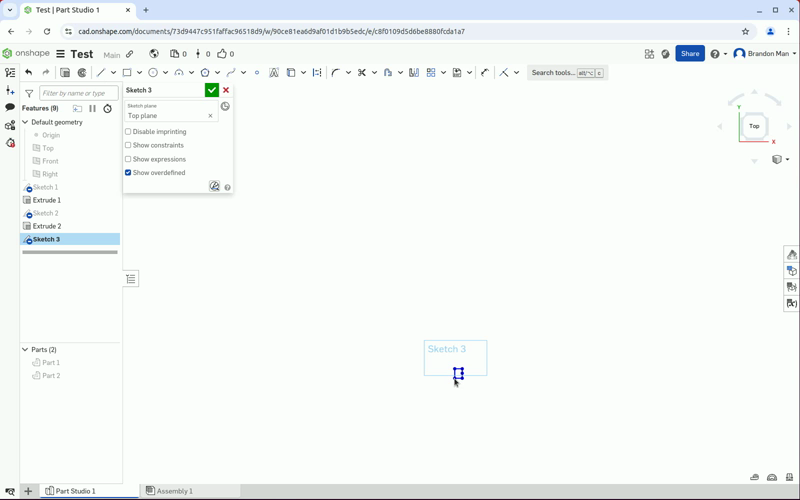
mouse_move(460, 372)
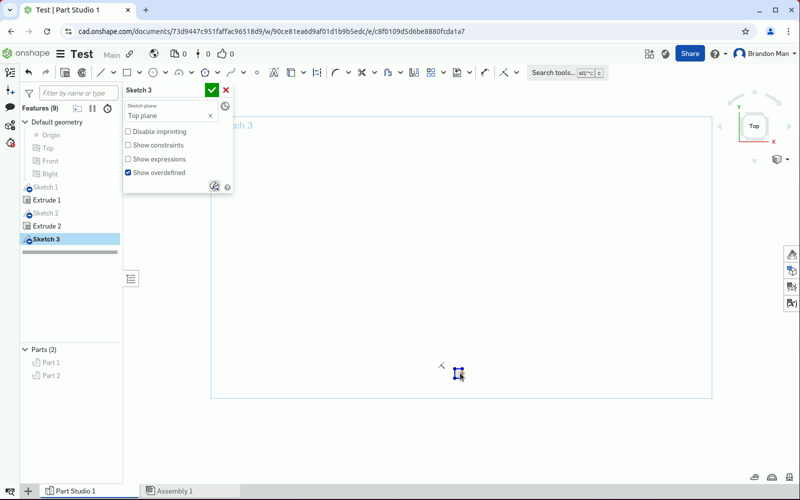
scroll(6)
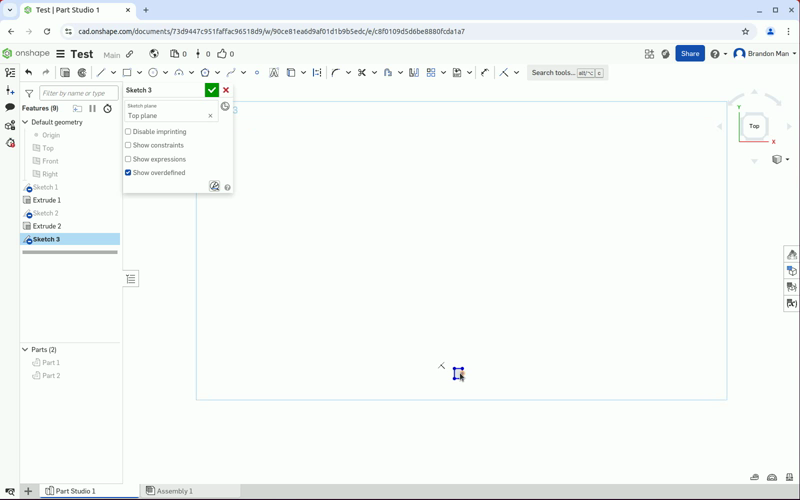
scroll(6)
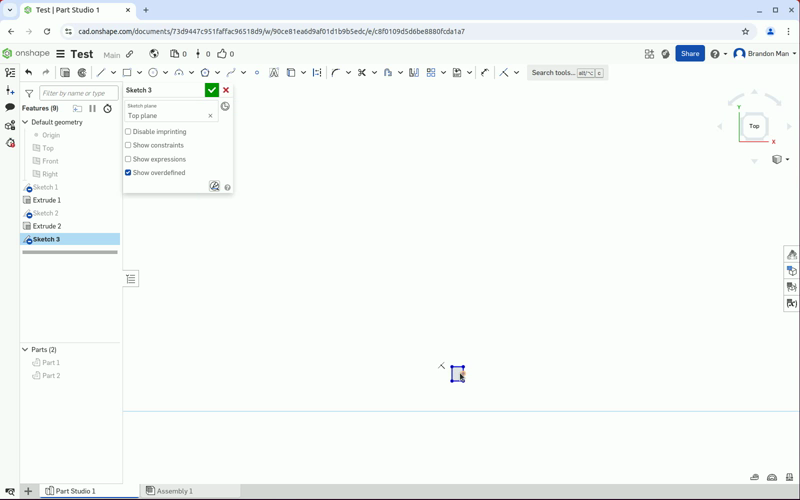
scroll(6)
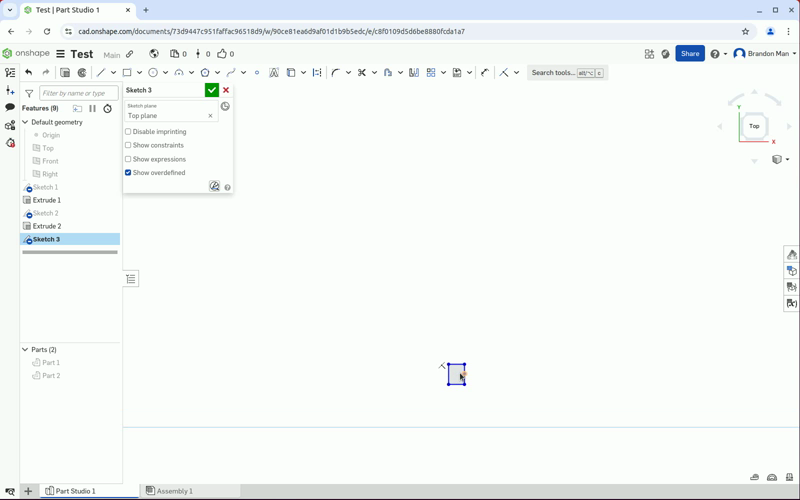
scroll(6)
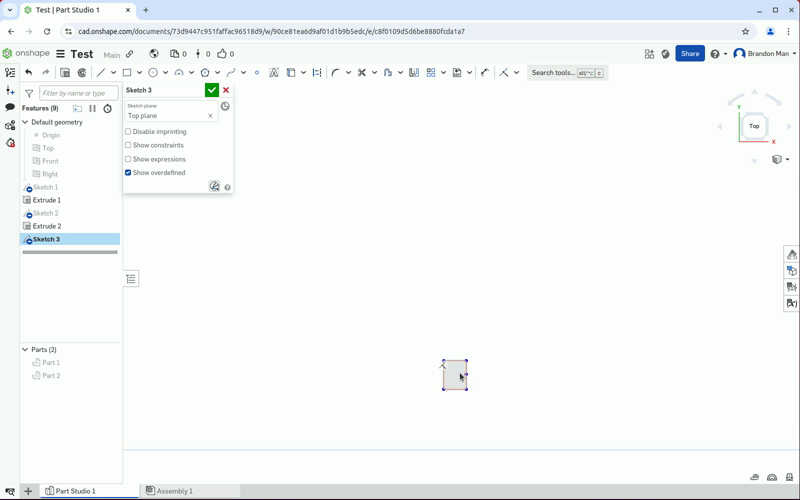
scroll(6)
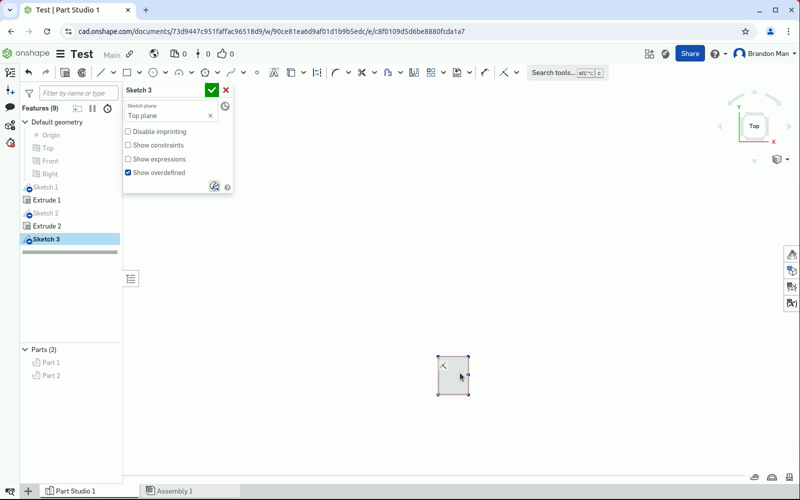
scroll(6)
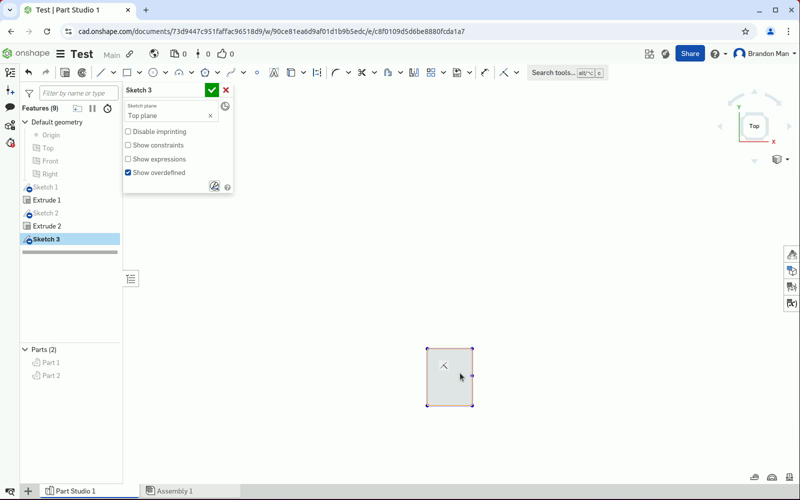
scroll(6)
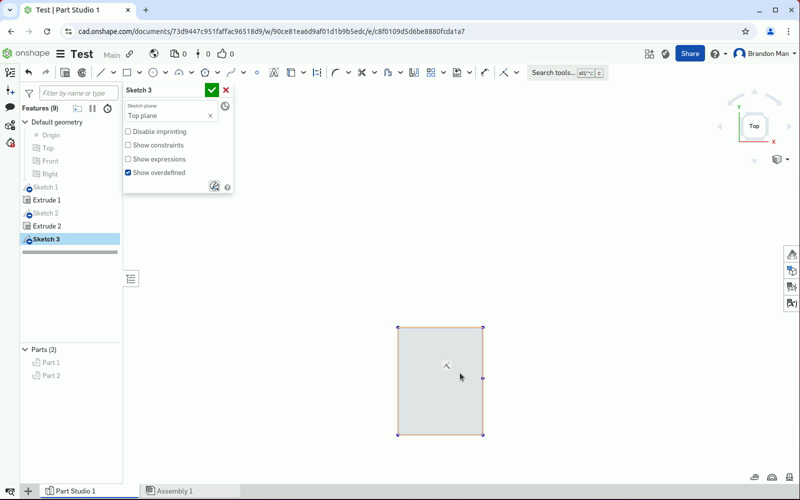
click(460, 372)
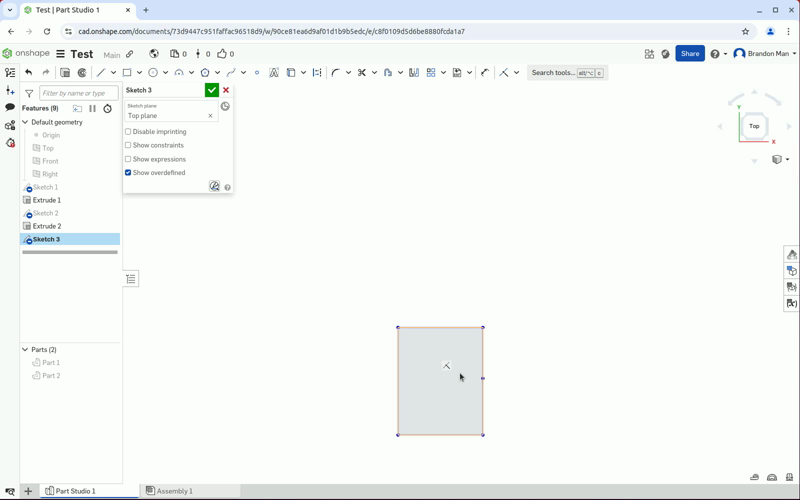
scroll(-6)
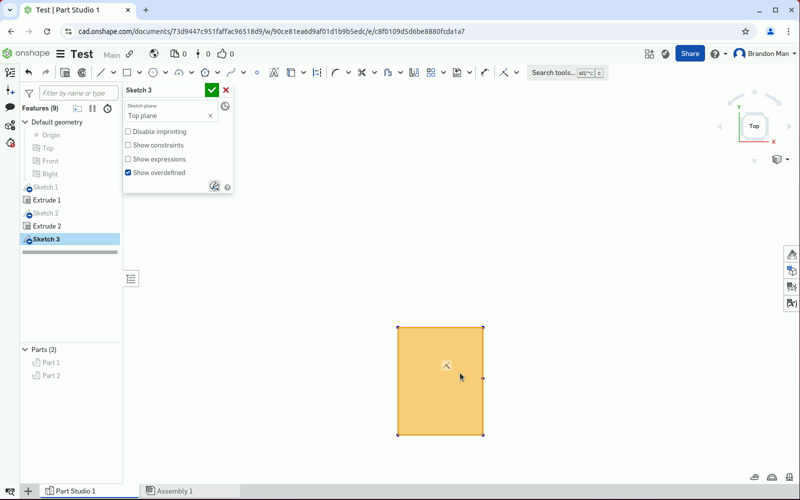
scroll(-6)
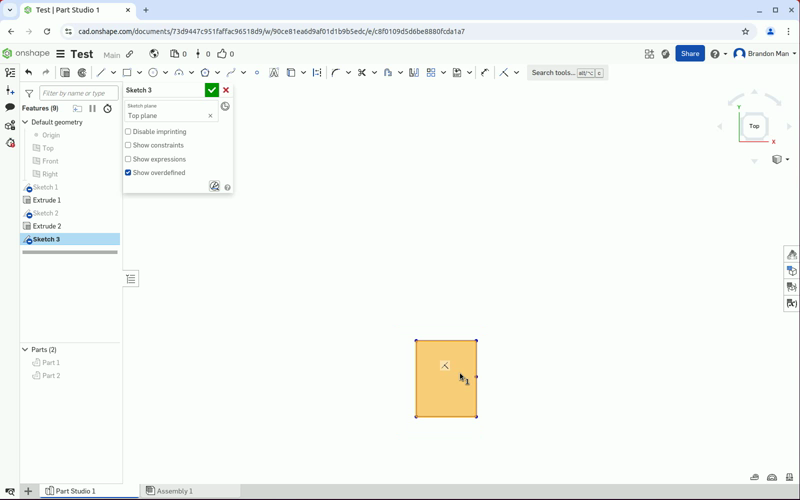
scroll(-6)
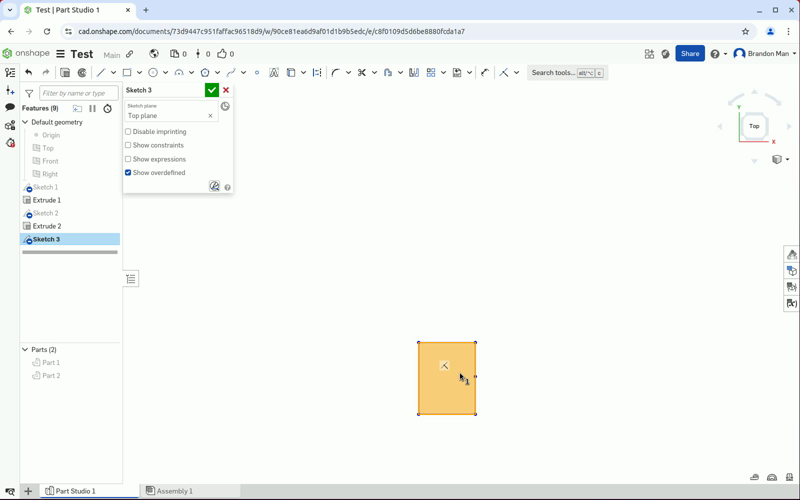
scroll(-6)
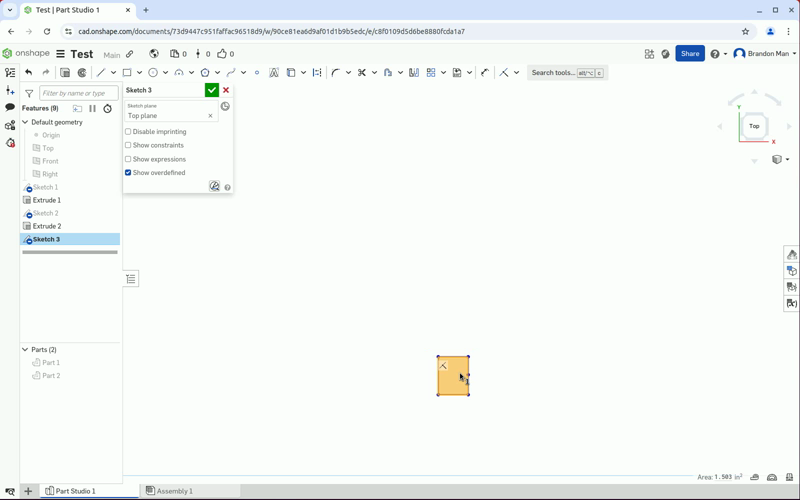
scroll(-6)
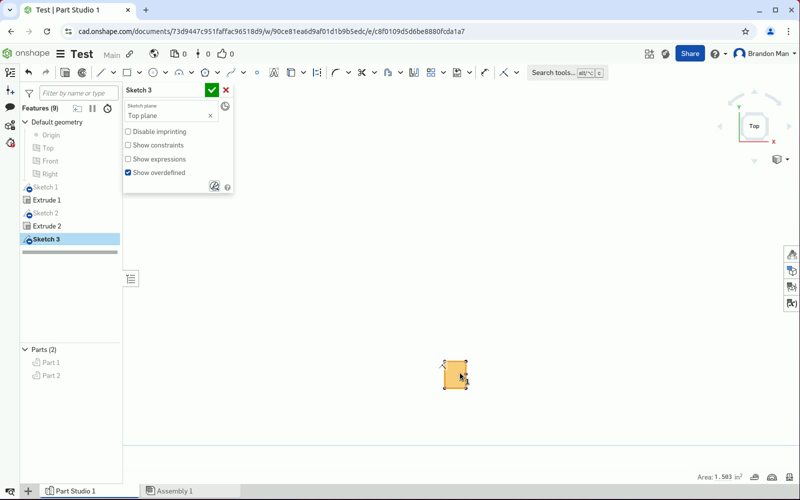
scroll(-6)
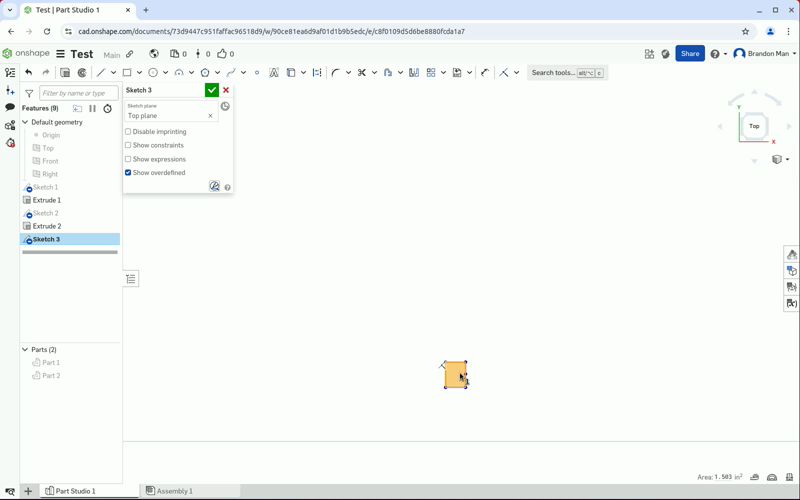
scroll(-6)
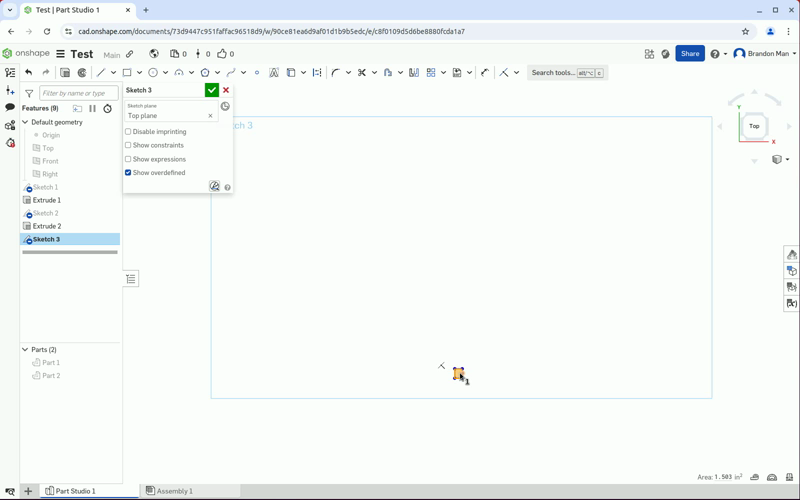
mouse_move(73, 352)
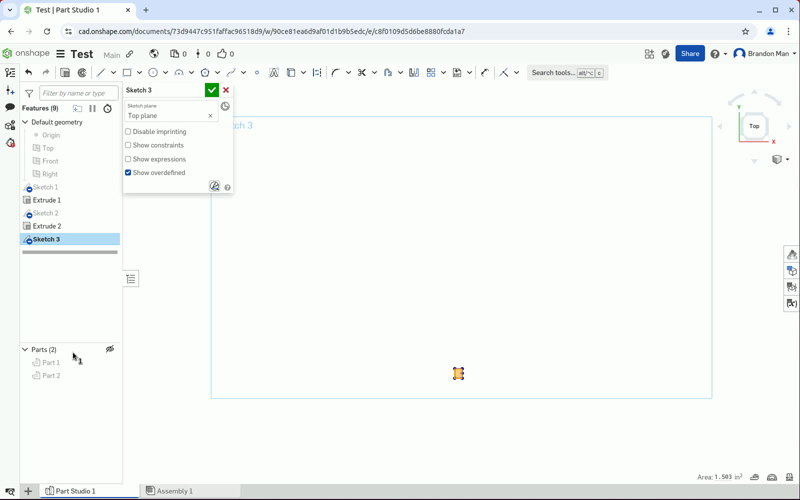
key(shift+y)
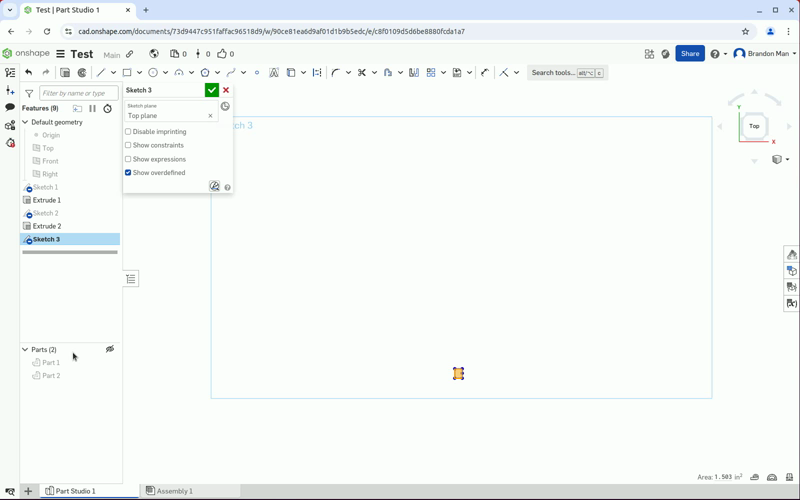
key(shift+e)
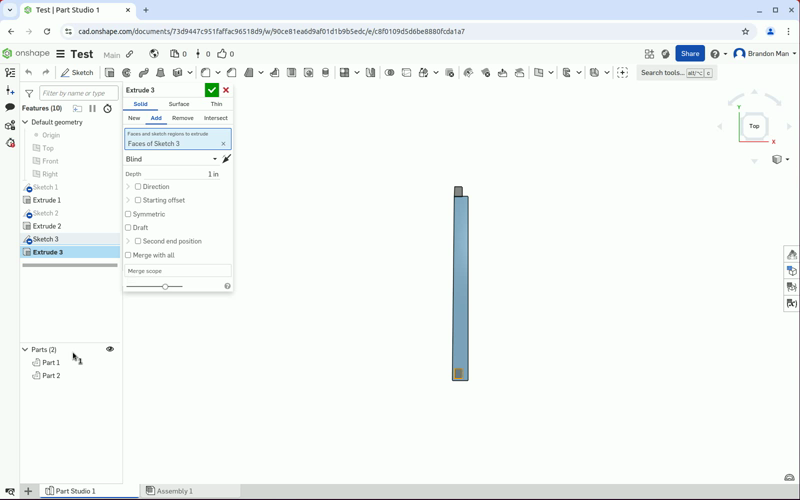
mouse_move(143, 106)
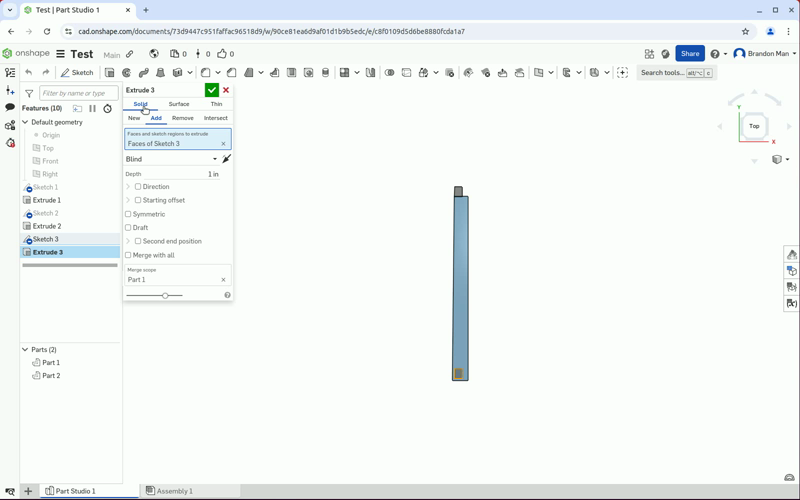
click(143, 106)
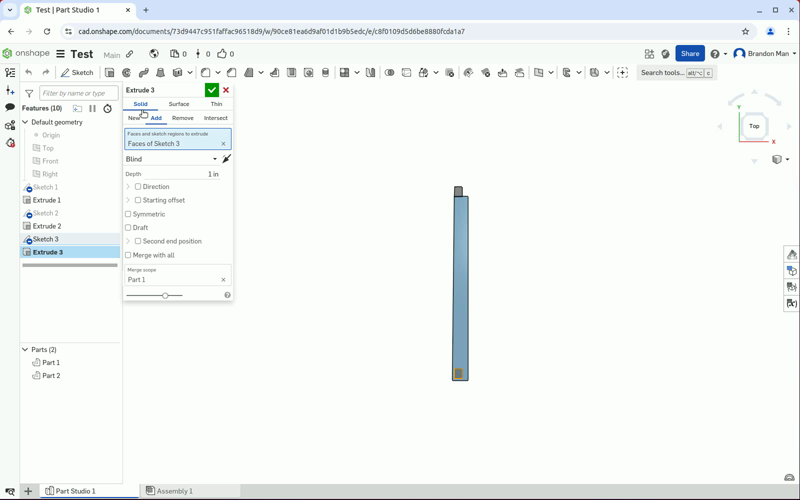
mouse_move(137, 120)
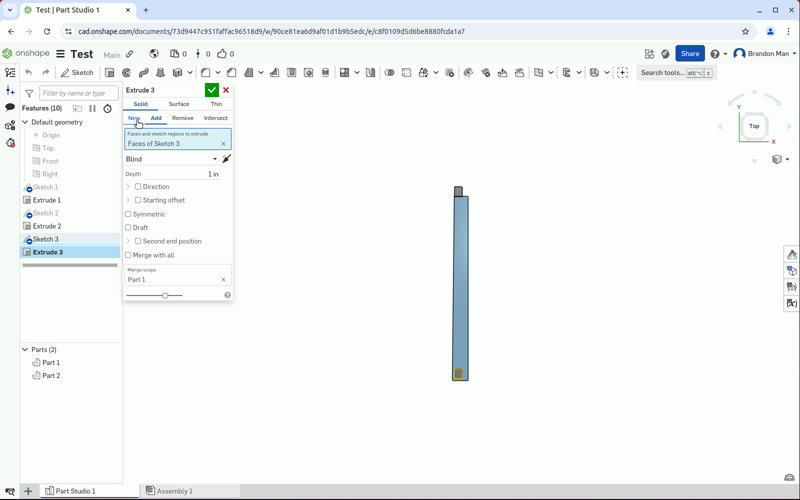
click(137, 120)
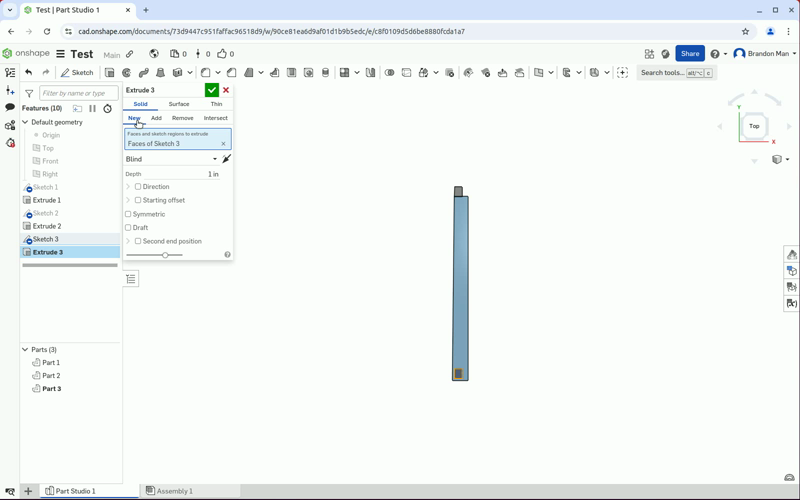
key(tab, 4)
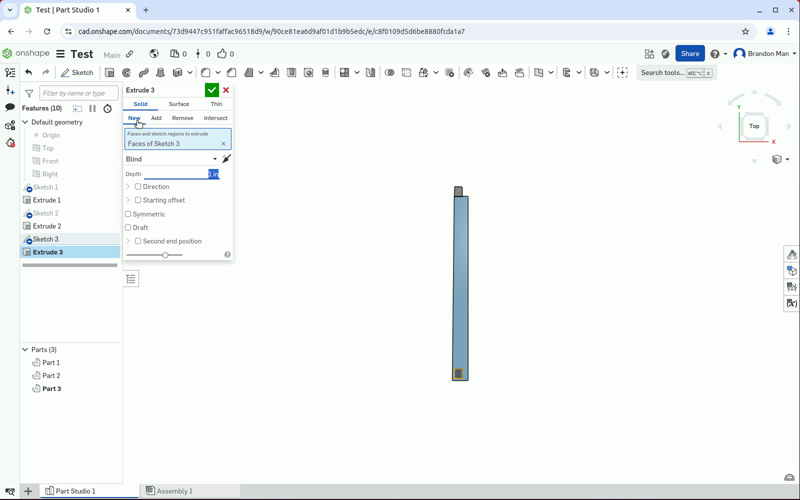
text(-23.108)
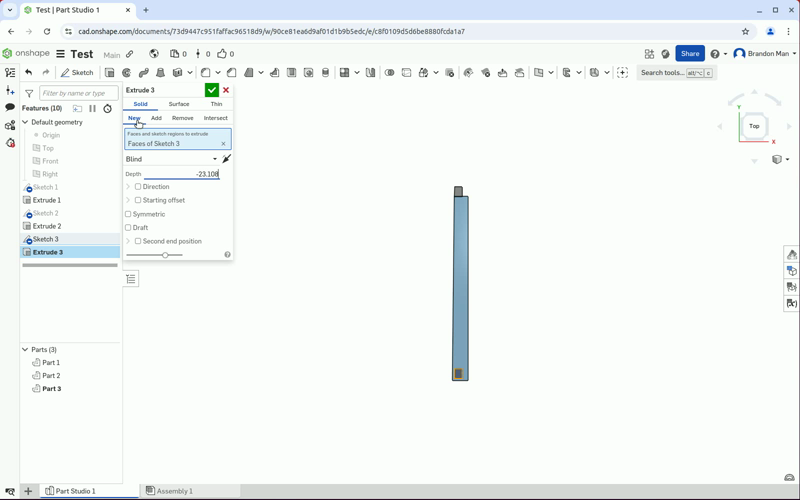
key(enter)
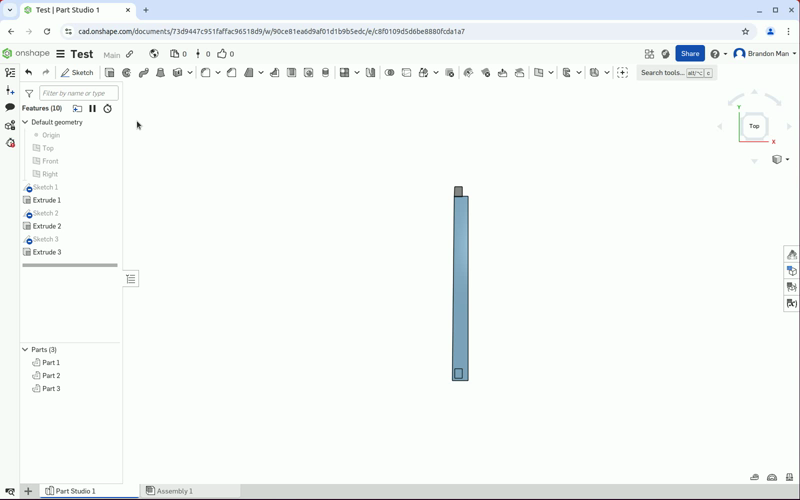
key(shift+h)
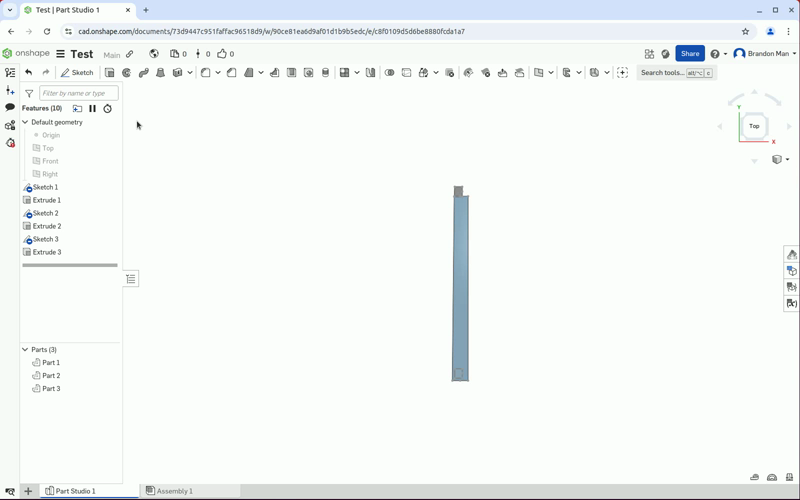
key(shift+h)
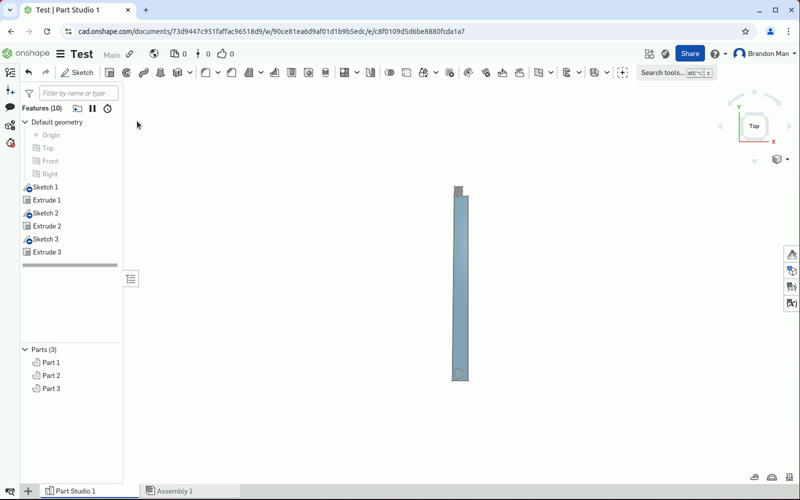
key(shift+7)
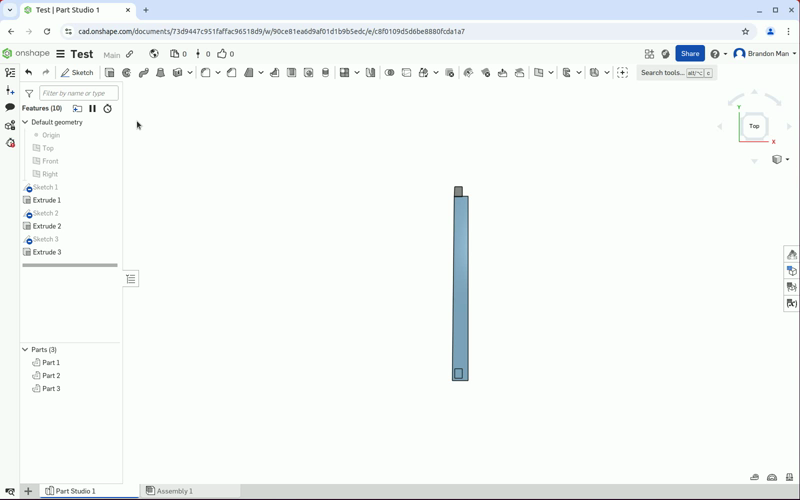
key(up, 3)
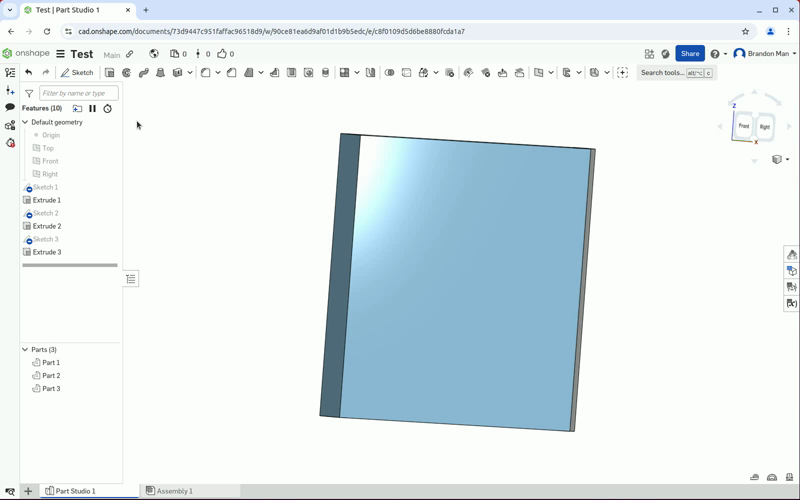
key(left, 3)
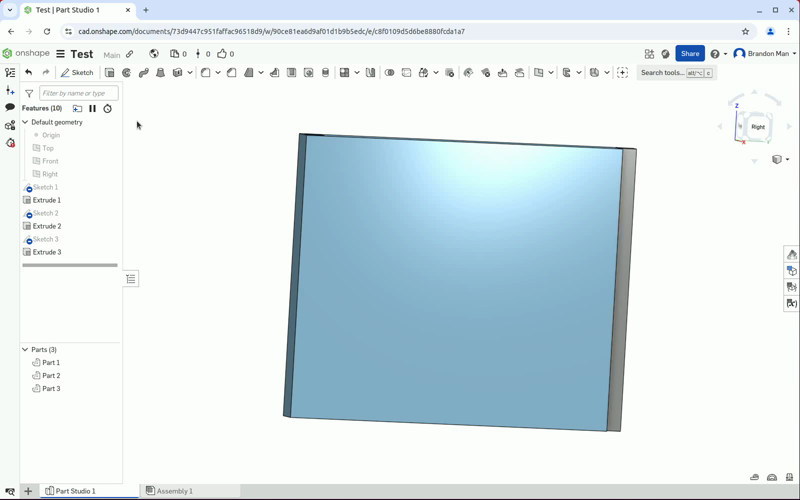
key(right, 3)
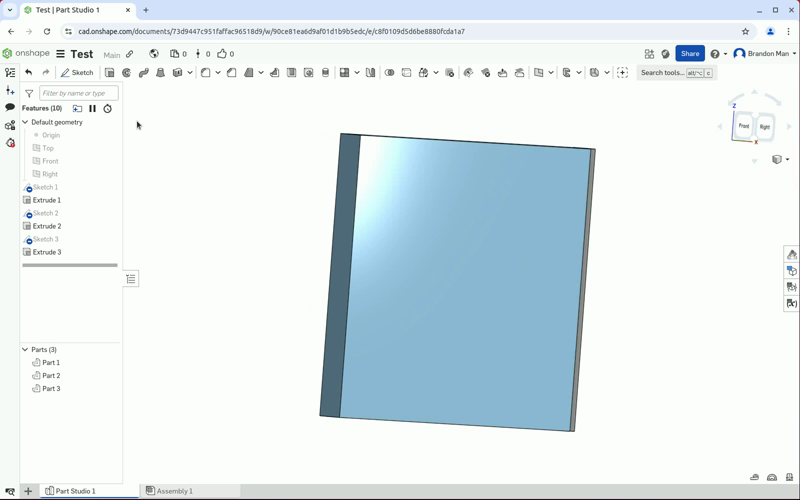
key(down, 3)
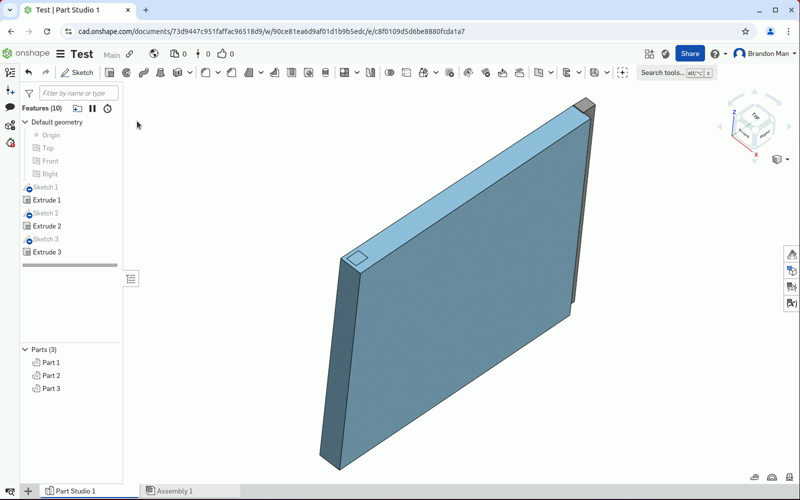
mouse_move(73, 189)
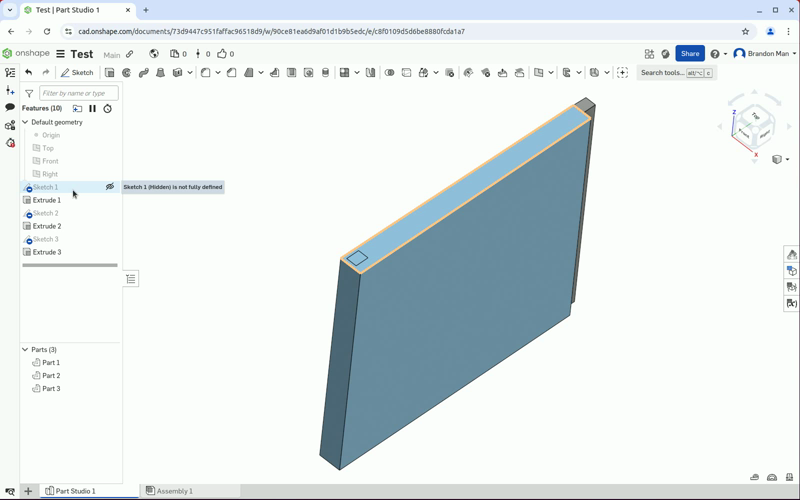
click(73, 189)